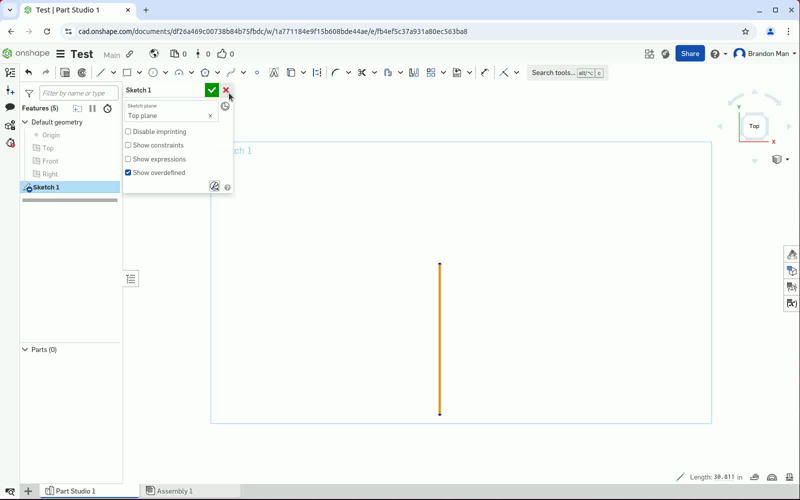
key(shift+h)
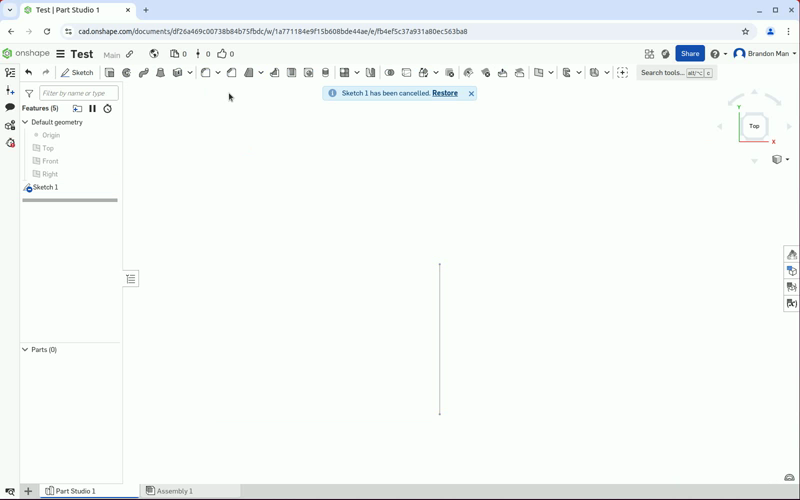
mouse_move(73, 352)
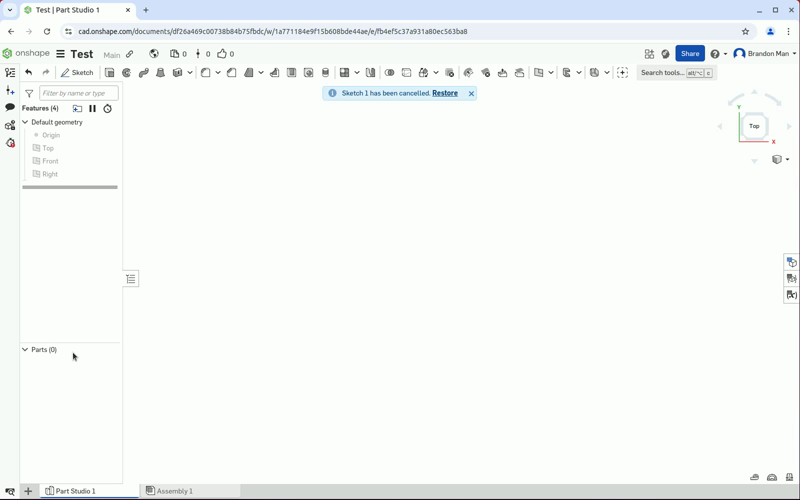
key(y)
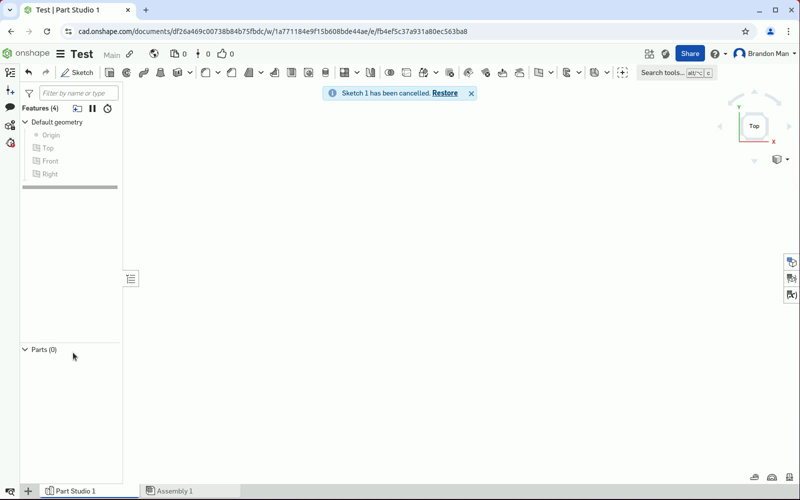
key(shift+p)
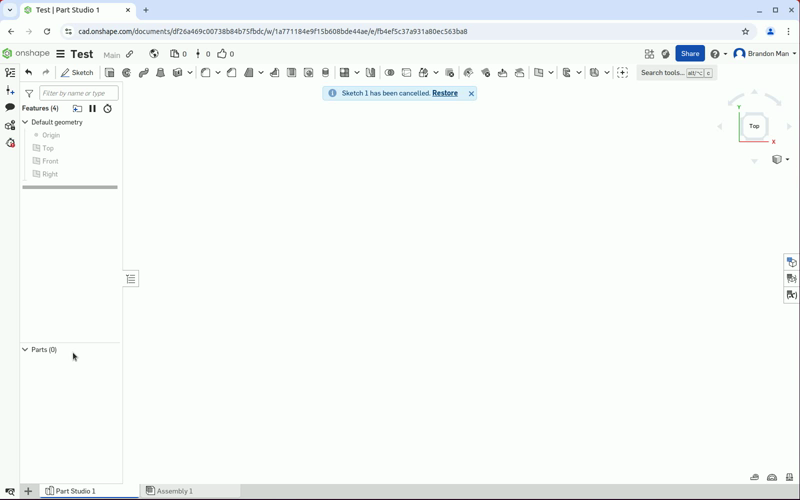
key(space)
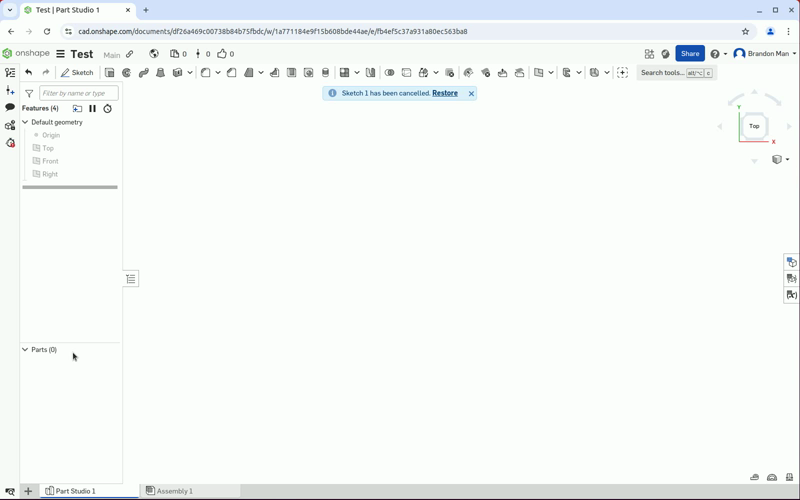
key_down(shift)
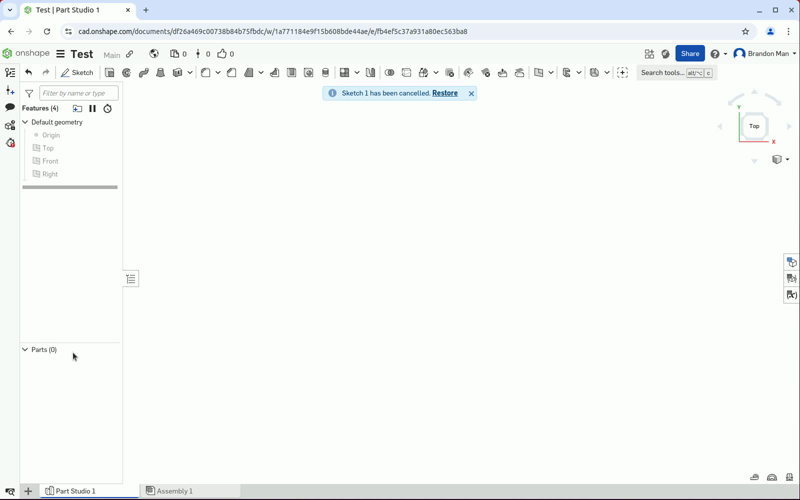
key(up)
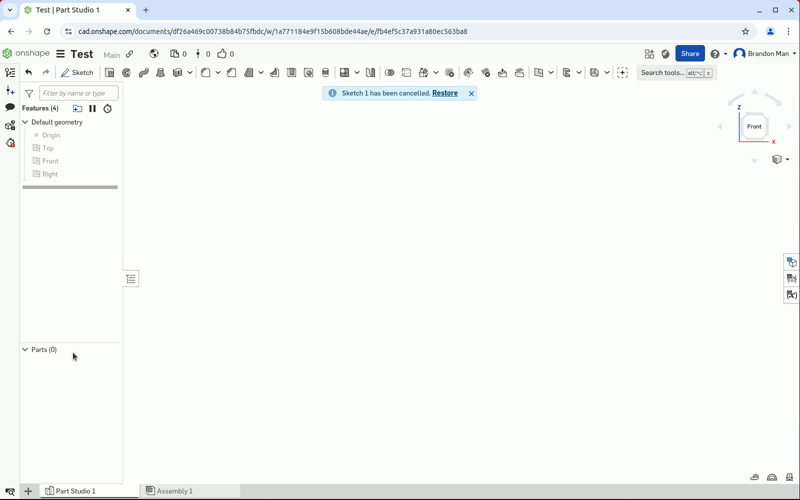
key_up(shift)
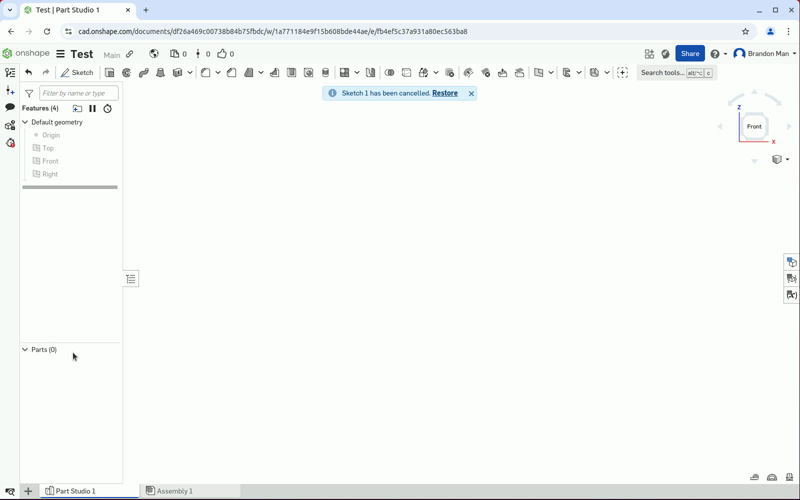
mouse_move(73, 352)
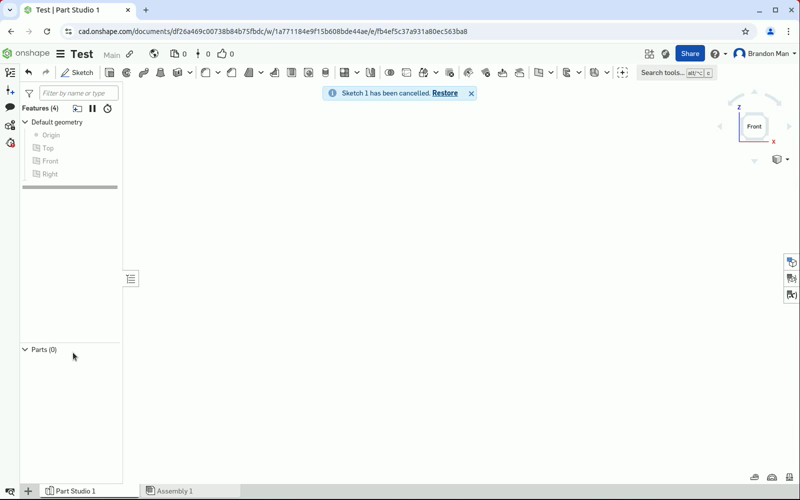
key(shift+y)
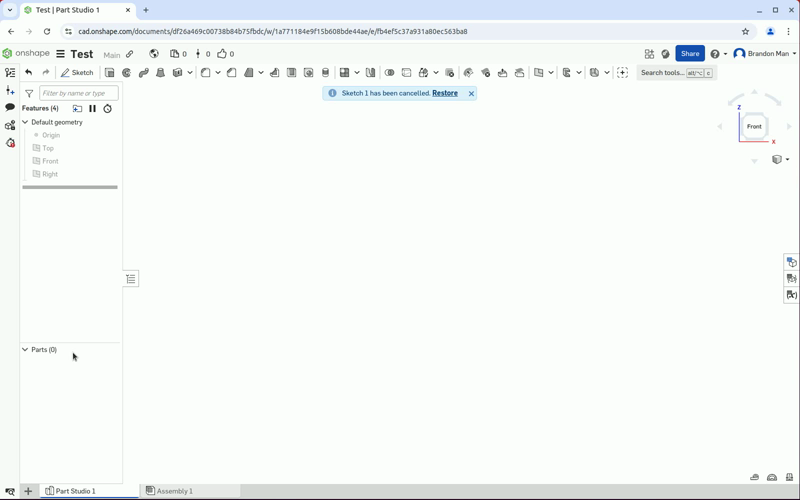
key(shift+s)
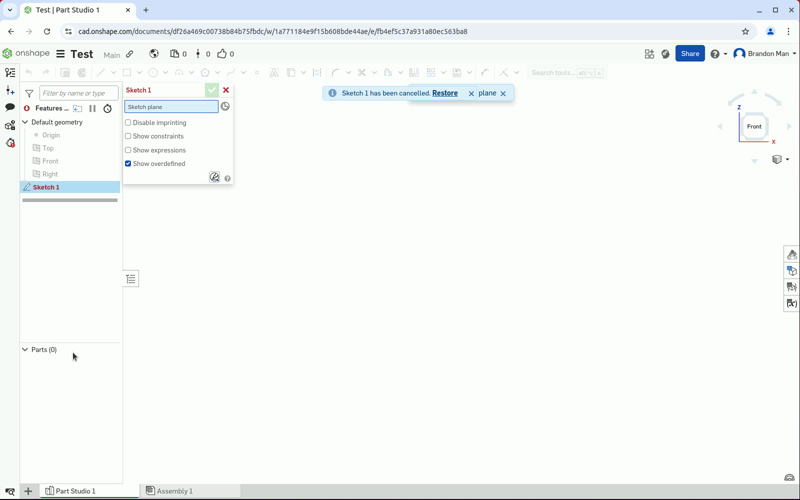
mouse_move(73, 163)
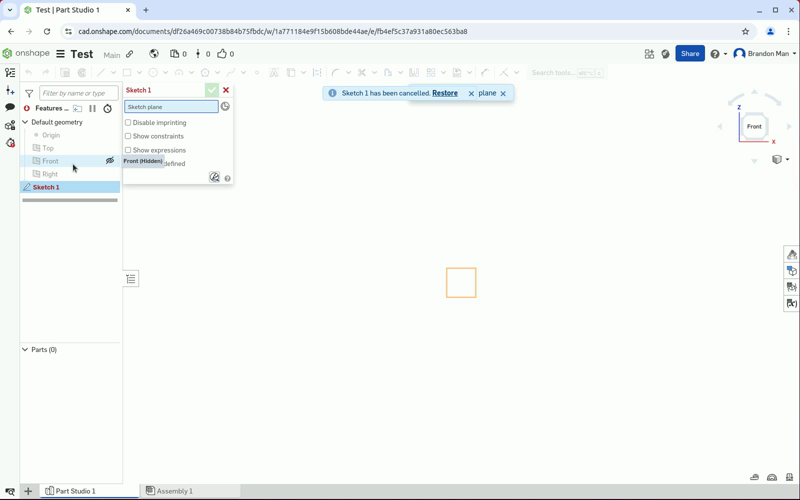
click(73, 163)
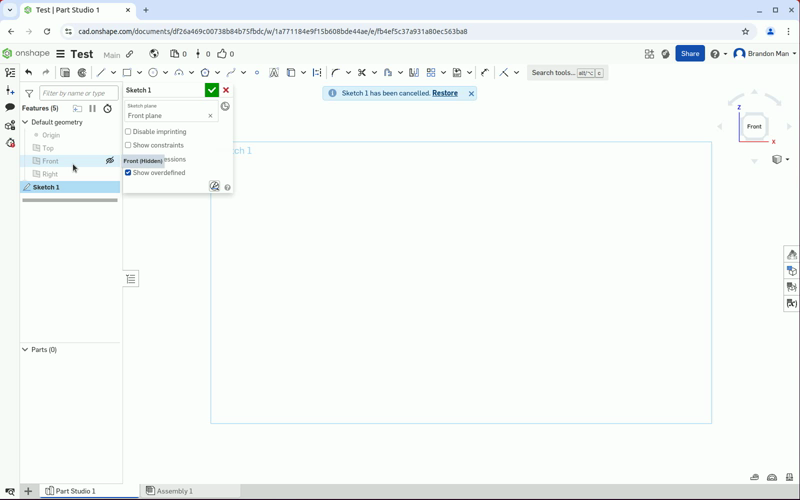
mouse_move(73, 352)
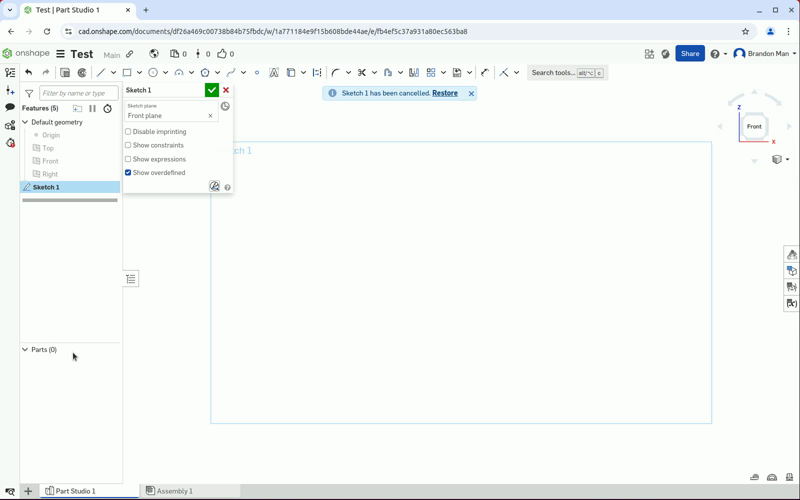
key(y)
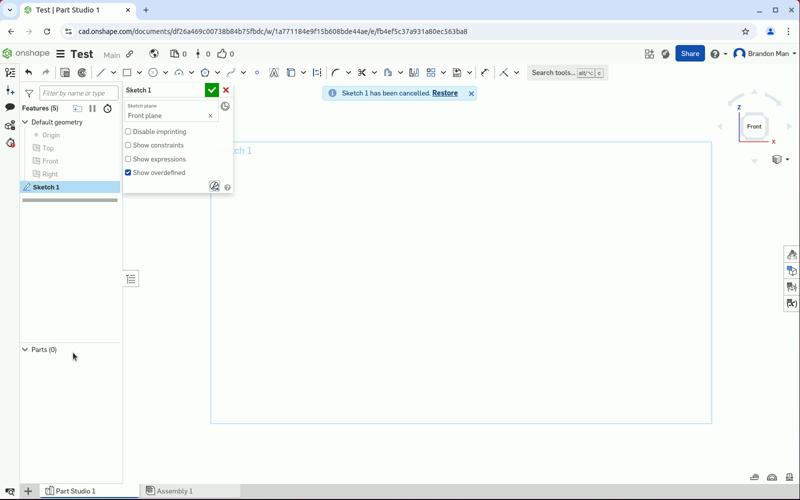
key(l)
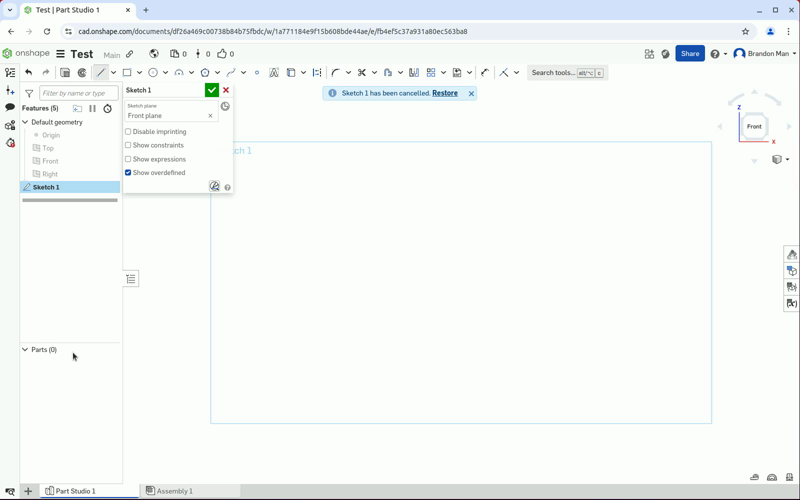
key_down(shift)
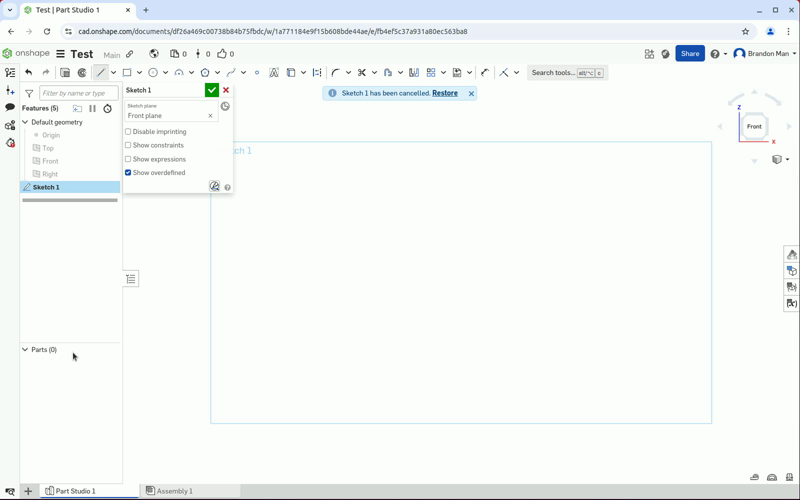
mouse_move(348, 376)
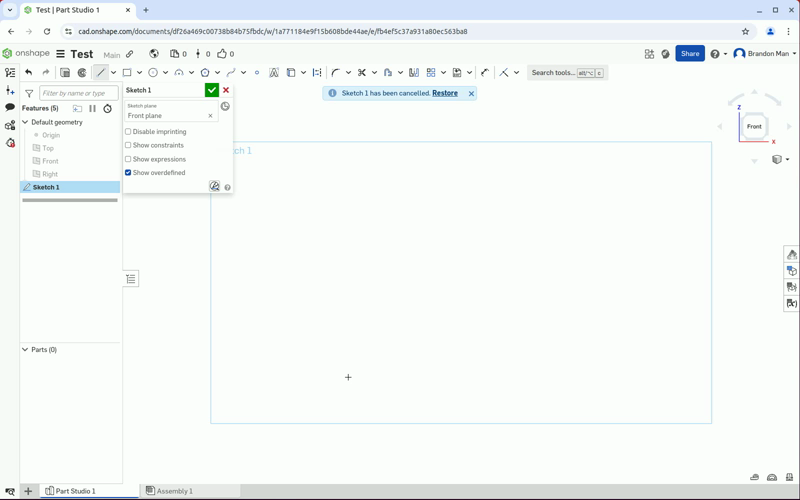
click(348, 376)
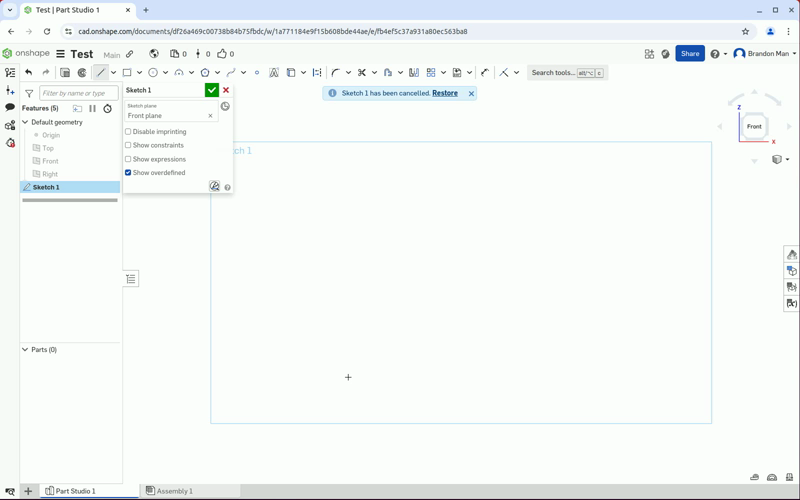
key_up(shift)
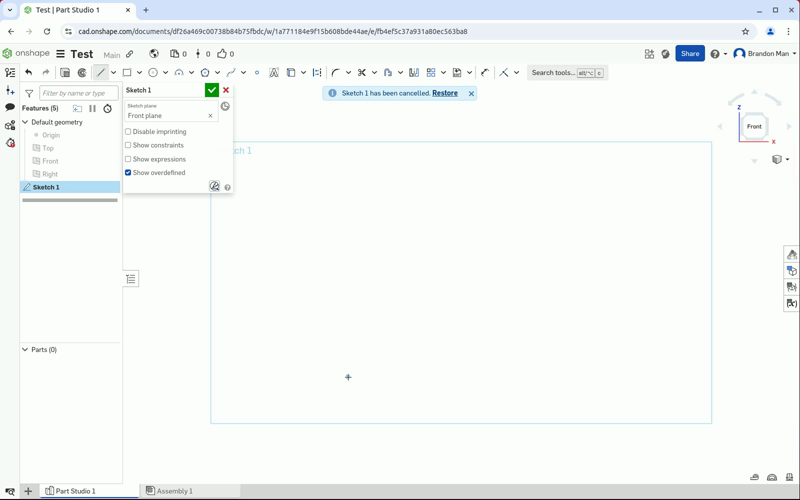
key_down(shift)
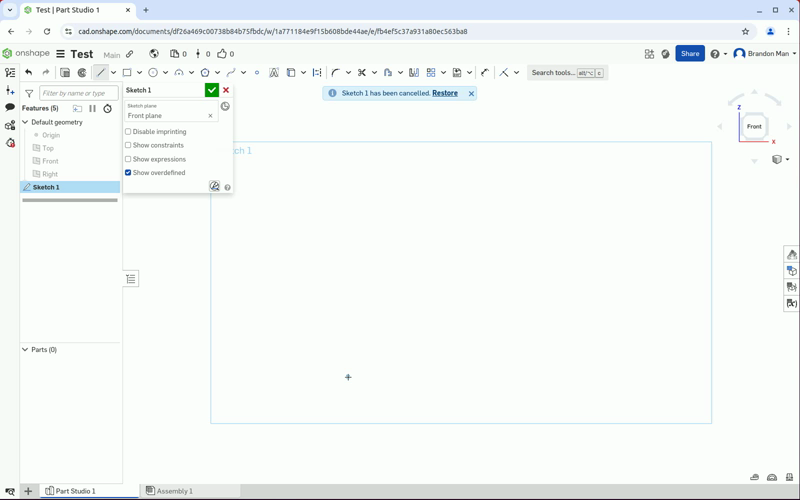
mouse_move(564, 376)
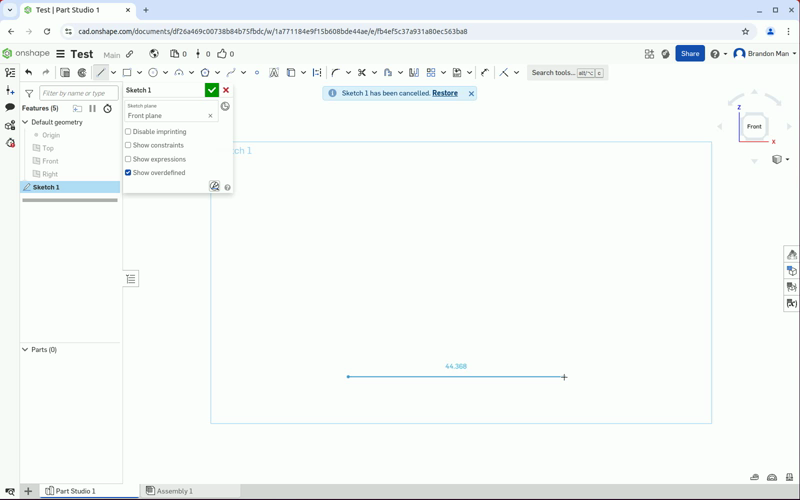
click(564, 376)
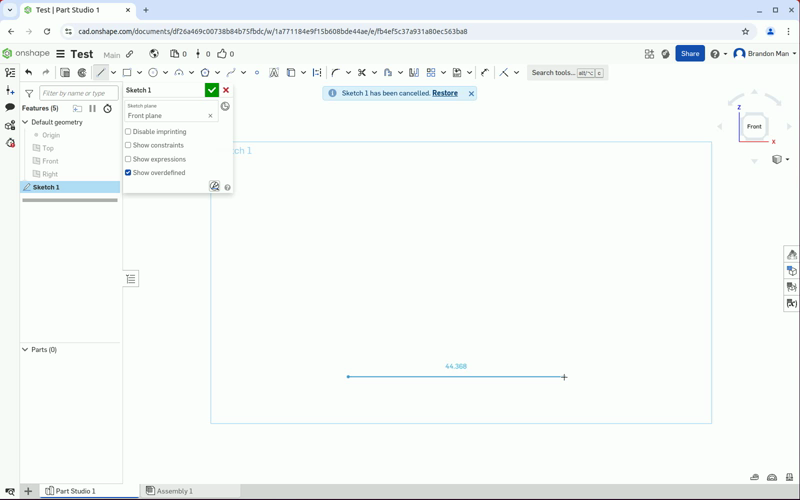
key_up(shift)
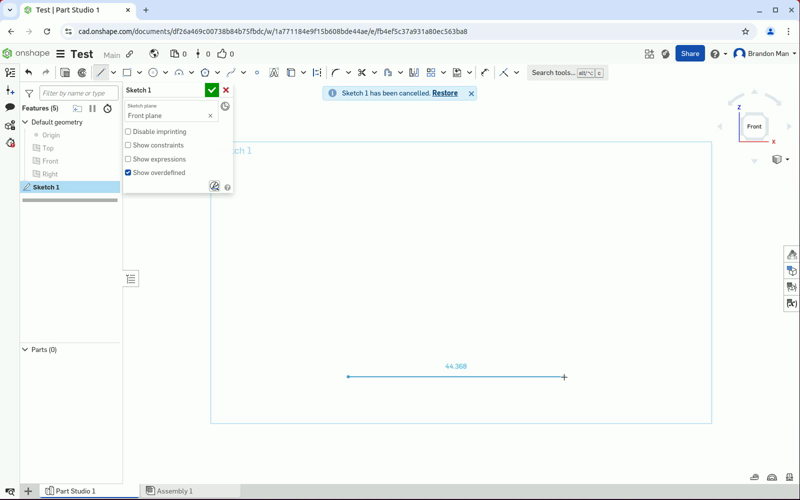
key_down(shift)
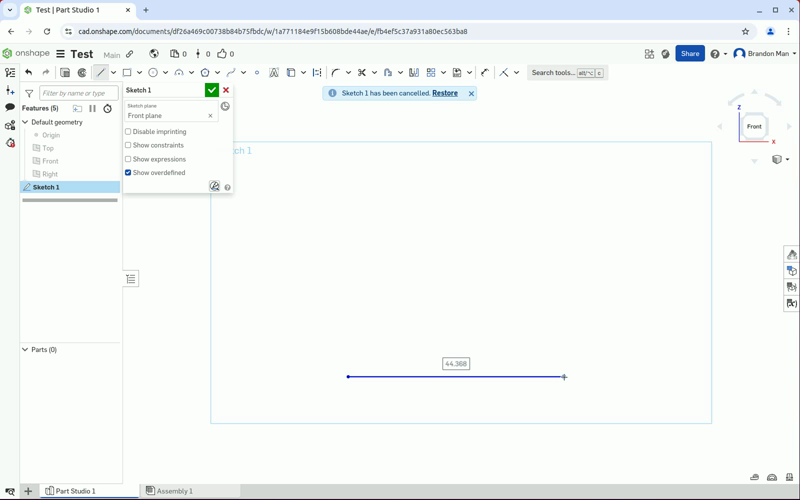
mouse_move(564, 206)
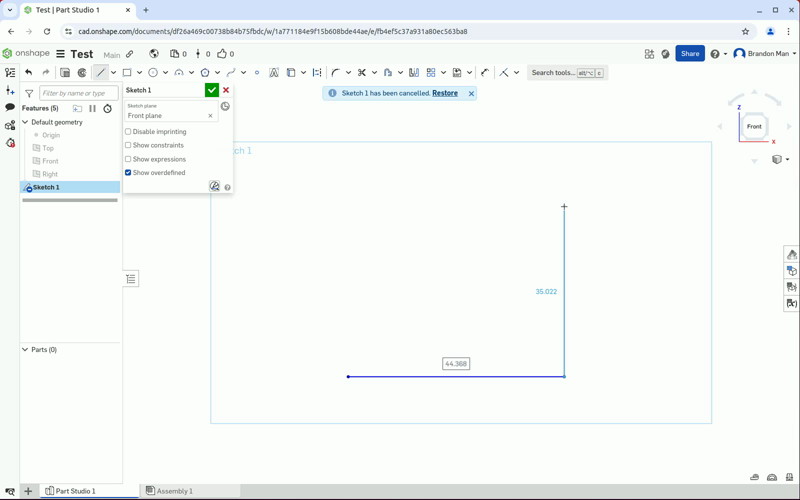
click(564, 206)
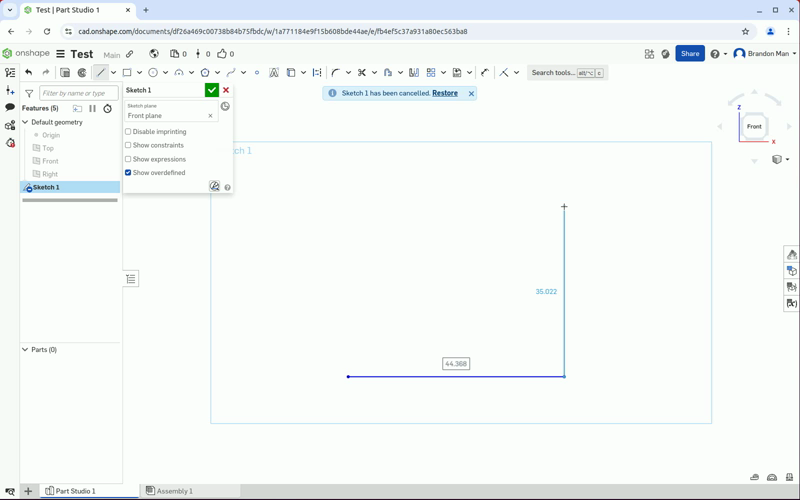
key_up(shift)
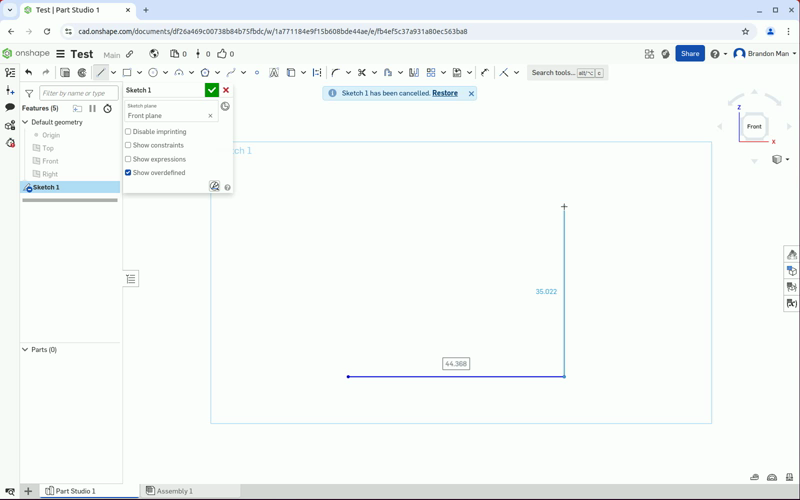
key_down(shift)
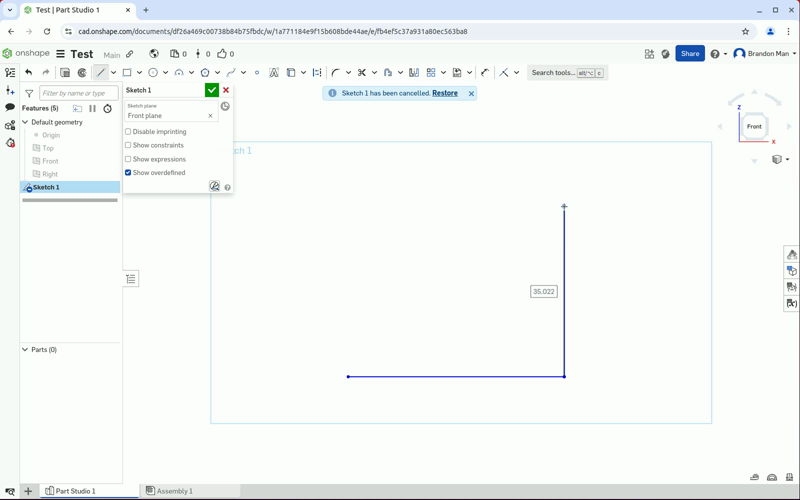
mouse_move(348, 206)
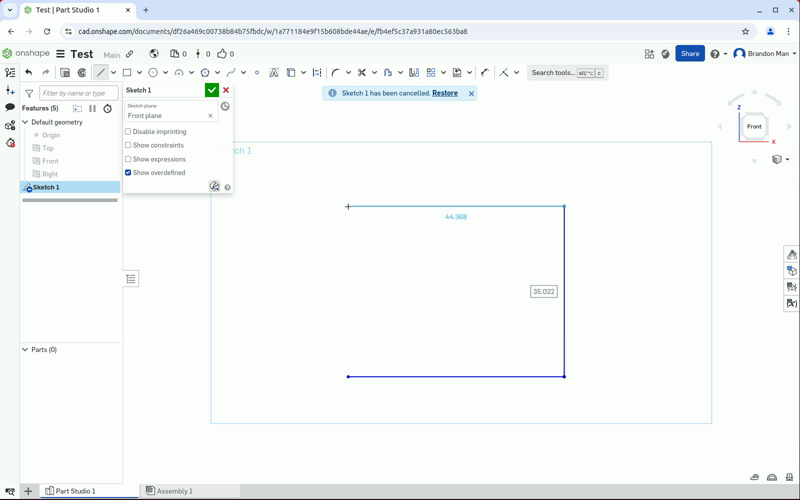
click(348, 206)
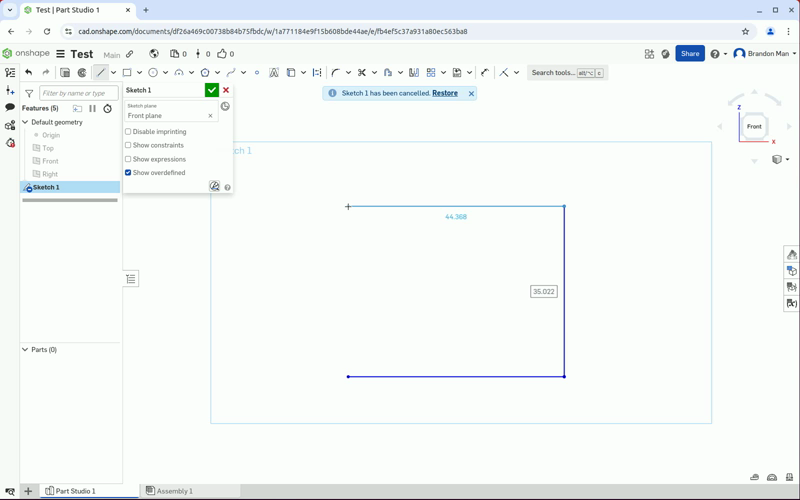
key_up(shift)
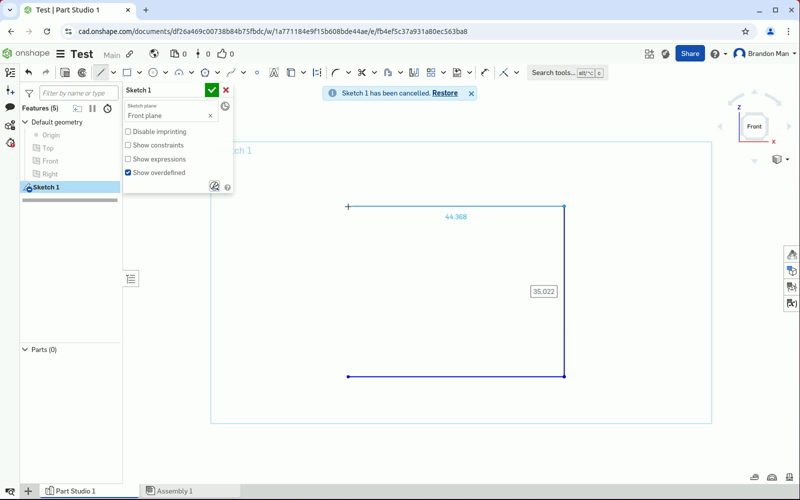
key_down(shift)
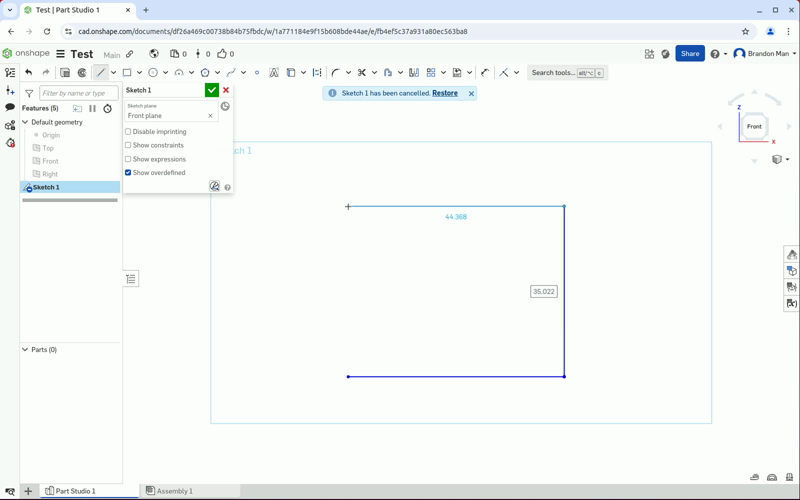
mouse_move(348, 376)
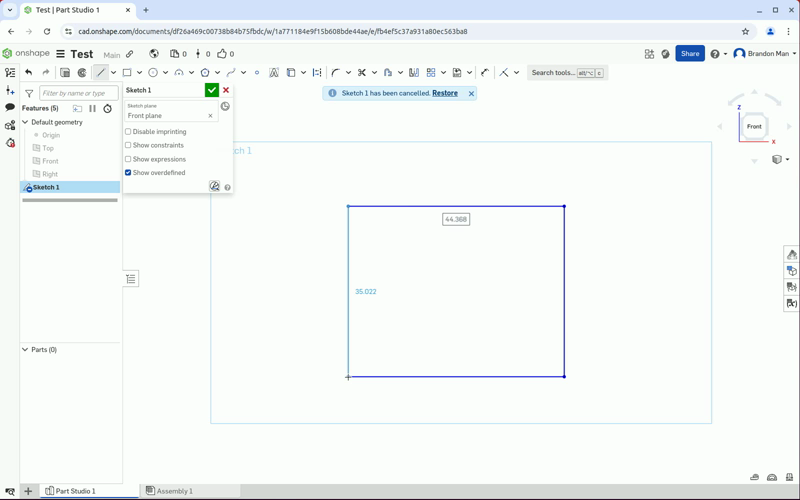
key_up(shift)
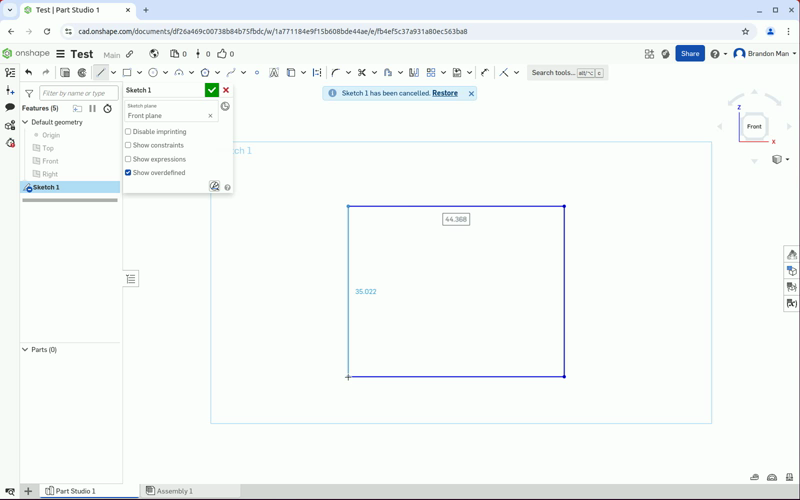
click(348, 376)
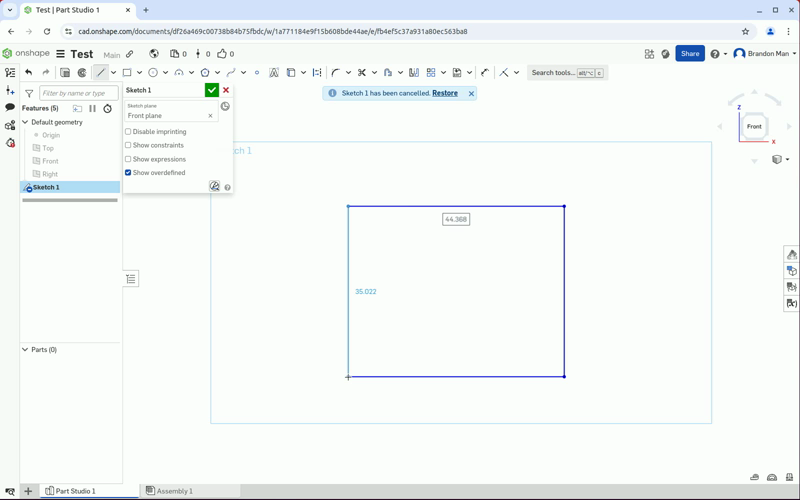
key(esc)
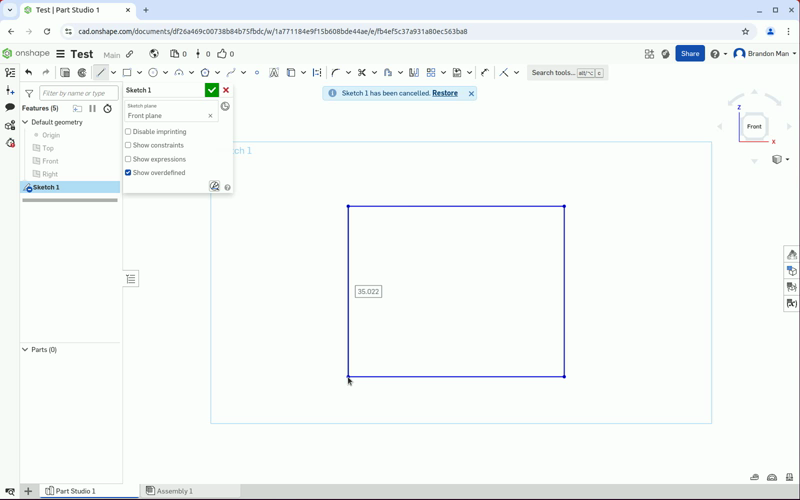
mouse_move(478, 244)
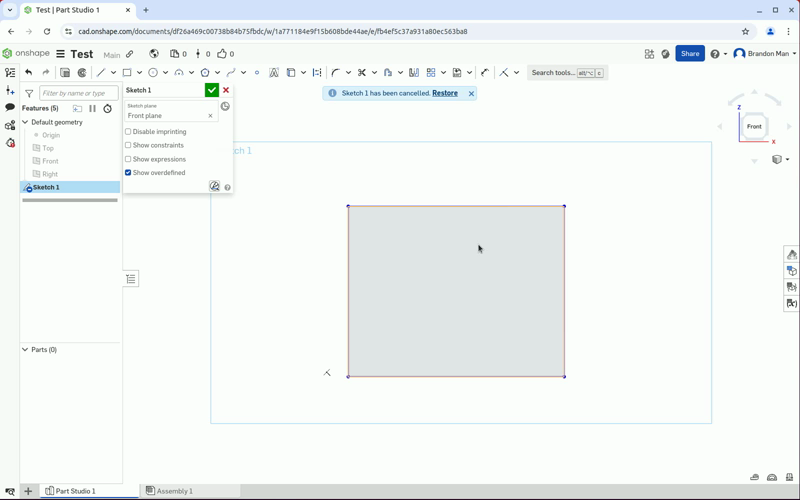
click(478, 244)
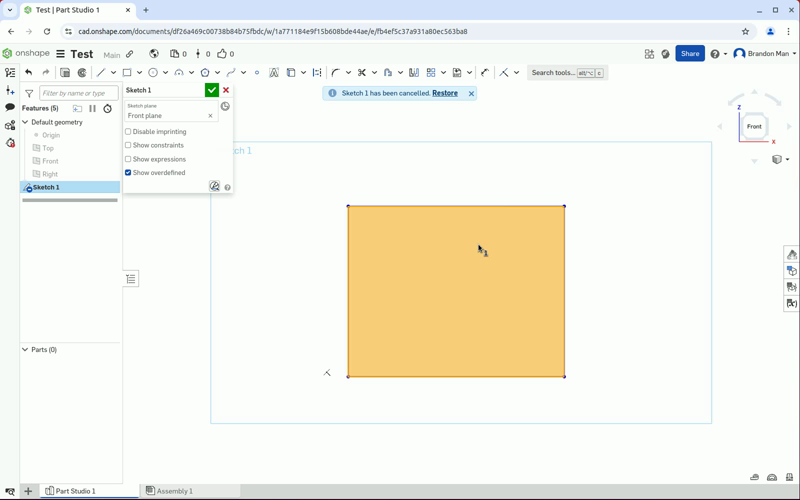
mouse_move(73, 352)
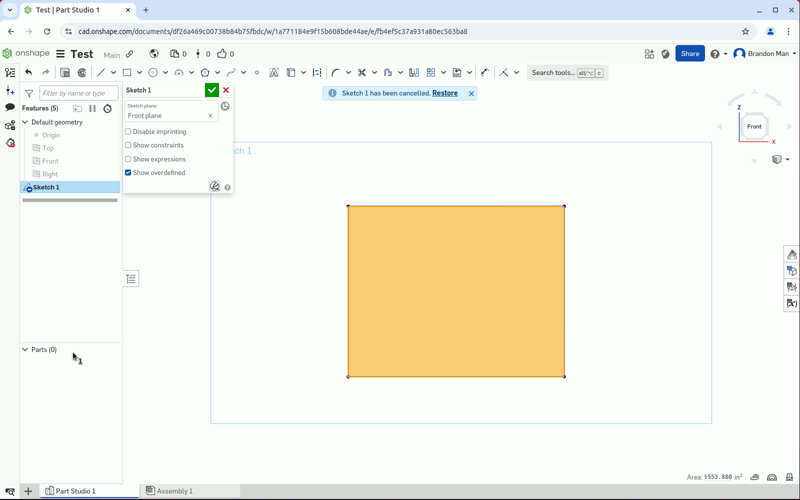
key(shift+y)
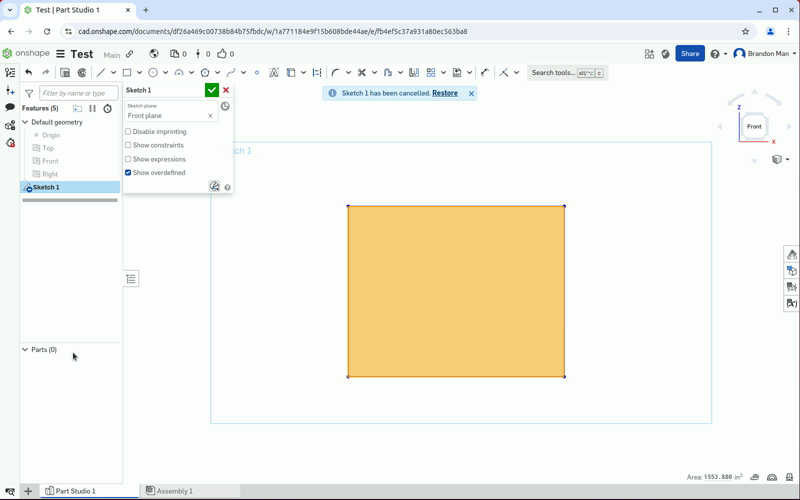
key(shift+e)
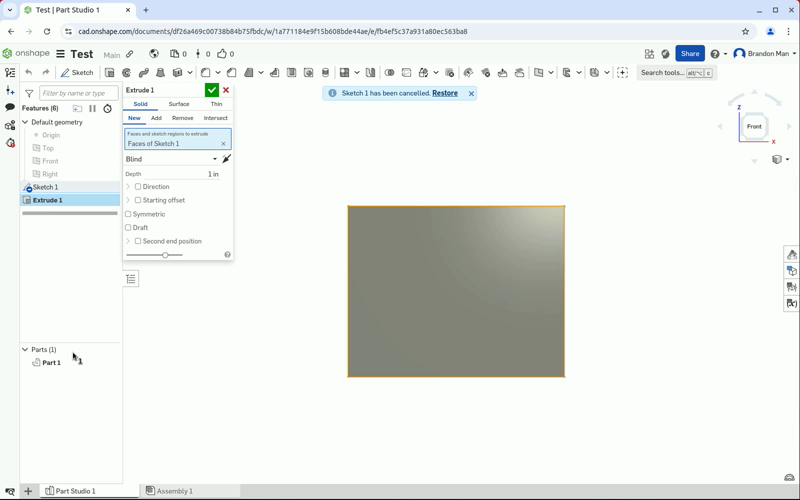
mouse_move(143, 106)
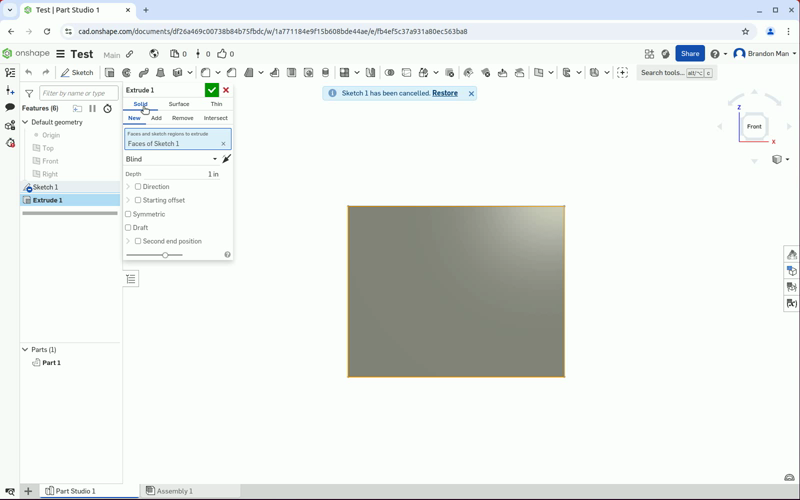
click(143, 106)
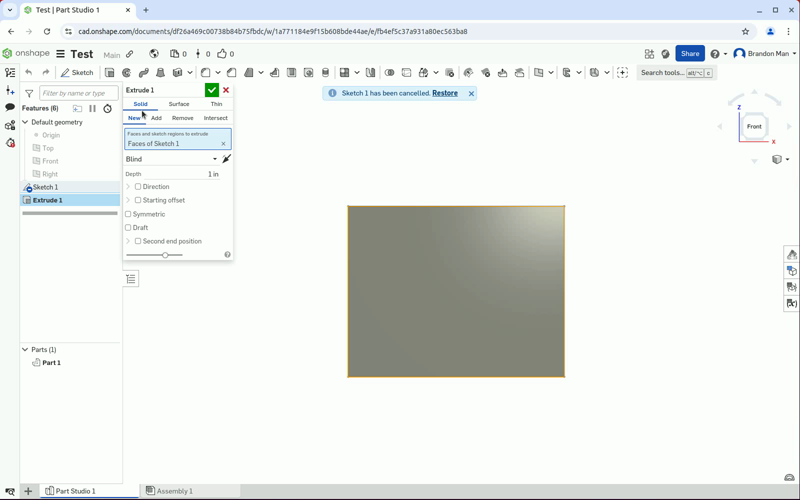
mouse_move(137, 120)
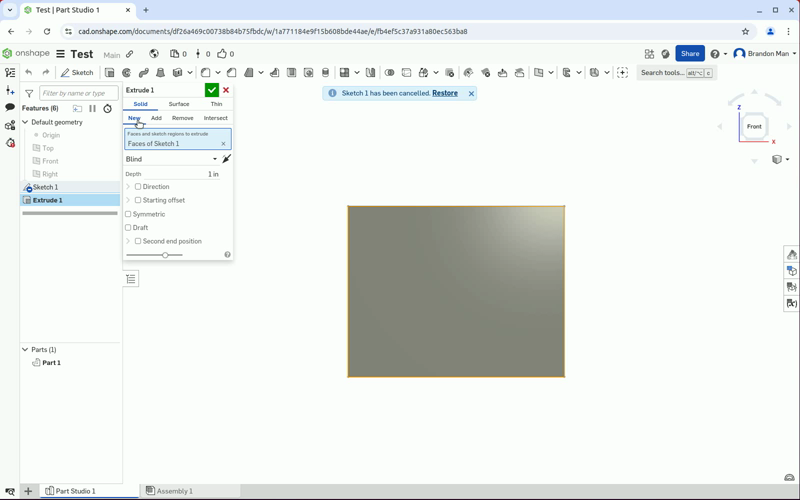
click(137, 120)
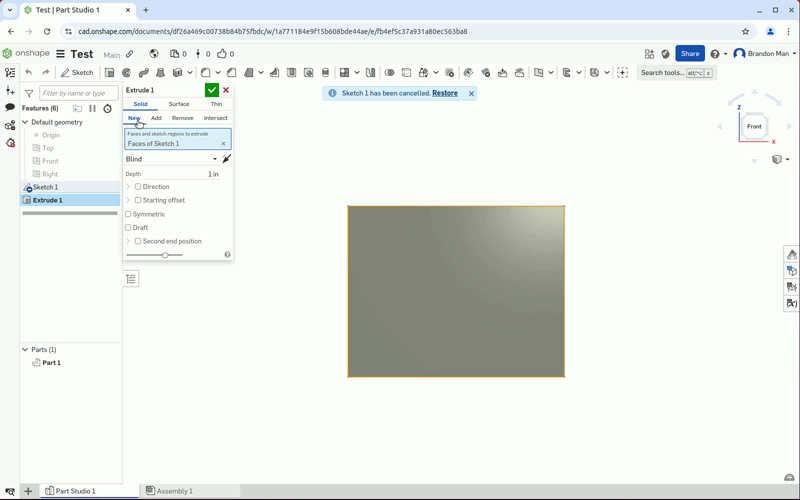
key(tab, 4)
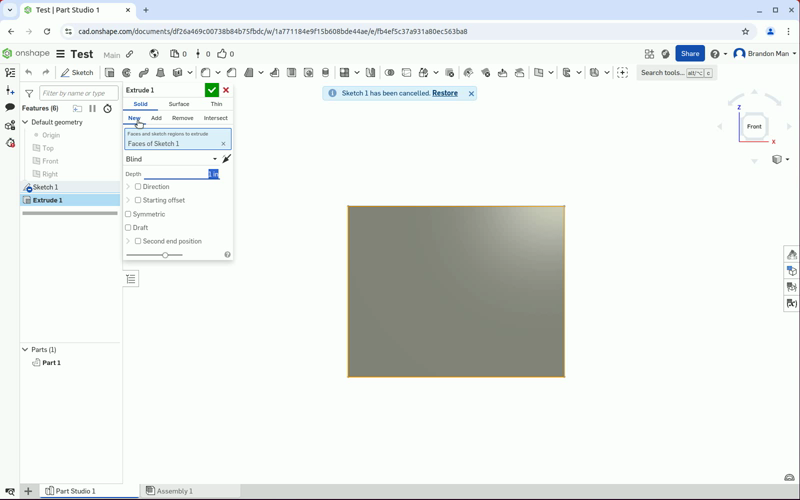
text(8.184)
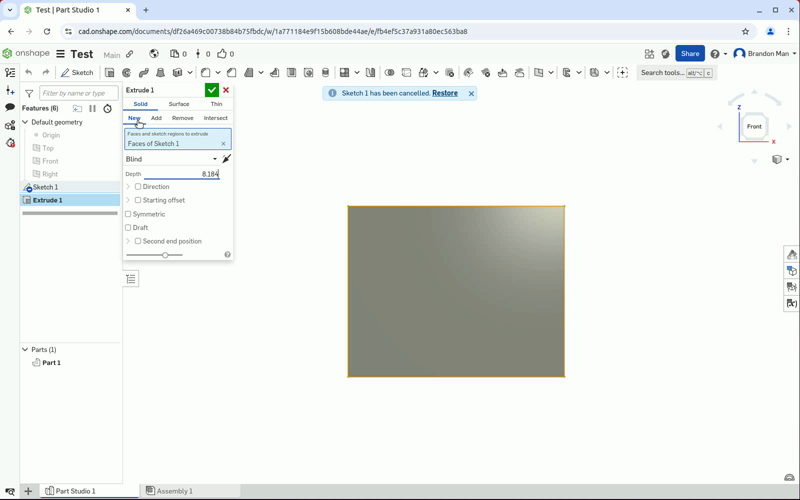
key(enter)
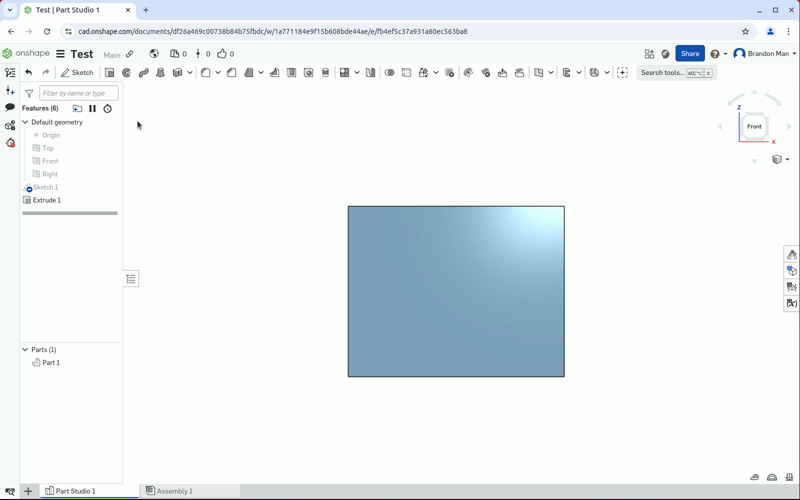
key(shift+h)
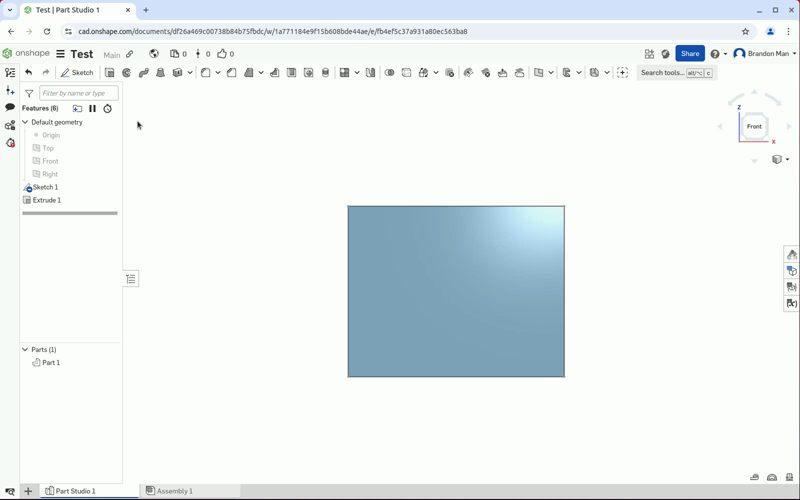
key(shift+h)
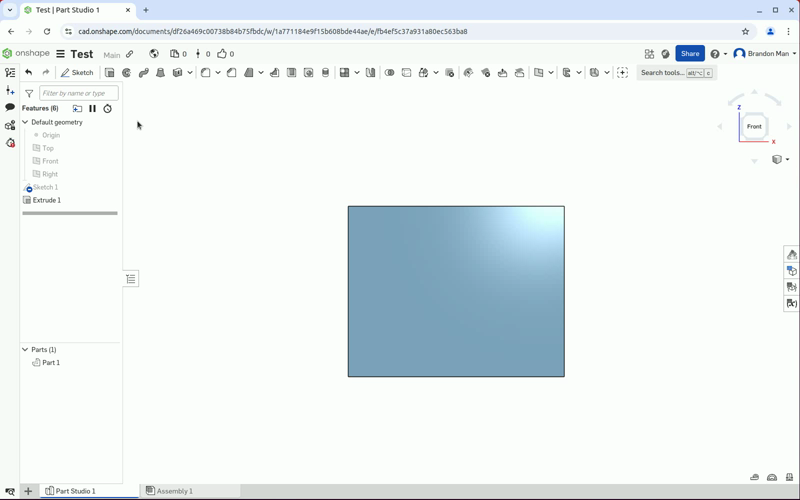
mouse_move(73, 189)
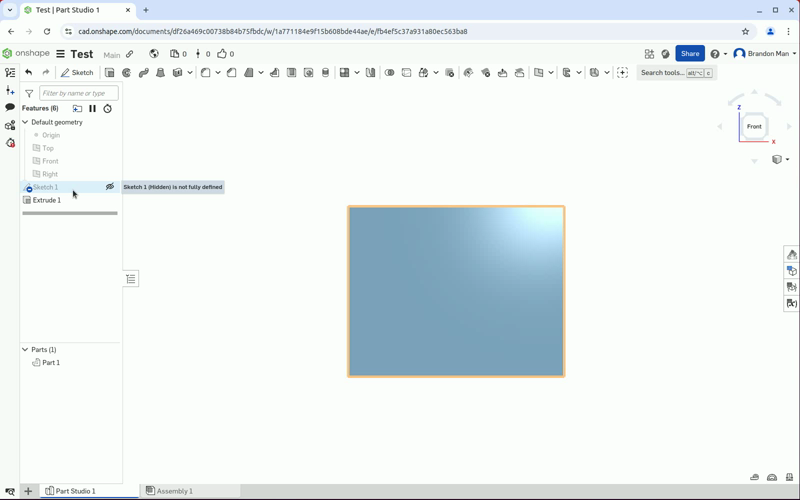
click(73, 189)
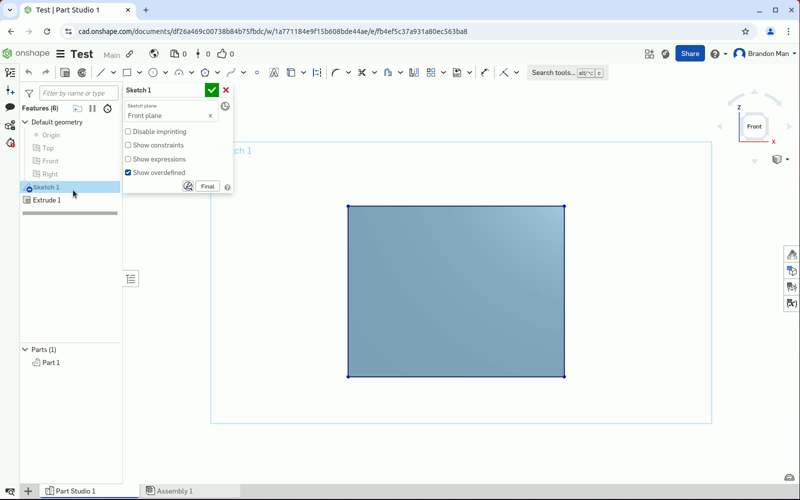
mouse_move(229, 92)
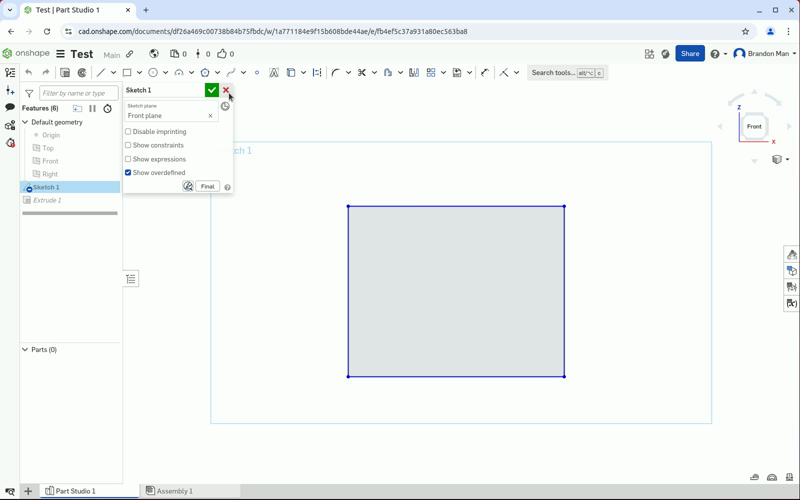
click(229, 92)
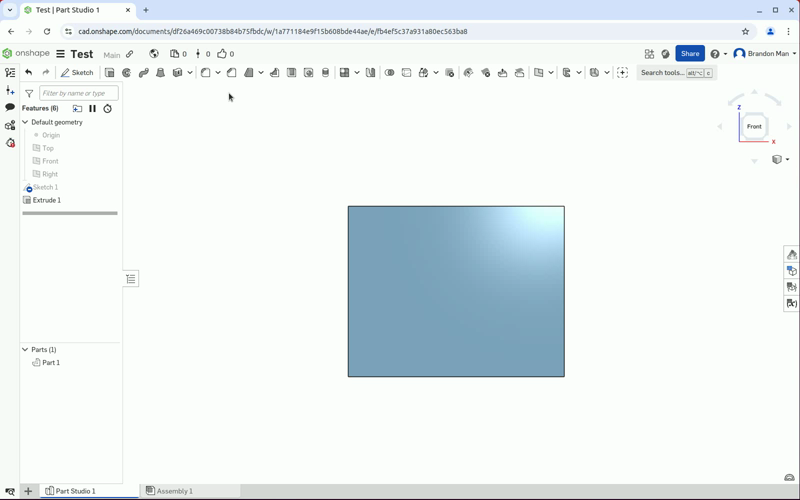
mouse_move(541, 75)
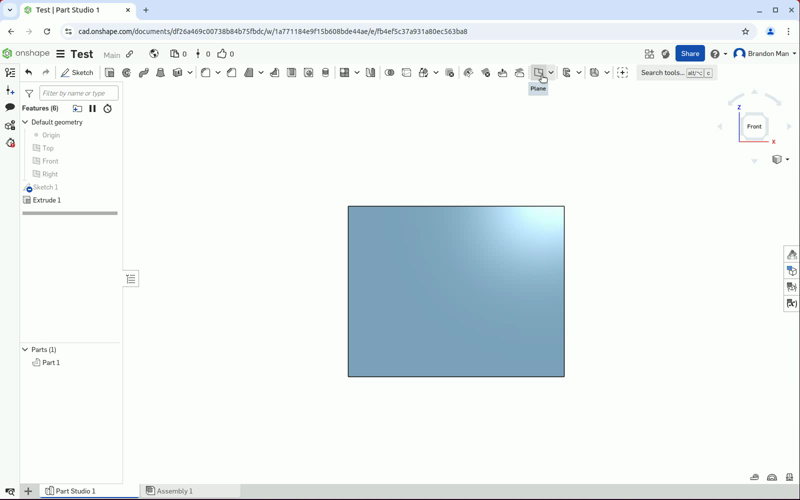
click(541, 75)
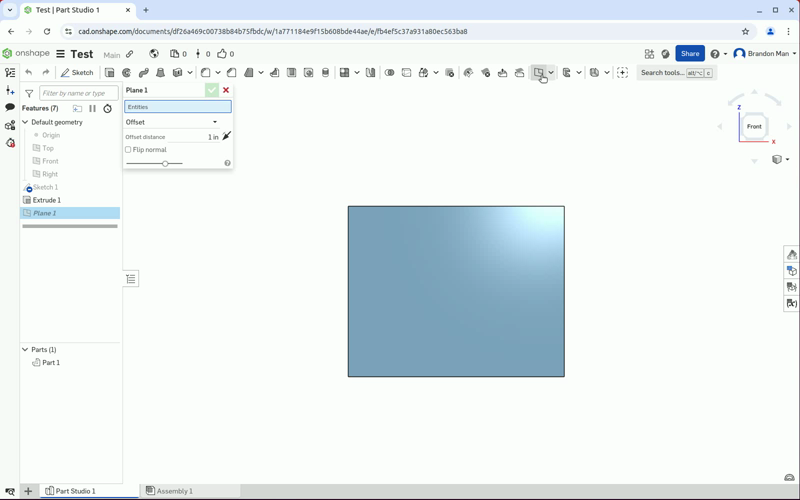
mouse_move(73, 163)
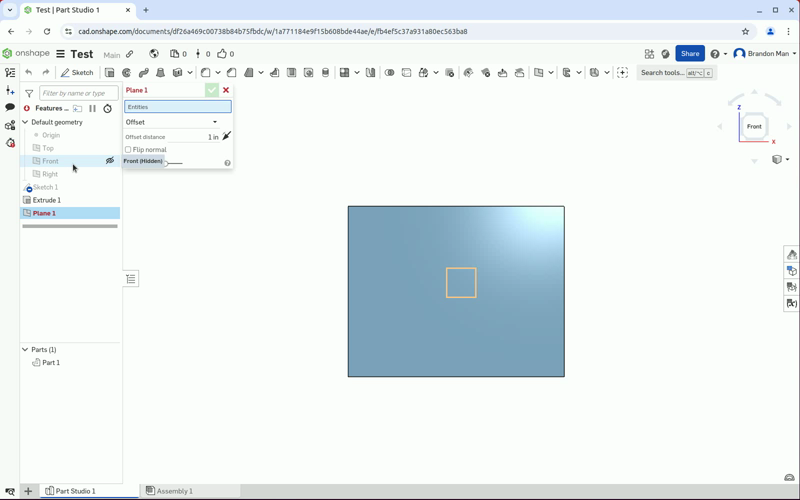
click(73, 163)
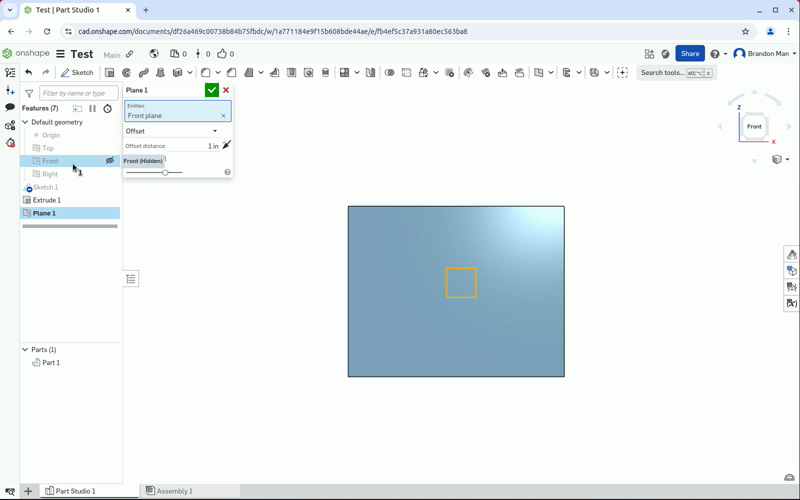
key(tab, 2)
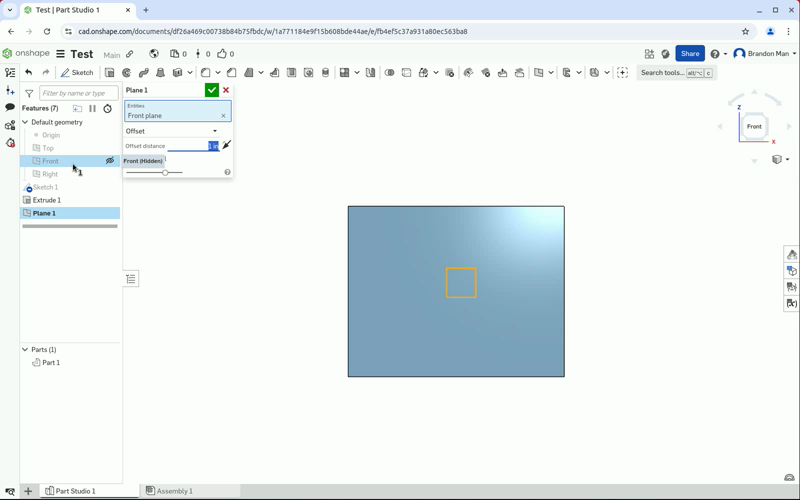
text(8.196)
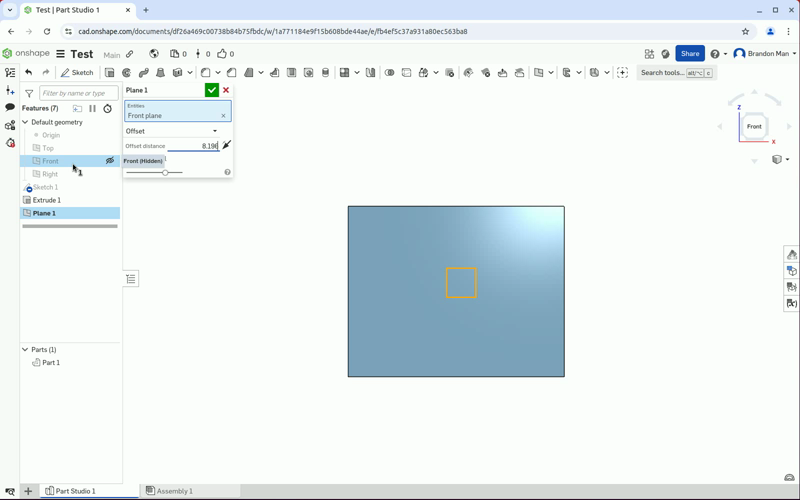
key(enter, 2)
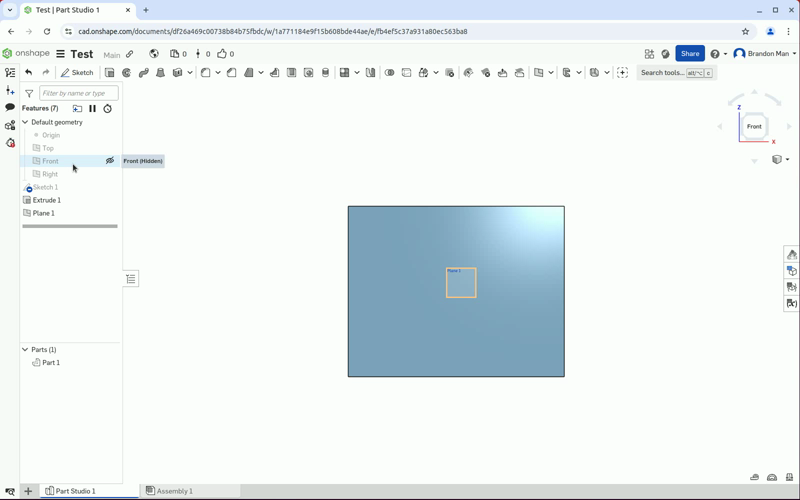
key(shift+s)
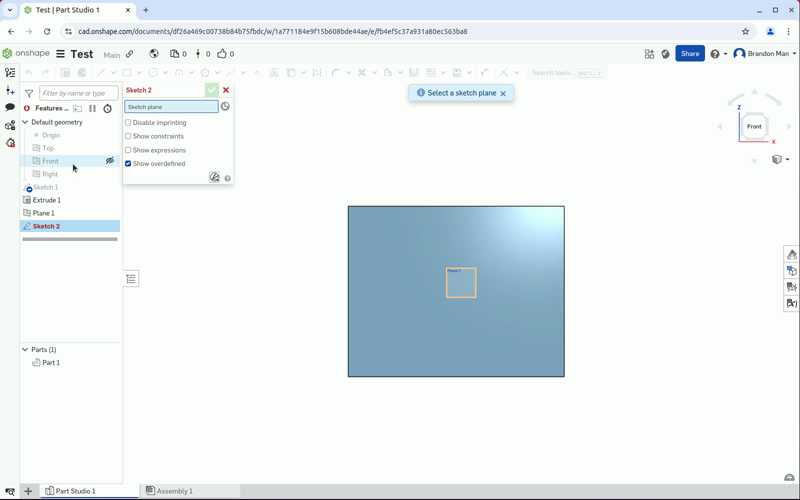
mouse_move(73, 215)
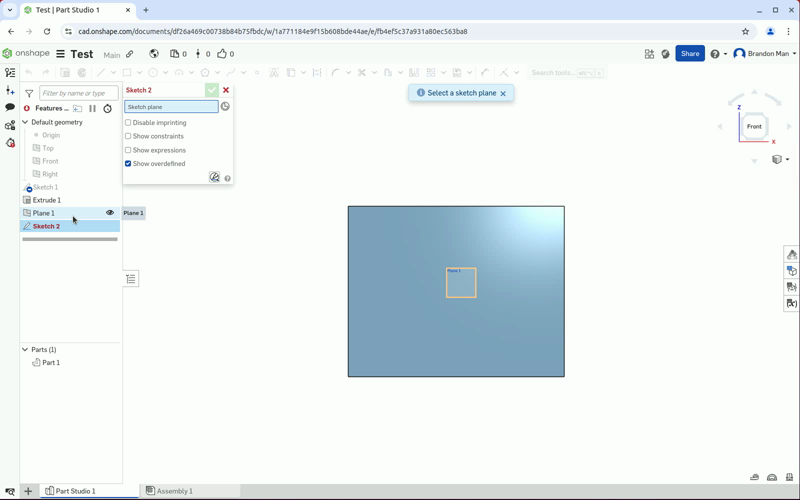
click(73, 215)
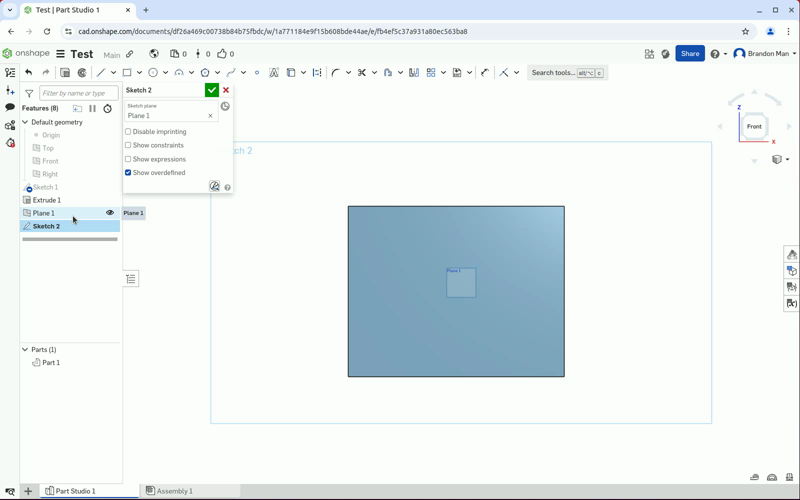
mouse_move(73, 352)
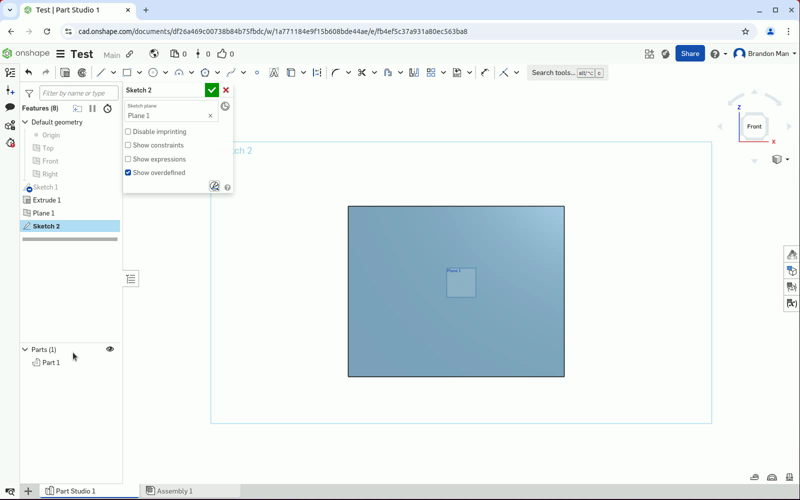
key(y)
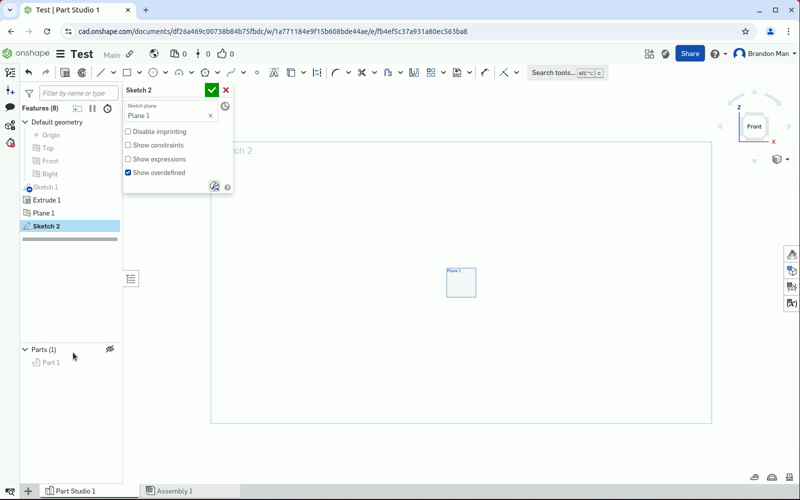
key(l)
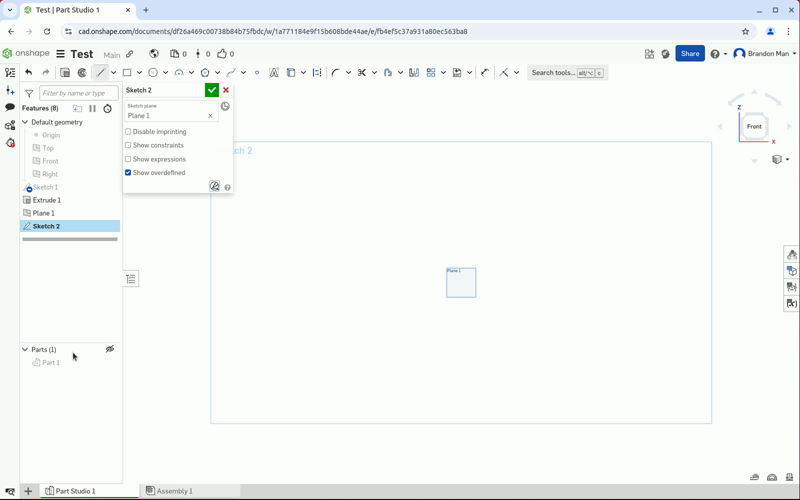
key_down(shift)
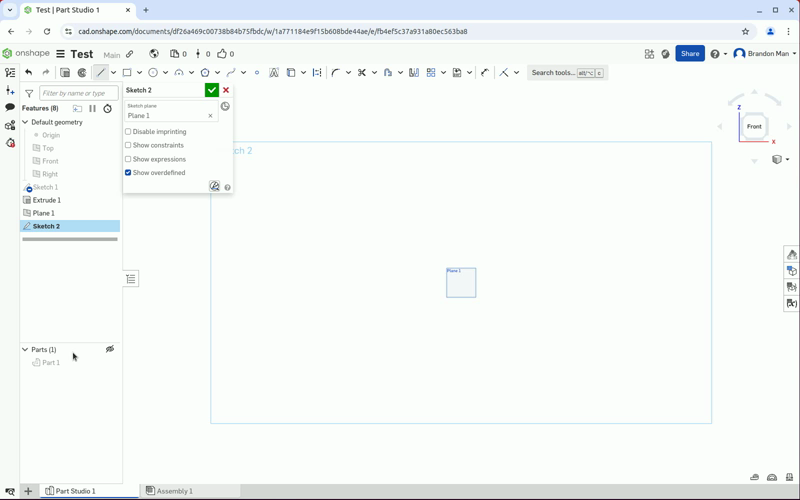
mouse_move(366, 270)
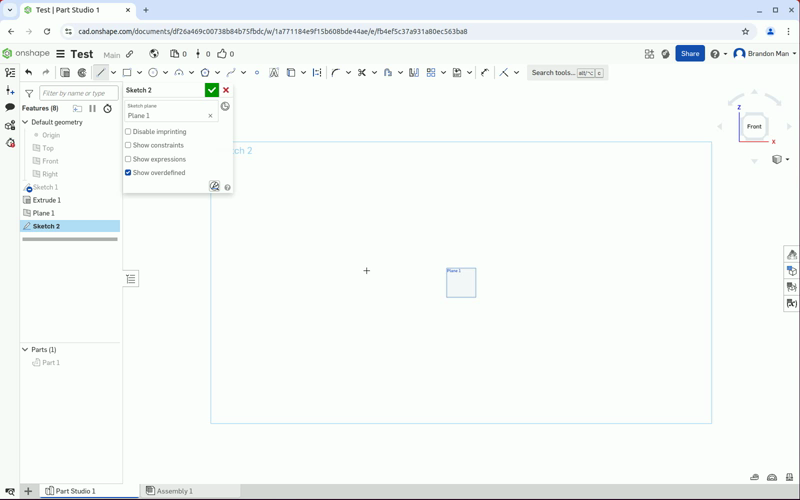
click(366, 270)
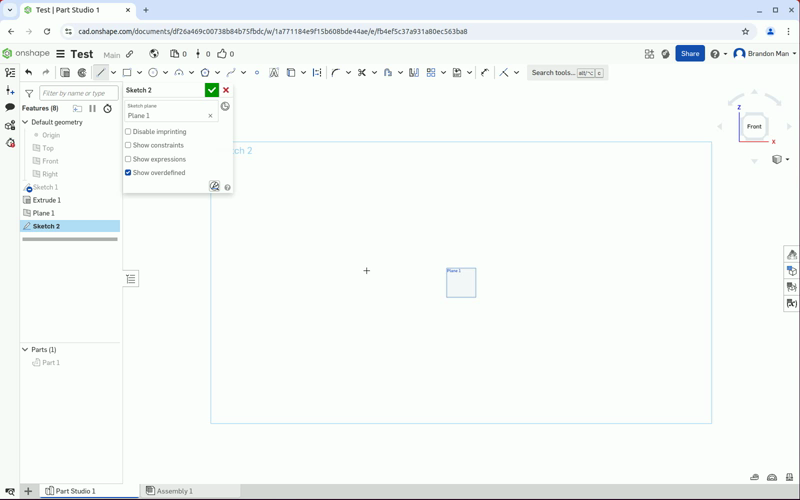
key_up(shift)
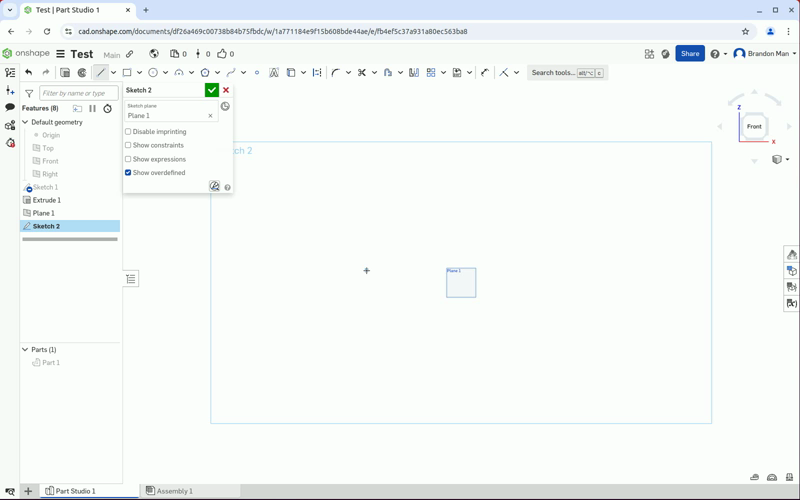
key_down(shift)
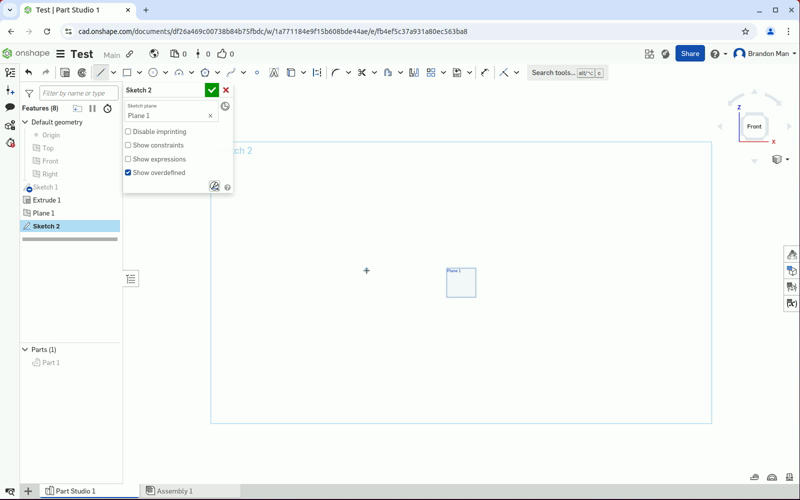
mouse_move(396, 270)
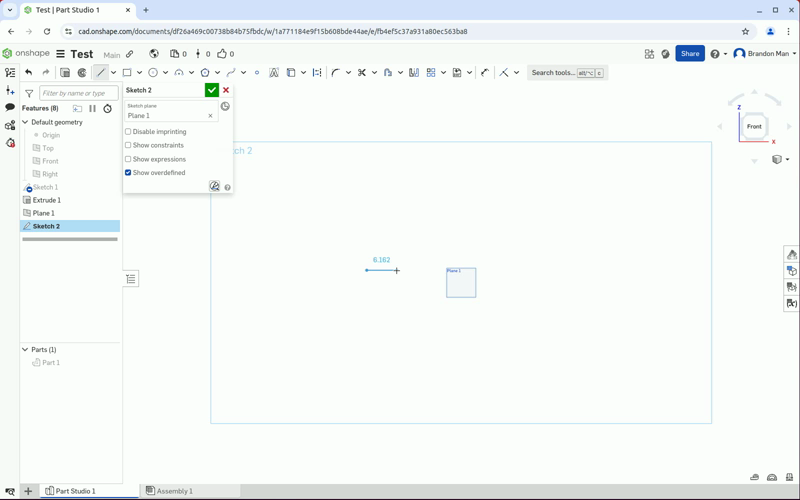
mouse_move(372, 270)
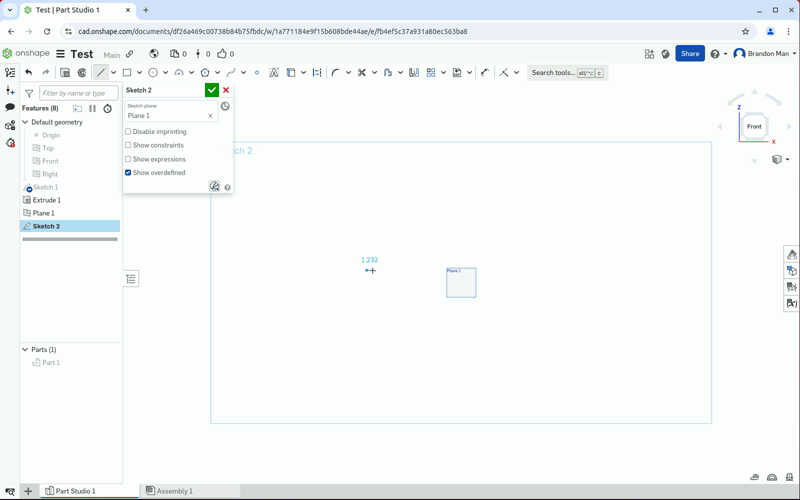
scroll(6)
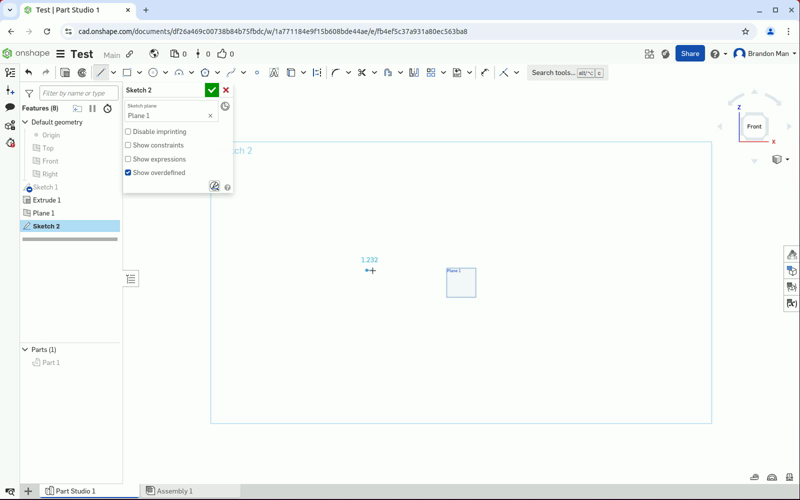
scroll(6)
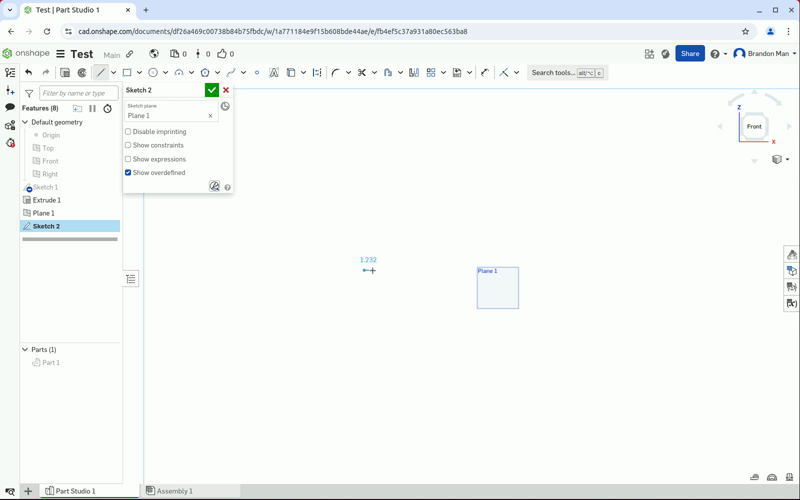
scroll(6)
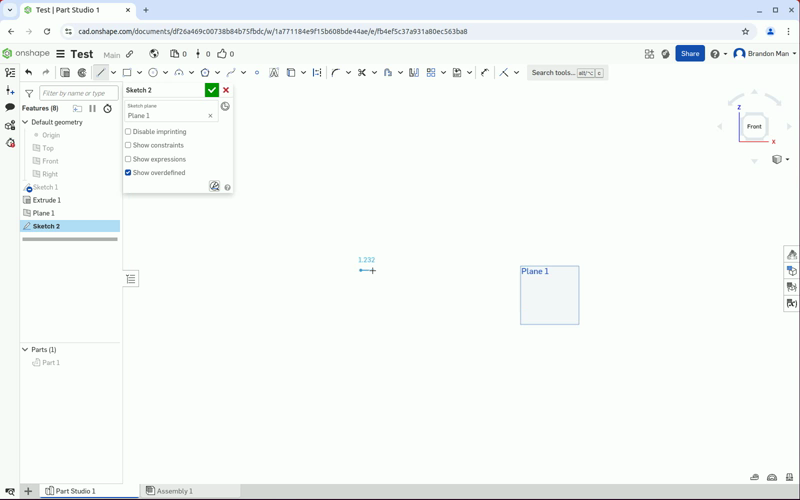
scroll(6)
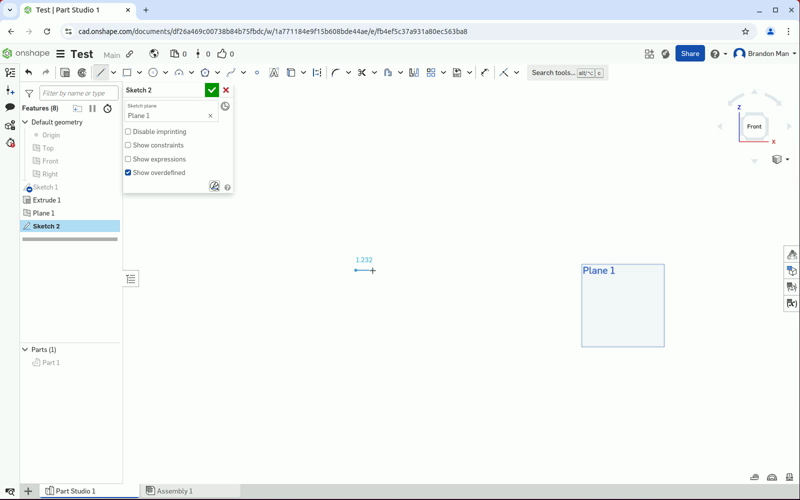
scroll(6)
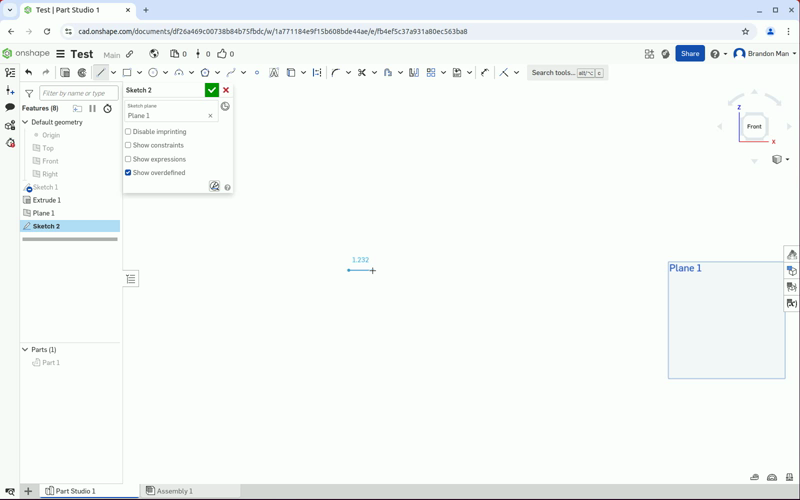
scroll(6)
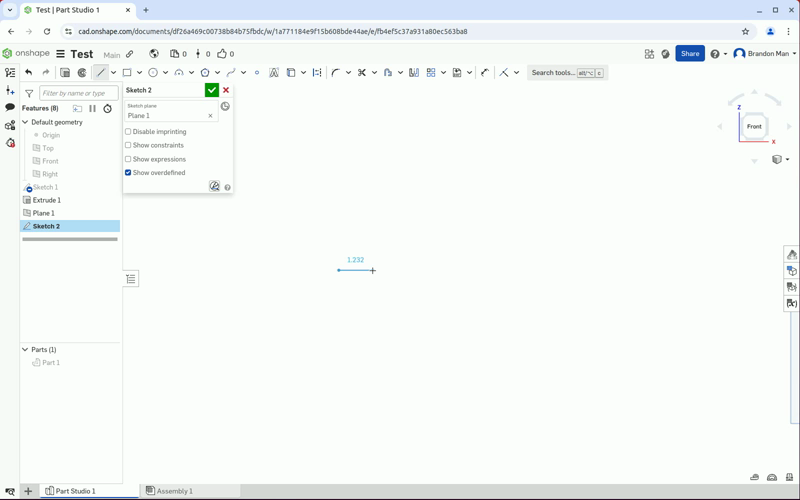
scroll(6)
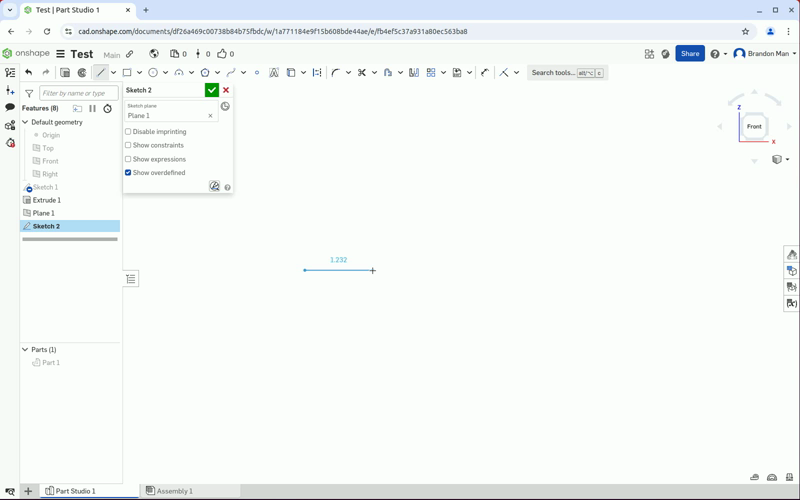
click(372, 270)
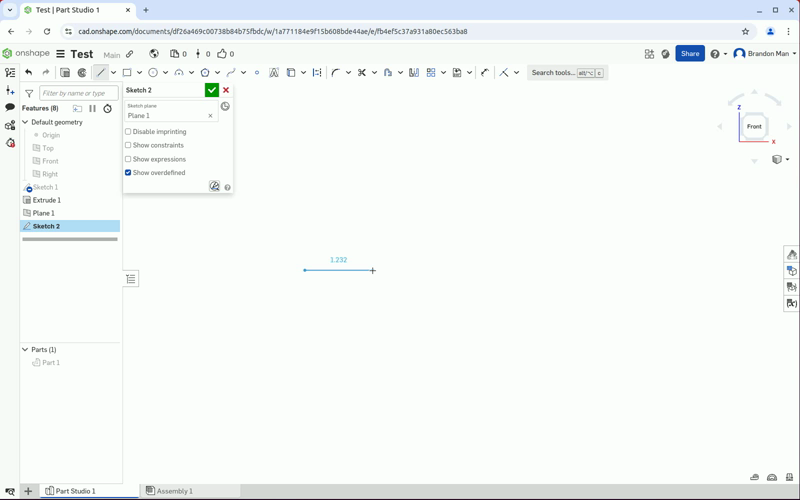
scroll(-6)
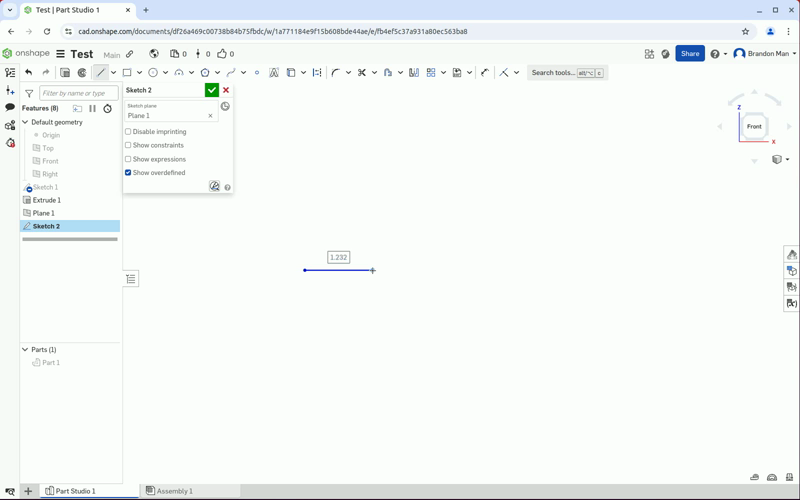
scroll(-6)
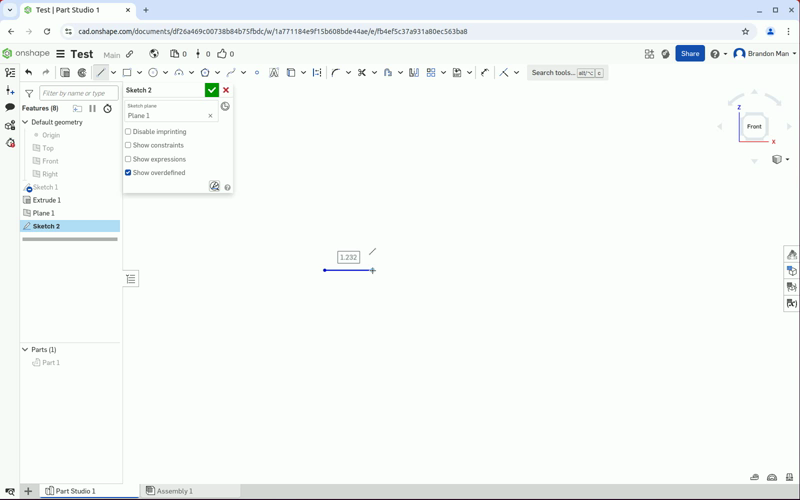
scroll(-6)
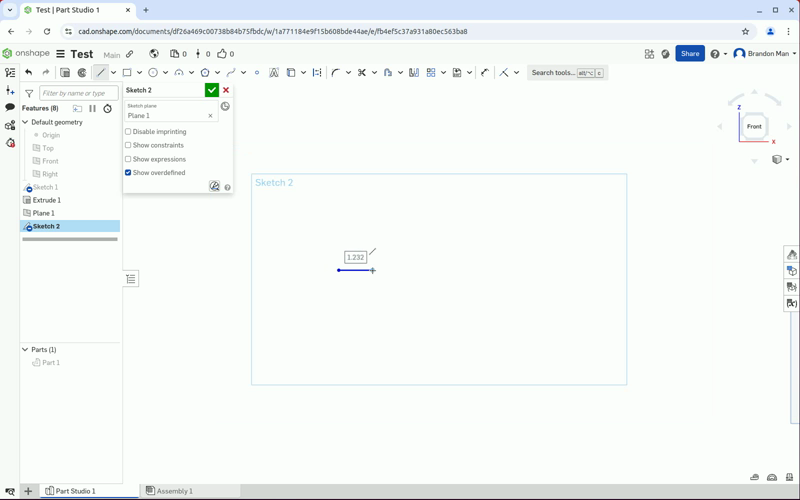
scroll(-6)
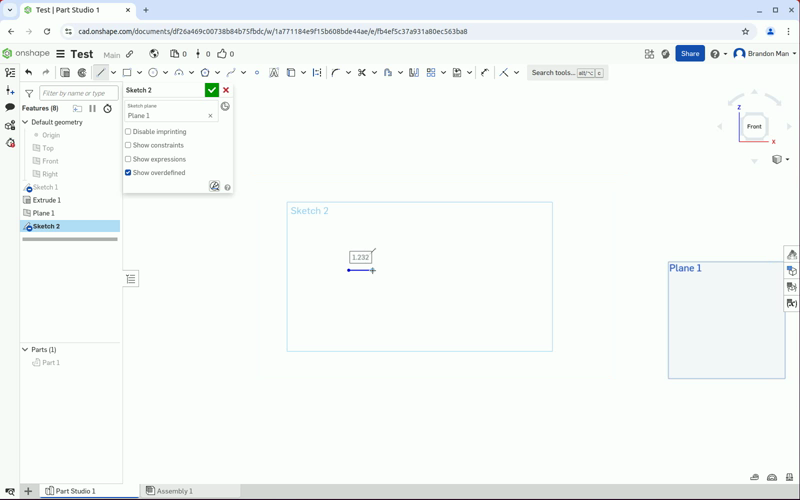
scroll(-6)
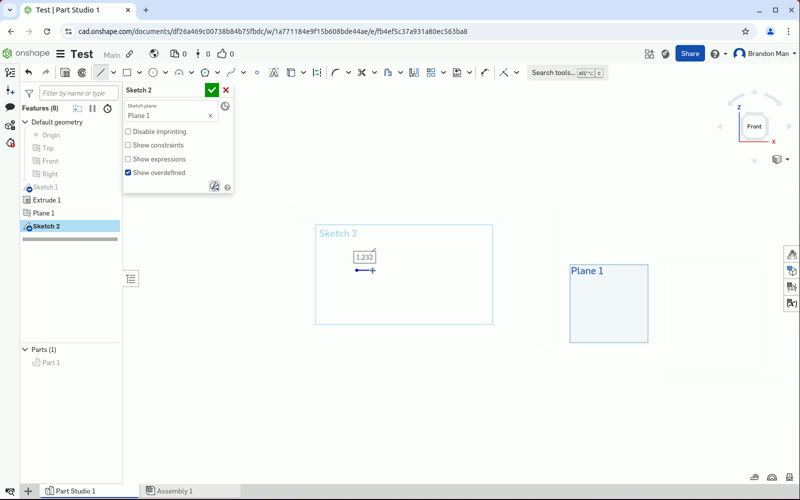
scroll(-6)
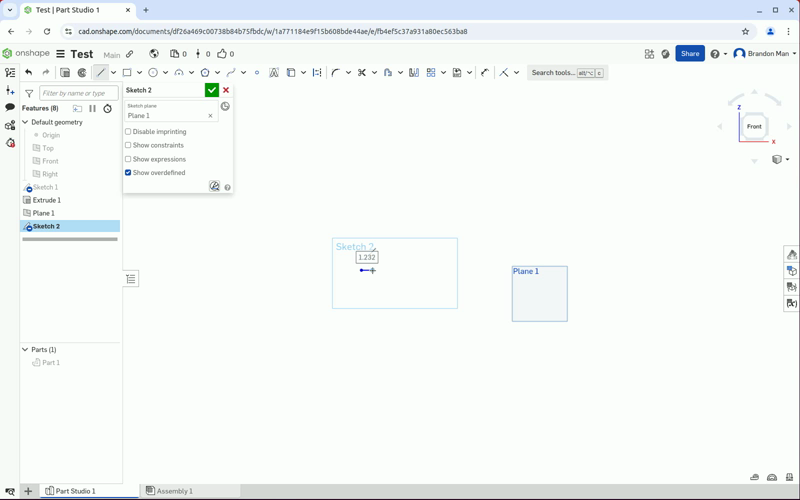
scroll(-6)
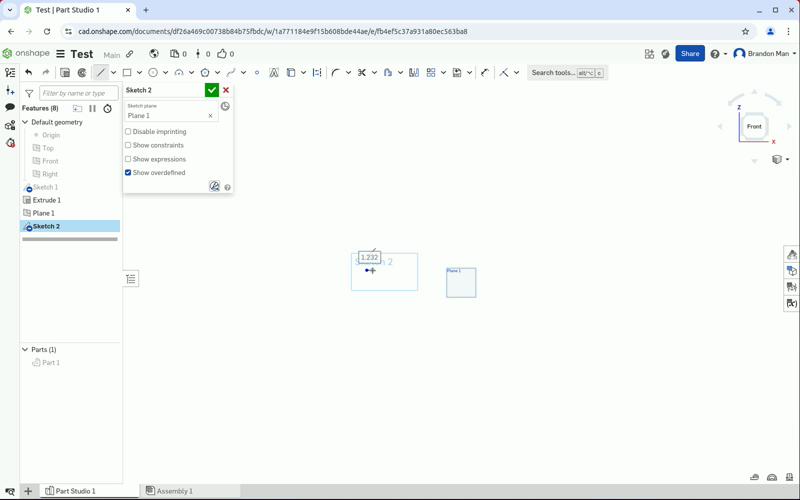
key_up(shift)
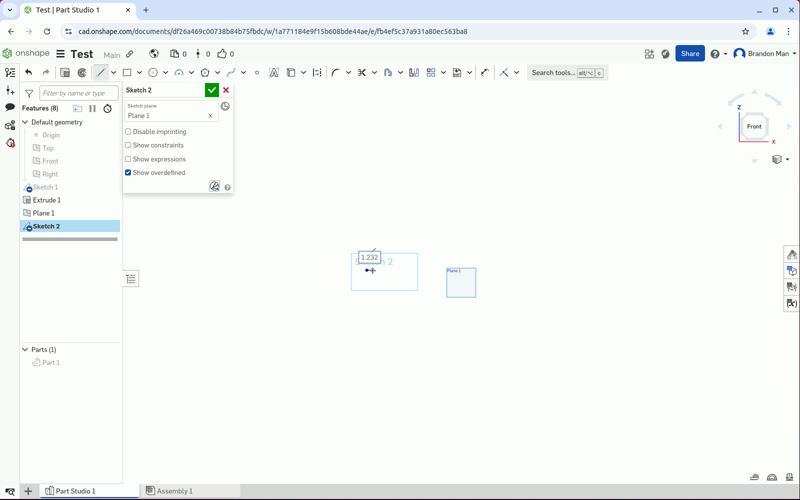
key_down(shift)
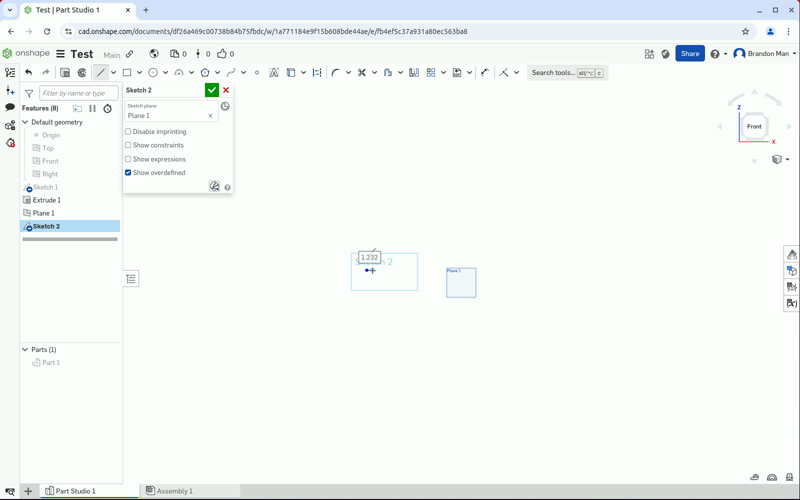
mouse_move(402, 270)
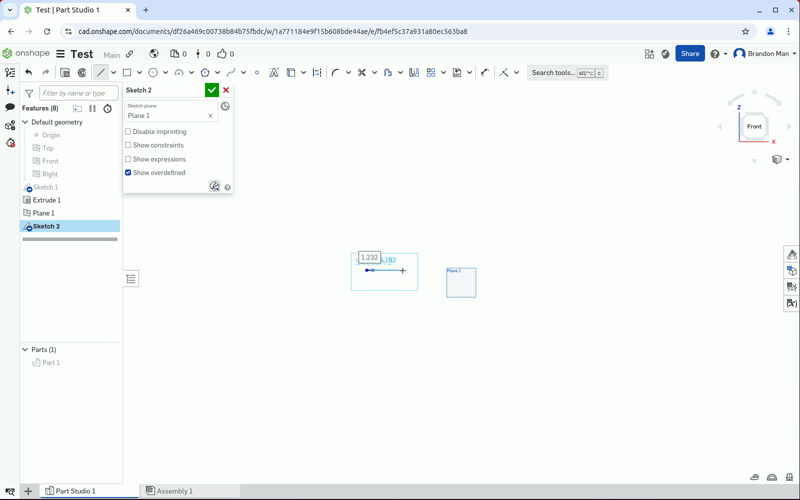
mouse_move(372, 246)
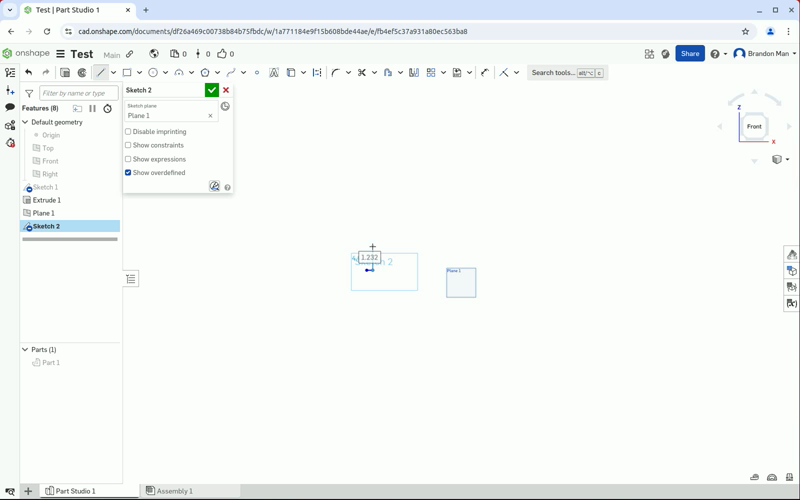
click(372, 246)
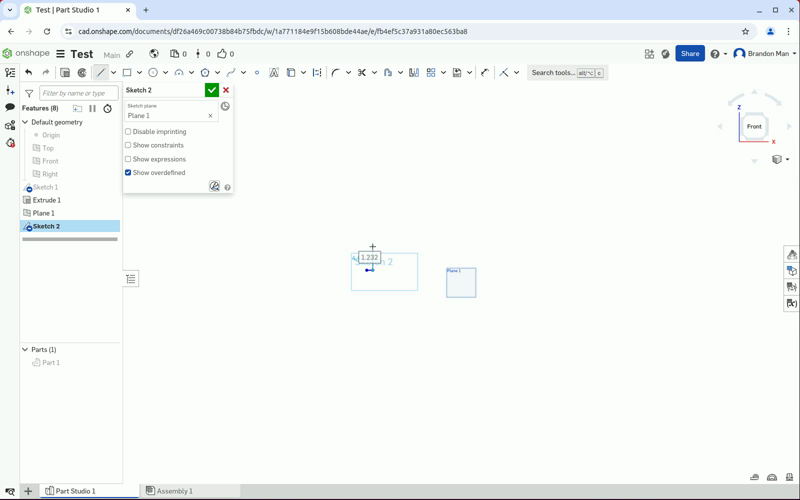
key_up(shift)
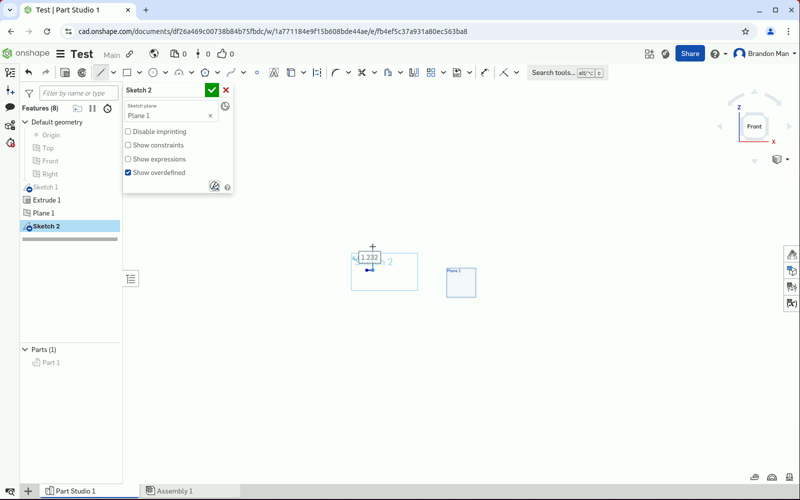
key_down(shift)
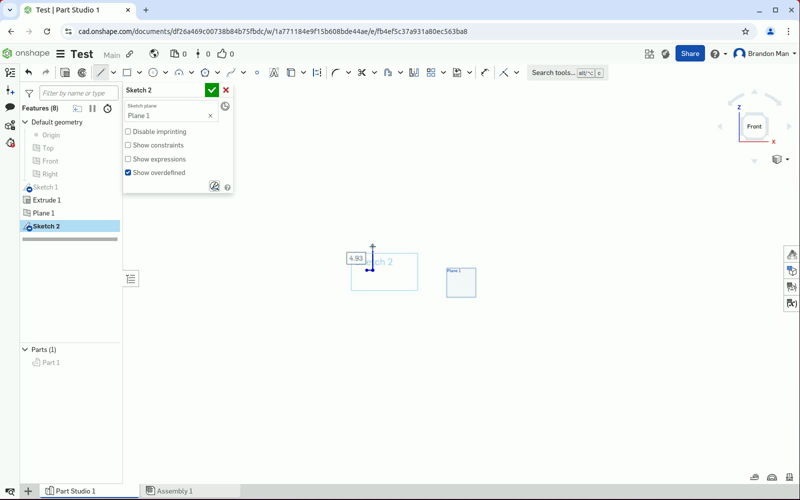
mouse_move(402, 246)
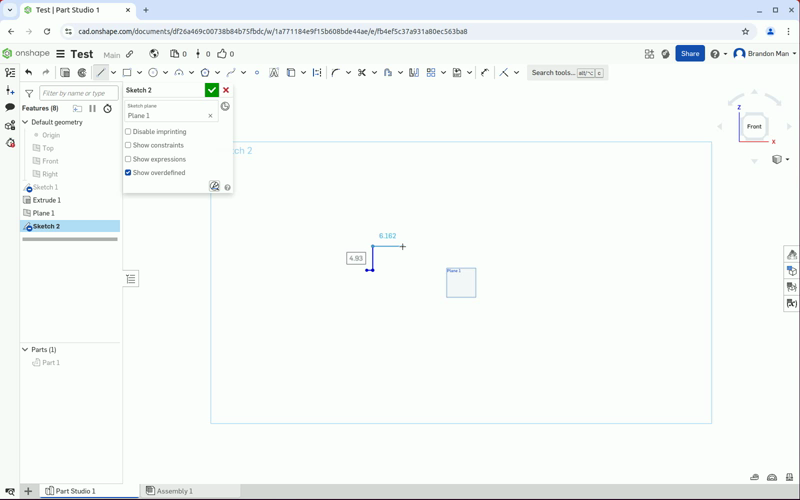
mouse_move(398, 246)
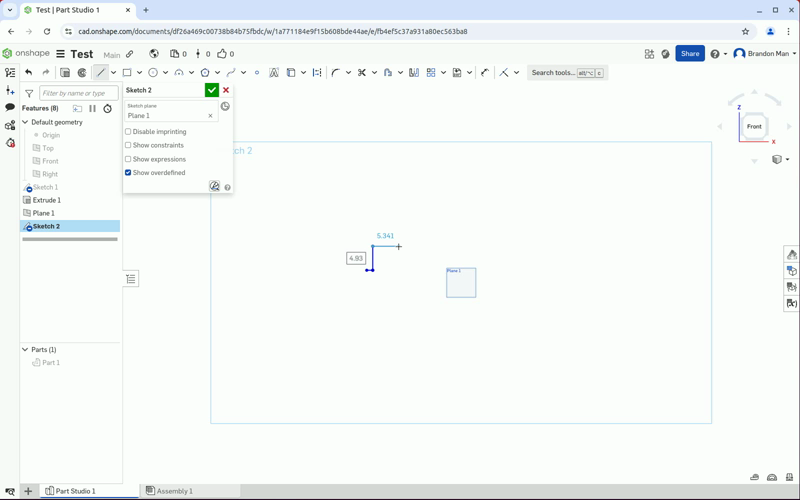
click(398, 246)
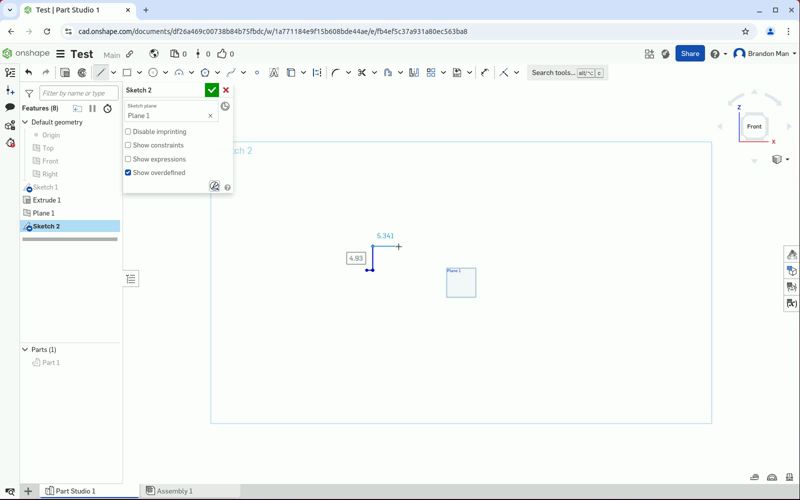
key_up(shift)
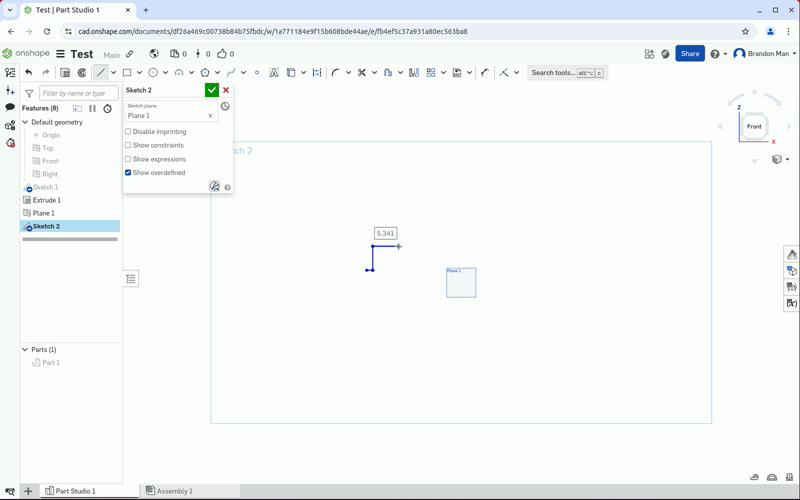
key_down(shift)
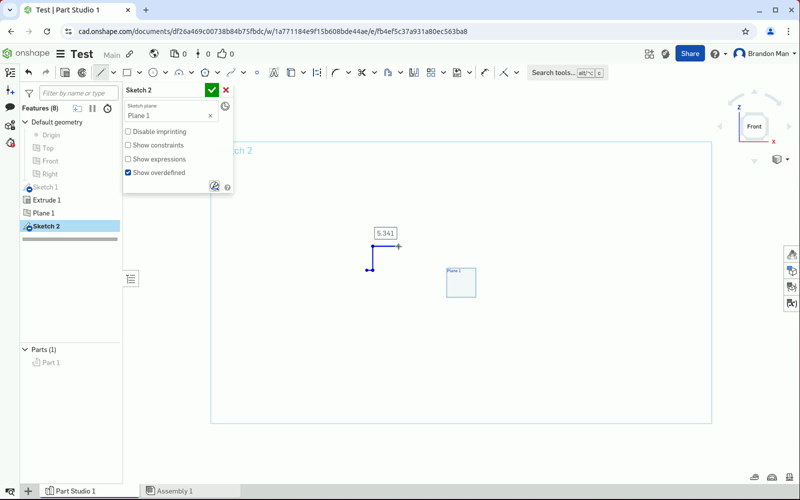
mouse_move(428, 246)
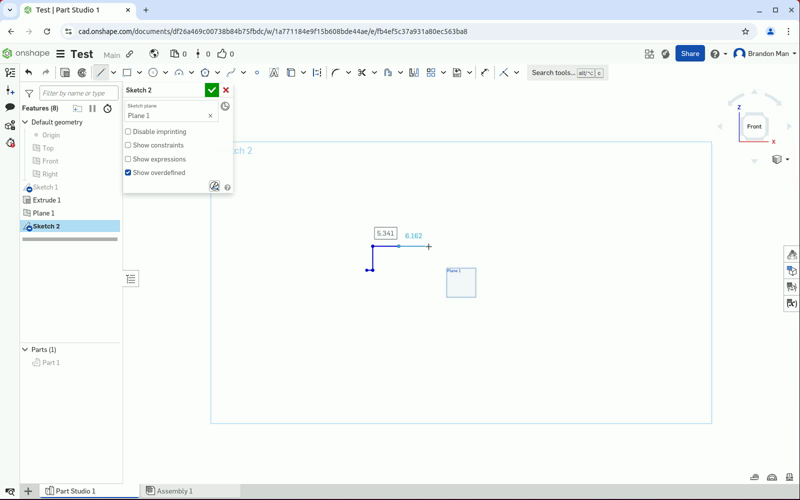
mouse_move(398, 270)
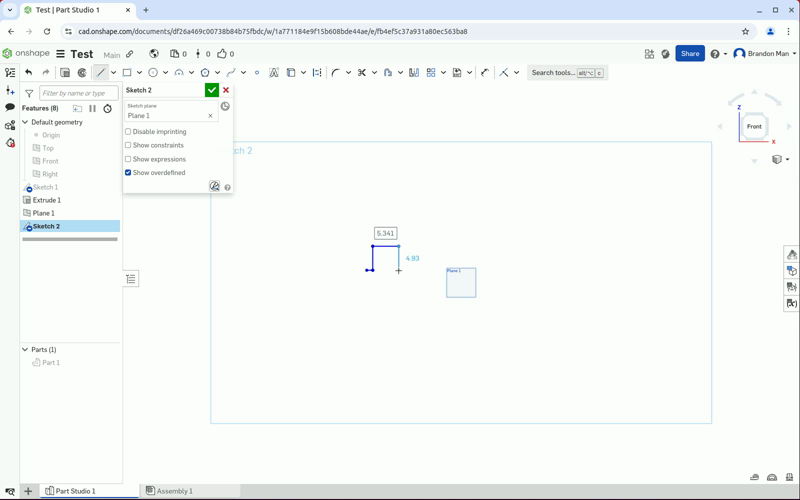
click(398, 270)
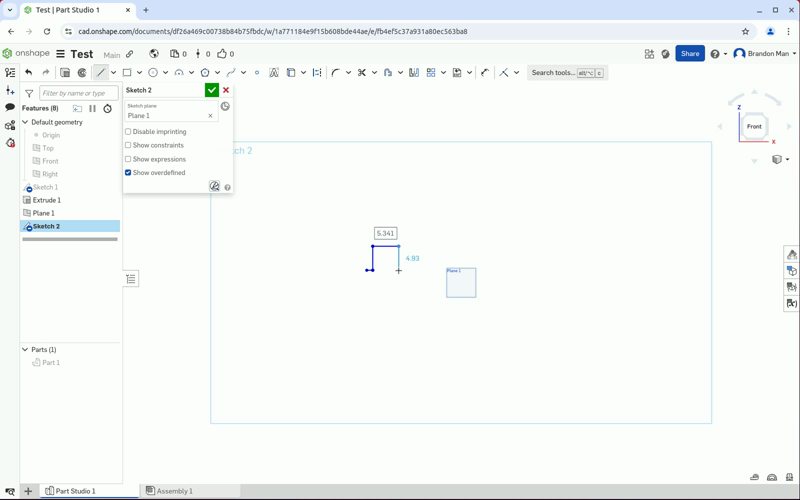
key_up(shift)
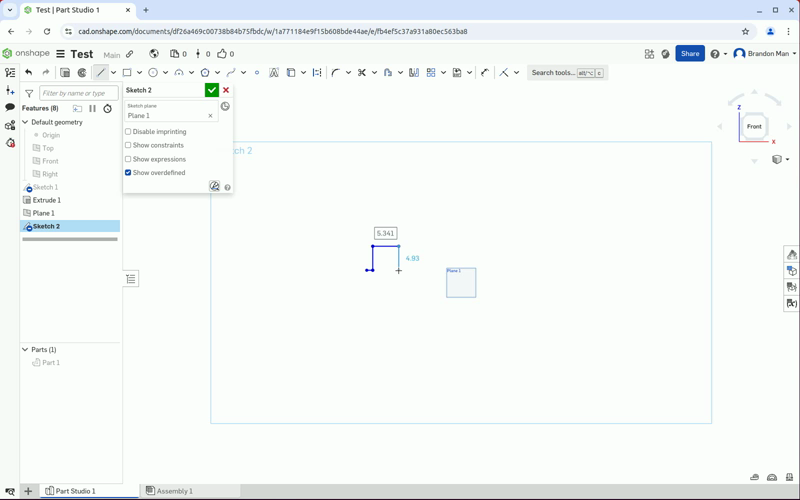
key_down(shift)
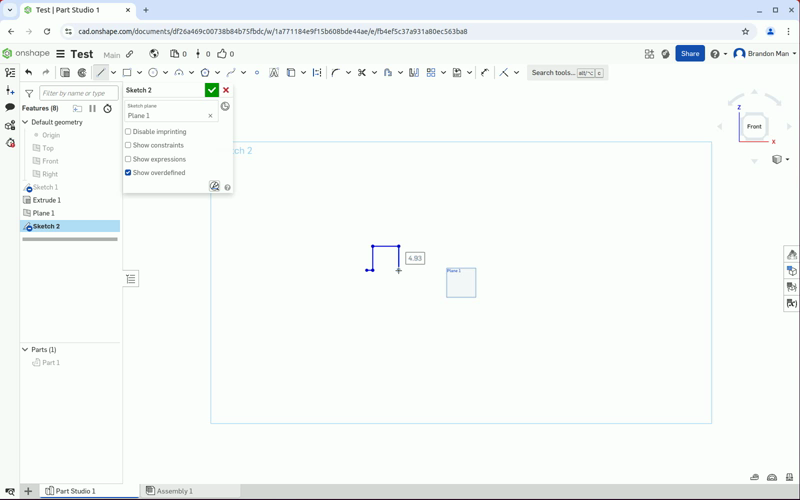
mouse_move(428, 270)
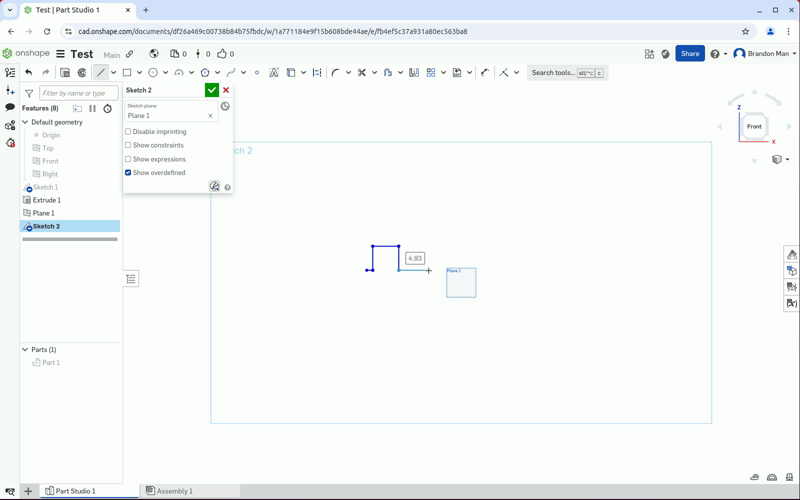
mouse_move(404, 270)
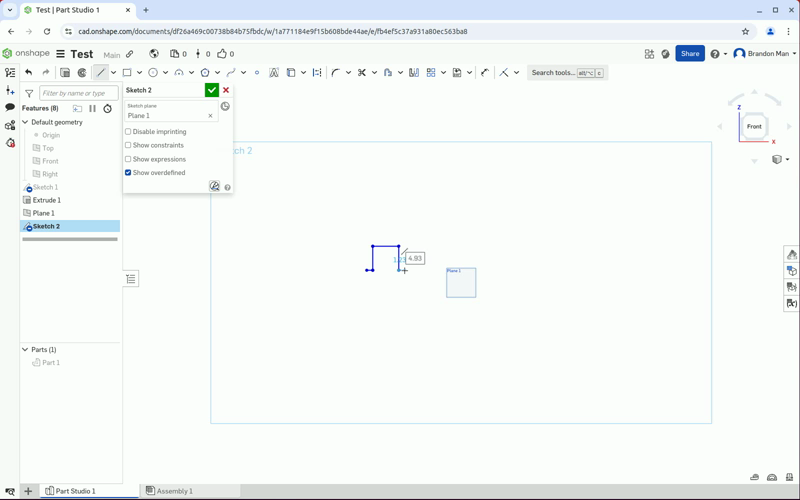
scroll(6)
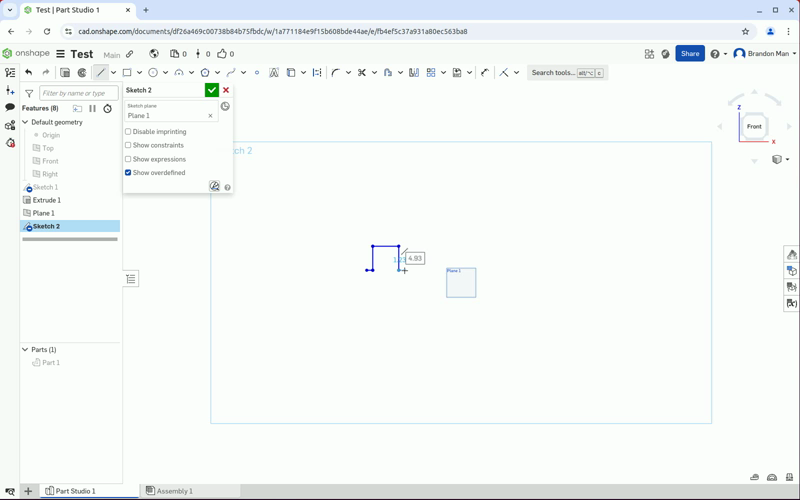
scroll(6)
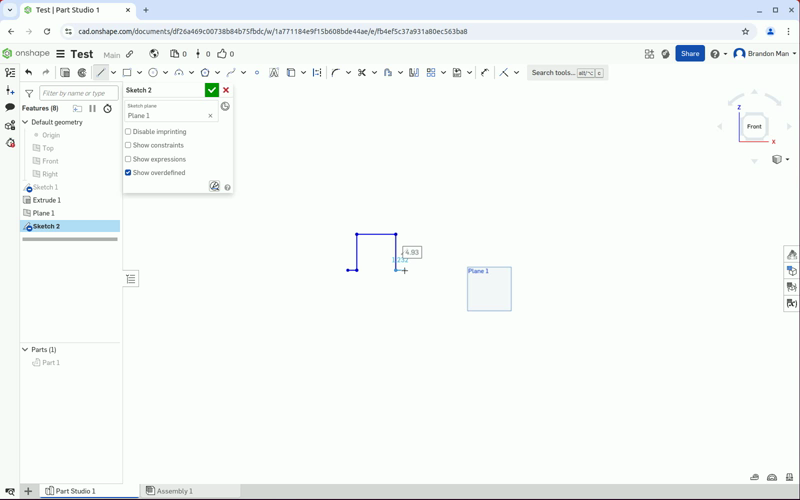
scroll(6)
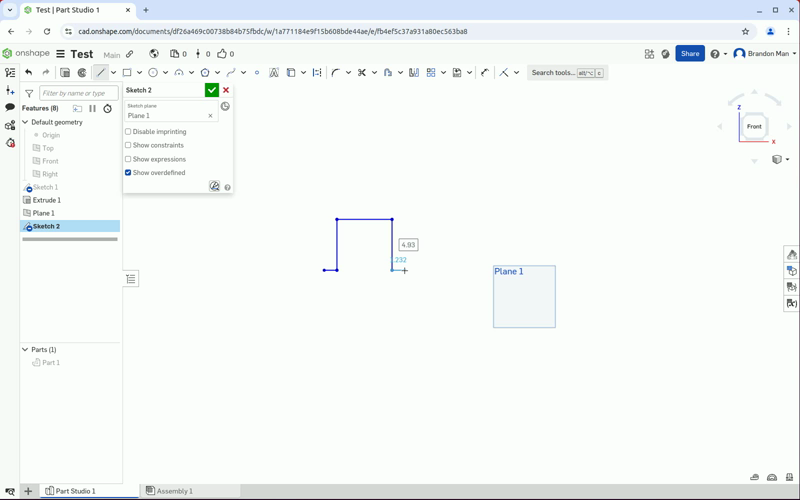
scroll(6)
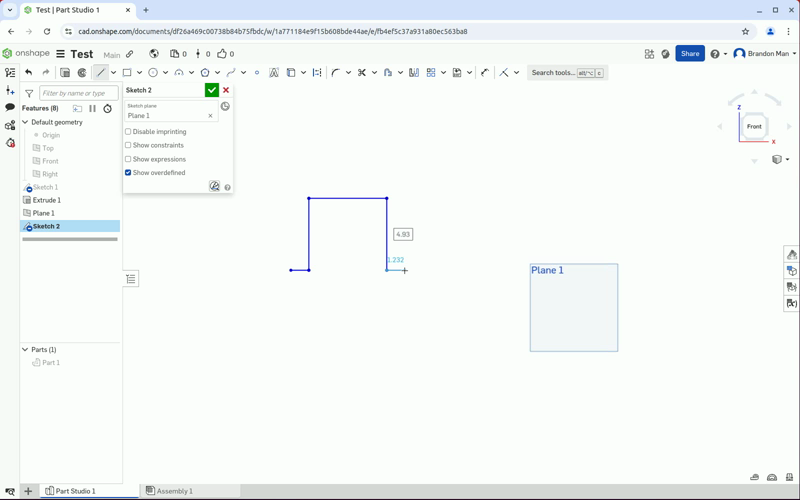
scroll(6)
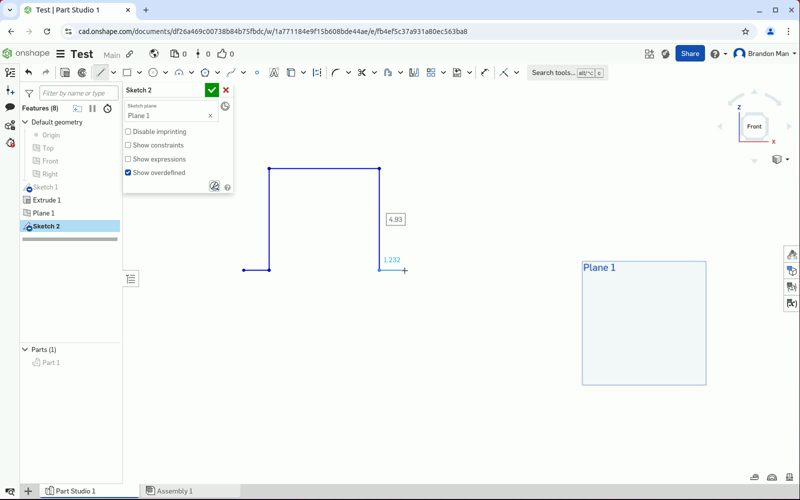
scroll(6)
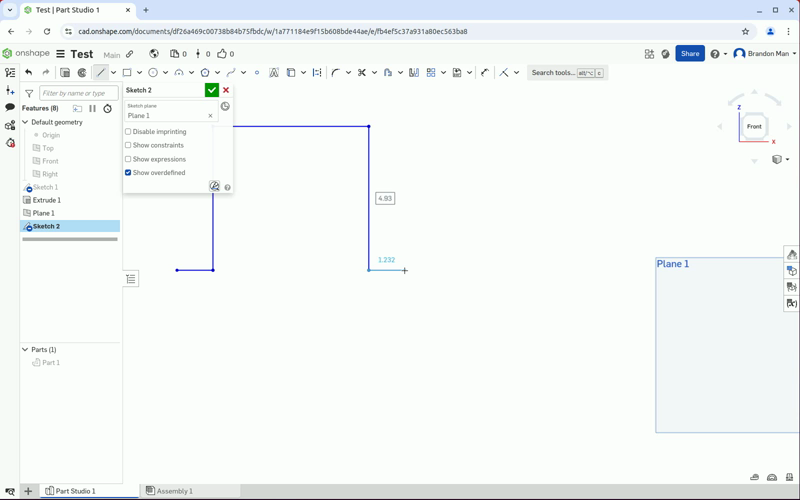
scroll(6)
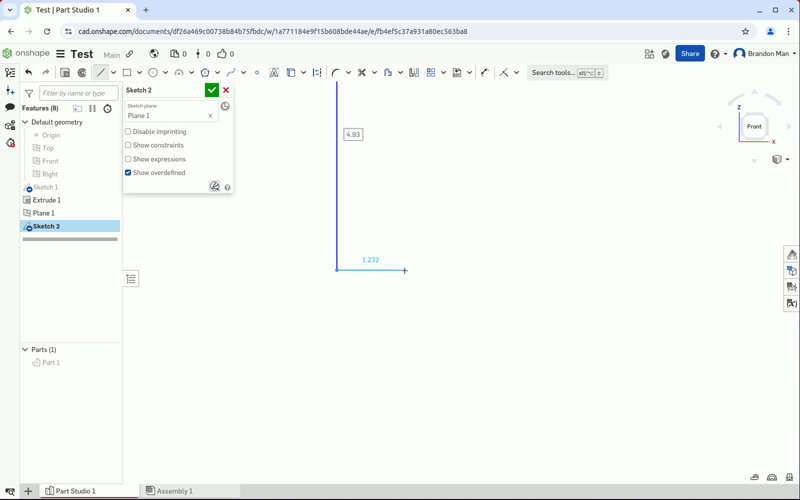
click(404, 270)
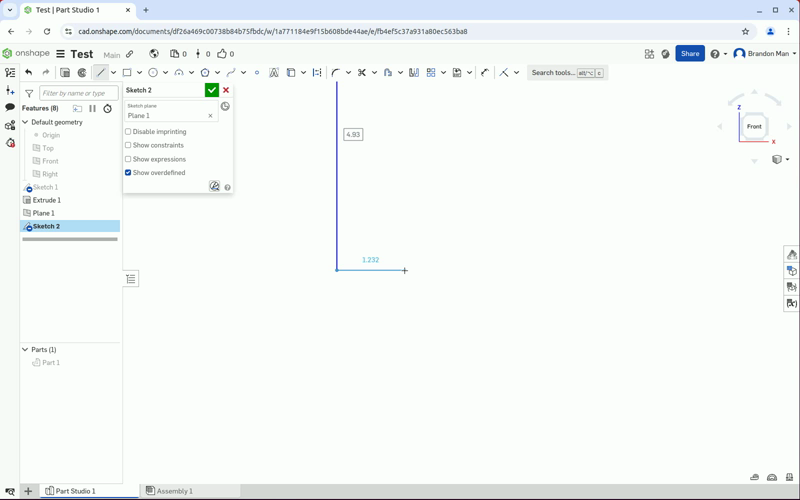
scroll(-6)
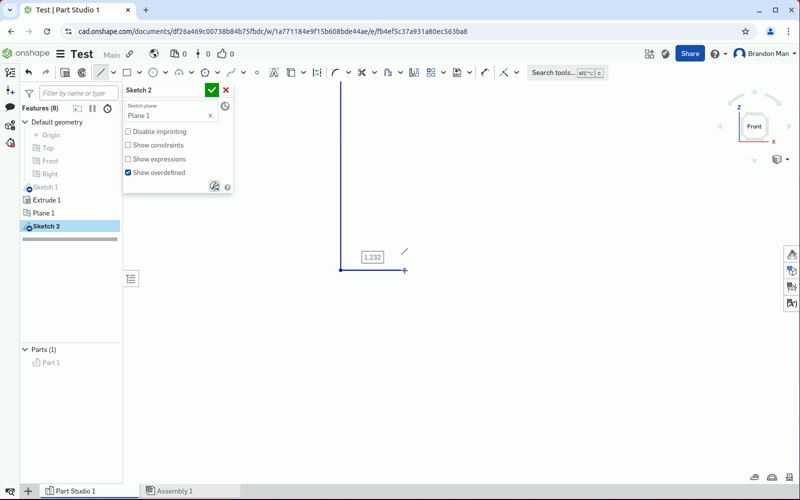
scroll(-6)
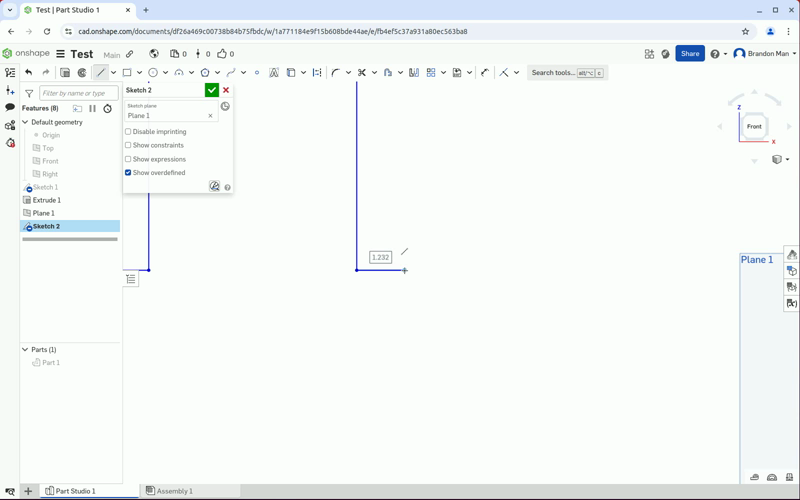
scroll(-6)
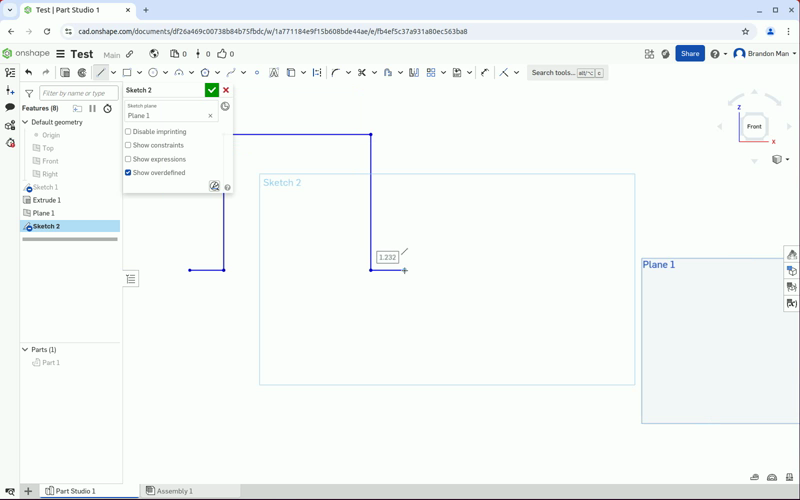
scroll(-6)
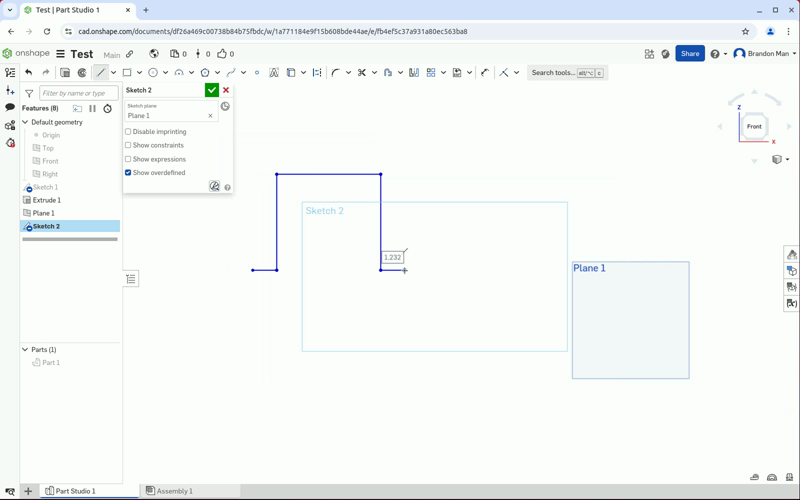
scroll(-6)
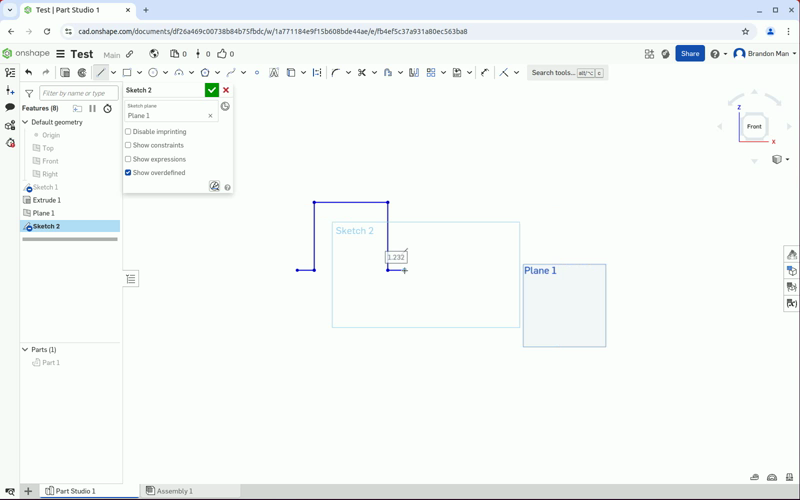
scroll(-6)
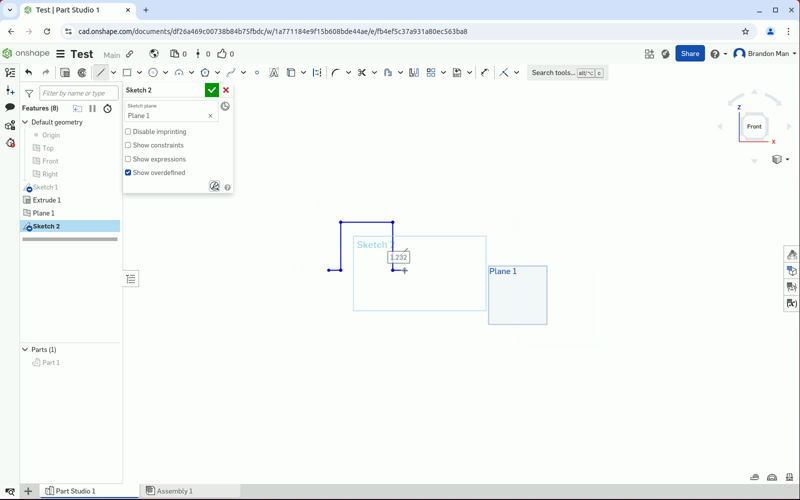
scroll(-6)
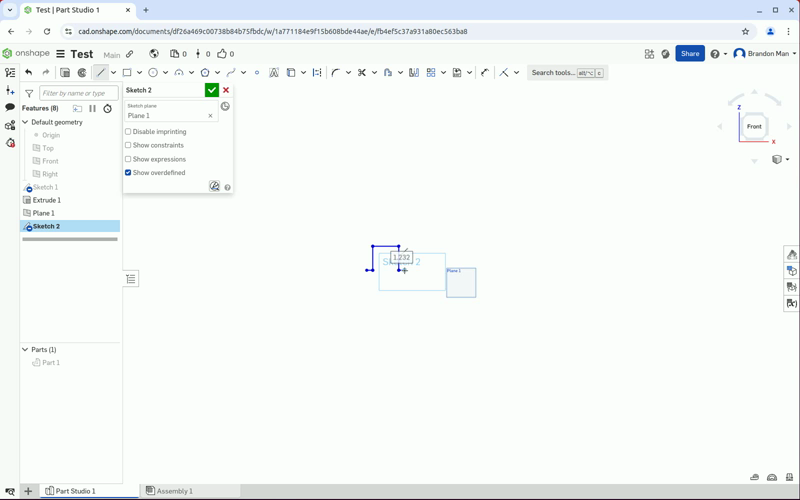
key_up(shift)
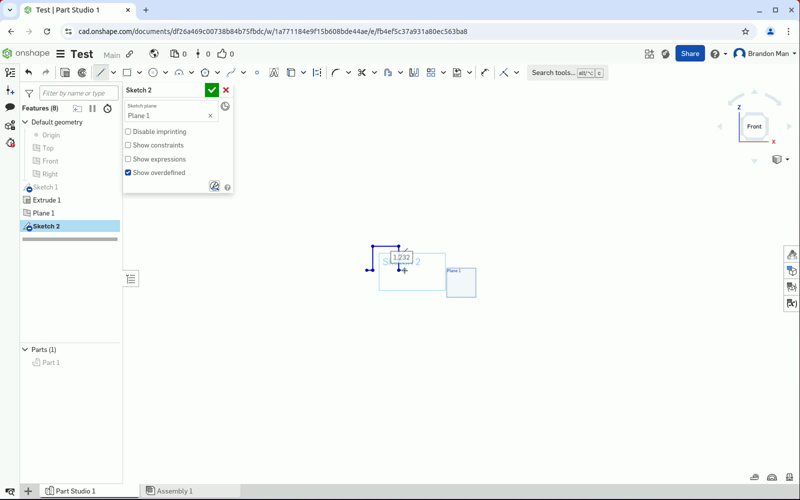
key_down(shift)
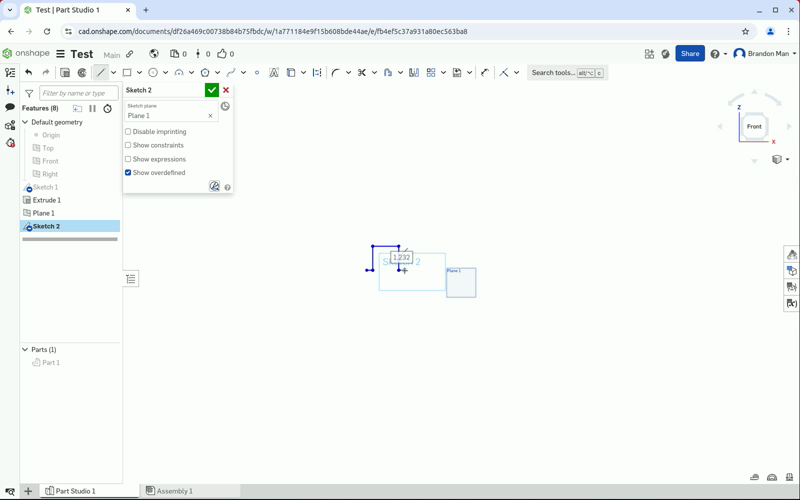
mouse_move(434, 270)
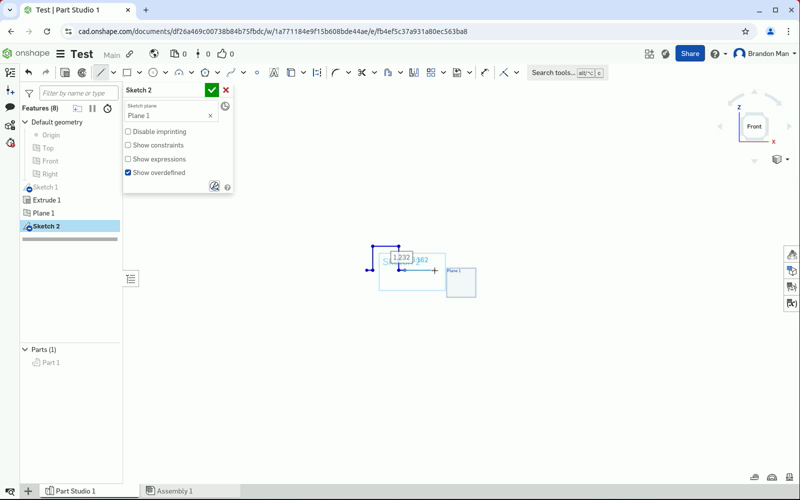
mouse_move(404, 220)
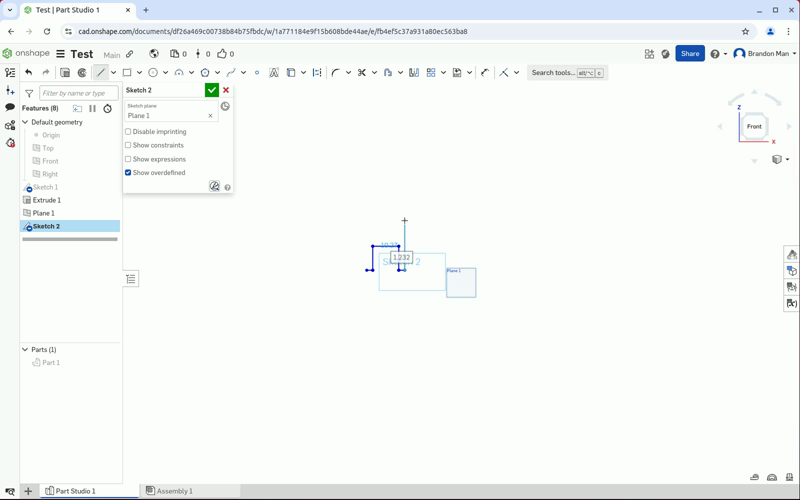
click(404, 220)
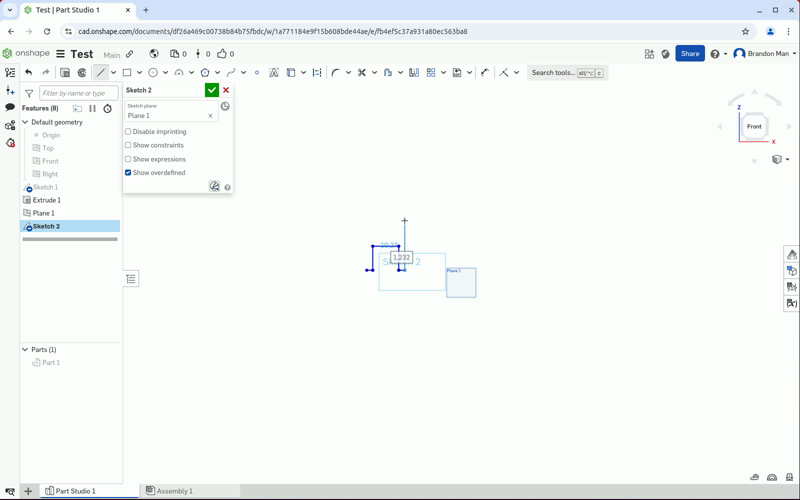
key_up(shift)
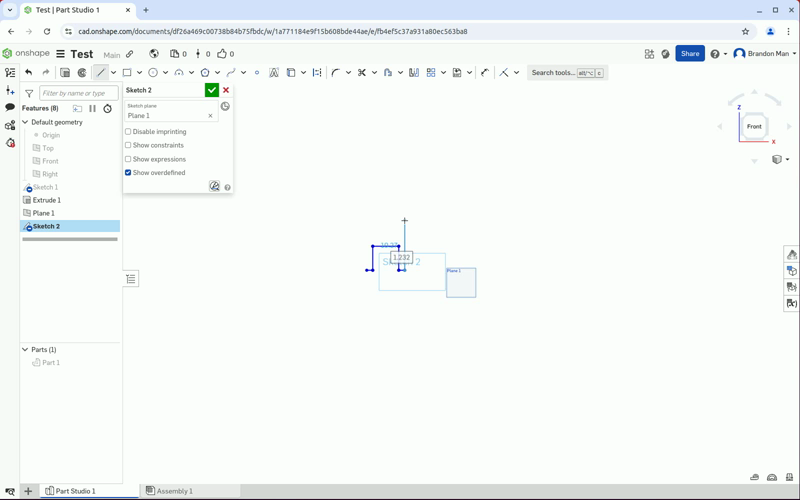
key_down(shift)
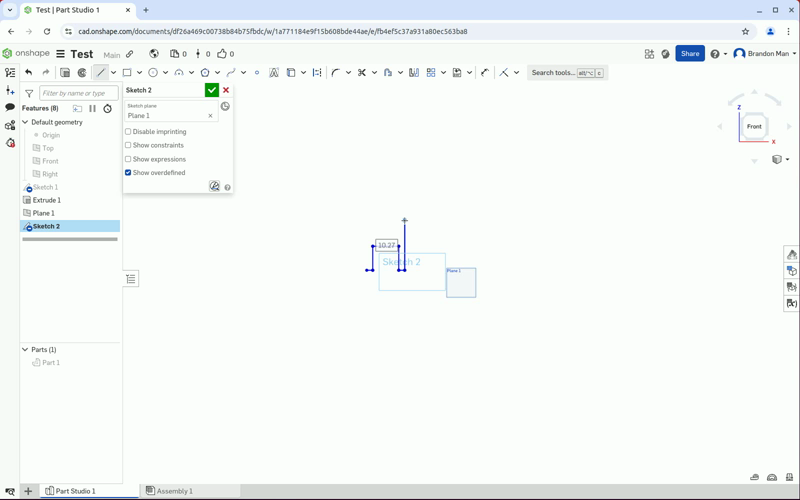
mouse_move(434, 220)
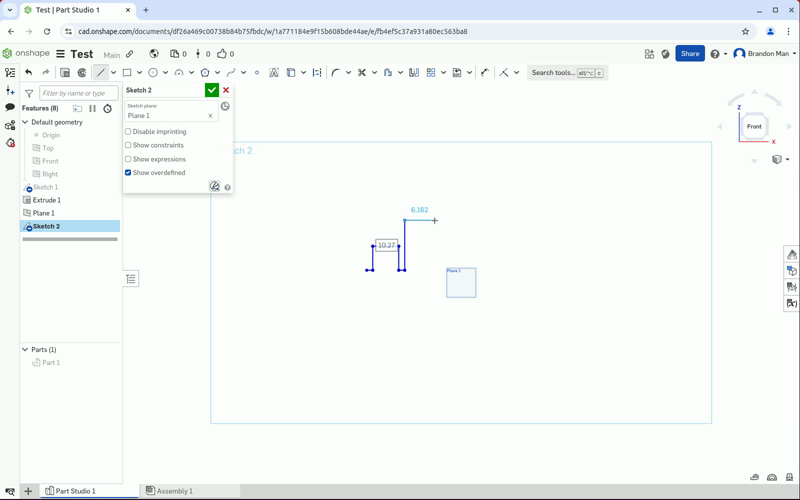
mouse_move(398, 220)
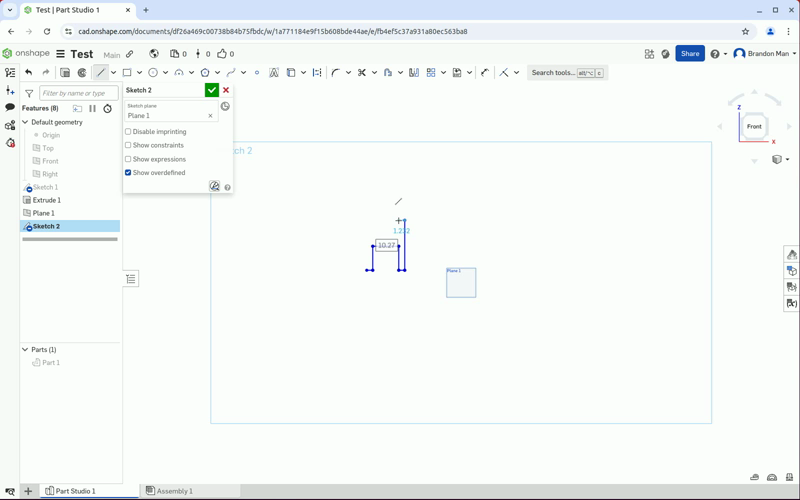
scroll(6)
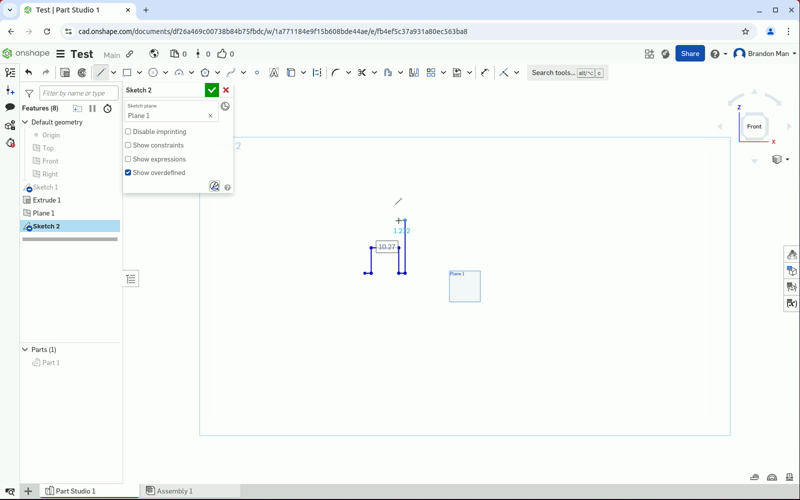
scroll(6)
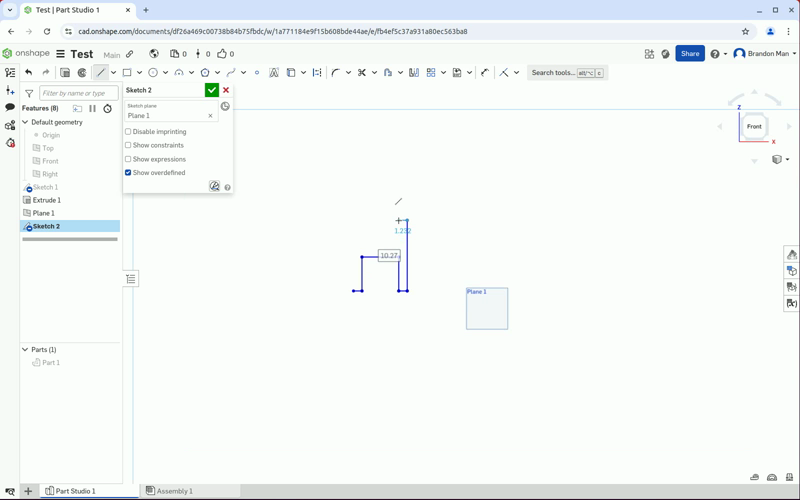
scroll(6)
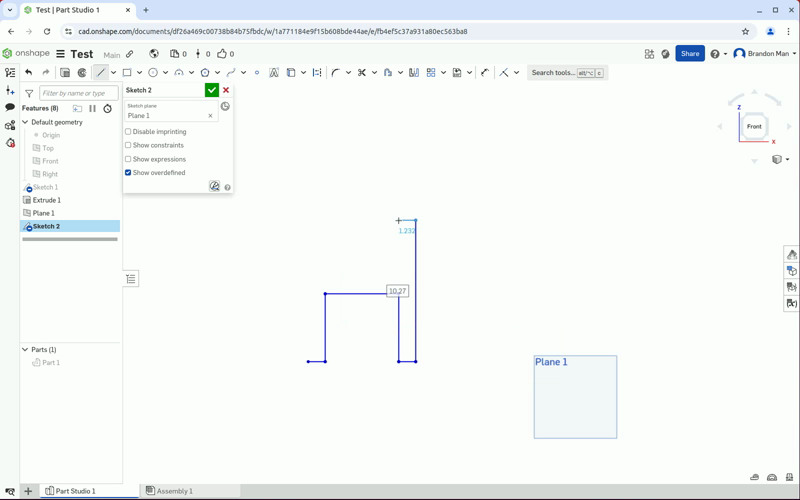
scroll(6)
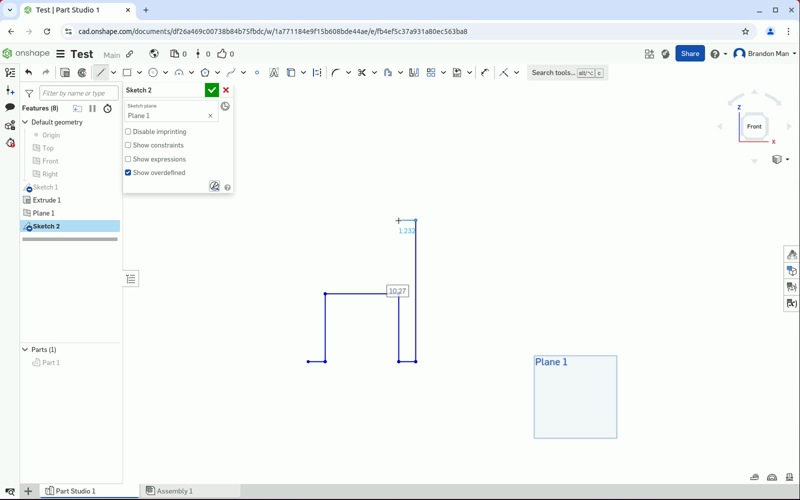
scroll(6)
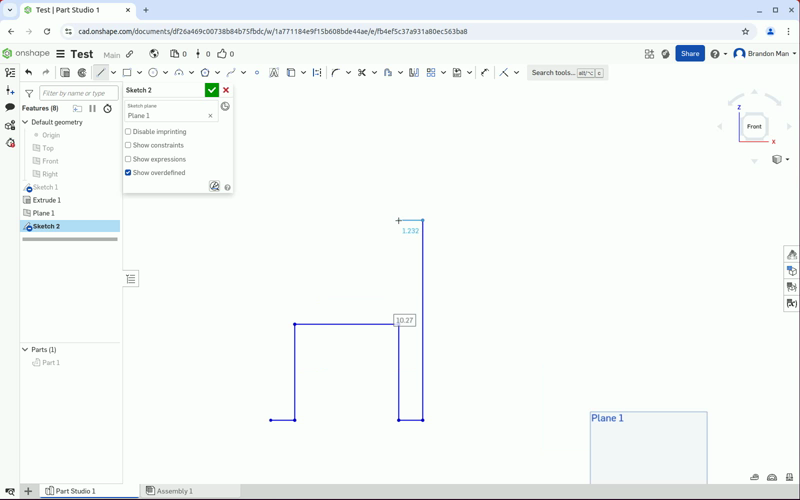
scroll(6)
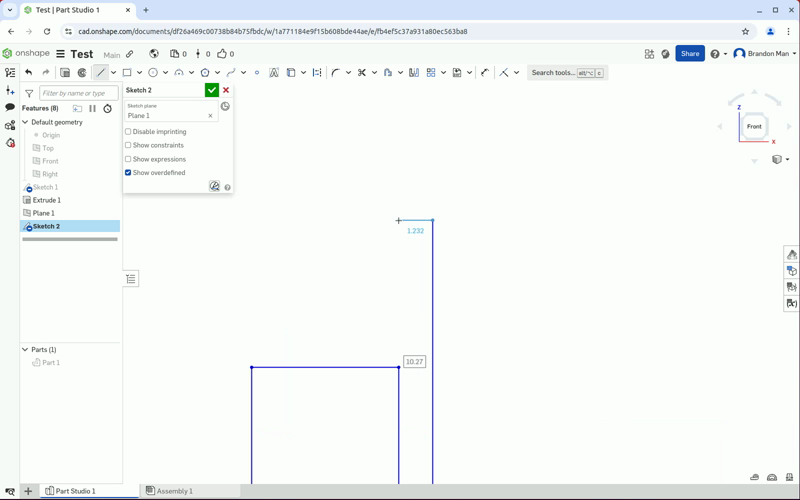
scroll(6)
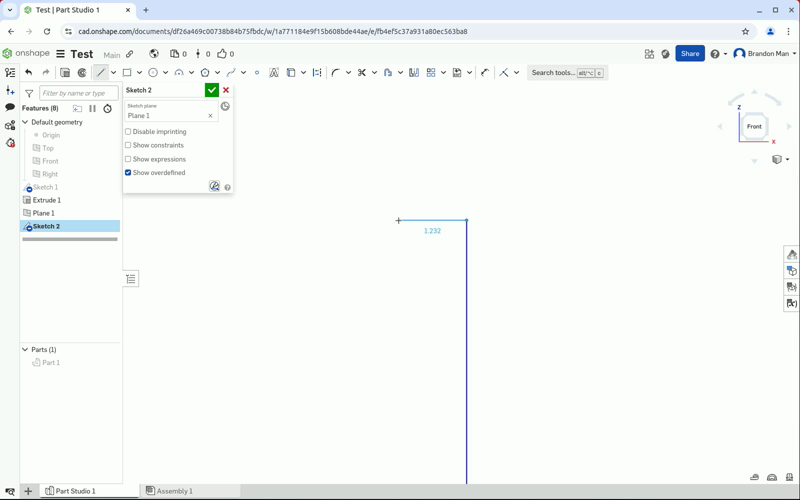
click(398, 220)
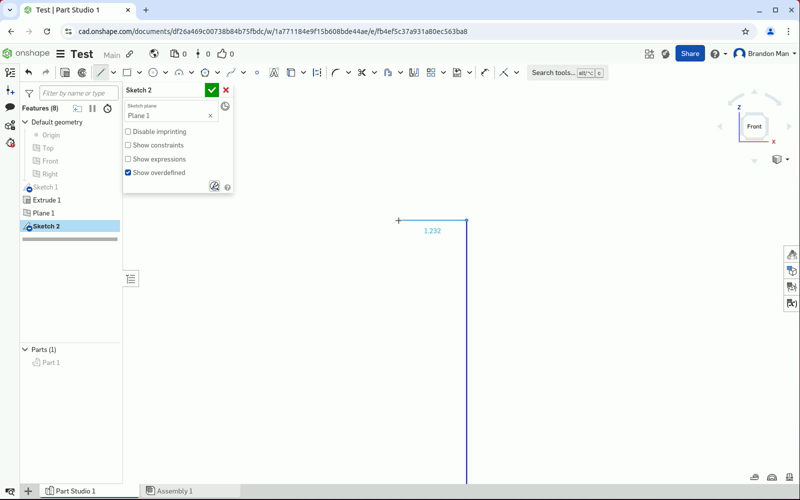
scroll(-6)
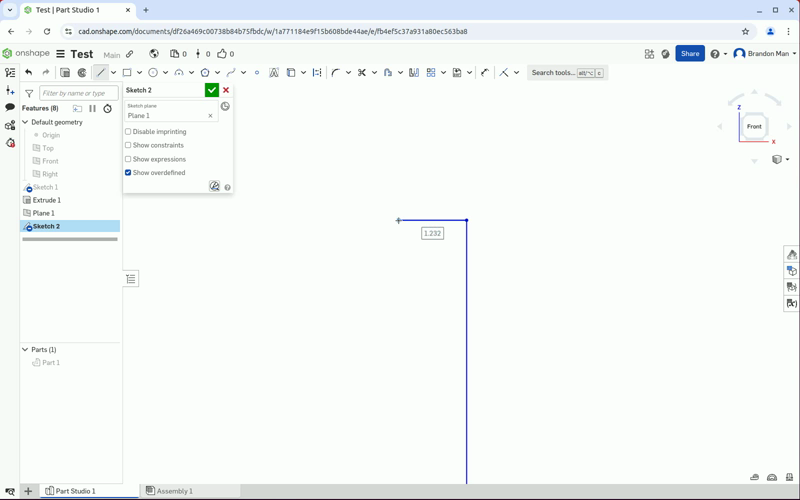
scroll(-6)
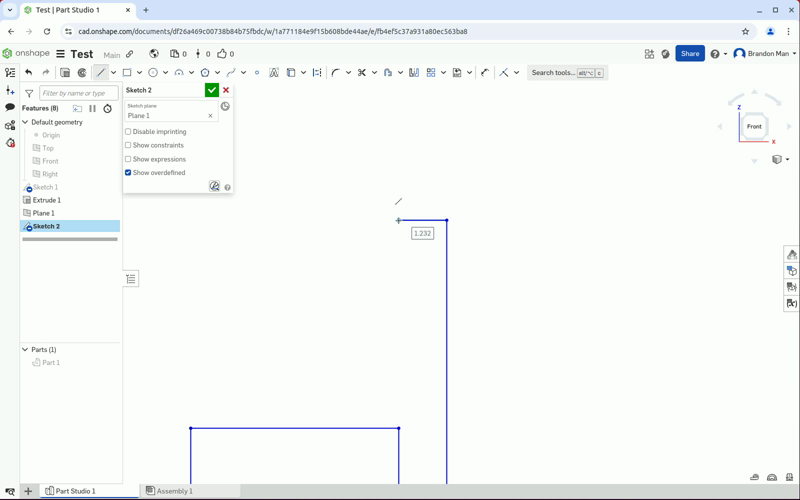
scroll(-6)
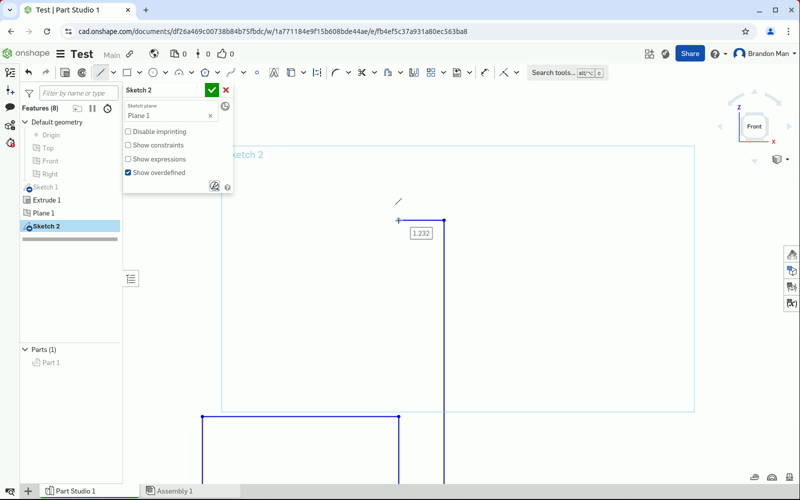
scroll(-6)
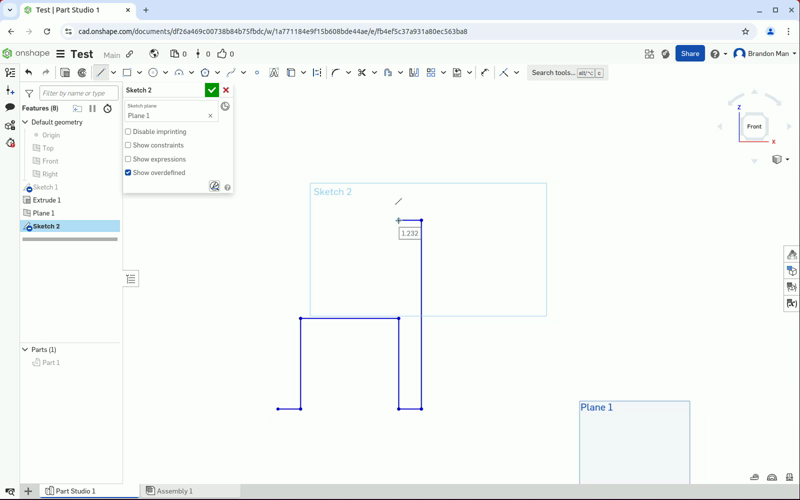
scroll(-6)
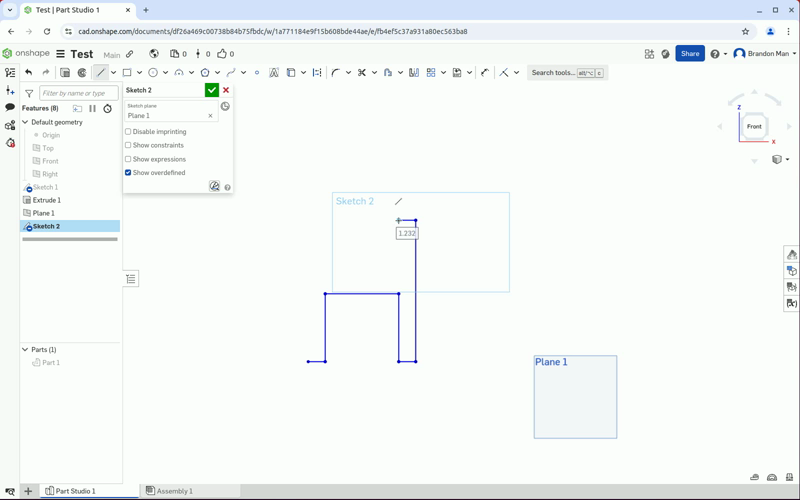
scroll(-6)
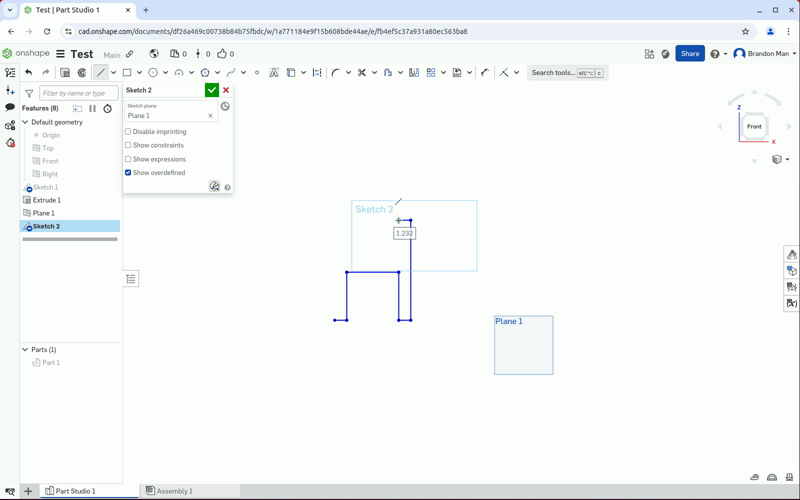
scroll(-6)
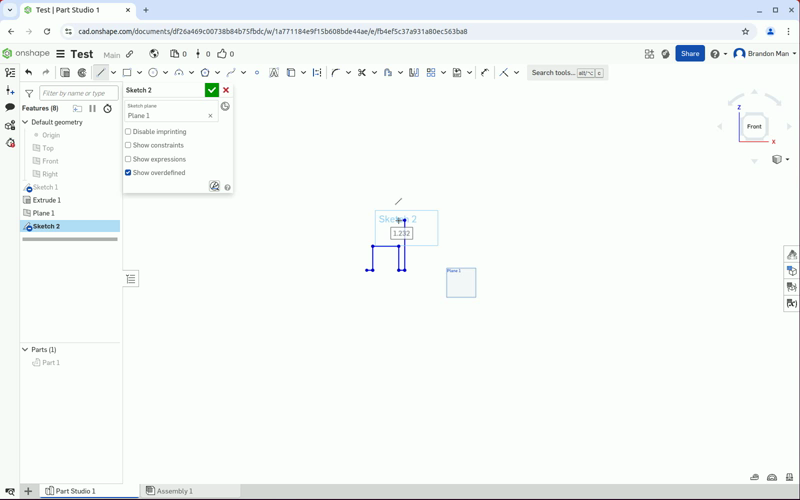
key_up(shift)
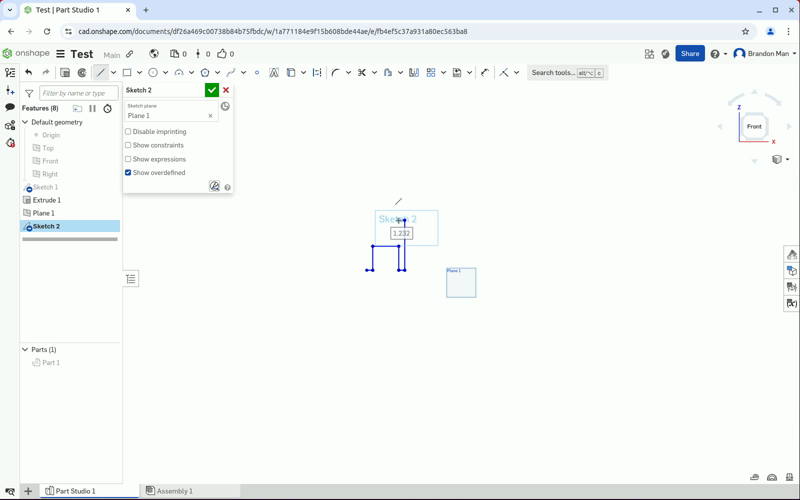
key_down(shift)
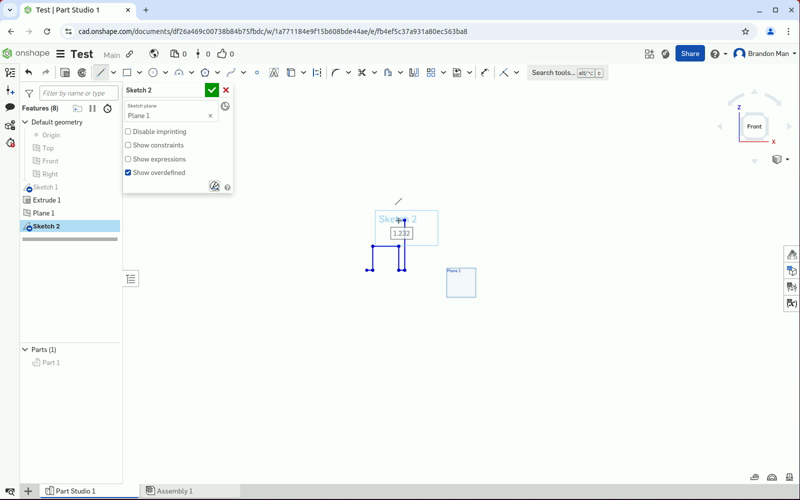
mouse_move(428, 220)
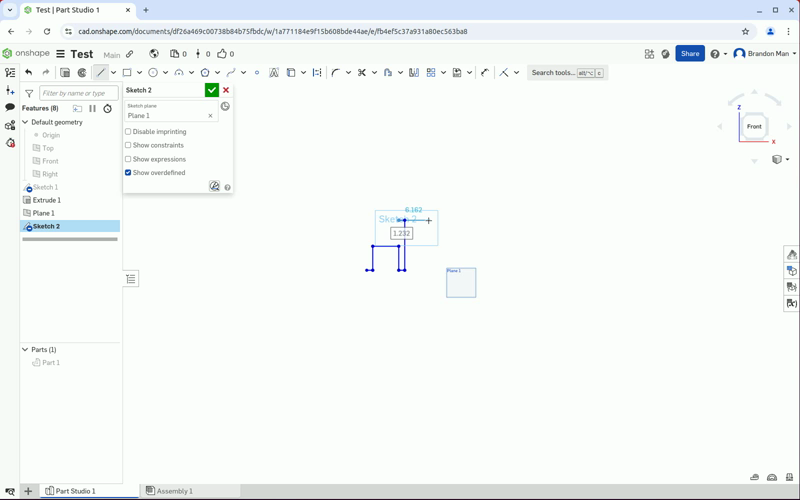
mouse_move(398, 241)
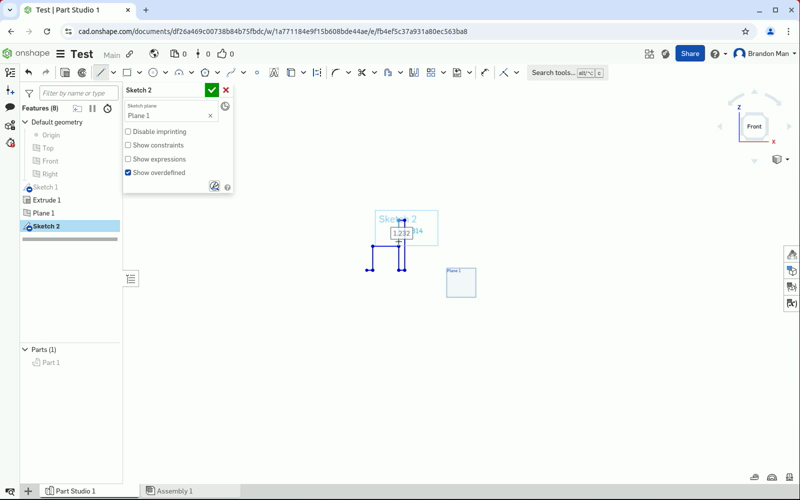
click(398, 241)
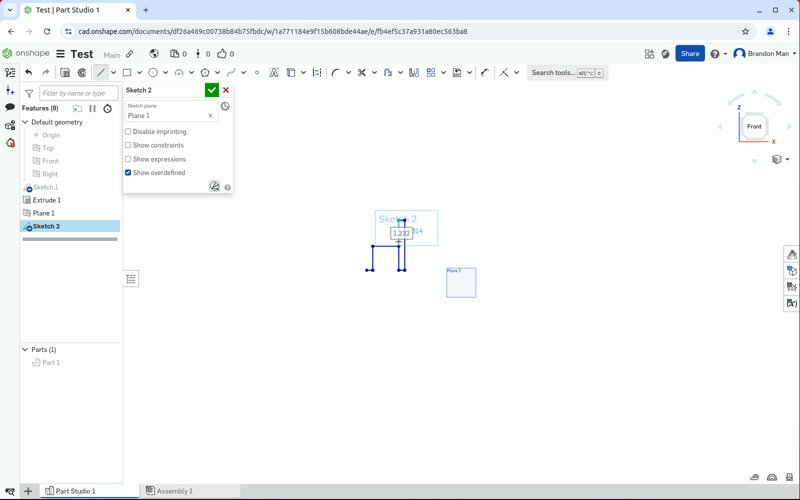
key_up(shift)
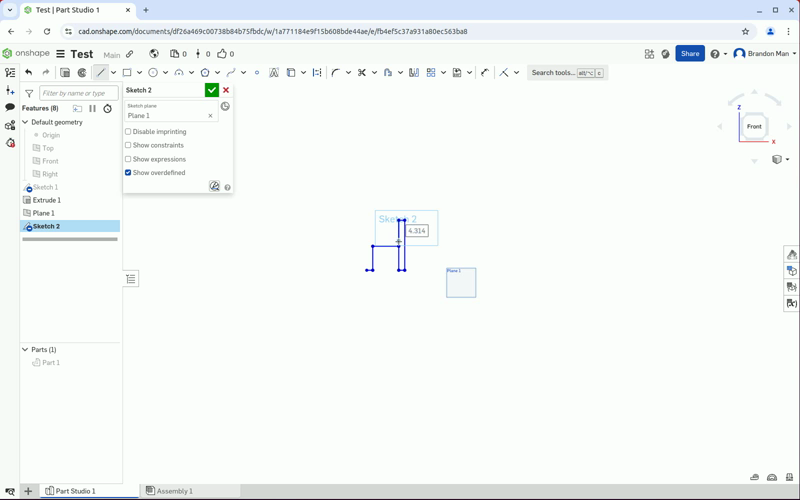
key_down(shift)
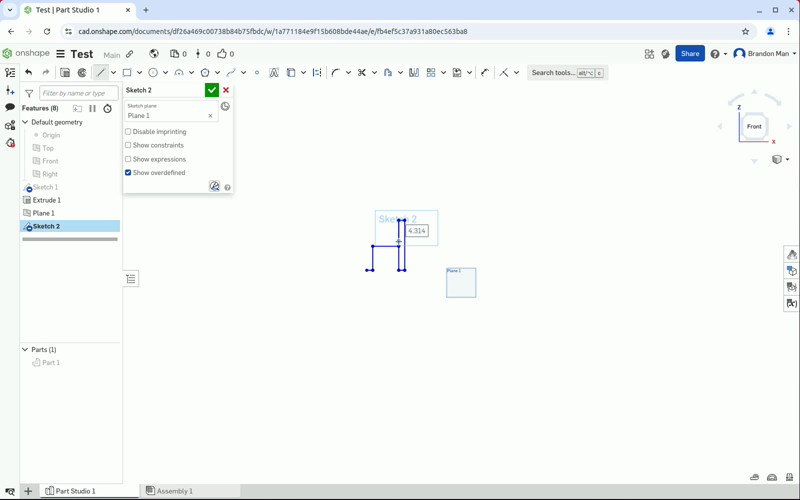
mouse_move(428, 241)
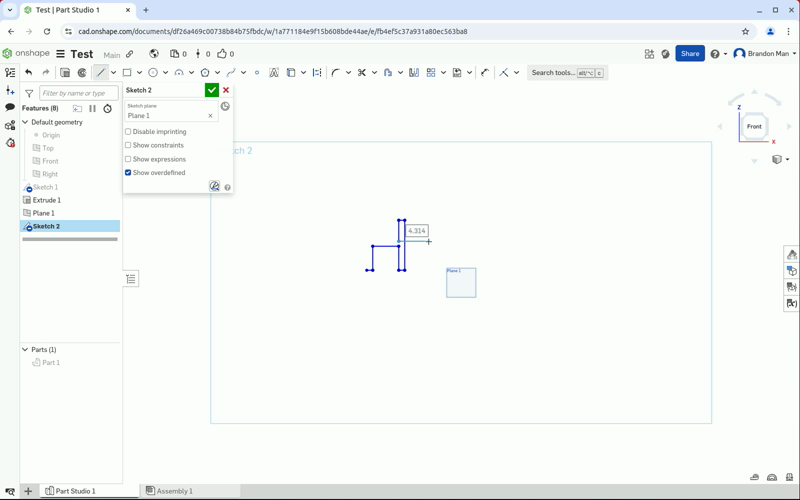
mouse_move(372, 241)
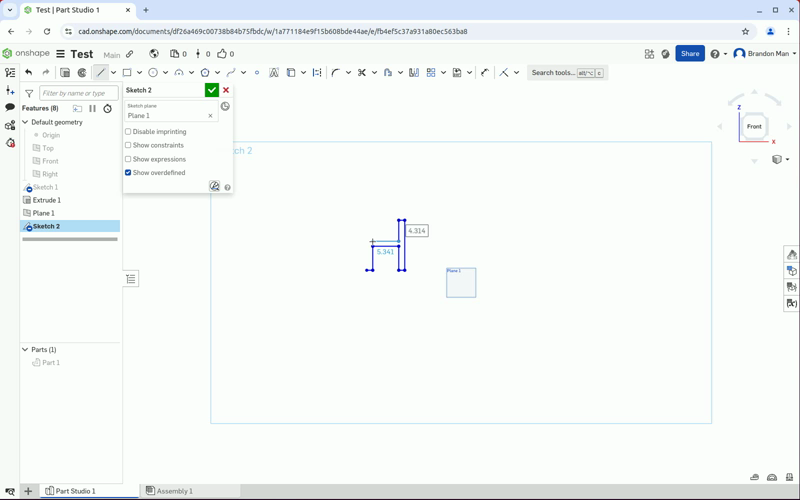
click(372, 241)
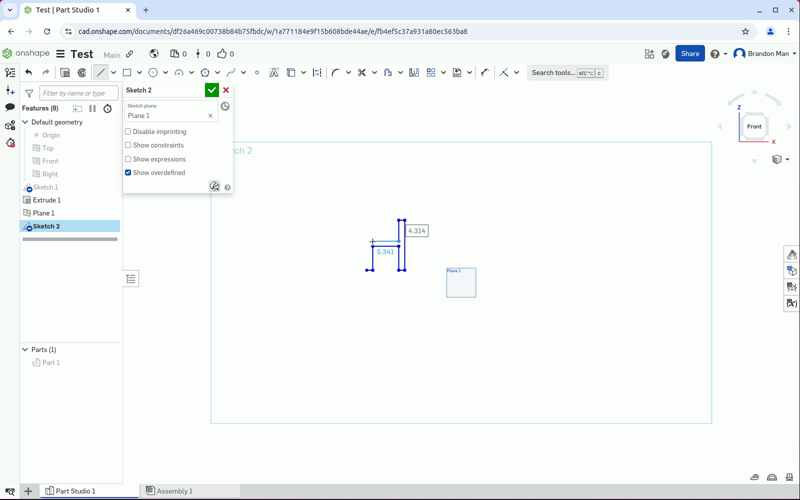
key_up(shift)
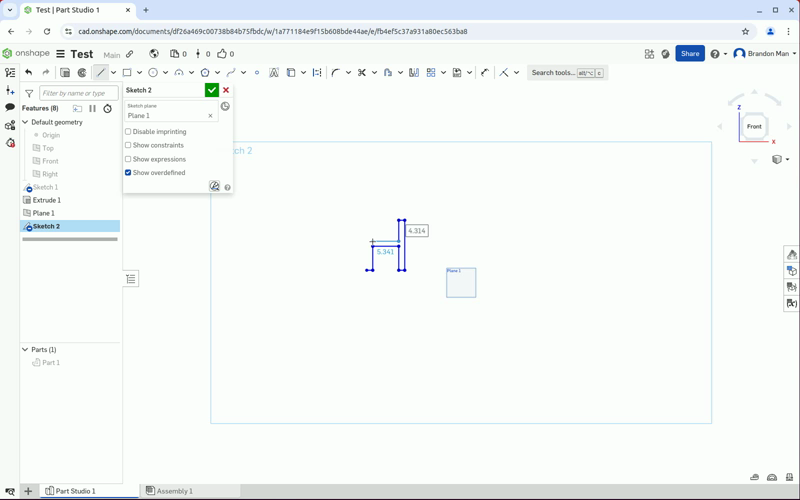
key_down(shift)
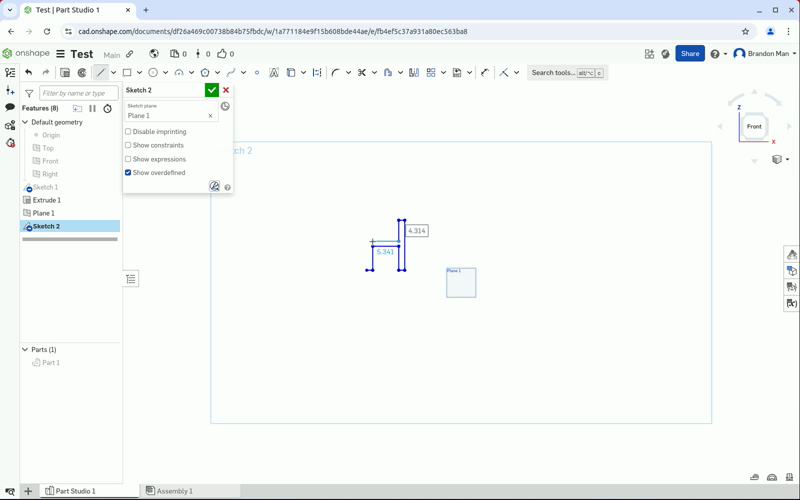
mouse_move(402, 241)
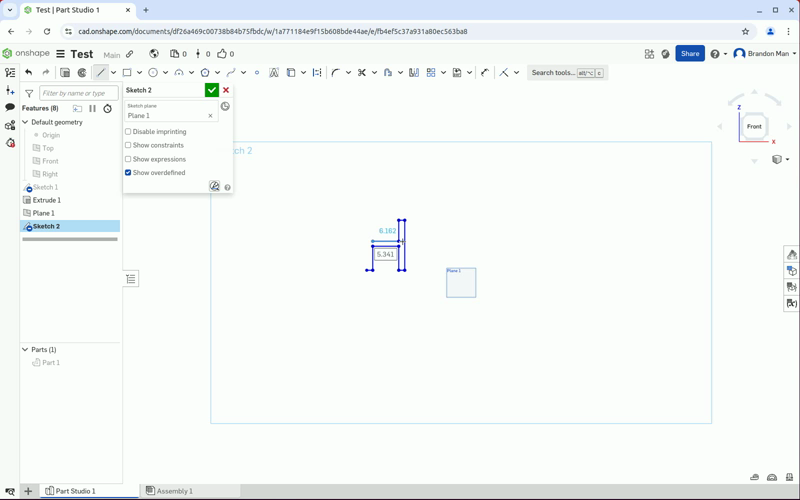
mouse_move(372, 220)
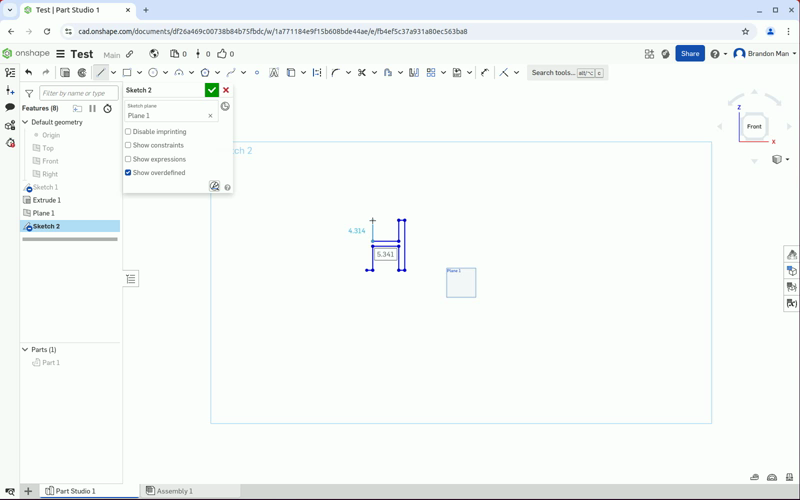
click(372, 220)
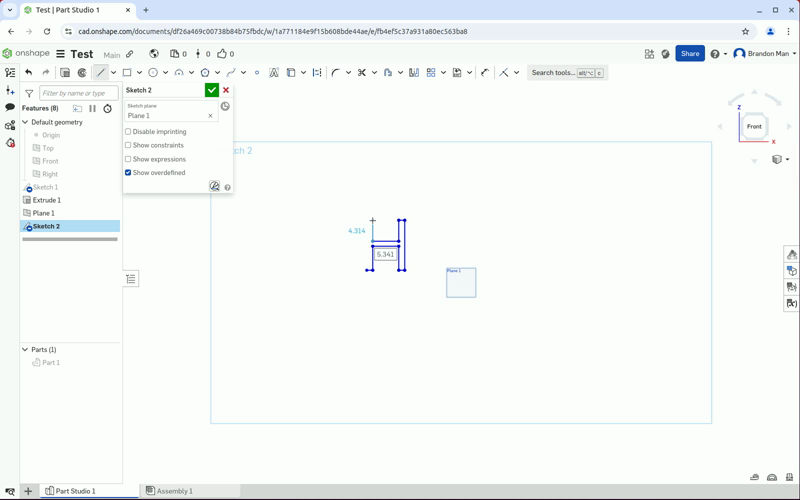
key_up(shift)
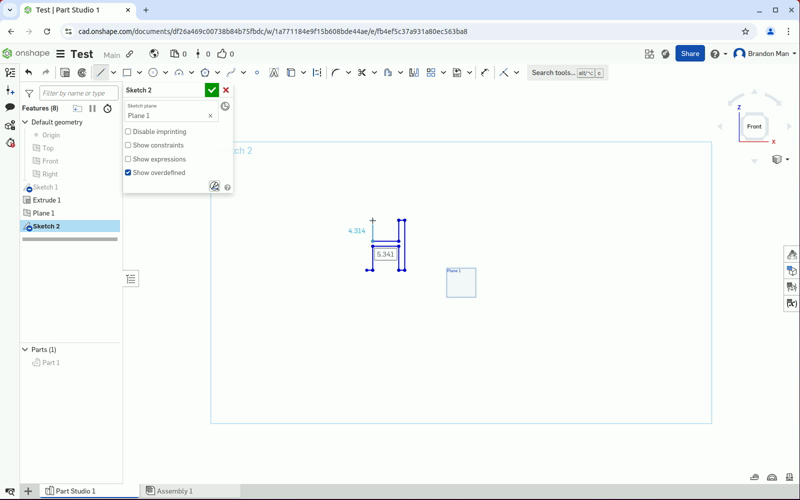
key_down(shift)
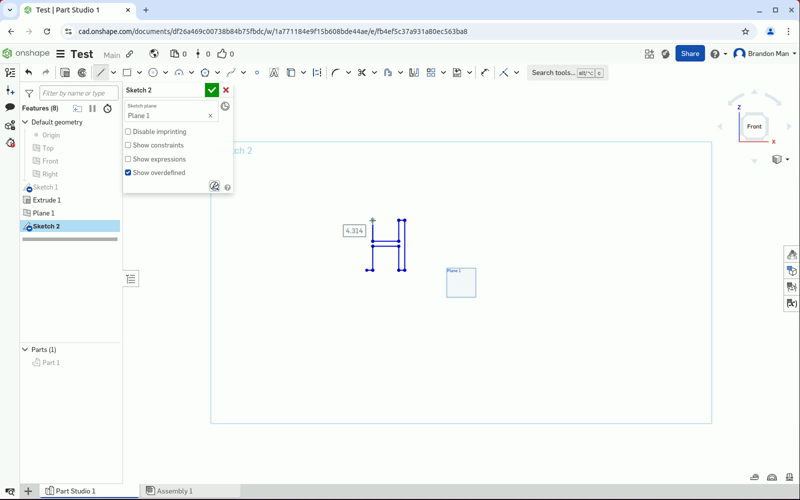
mouse_move(402, 220)
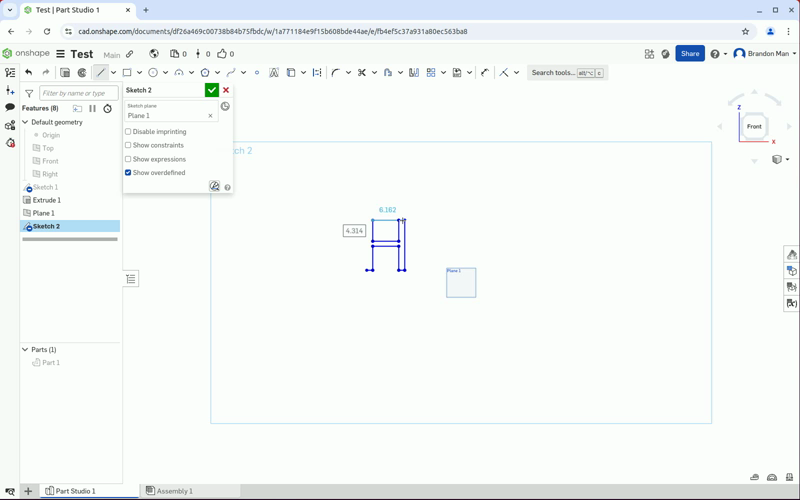
mouse_move(366, 220)
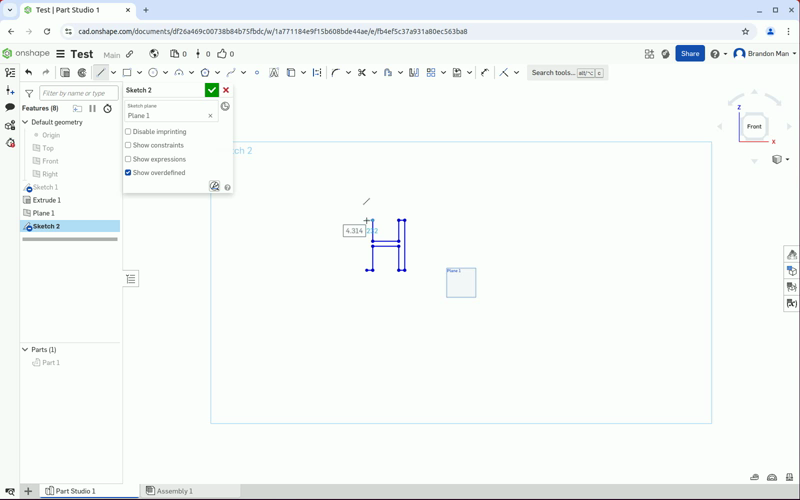
scroll(6)
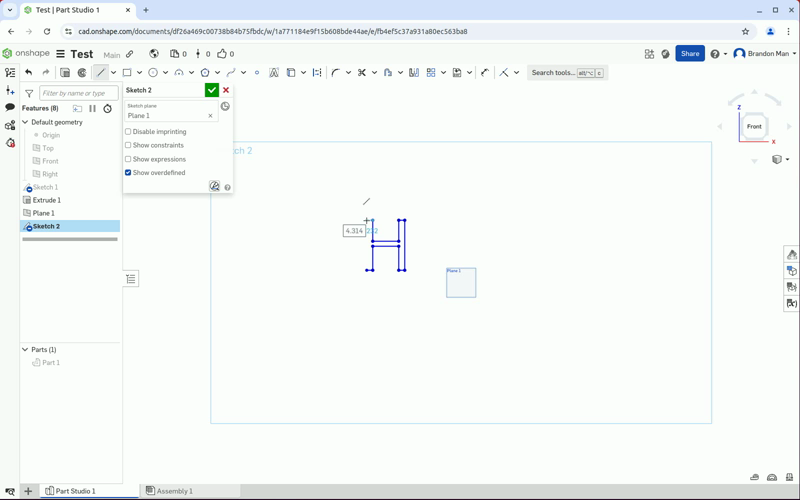
scroll(6)
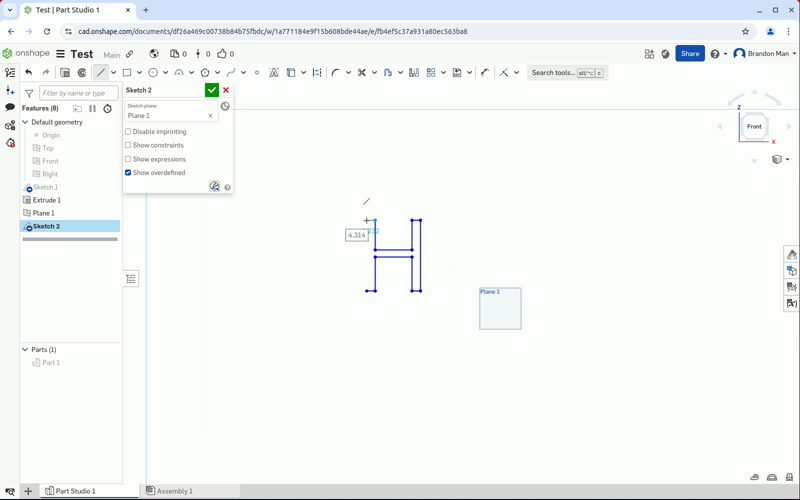
scroll(6)
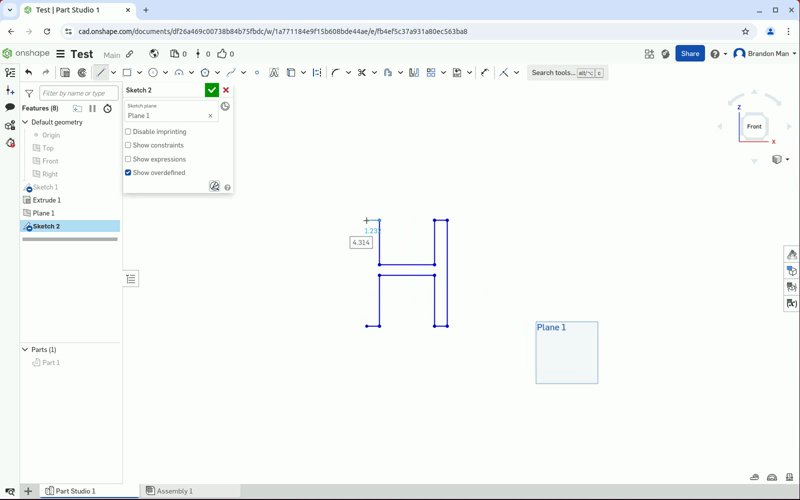
scroll(6)
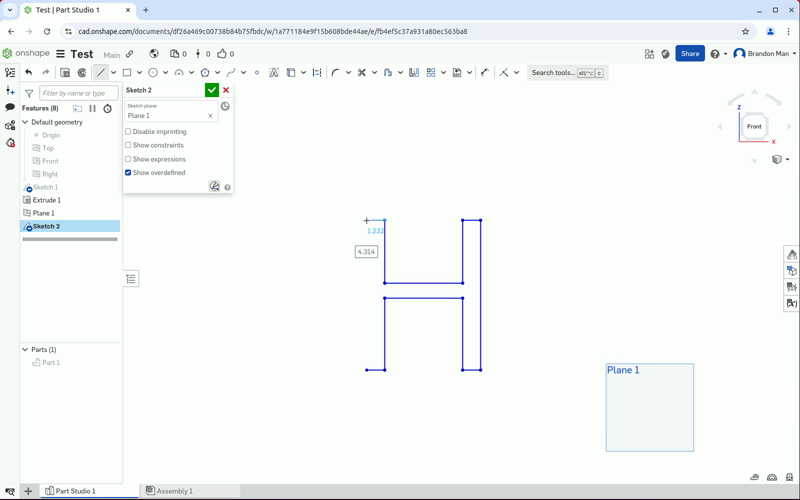
scroll(6)
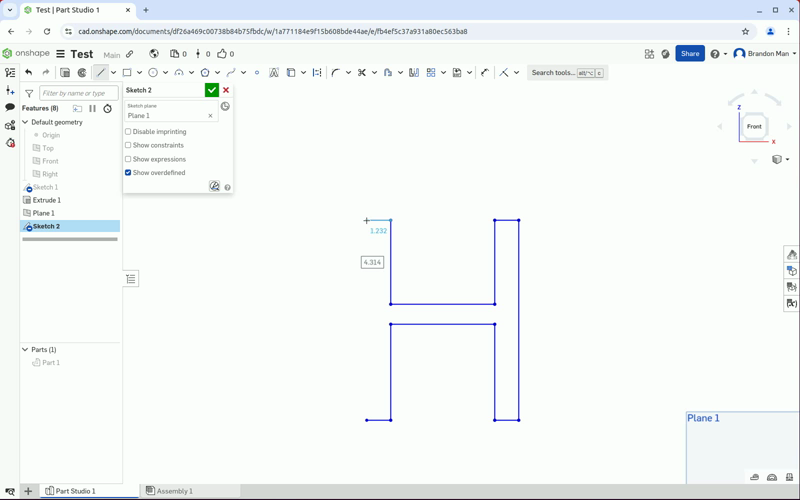
scroll(6)
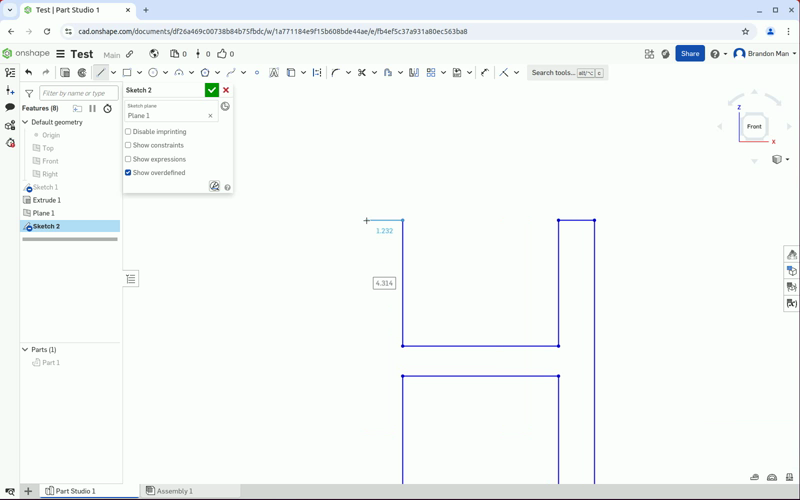
scroll(6)
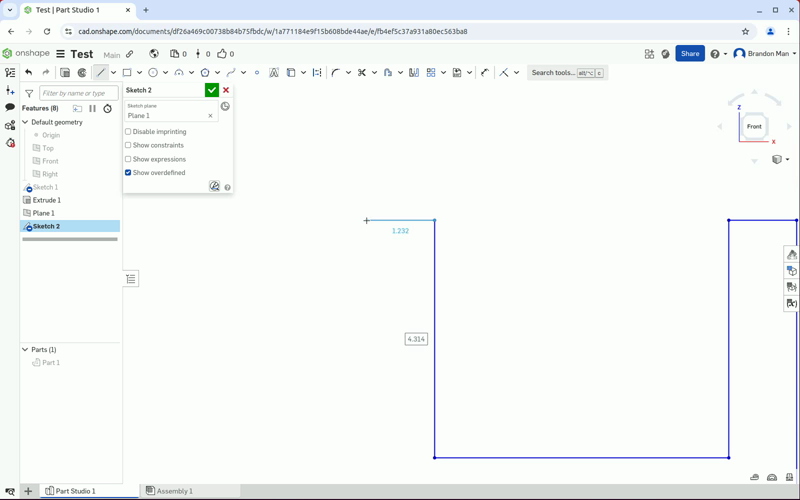
click(366, 220)
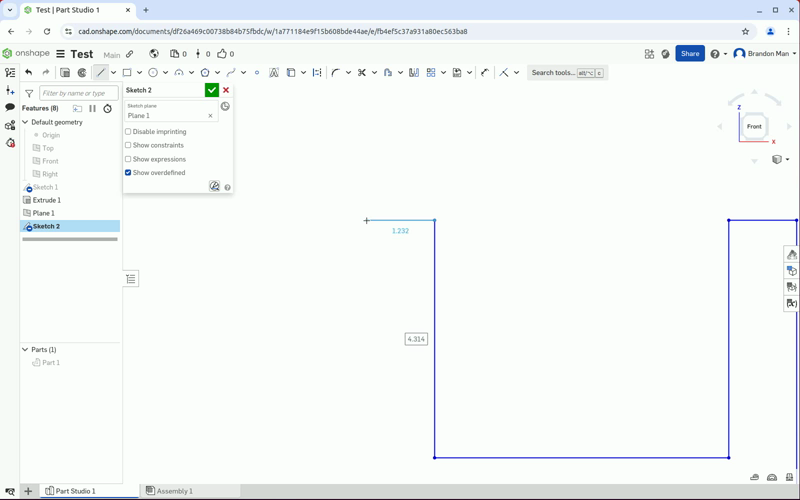
scroll(-6)
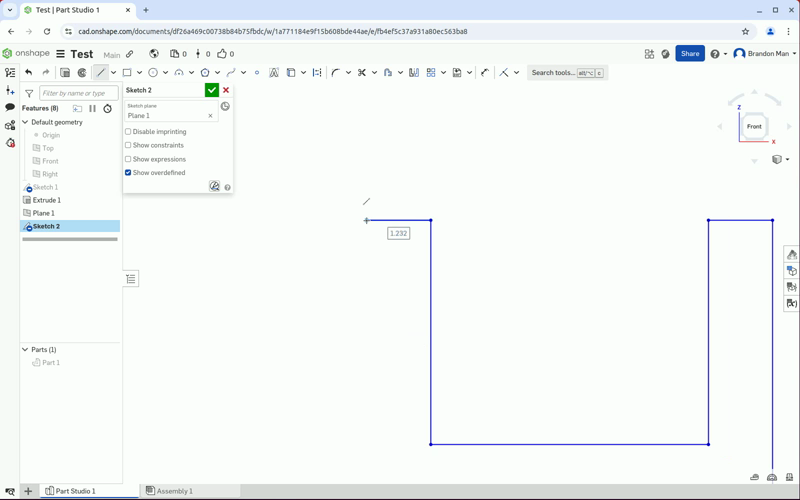
scroll(-6)
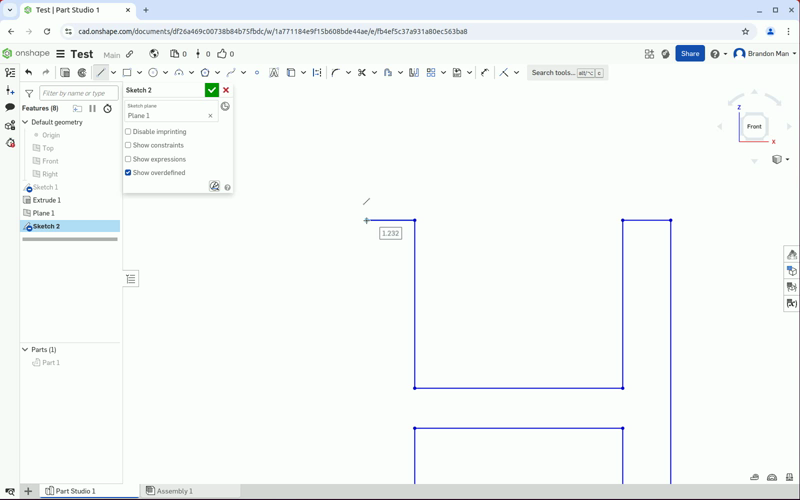
scroll(-6)
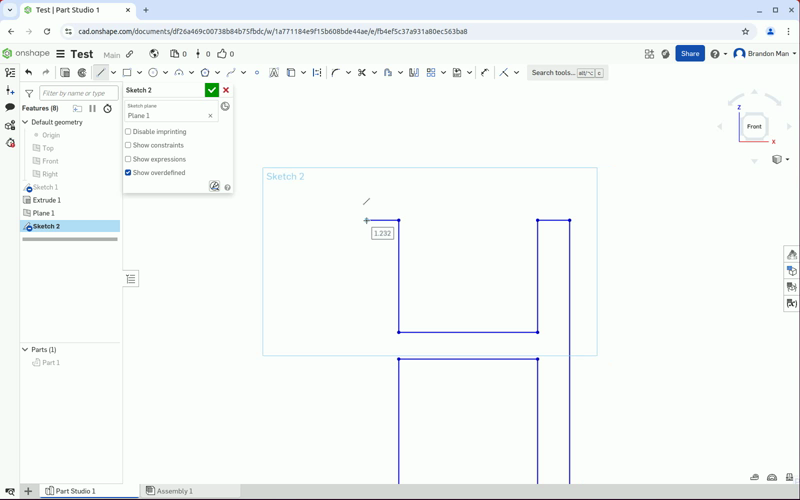
scroll(-6)
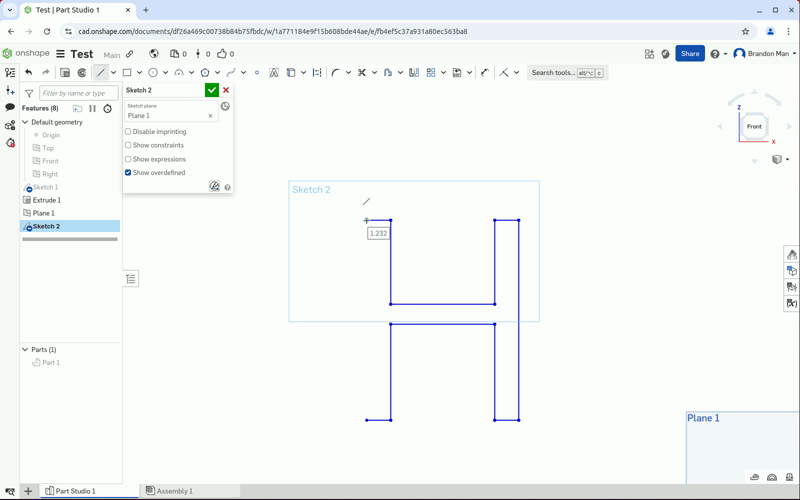
scroll(-6)
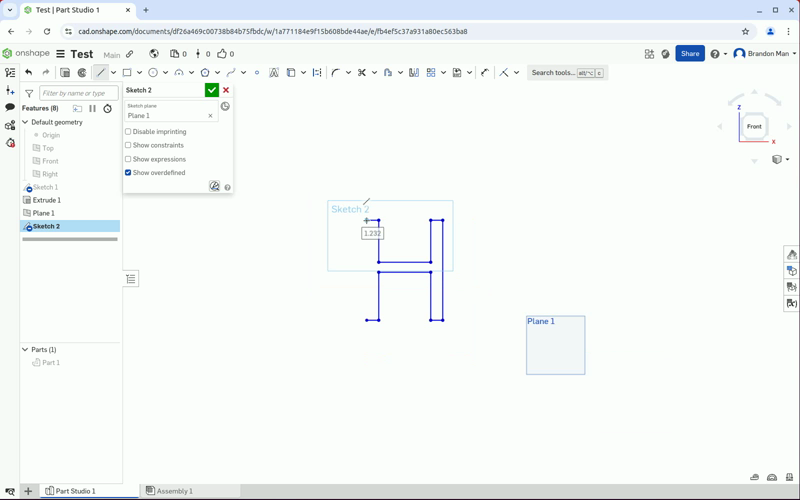
scroll(-6)
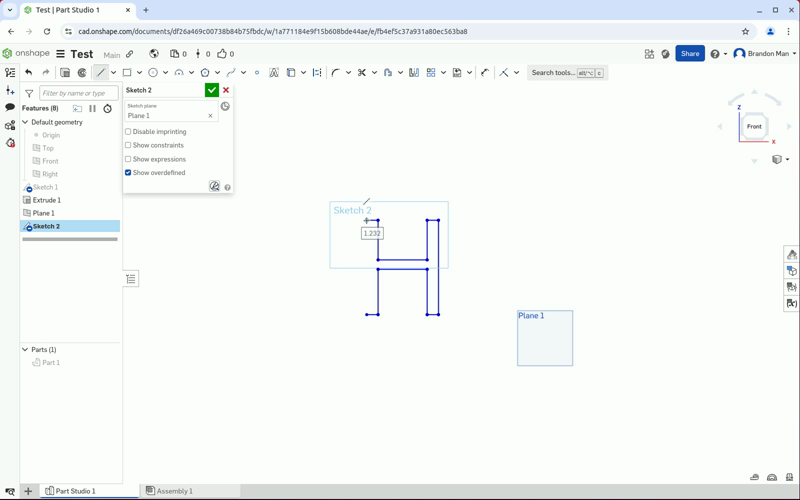
scroll(-6)
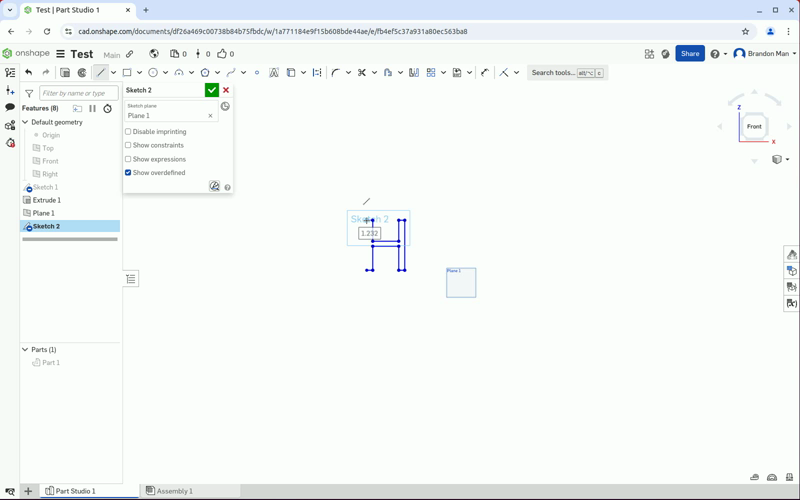
key_up(shift)
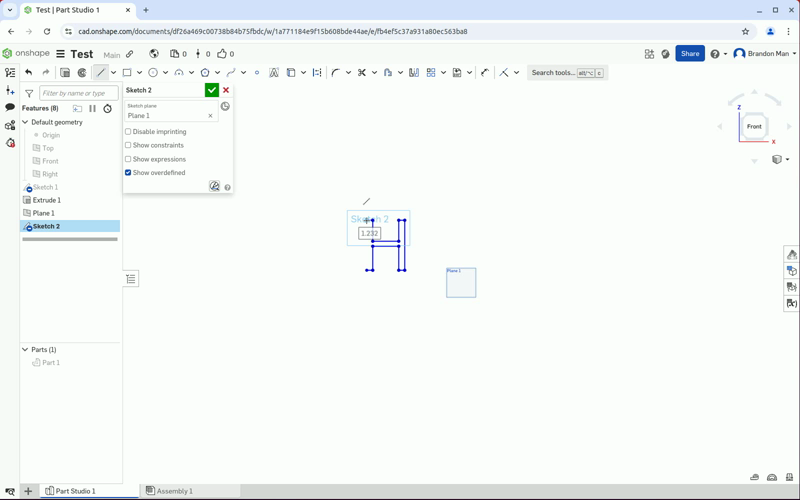
mouse_move(396, 220)
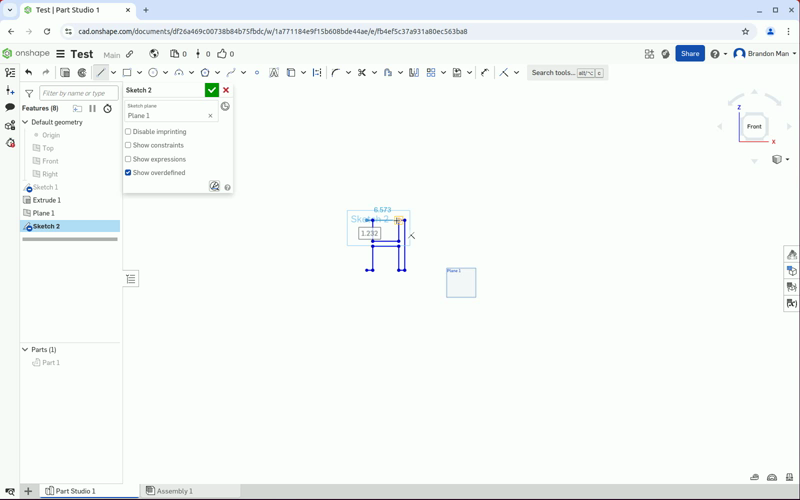
key_down(shift)
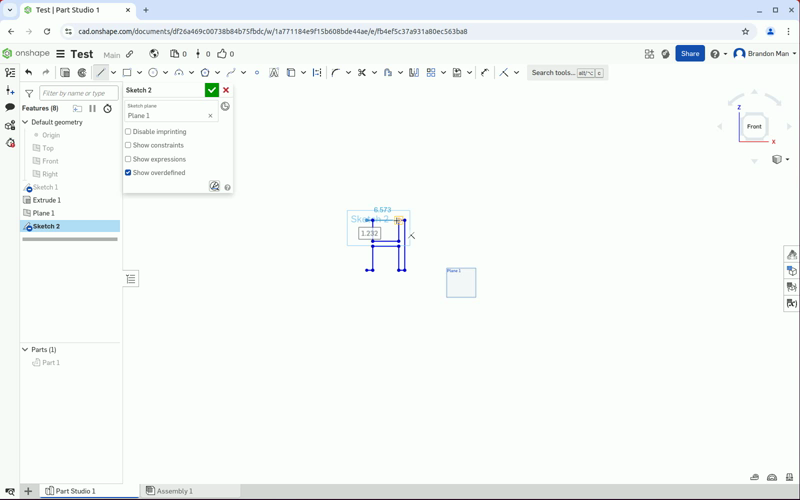
mouse_move(366, 270)
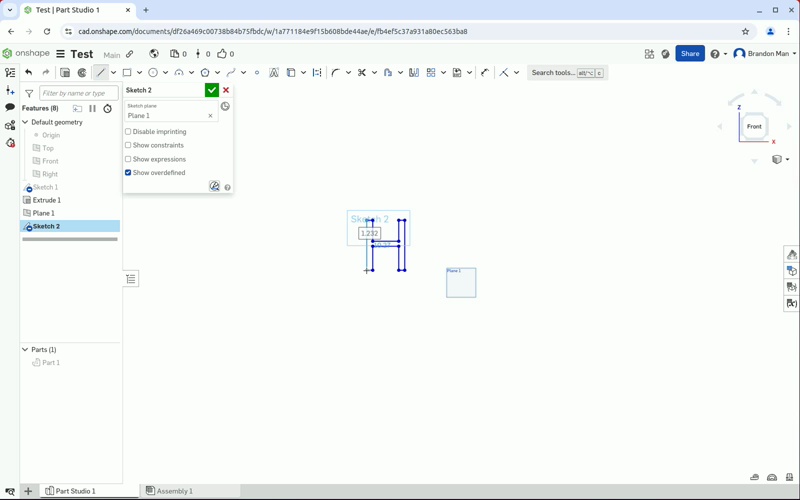
key_up(shift)
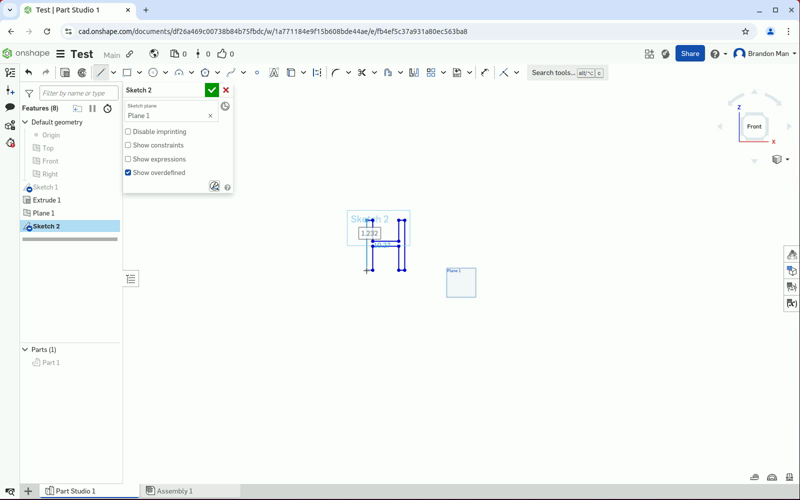
click(366, 270)
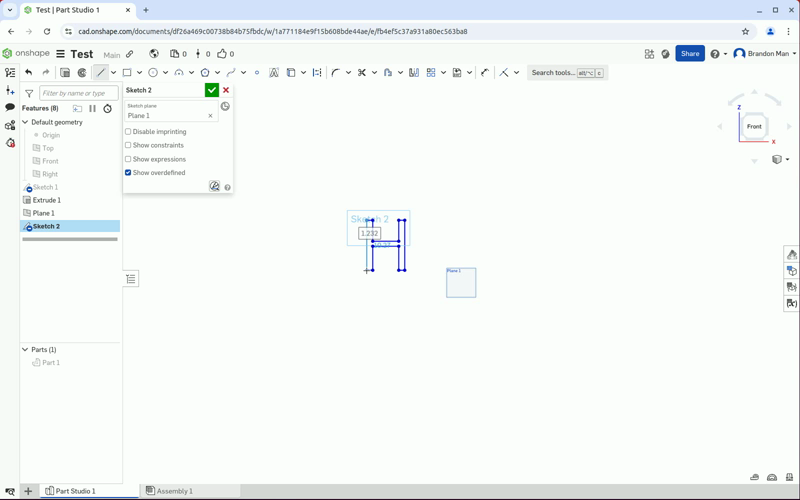
key(esc)
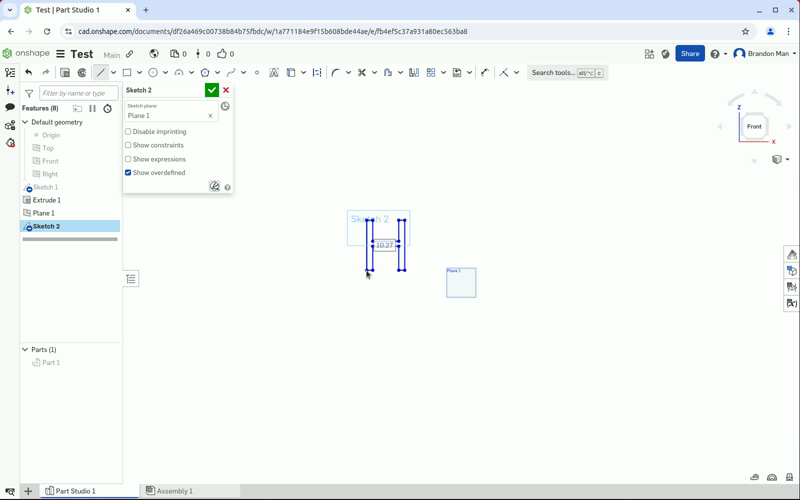
mouse_move(401, 253)
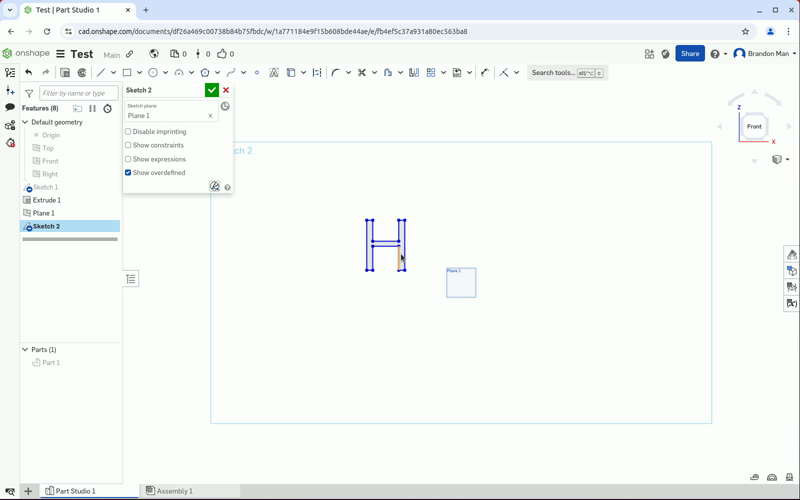
scroll(6)
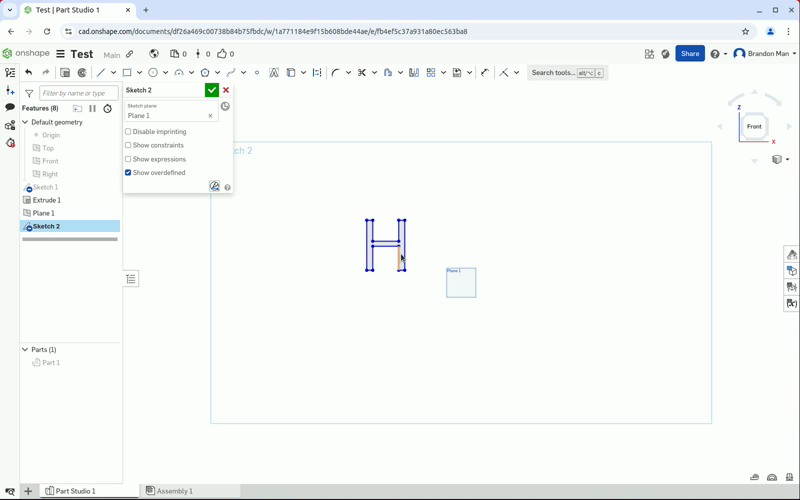
scroll(6)
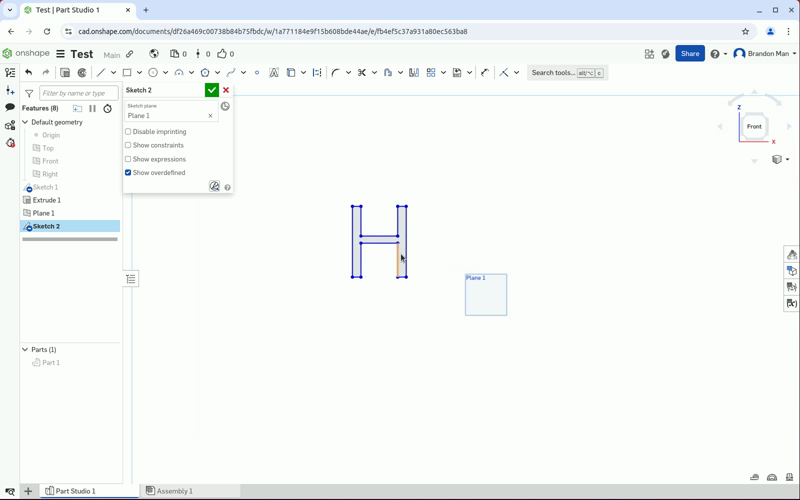
scroll(6)
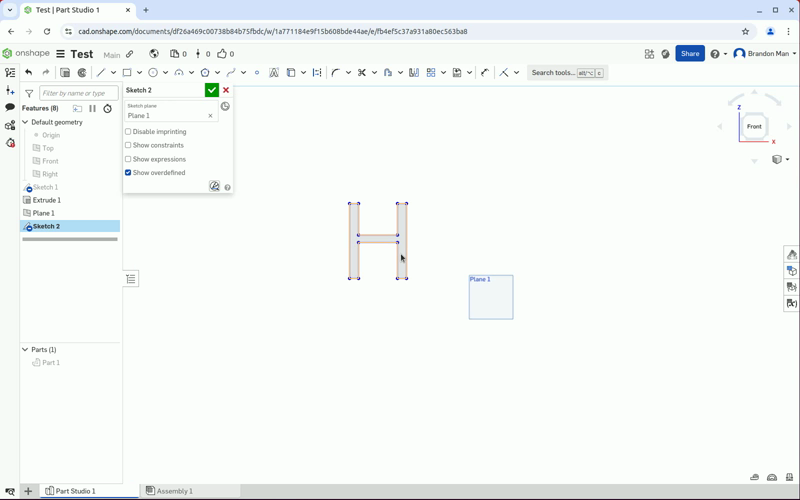
scroll(6)
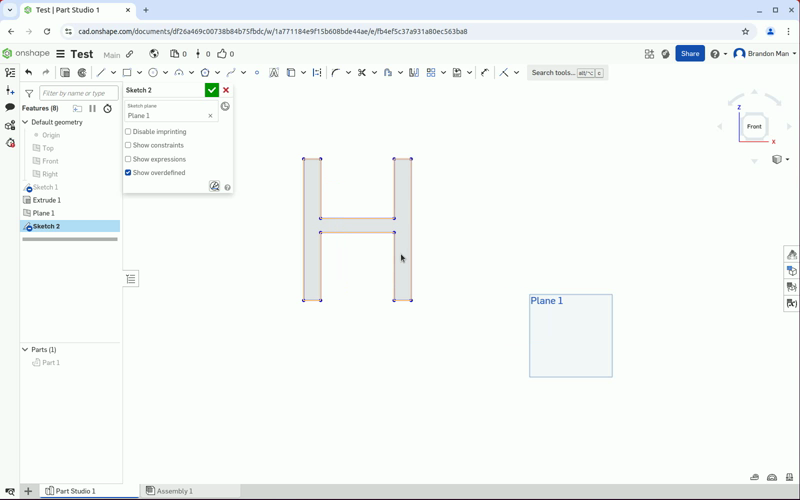
scroll(6)
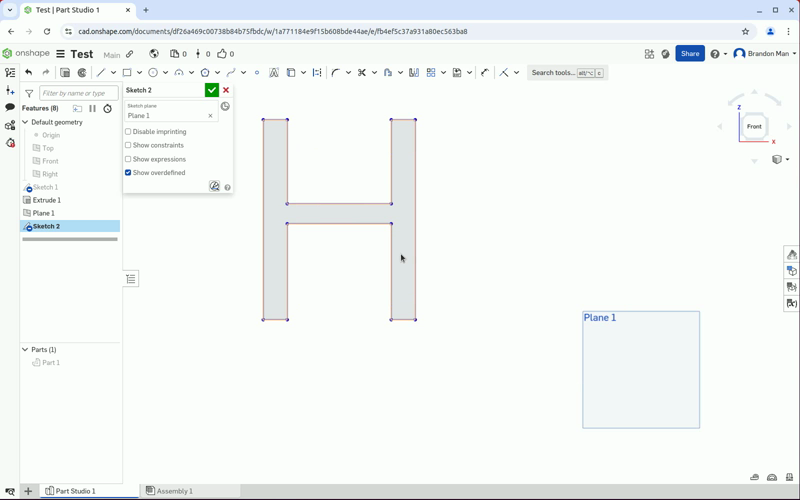
scroll(6)
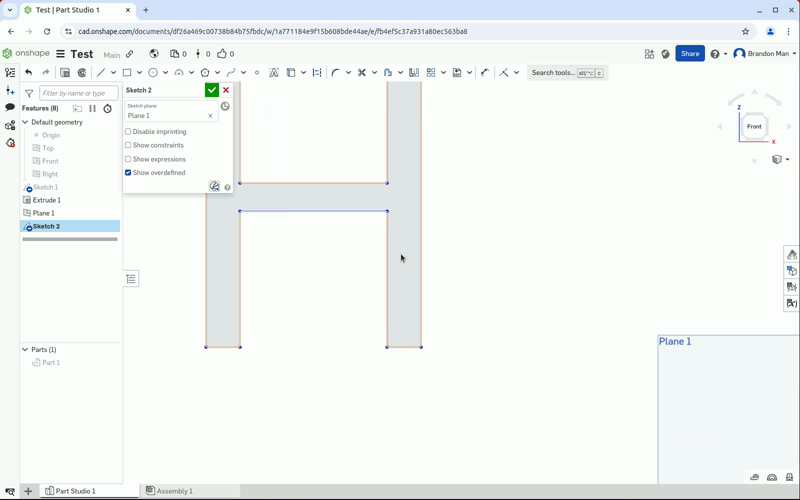
scroll(6)
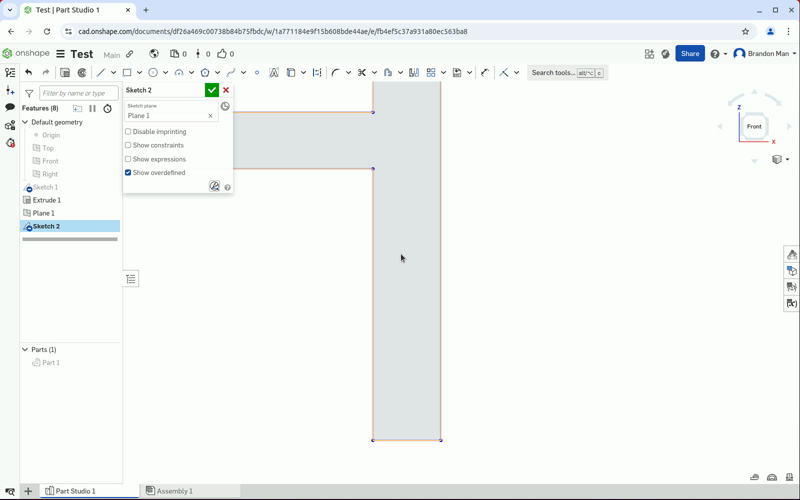
click(401, 253)
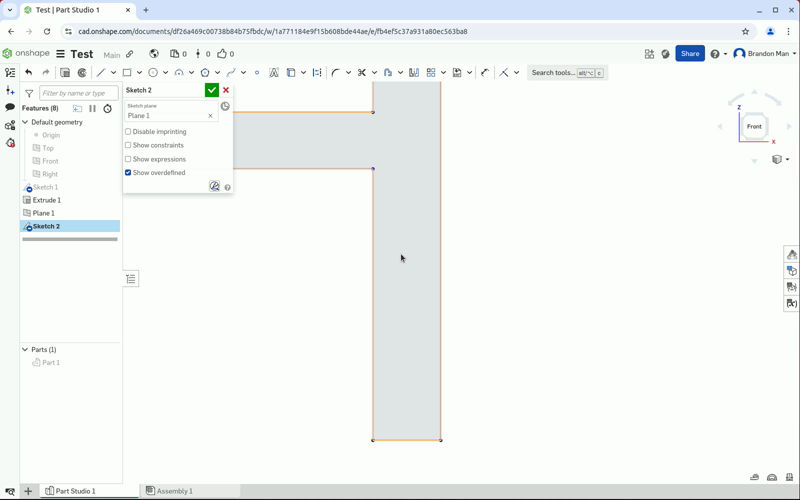
scroll(-6)
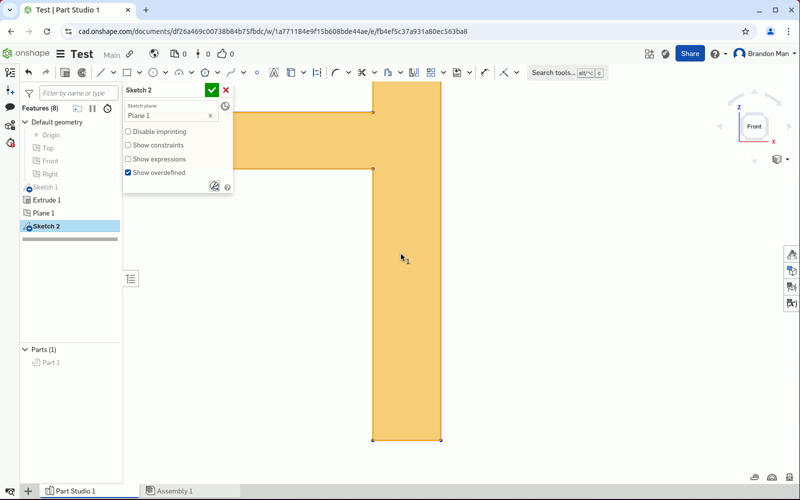
scroll(-6)
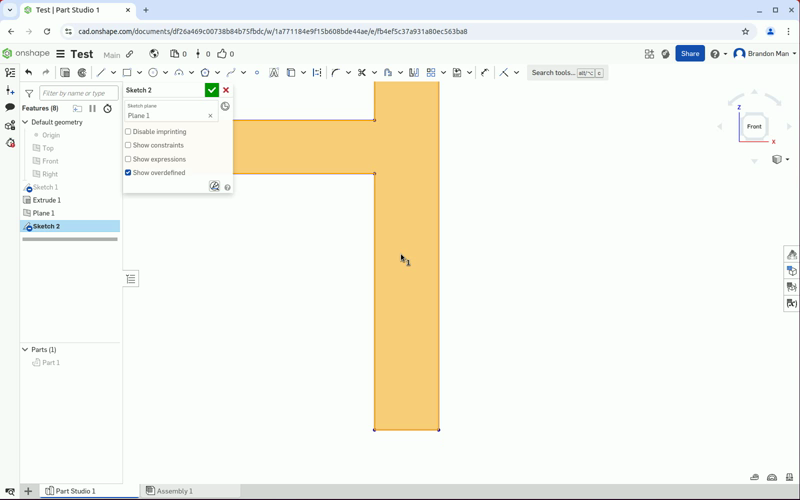
scroll(-6)
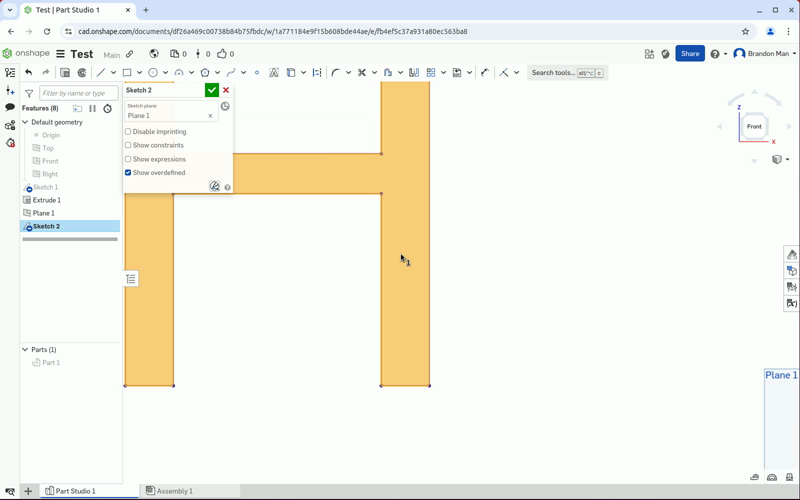
scroll(-6)
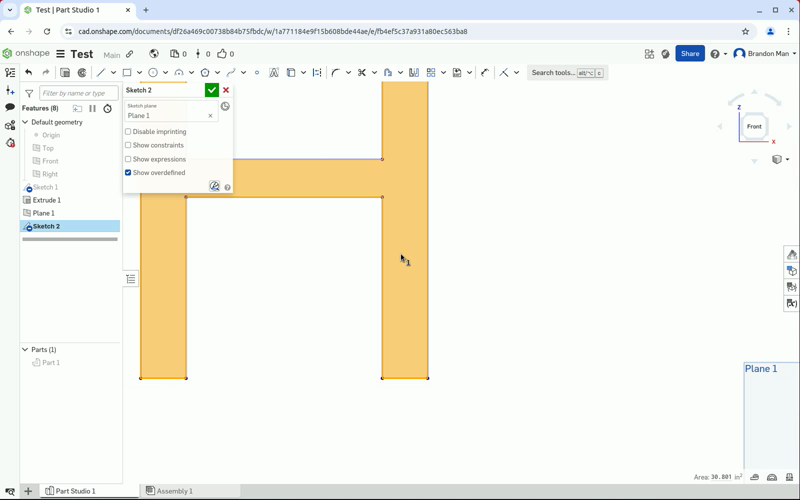
scroll(-6)
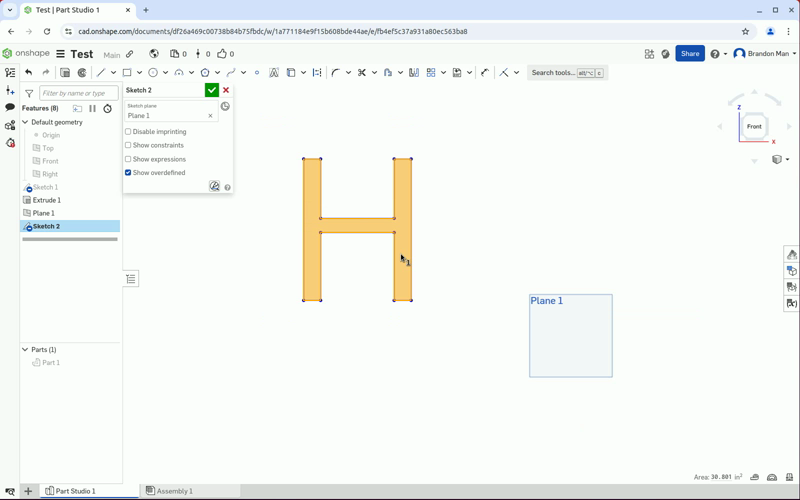
scroll(-6)
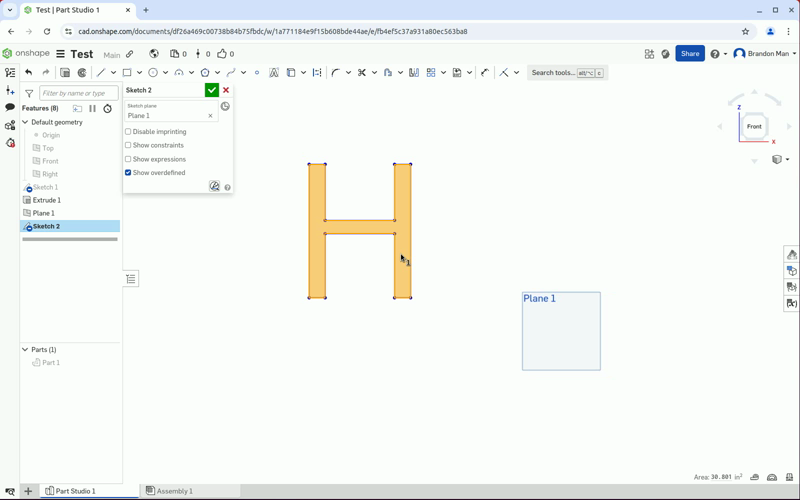
scroll(-6)
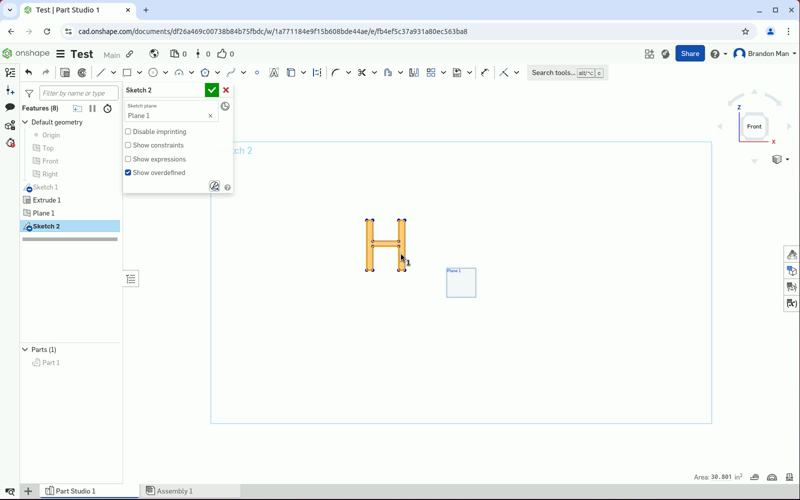
mouse_move(73, 352)
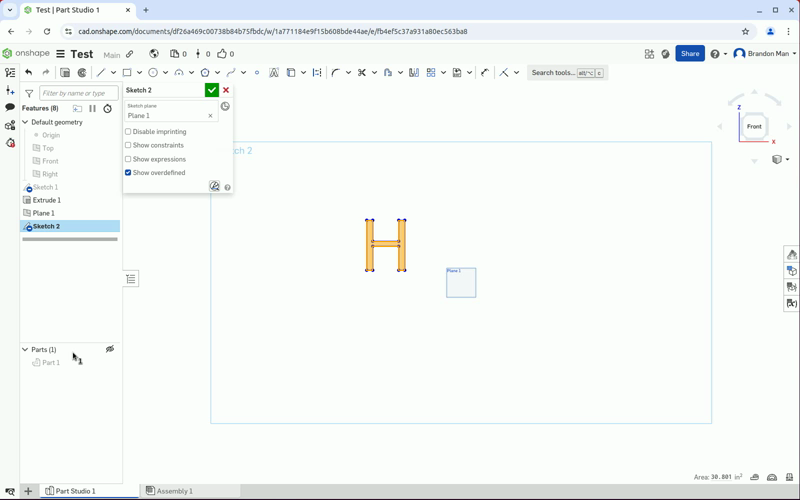
key(shift+y)
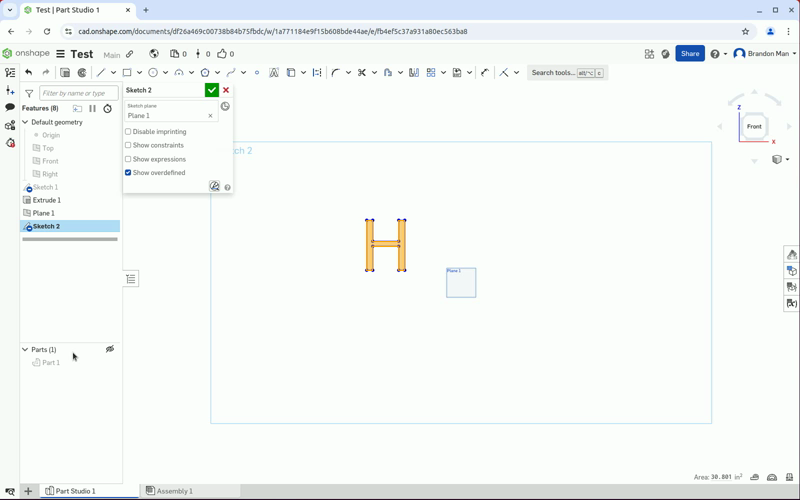
key(shift+e)
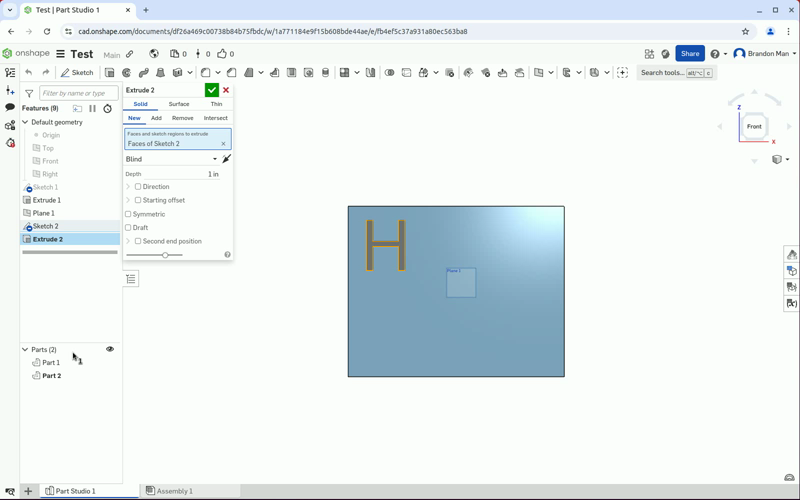
mouse_move(143, 106)
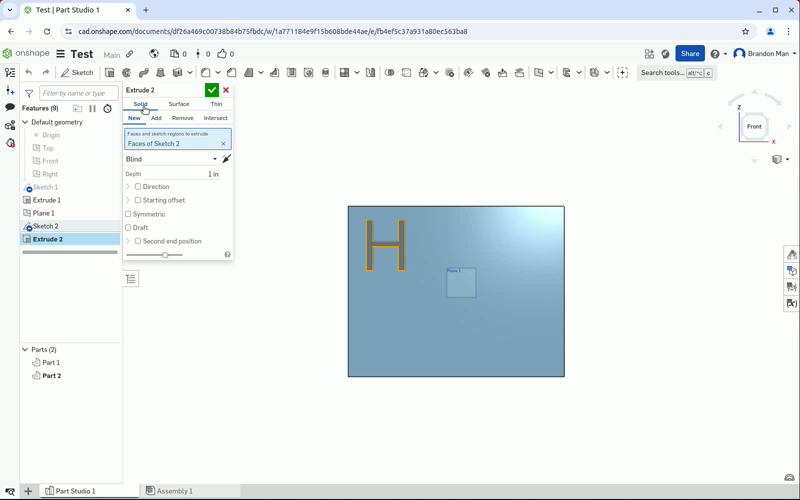
click(143, 106)
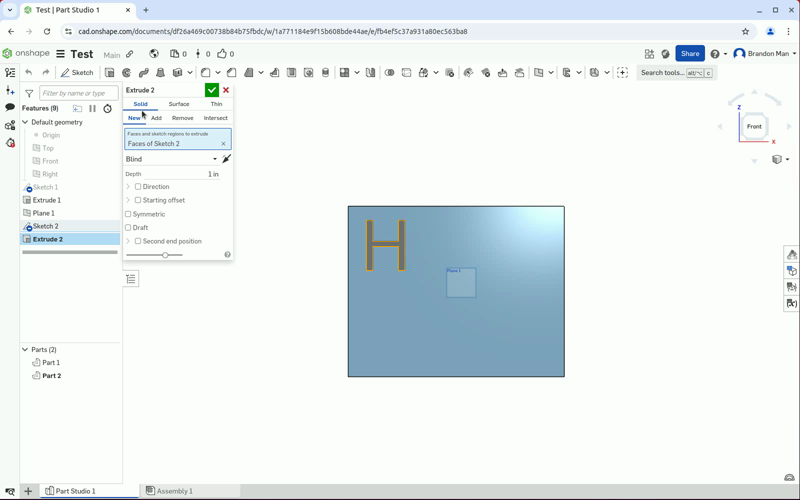
mouse_move(137, 120)
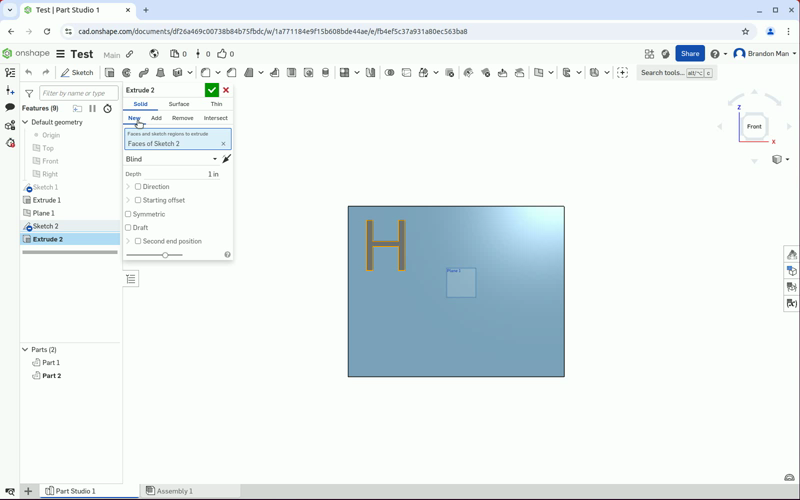
click(137, 120)
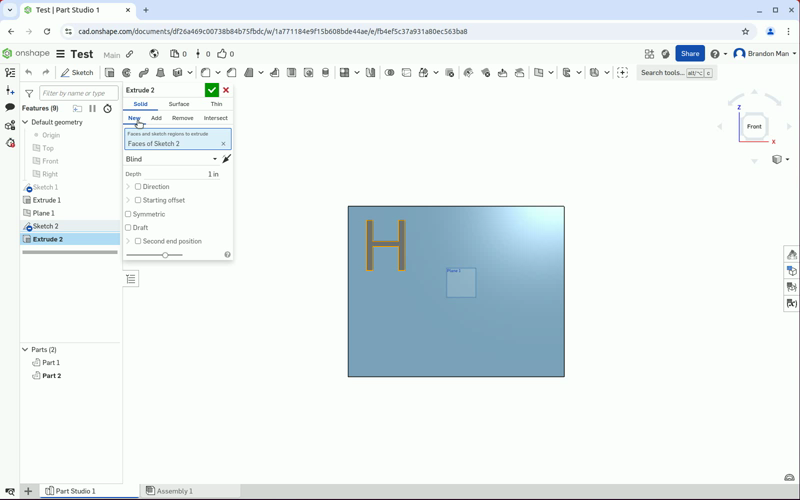
key(tab, 4)
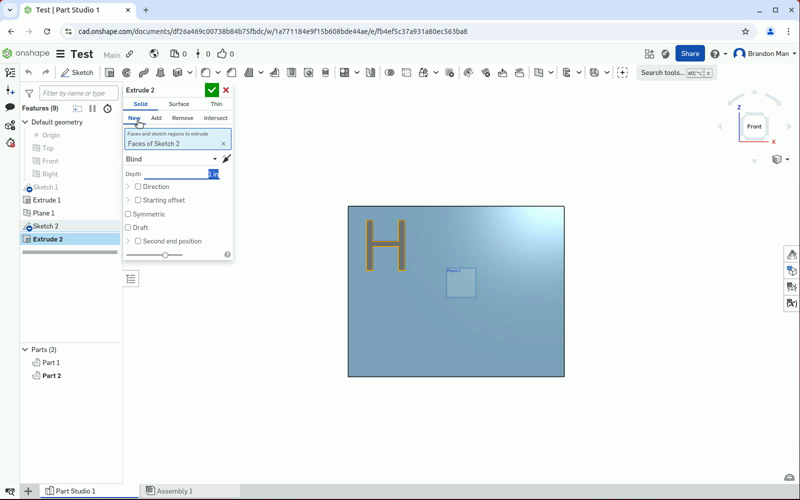
text(8.184)
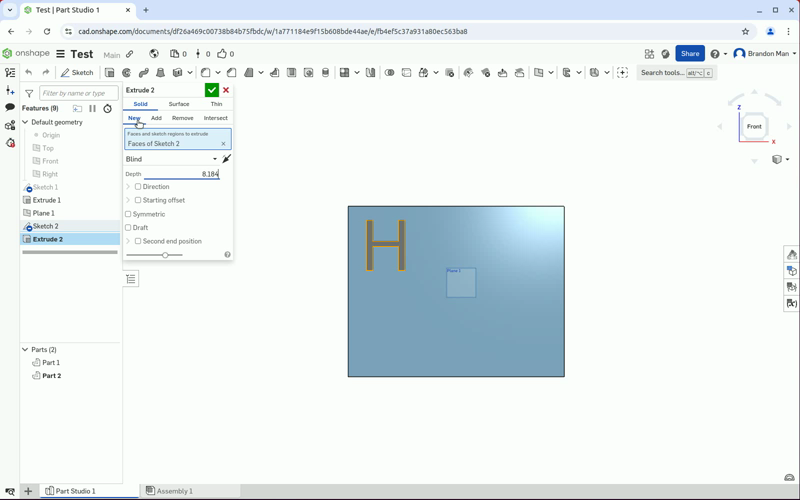
key(enter)
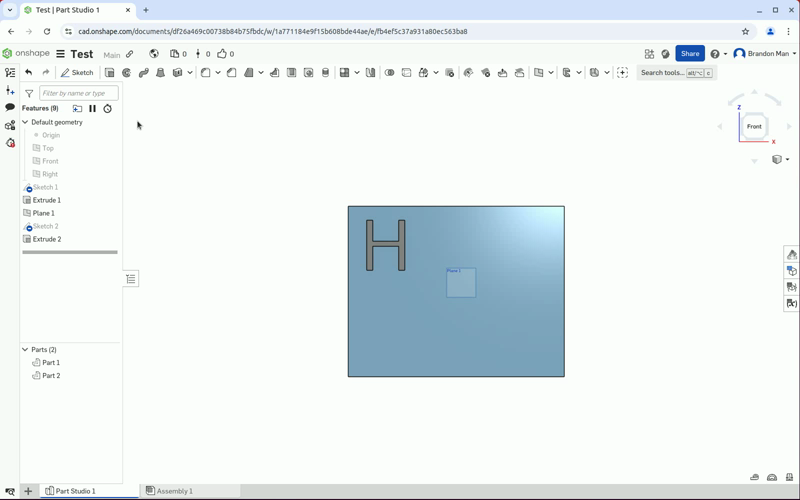
key(shift+h)
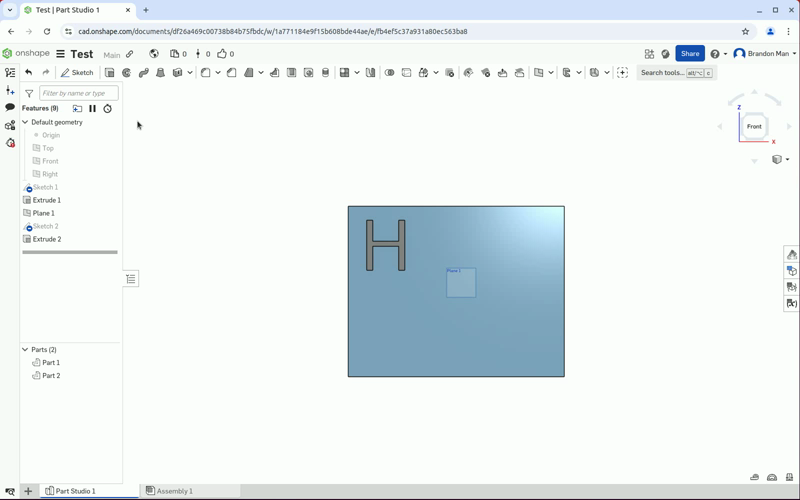
key(shift+h)
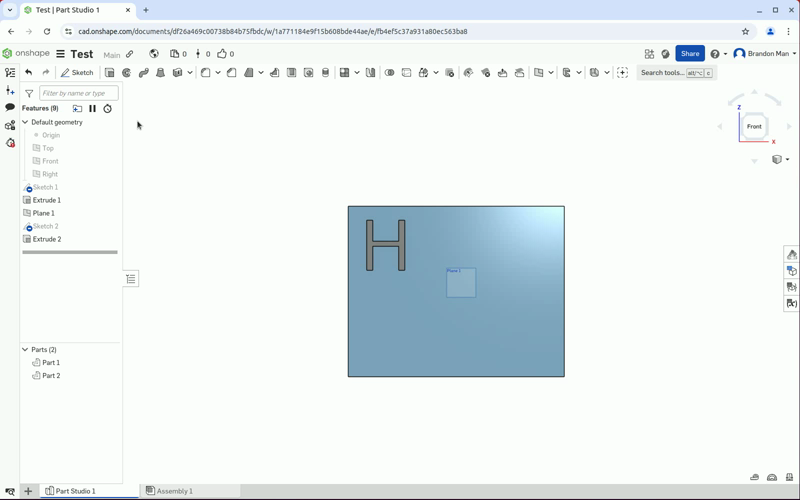
mouse_move(73, 189)
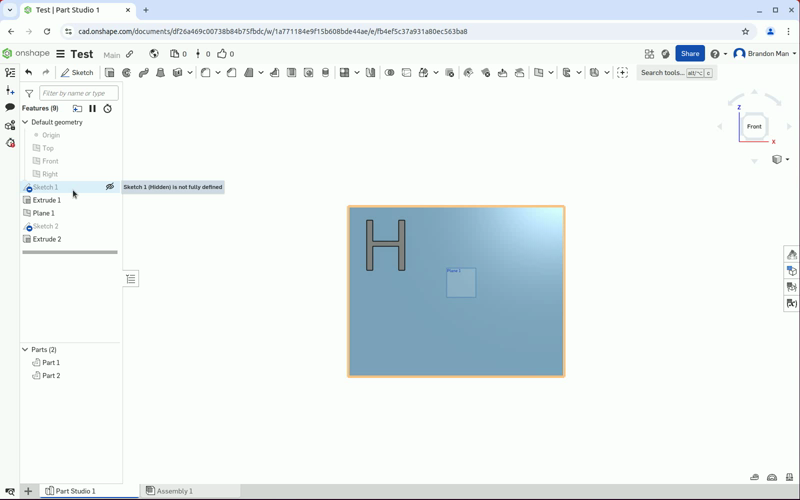
click(73, 189)
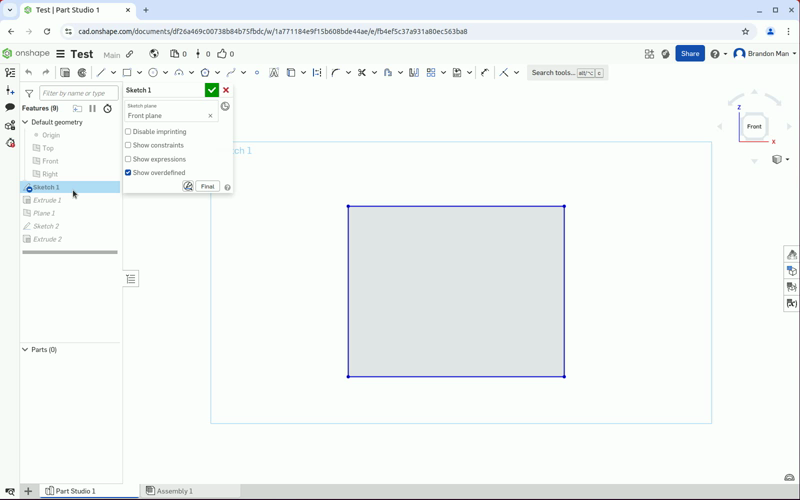
mouse_move(229, 92)
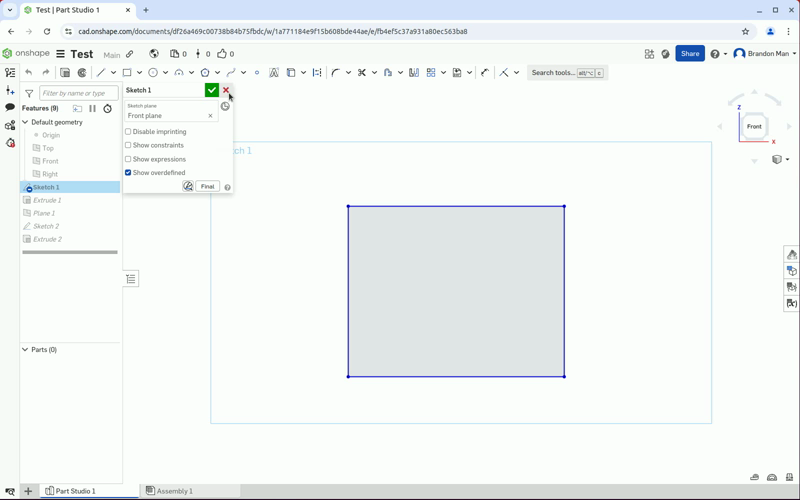
click(229, 92)
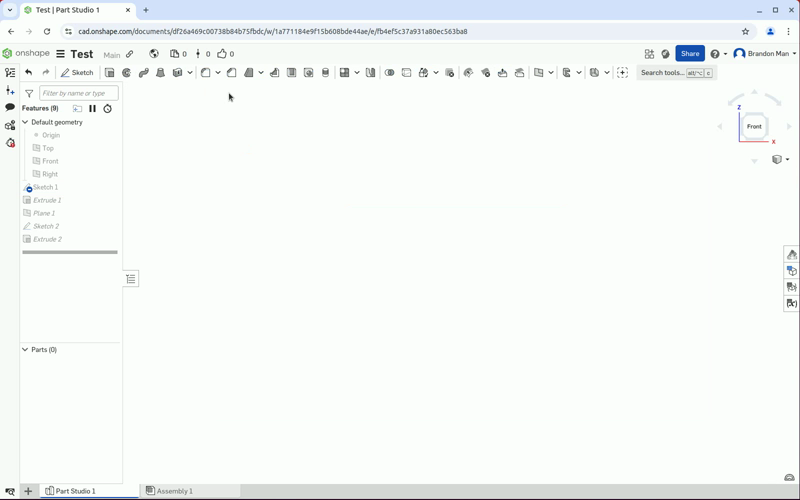
key(shift+s)
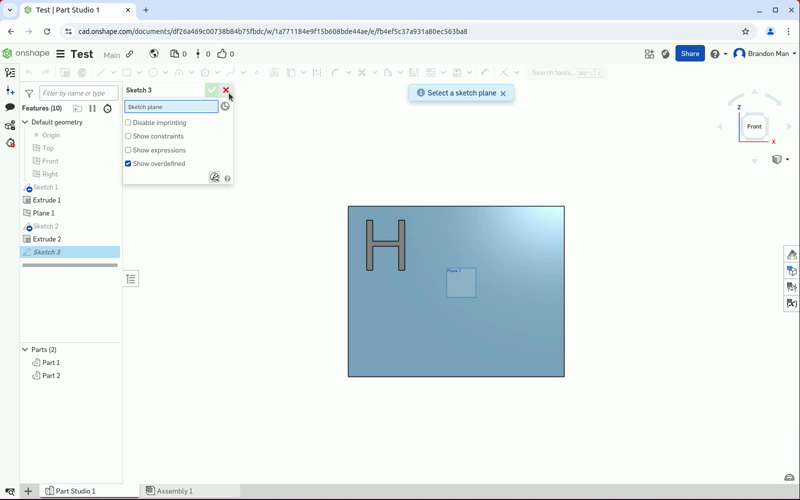
mouse_move(73, 215)
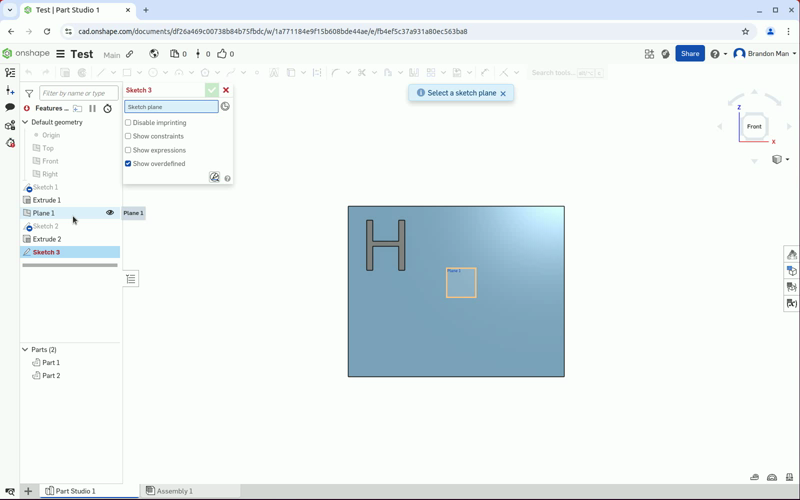
click(73, 215)
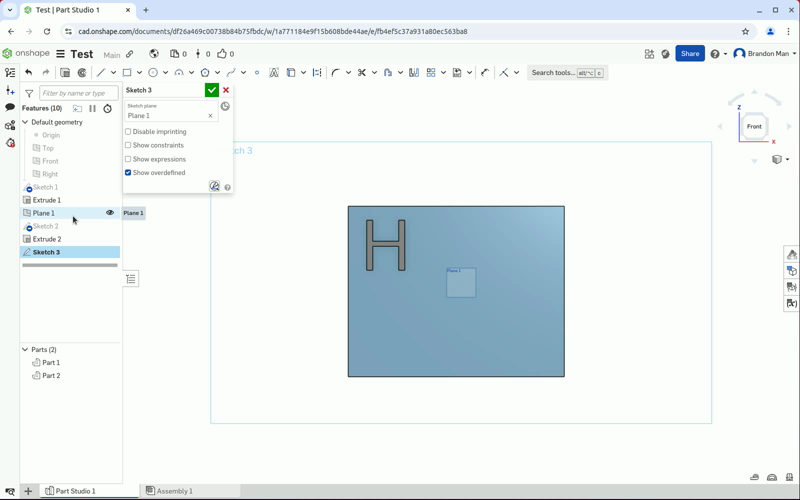
mouse_move(73, 352)
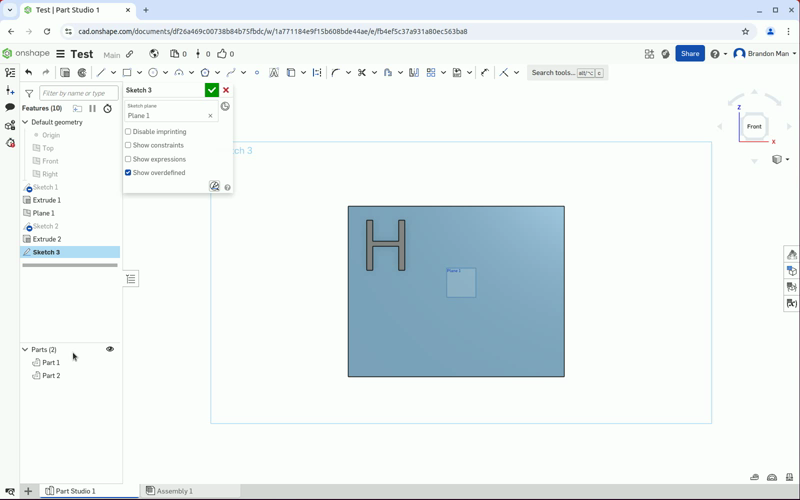
key(y)
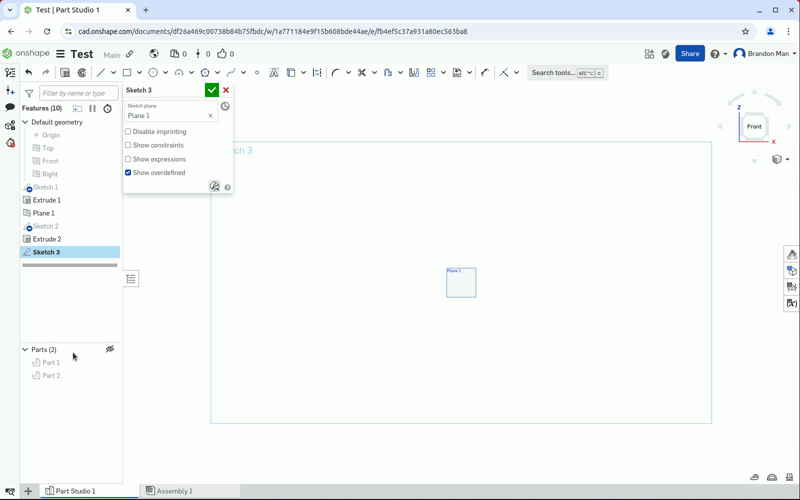
key(l)
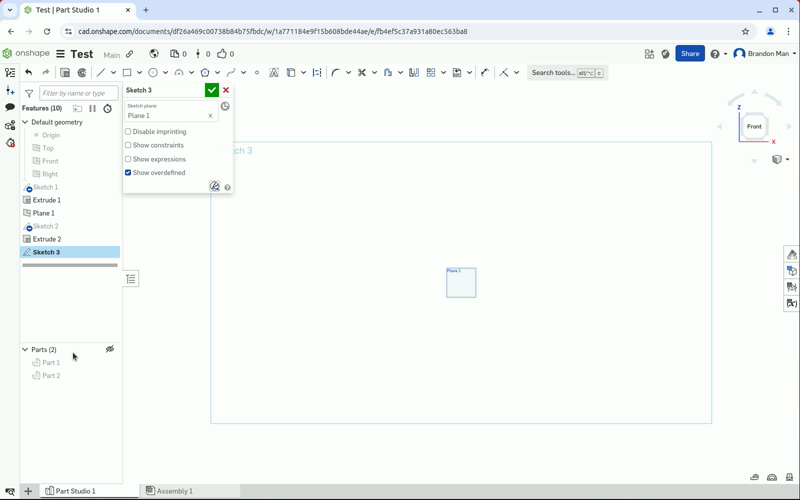
key_down(shift)
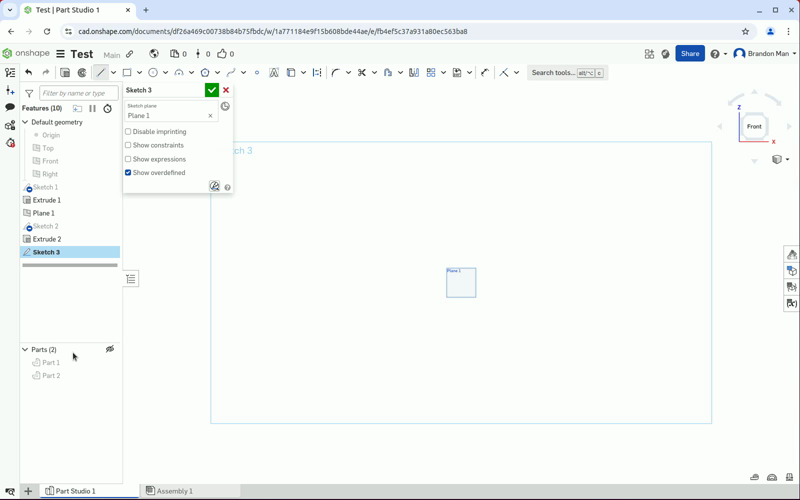
mouse_move(411, 270)
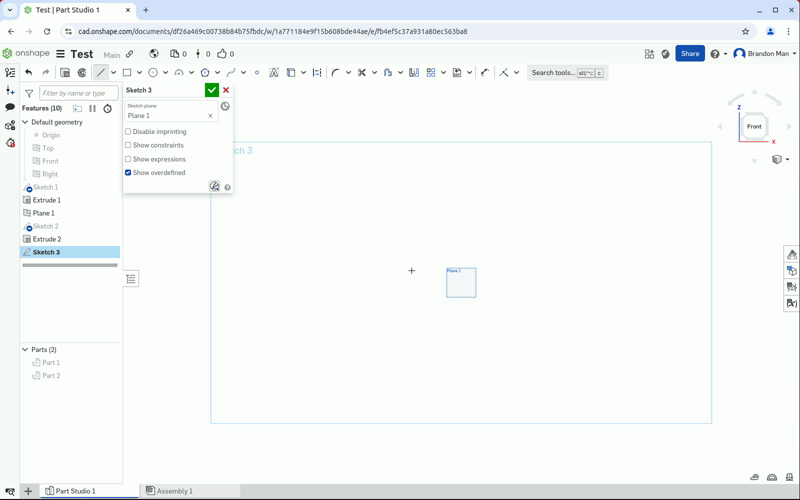
click(411, 270)
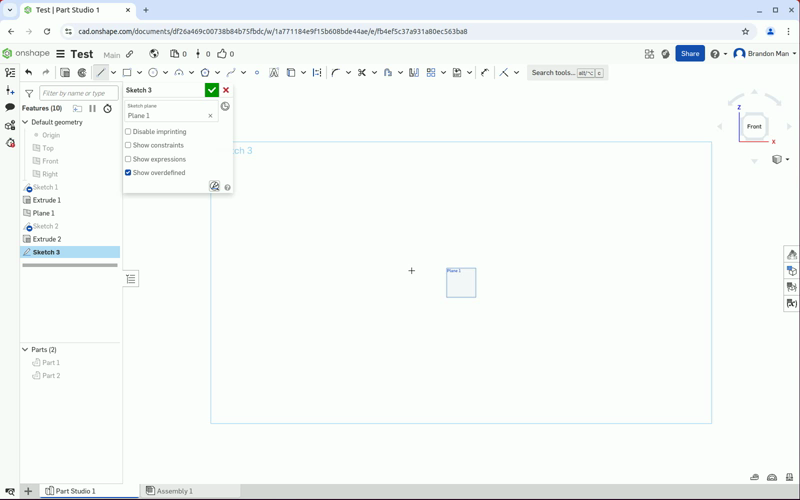
key_up(shift)
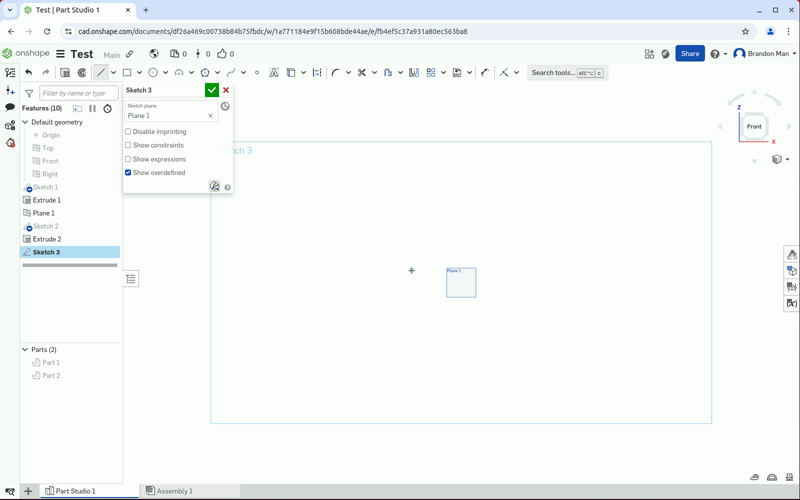
key_down(shift)
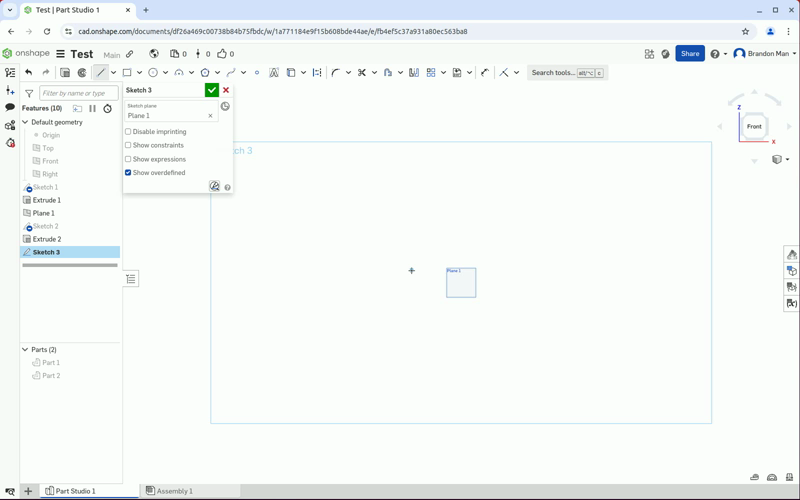
mouse_move(441, 270)
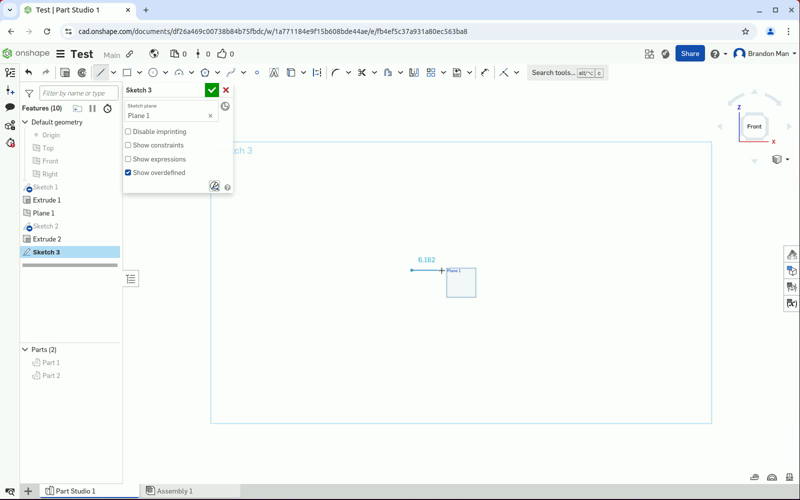
mouse_move(417, 270)
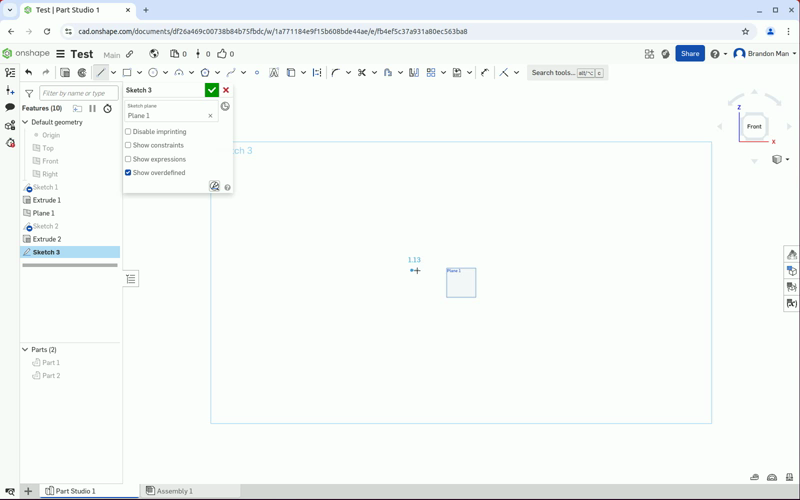
scroll(6)
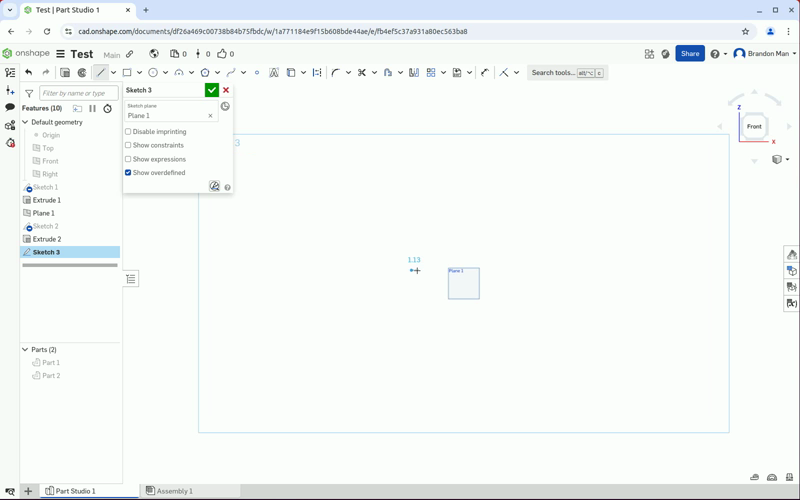
scroll(6)
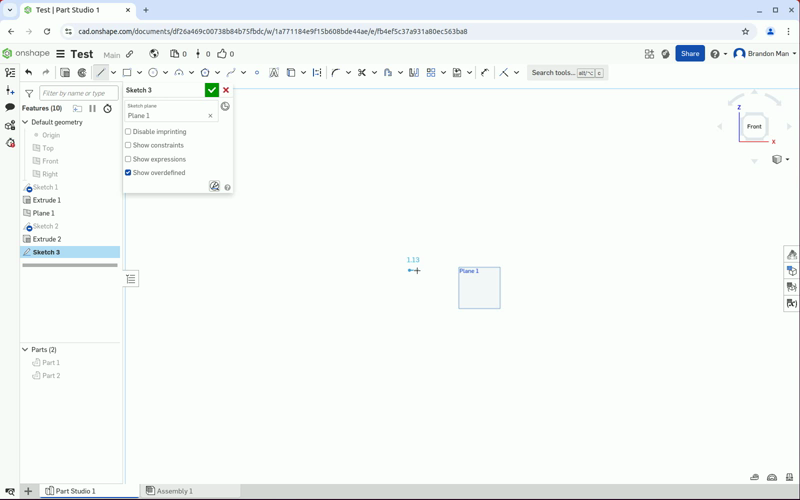
scroll(6)
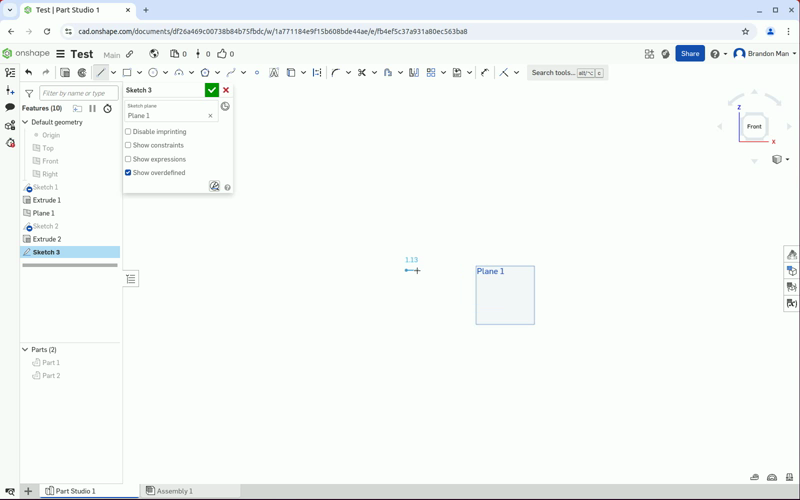
scroll(6)
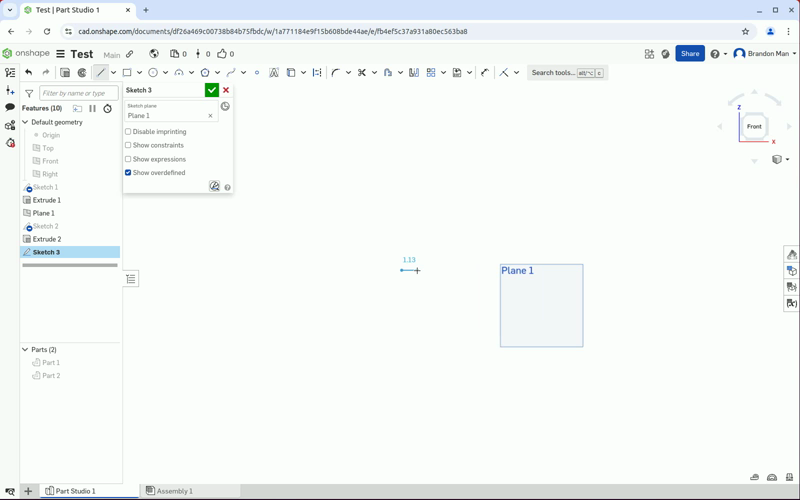
scroll(6)
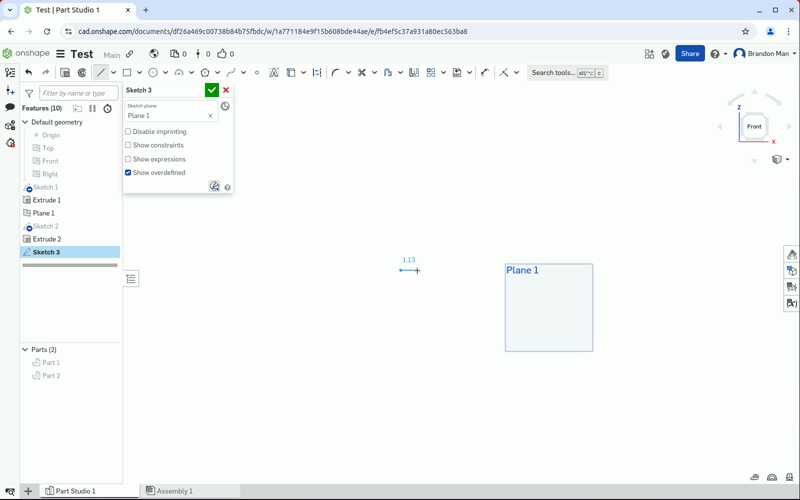
scroll(6)
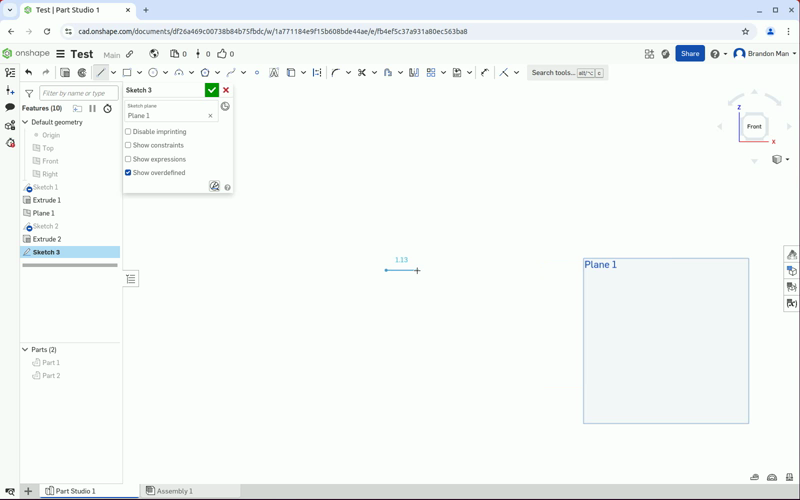
scroll(6)
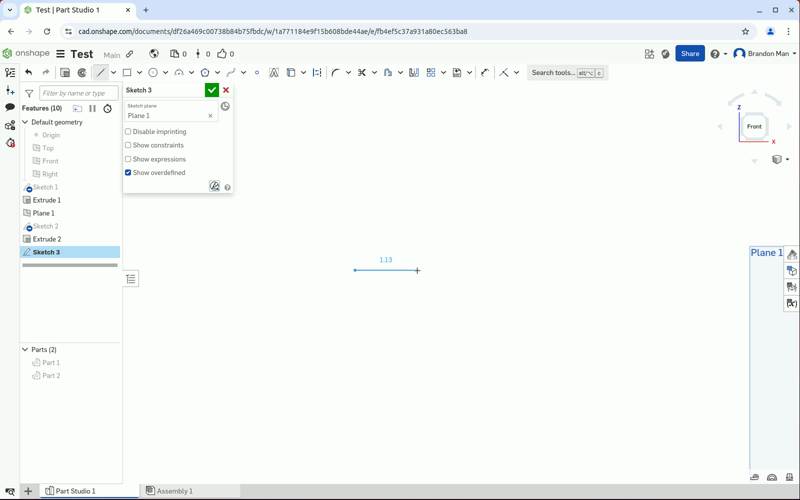
click(417, 270)
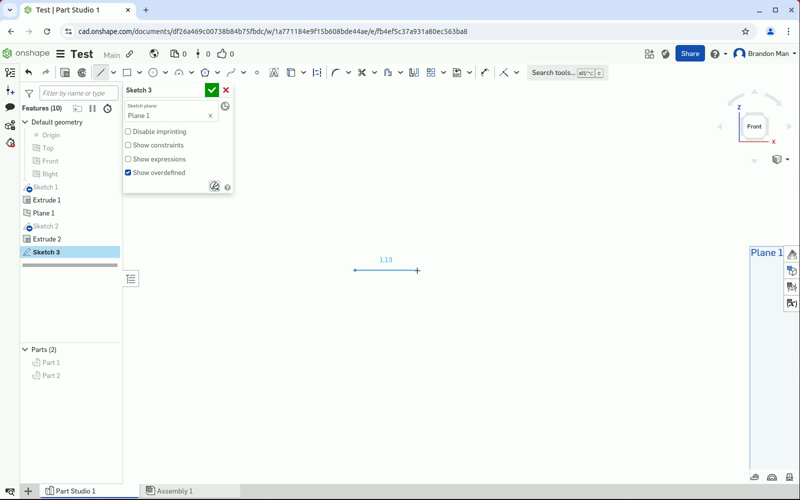
scroll(-6)
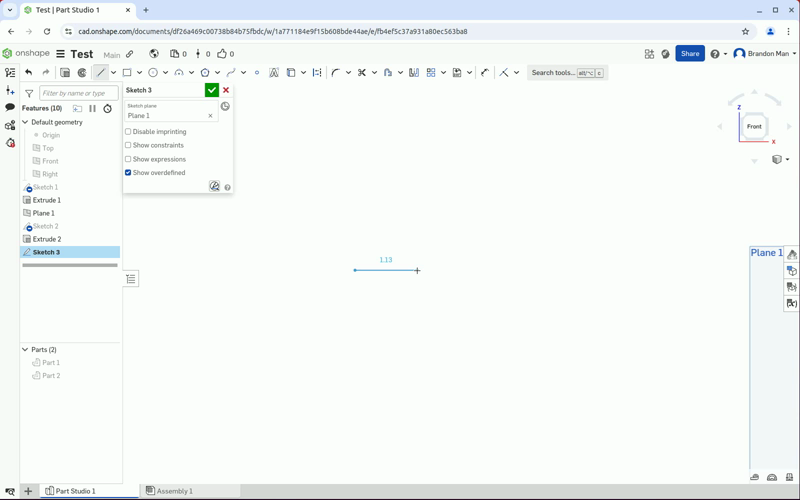
scroll(-6)
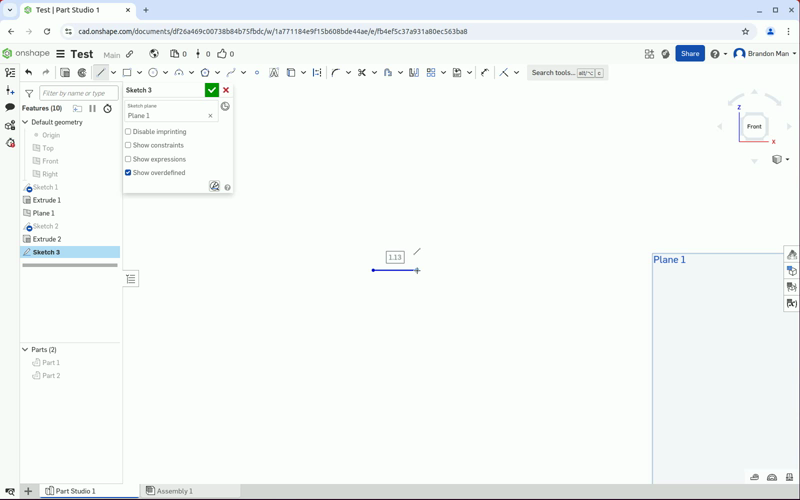
scroll(-6)
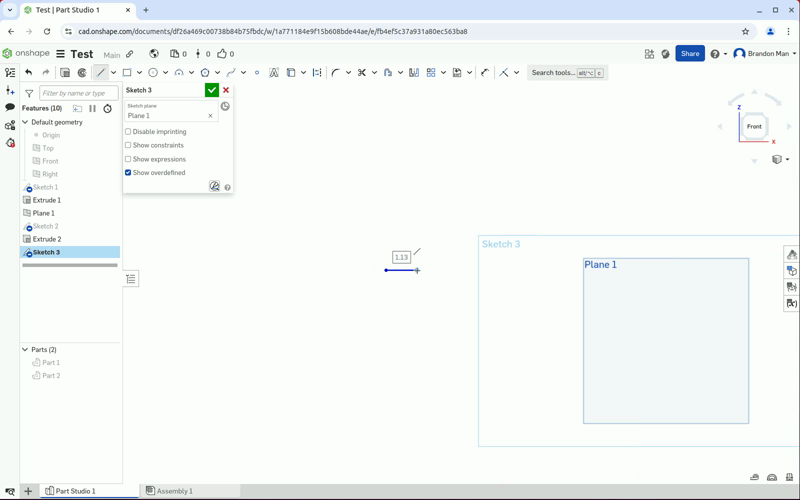
scroll(-6)
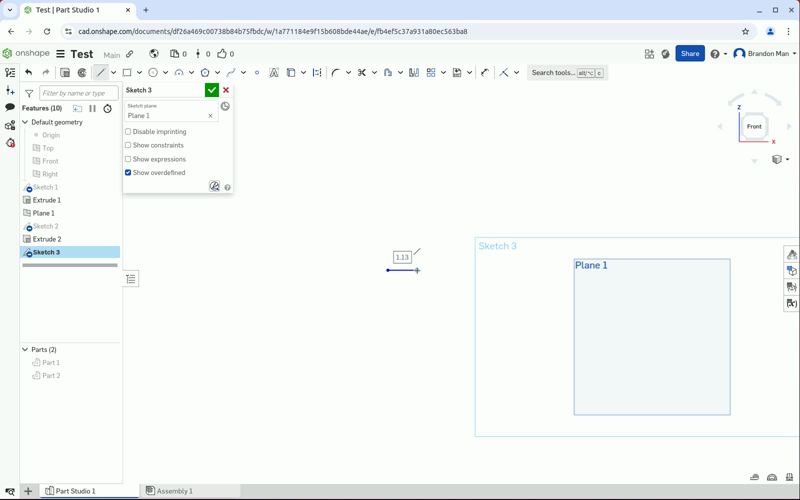
scroll(-6)
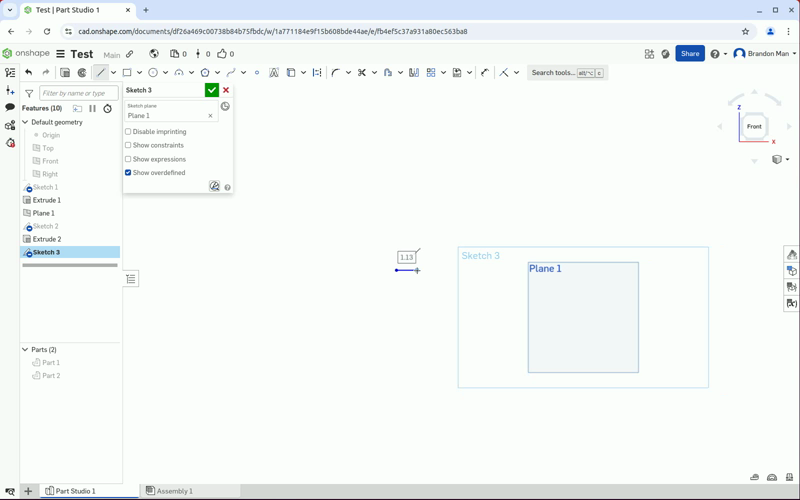
scroll(-6)
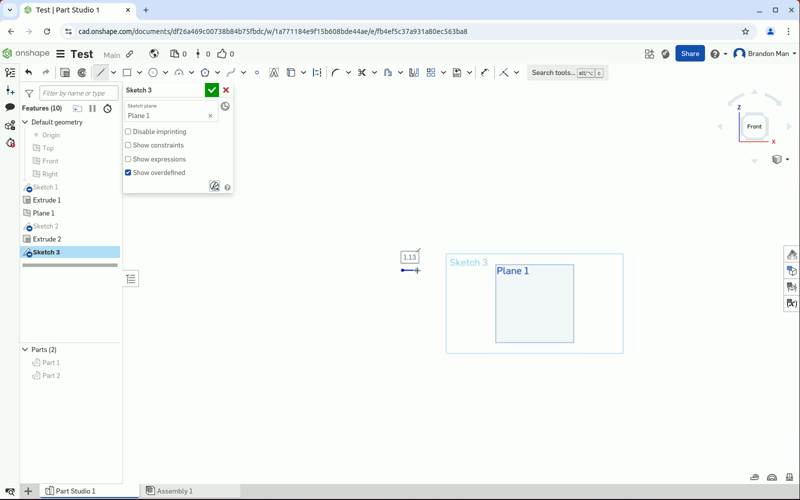
scroll(-6)
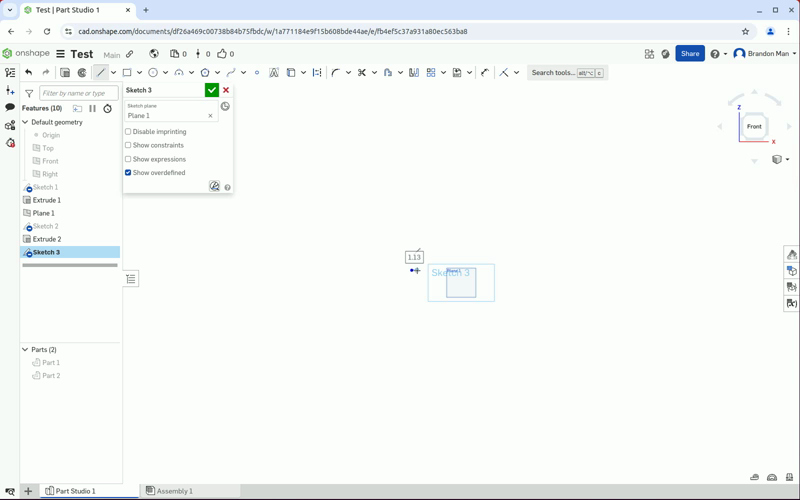
key_up(shift)
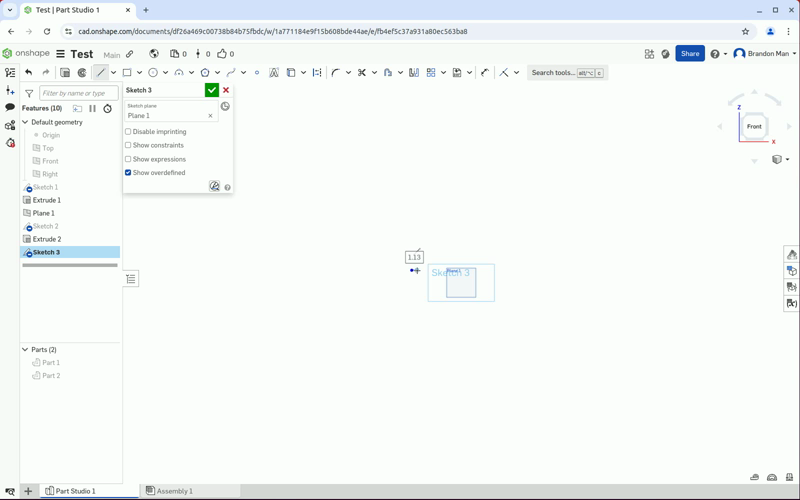
key_down(shift)
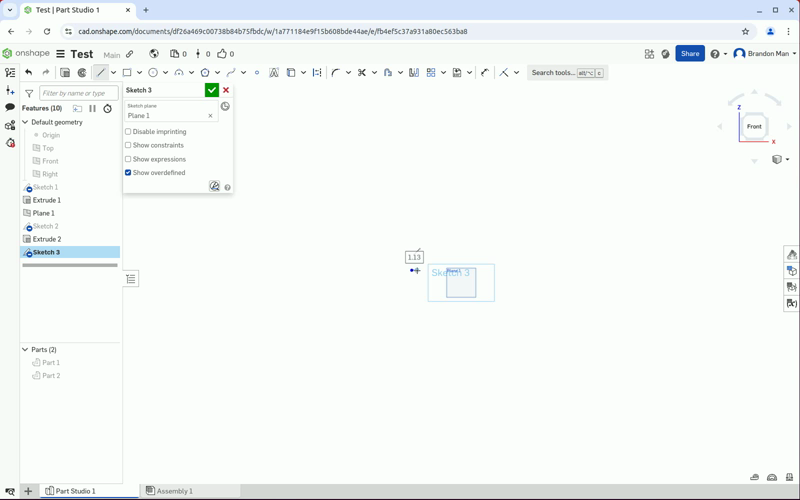
mouse_move(447, 270)
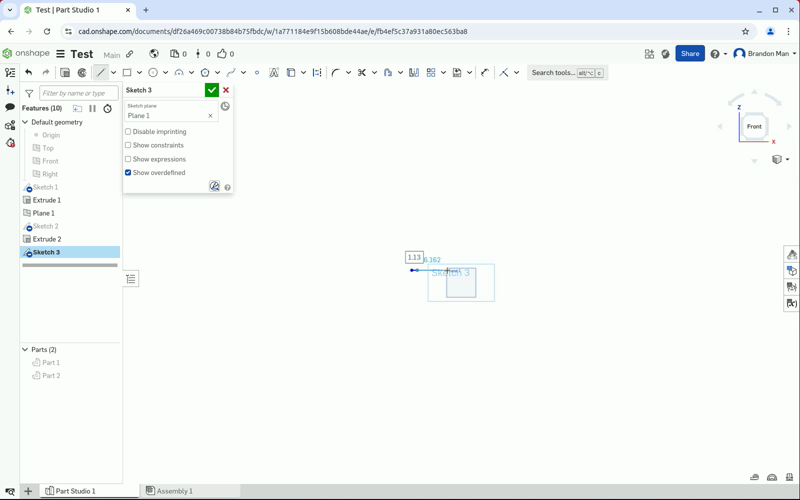
mouse_move(417, 251)
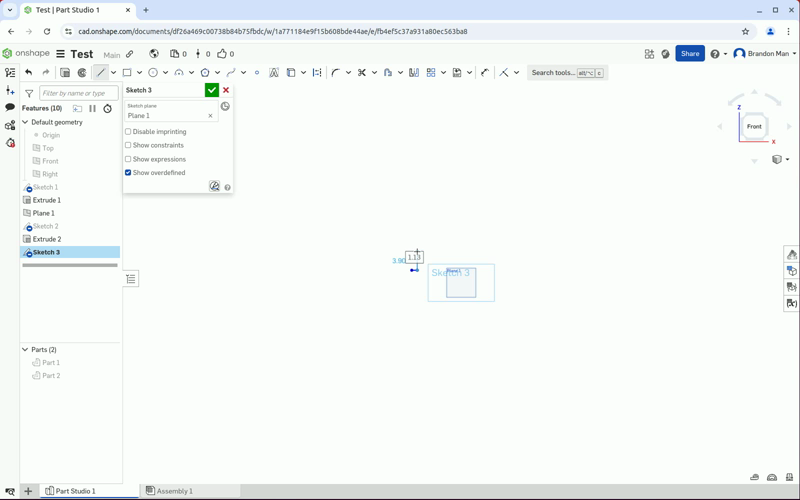
click(417, 251)
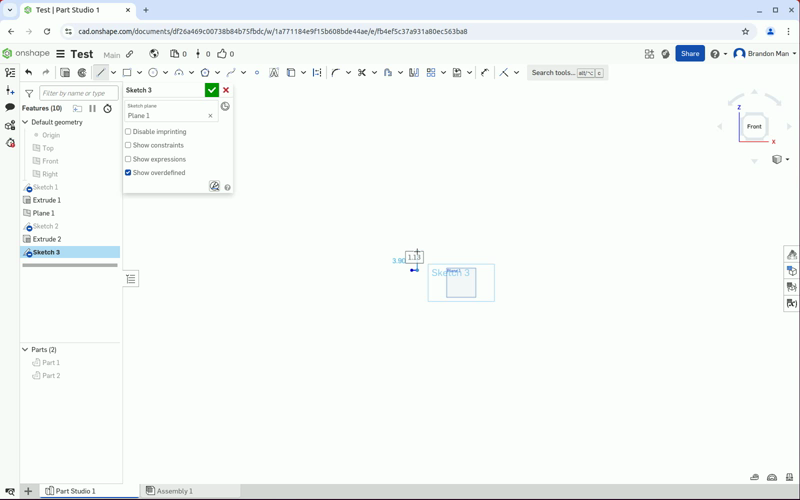
key_up(shift)
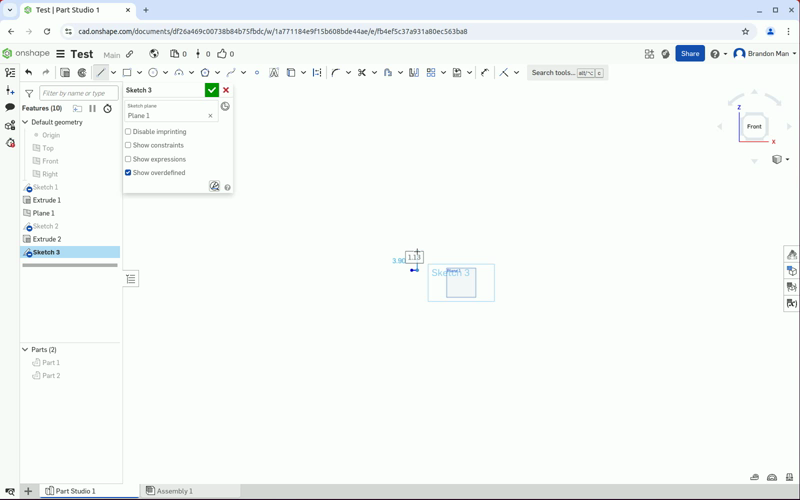
key_down(shift)
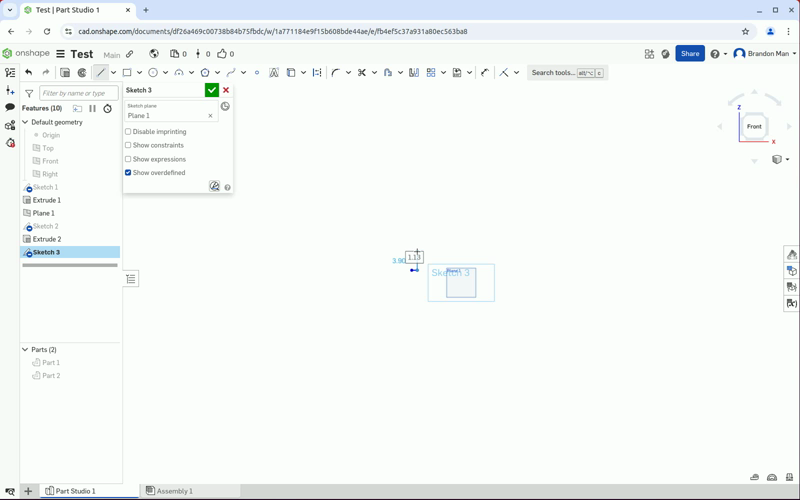
mouse_move(447, 251)
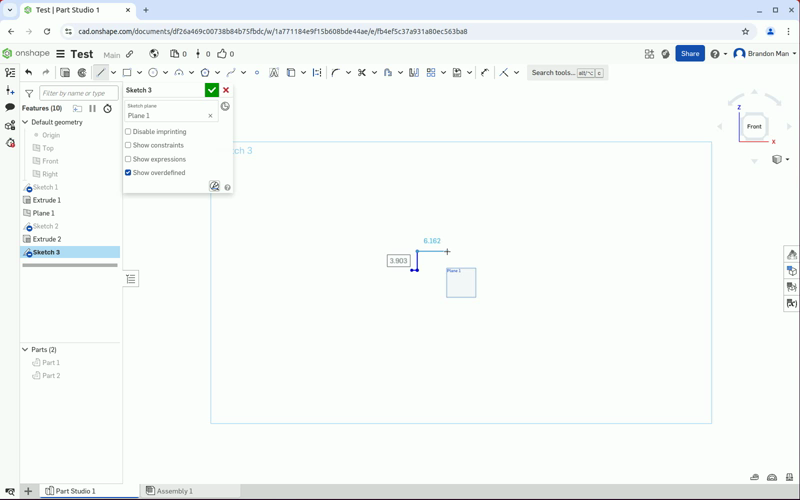
mouse_move(422, 246)
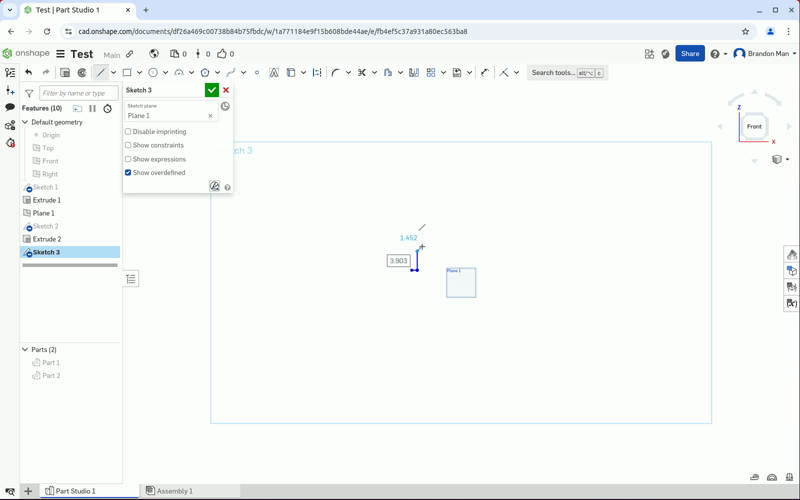
scroll(6)
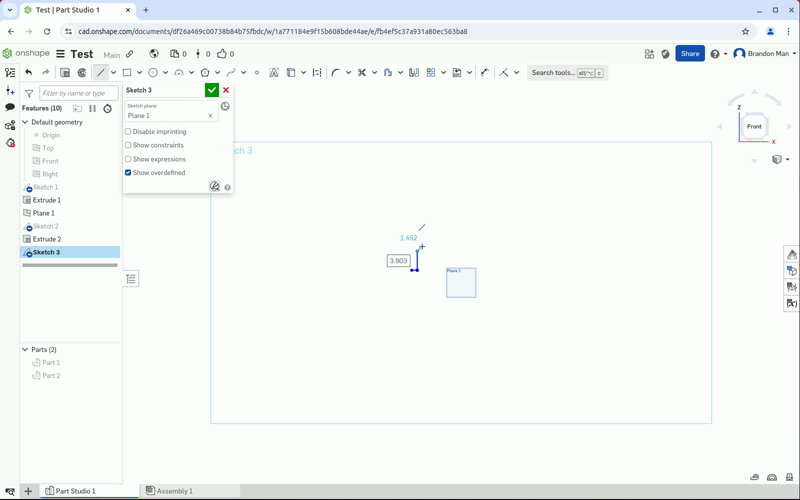
scroll(6)
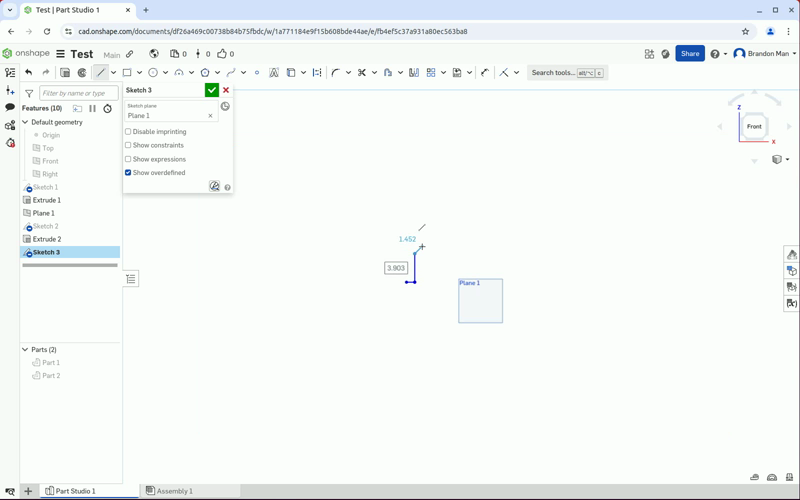
scroll(6)
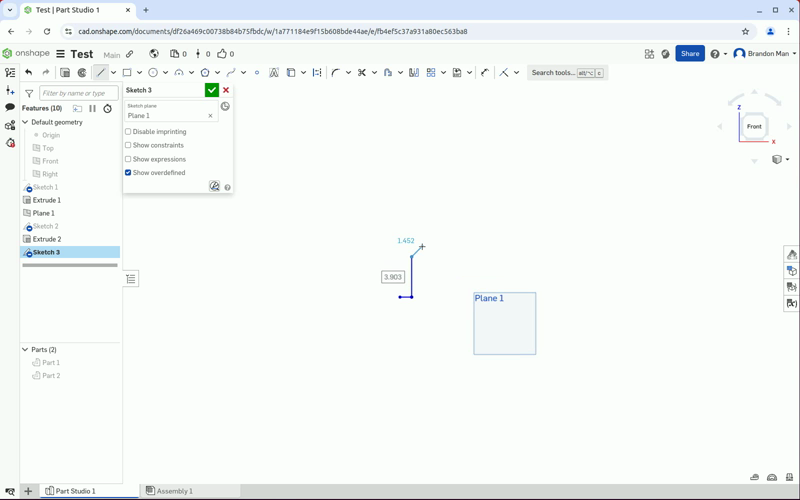
scroll(6)
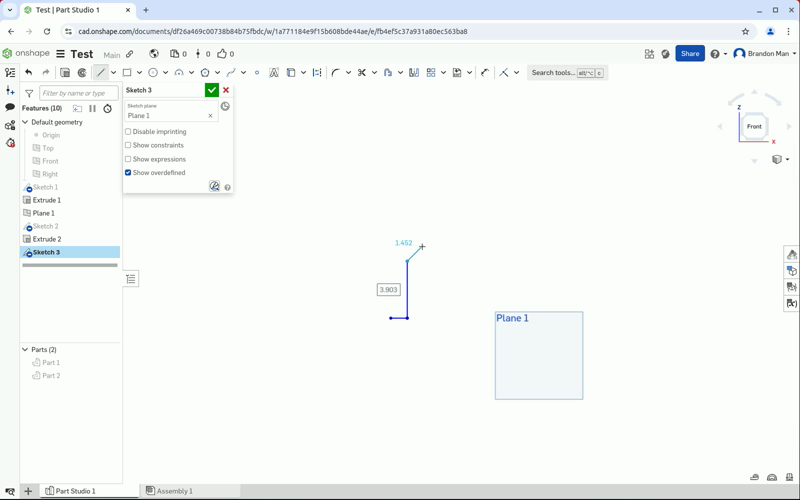
scroll(6)
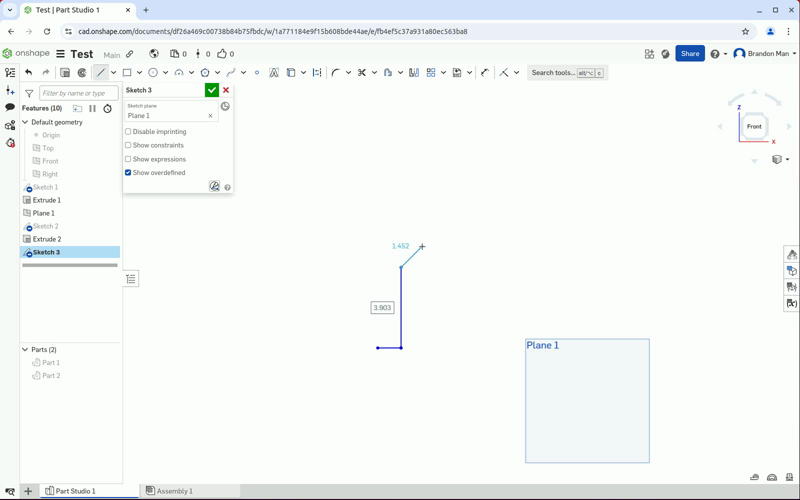
scroll(6)
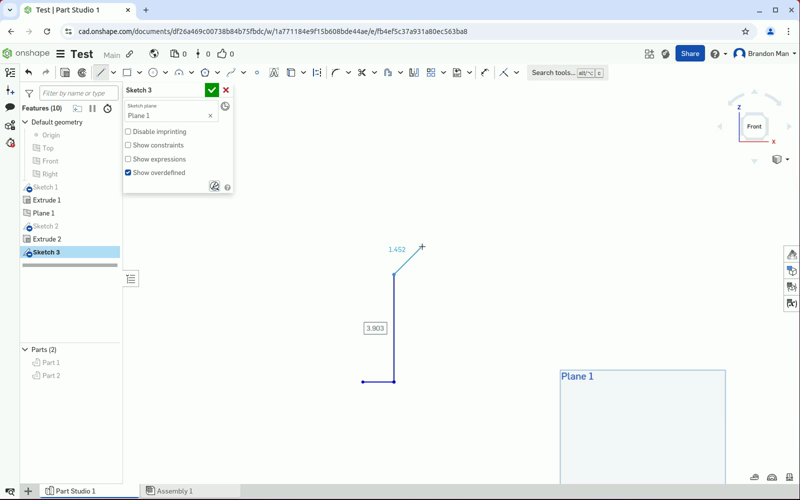
scroll(6)
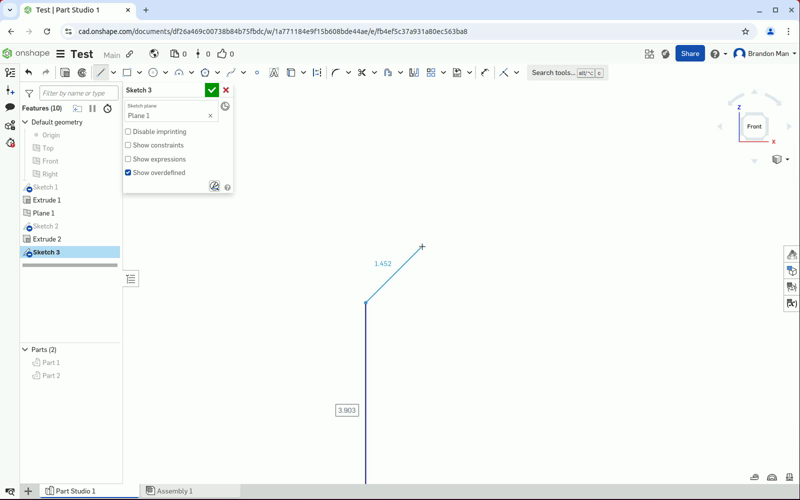
click(422, 246)
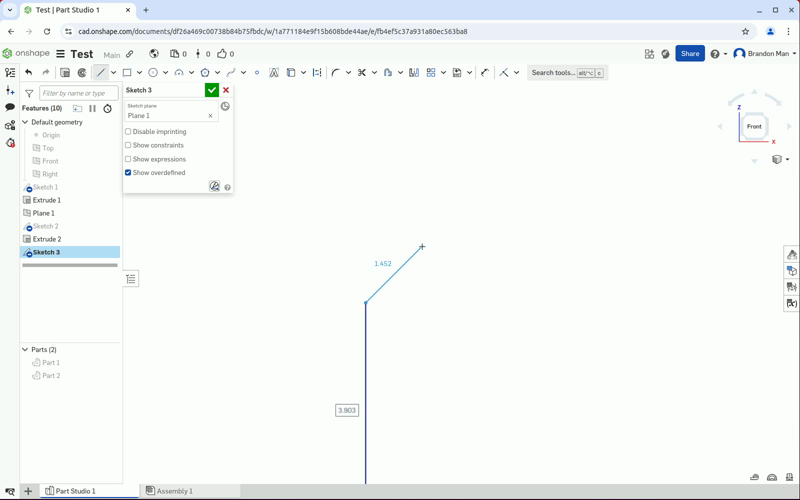
scroll(-6)
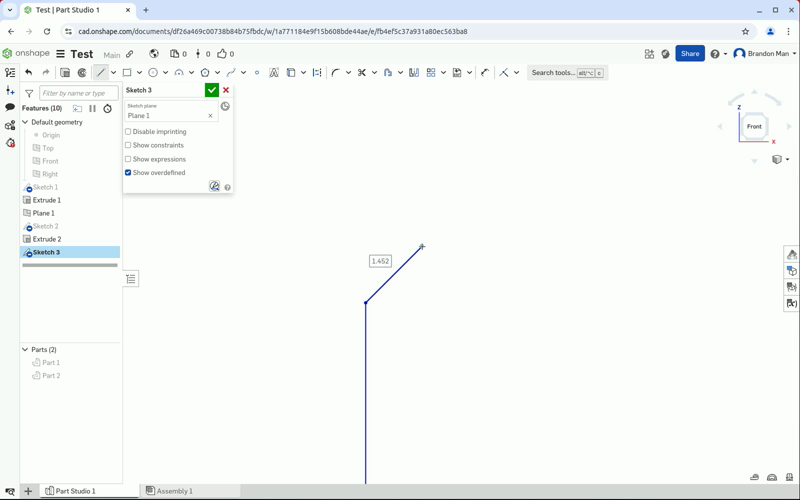
scroll(-6)
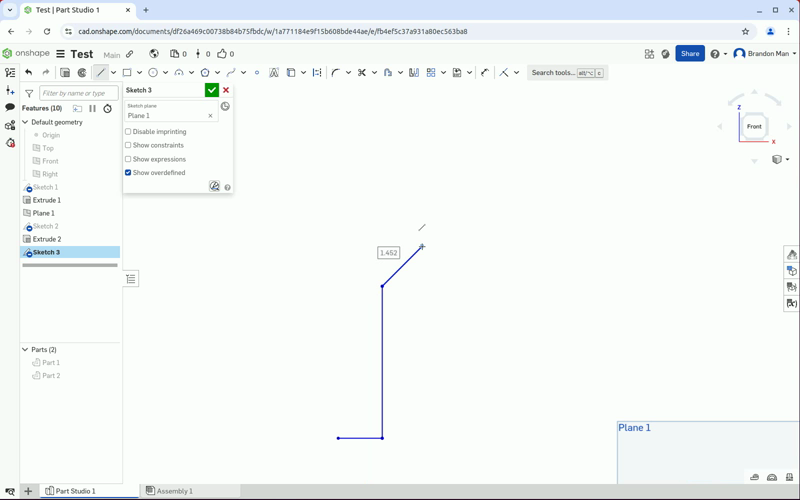
scroll(-6)
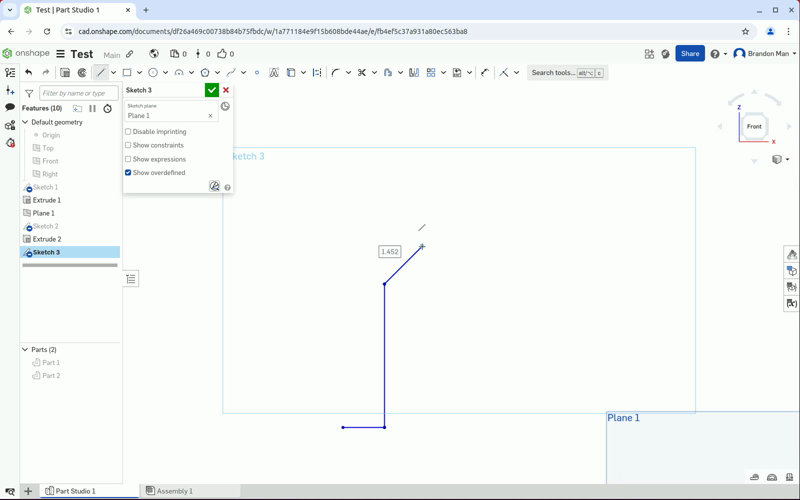
scroll(-6)
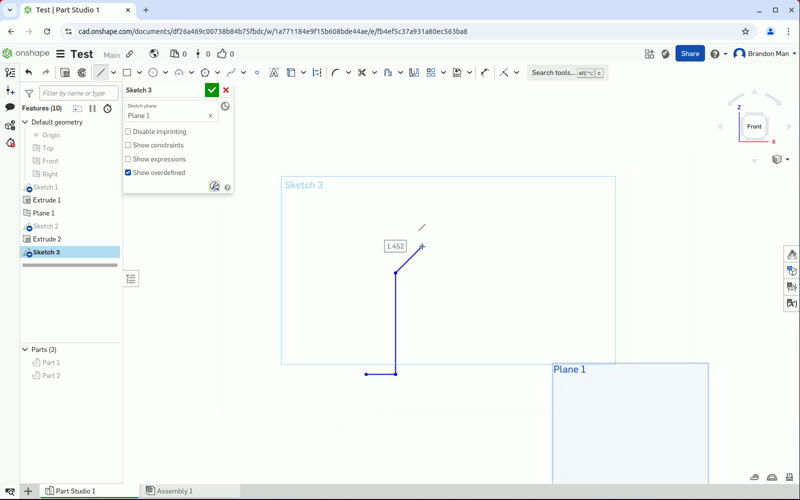
scroll(-6)
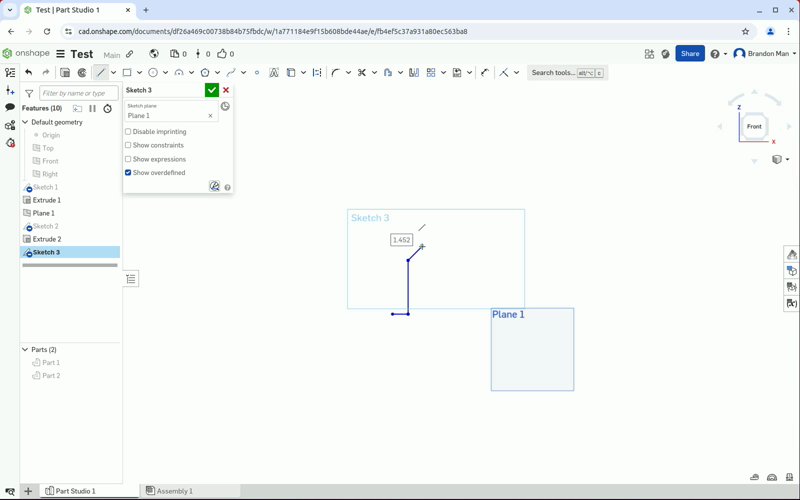
scroll(-6)
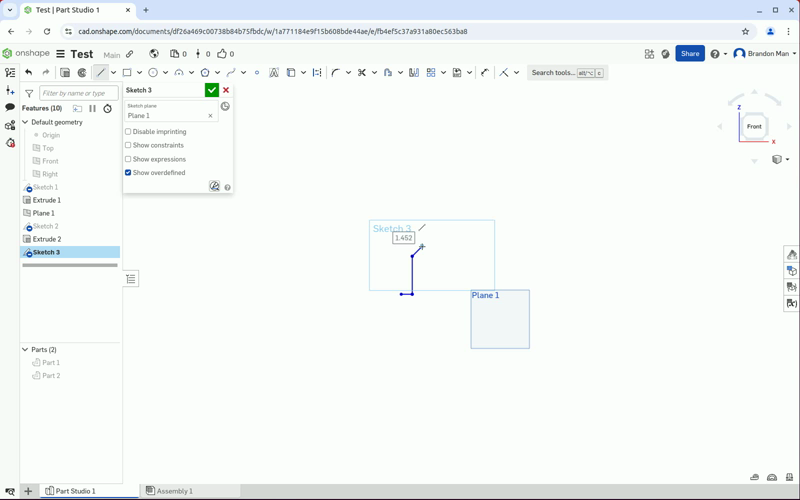
scroll(-6)
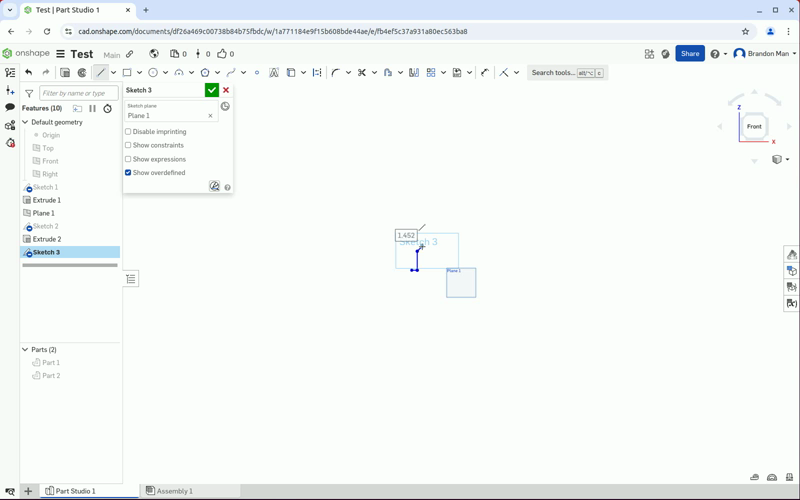
key_up(shift)
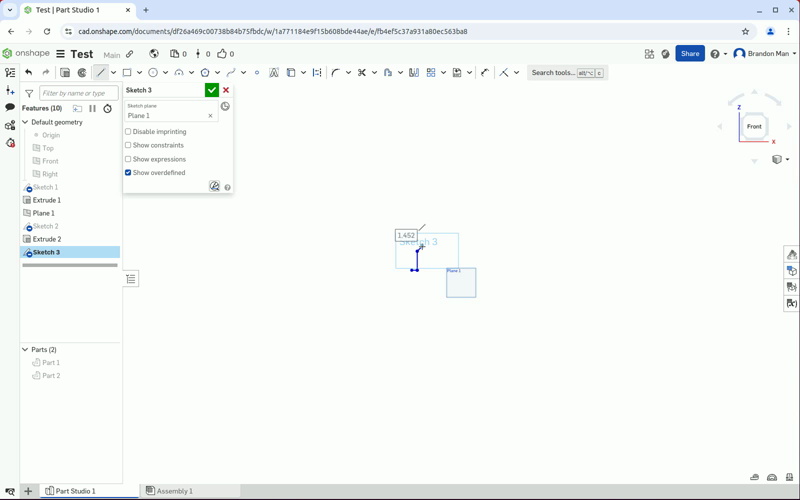
key_down(shift)
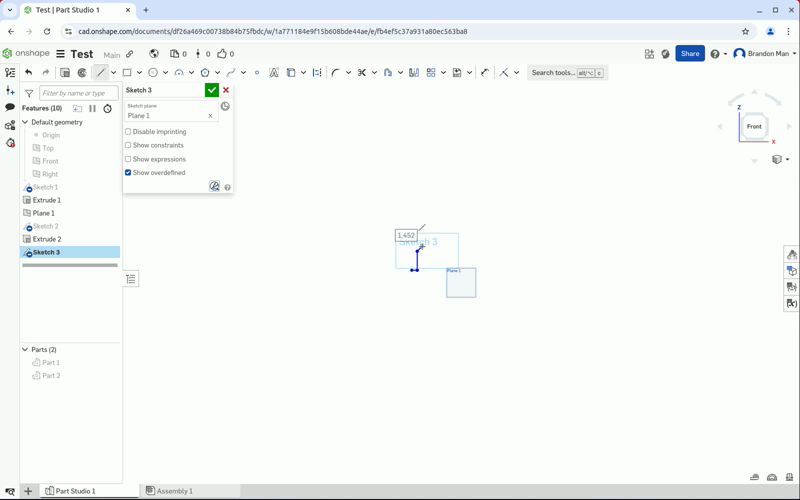
mouse_move(452, 246)
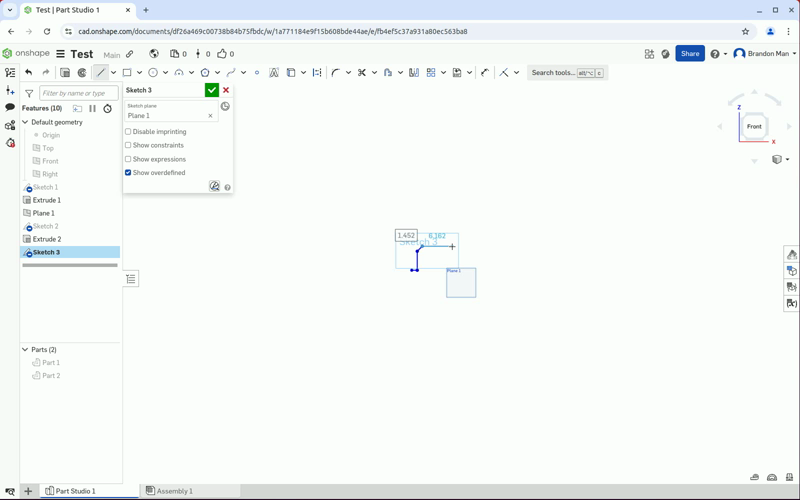
mouse_move(440, 270)
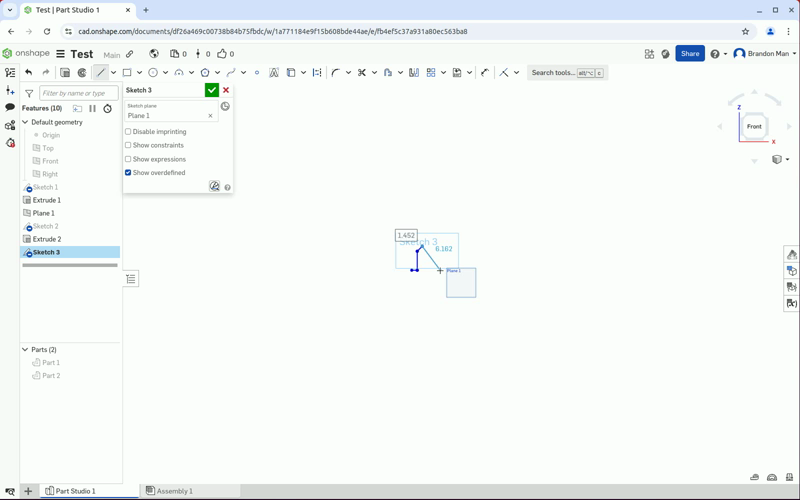
click(440, 270)
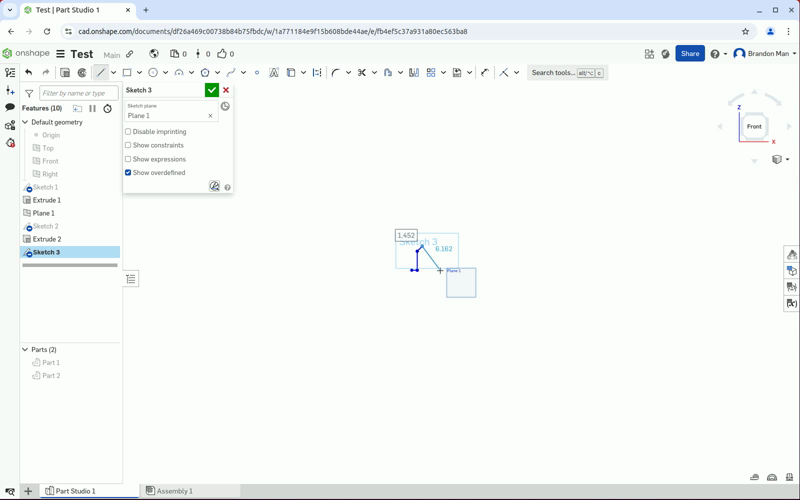
key_up(shift)
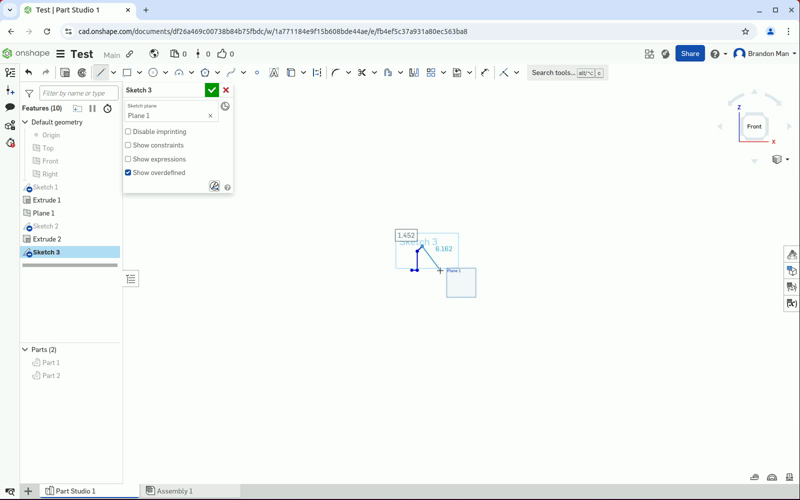
key_down(shift)
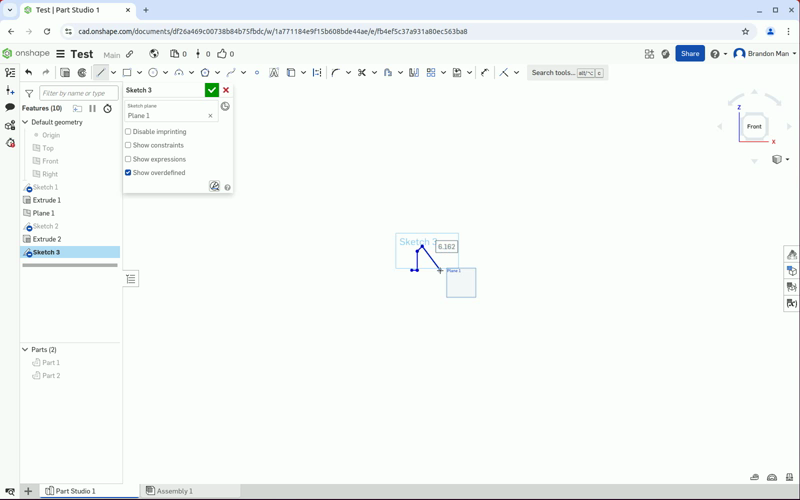
mouse_move(470, 270)
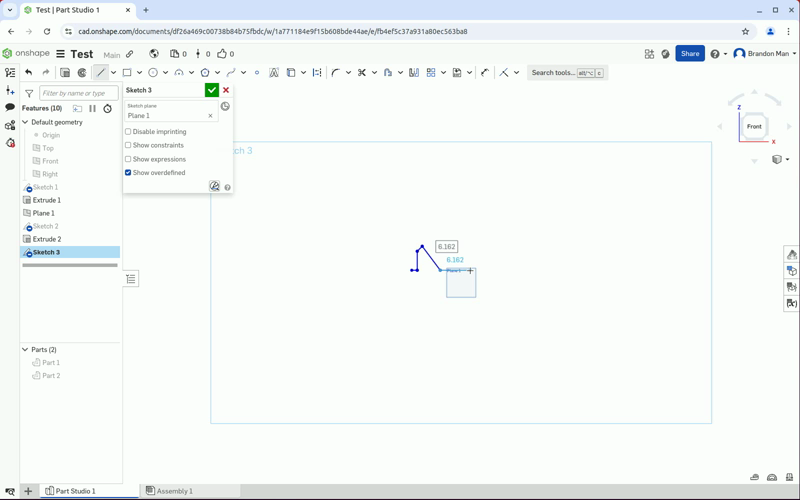
mouse_move(447, 270)
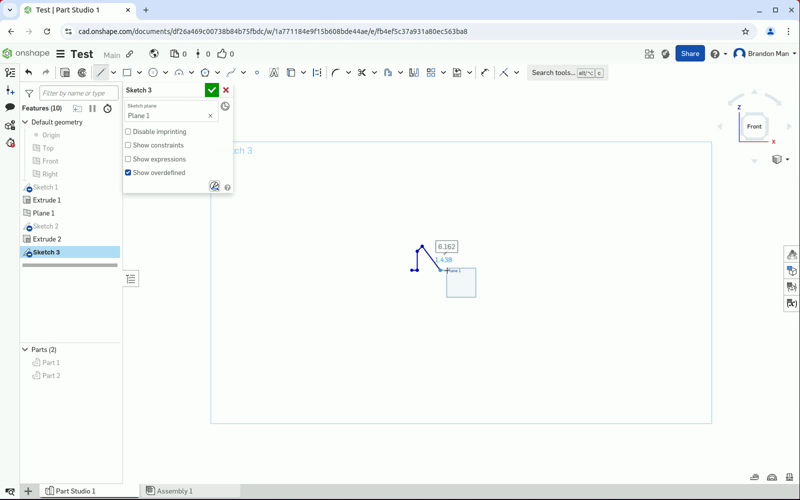
scroll(6)
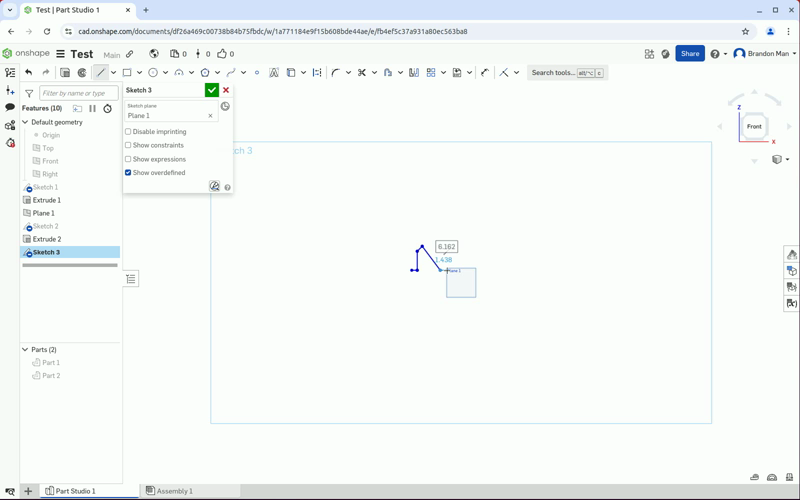
scroll(6)
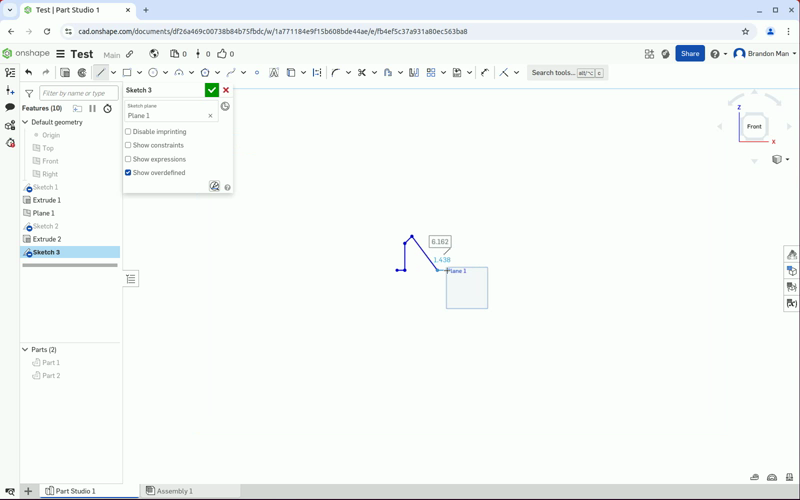
scroll(6)
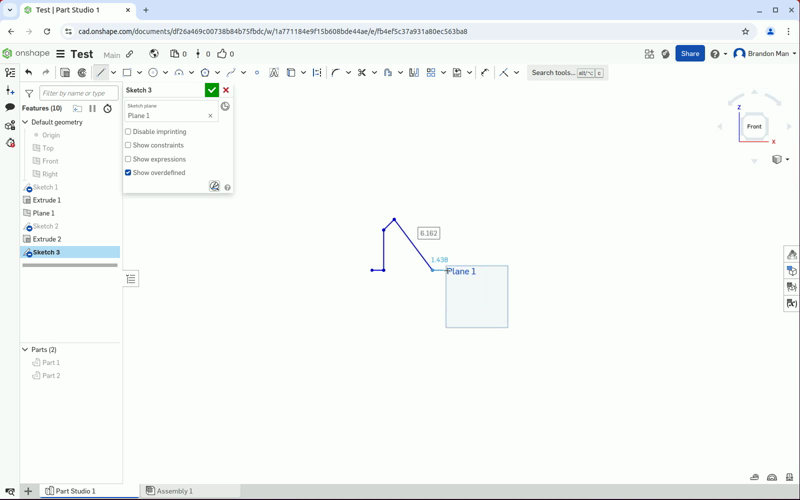
scroll(6)
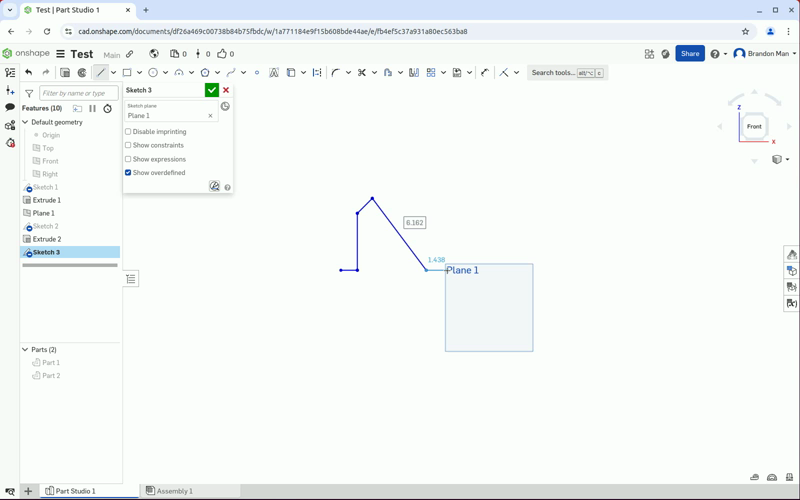
scroll(6)
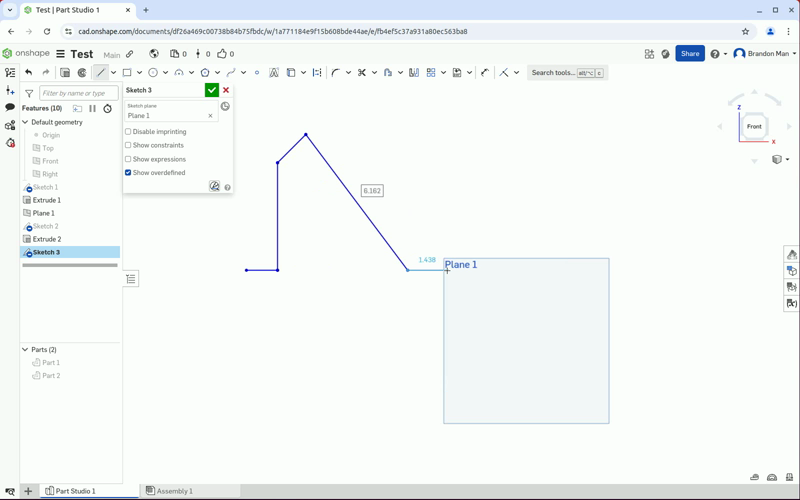
scroll(6)
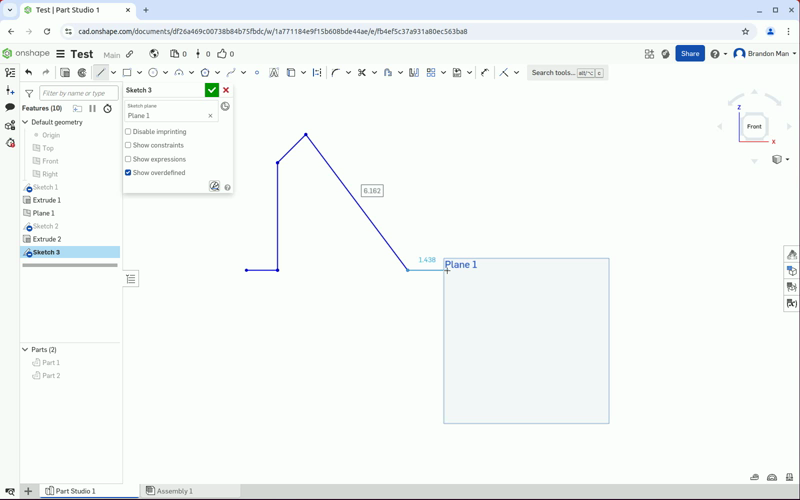
scroll(6)
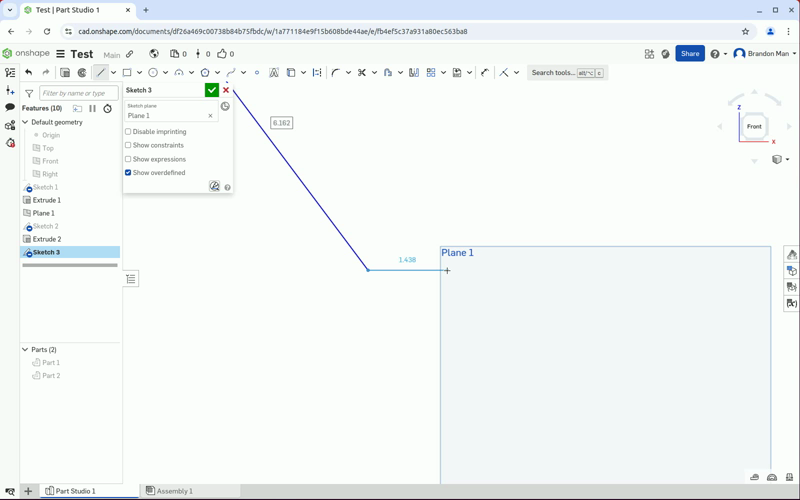
click(447, 270)
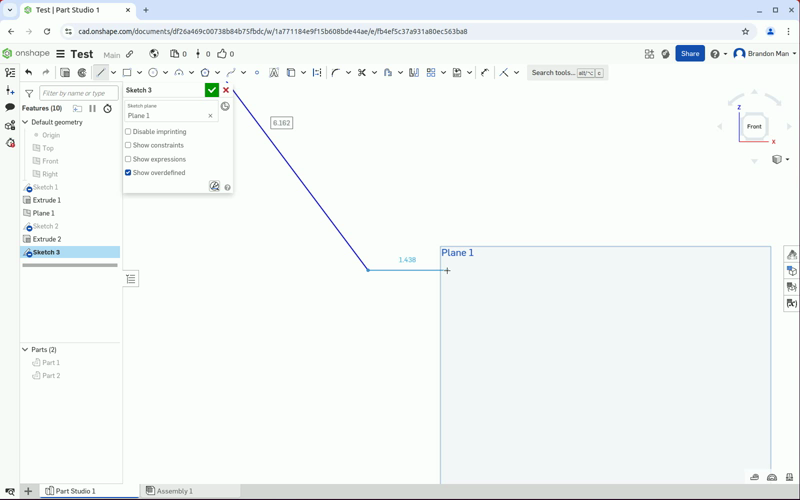
scroll(-6)
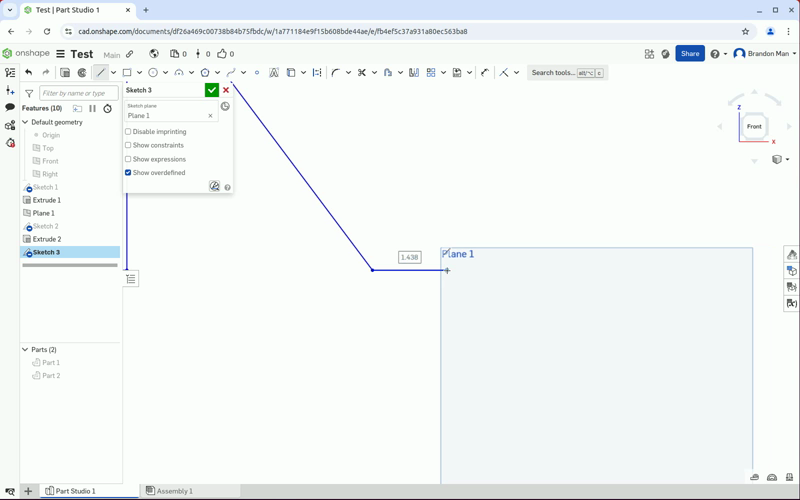
scroll(-6)
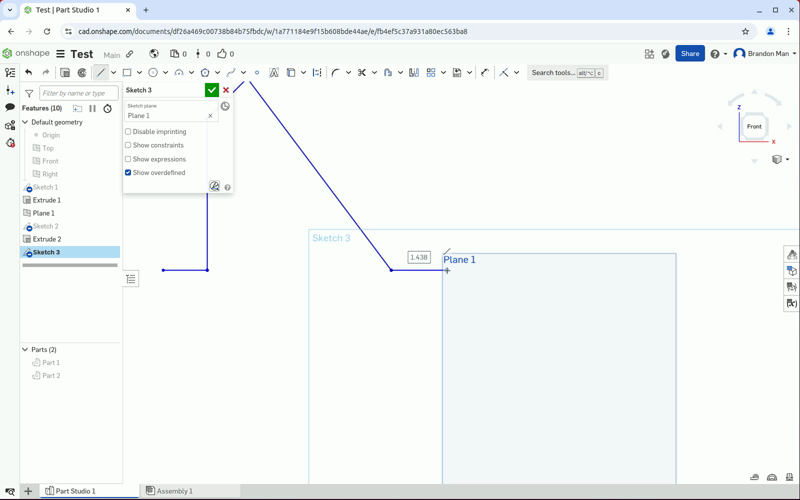
scroll(-6)
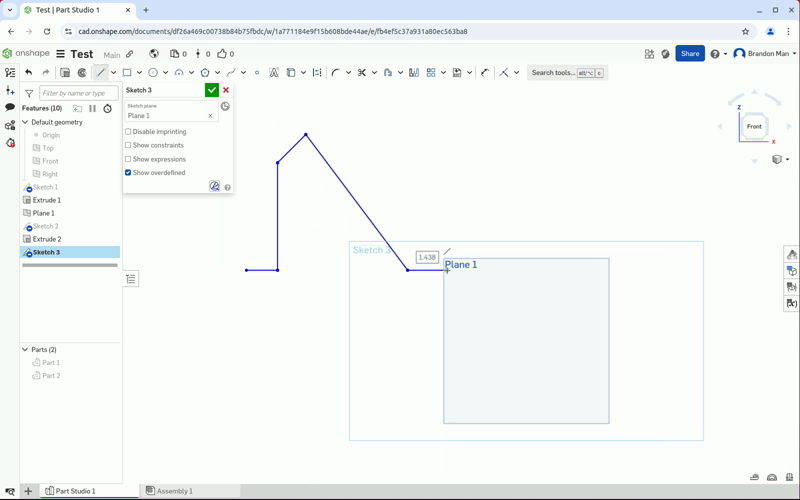
scroll(-6)
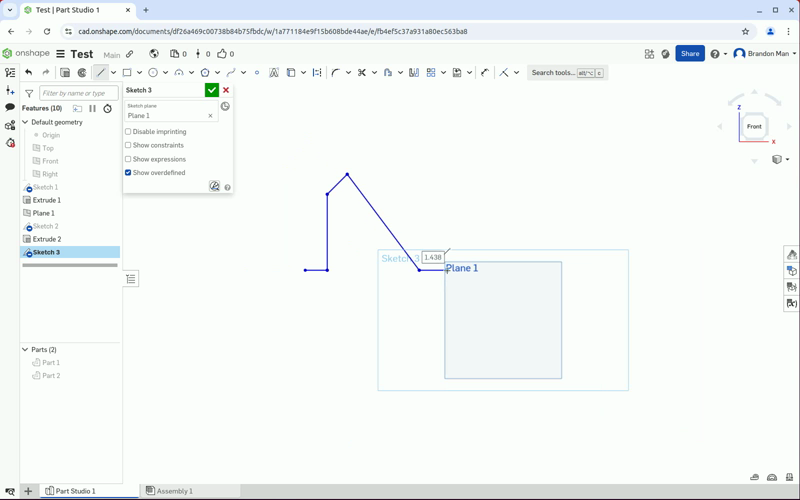
scroll(-6)
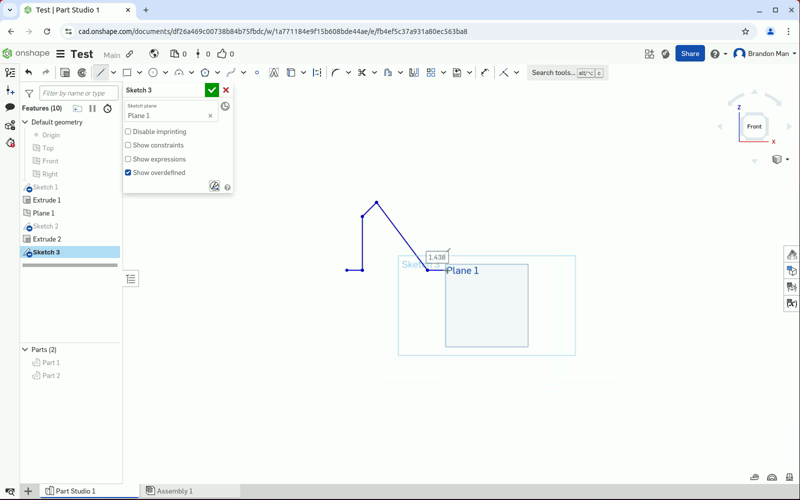
scroll(-6)
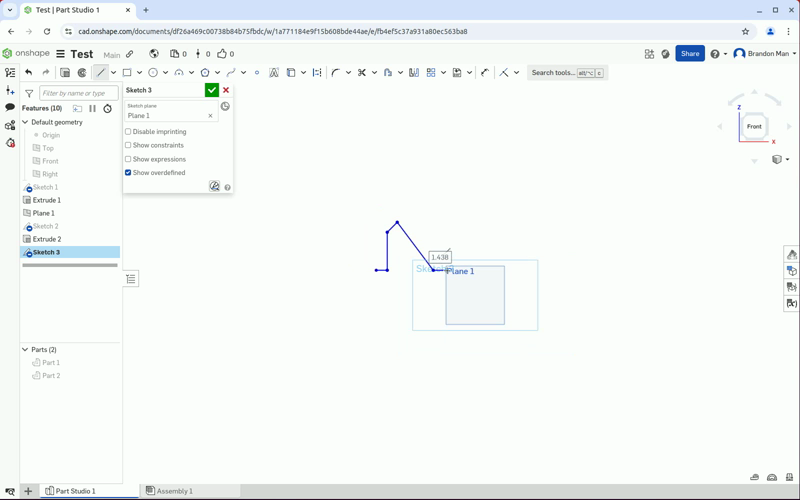
scroll(-6)
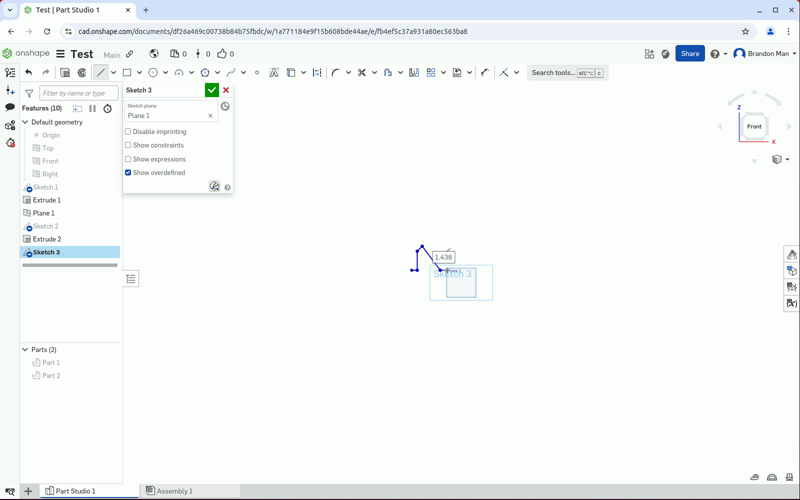
key_up(shift)
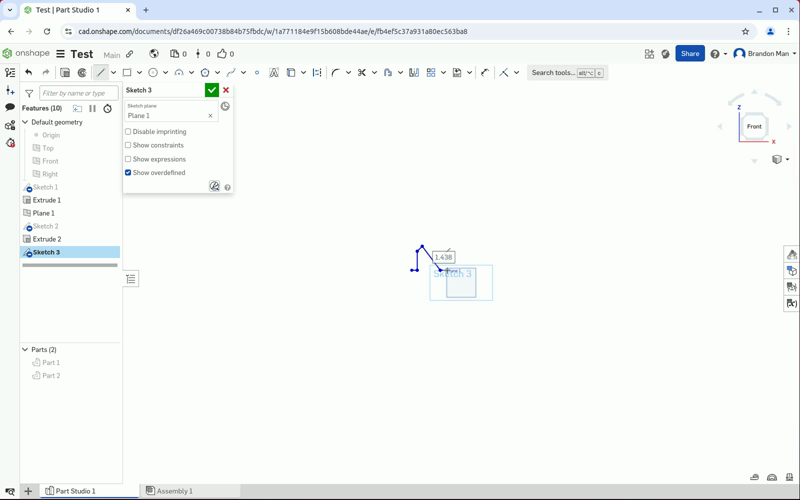
key_down(shift)
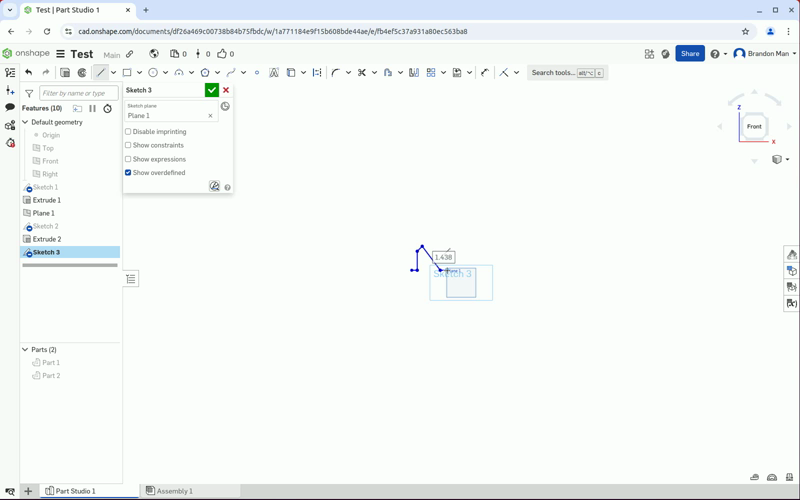
mouse_move(477, 270)
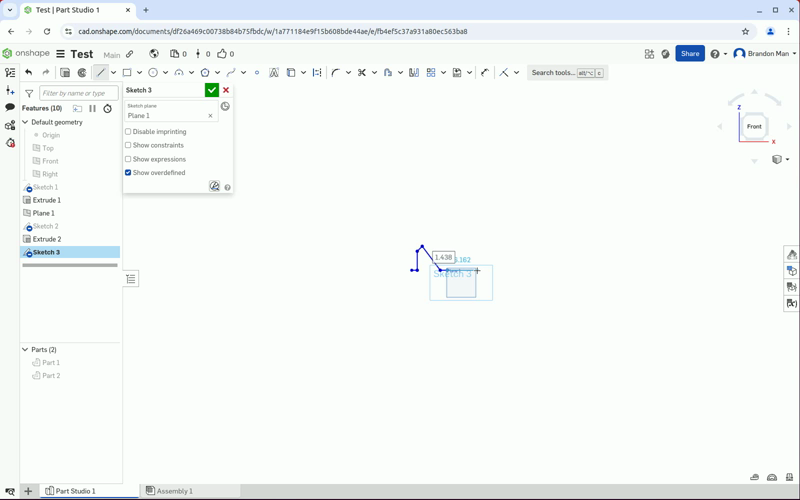
mouse_move(426, 242)
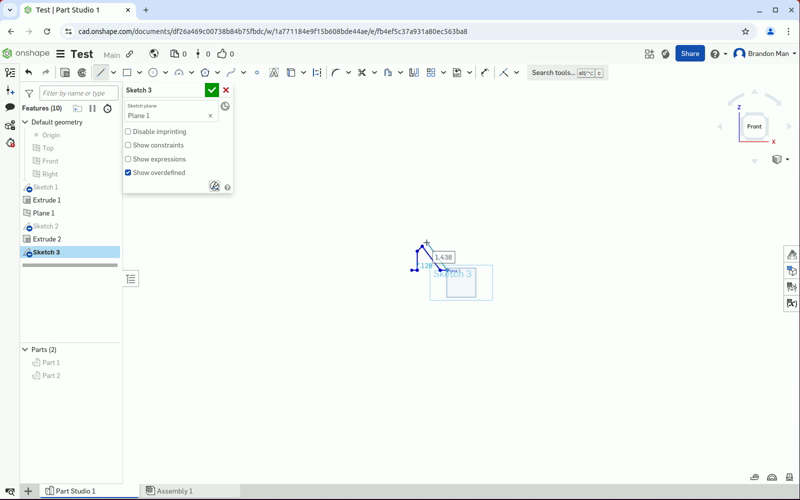
click(426, 242)
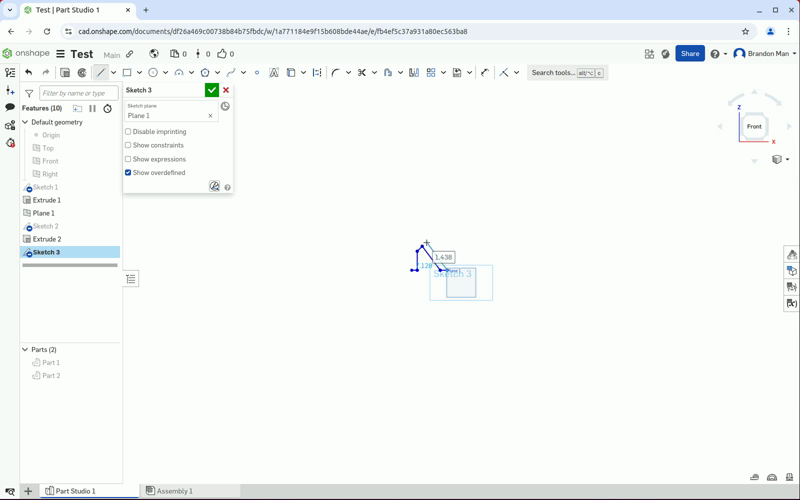
key_up(shift)
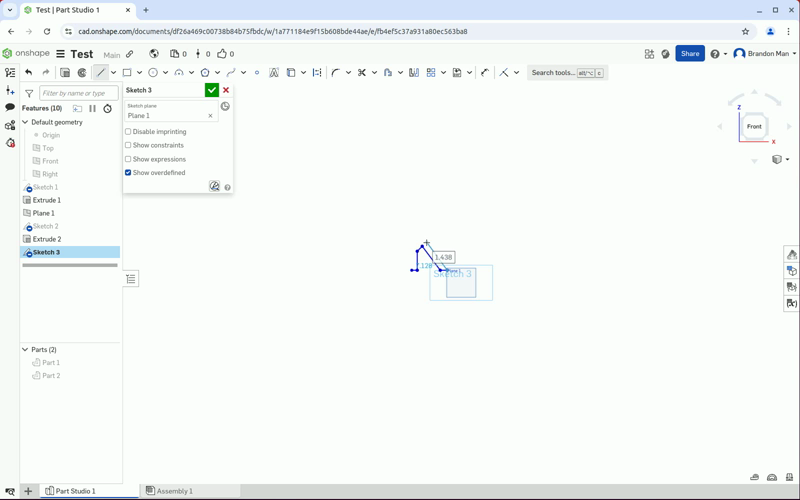
key_down(shift)
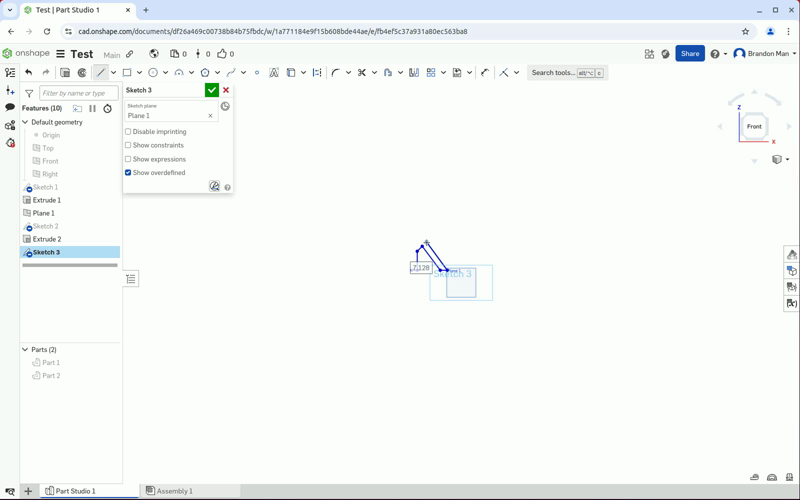
mouse_move(456, 242)
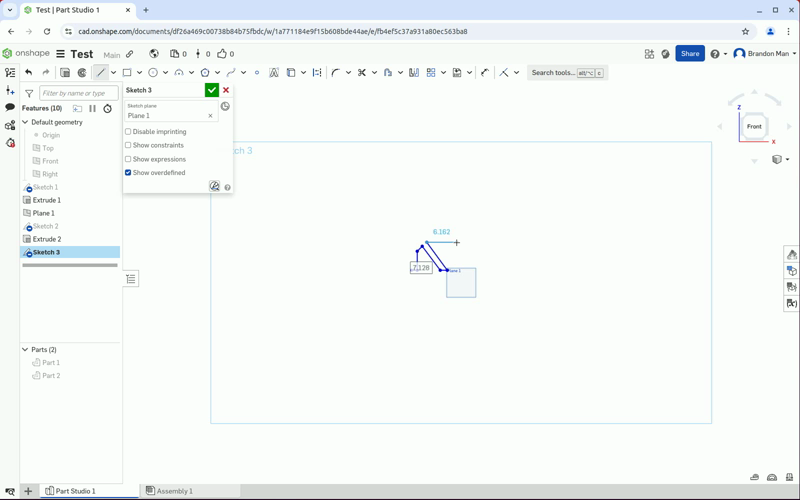
mouse_move(446, 221)
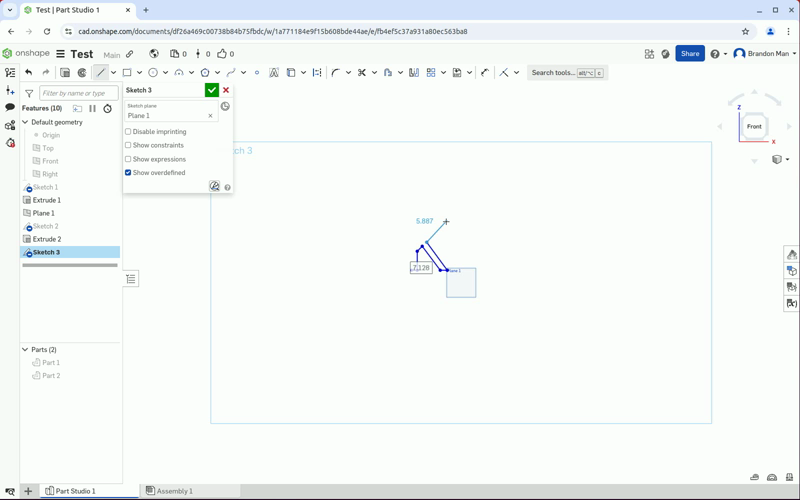
click(446, 221)
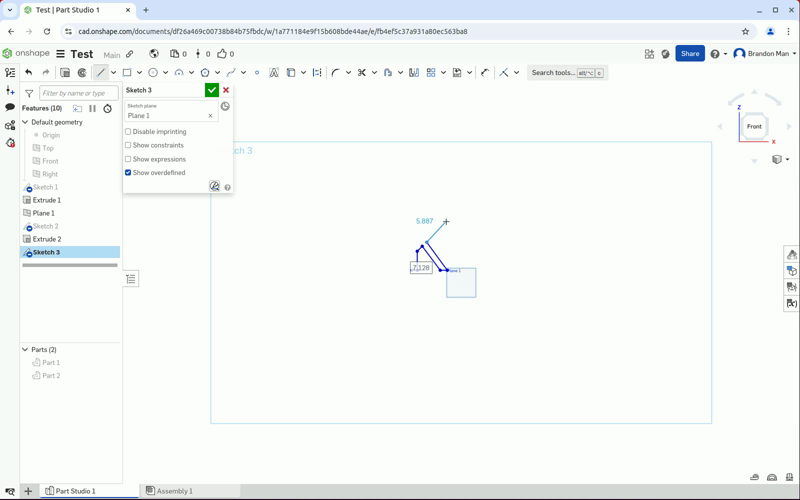
key_up(shift)
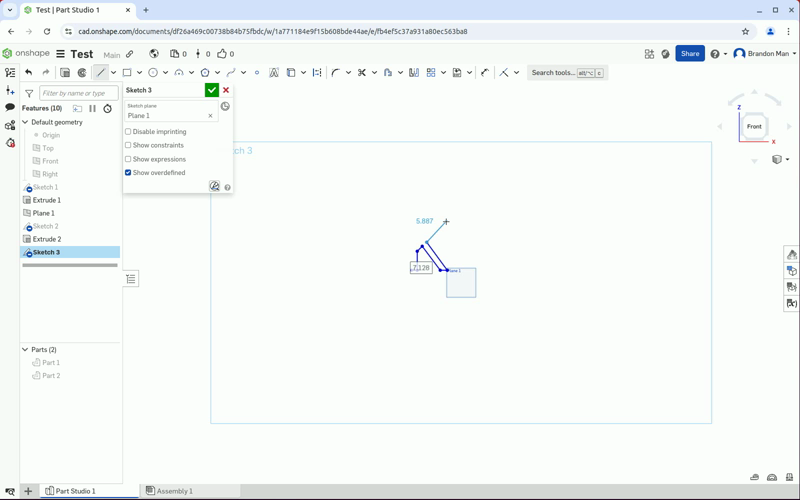
key_down(shift)
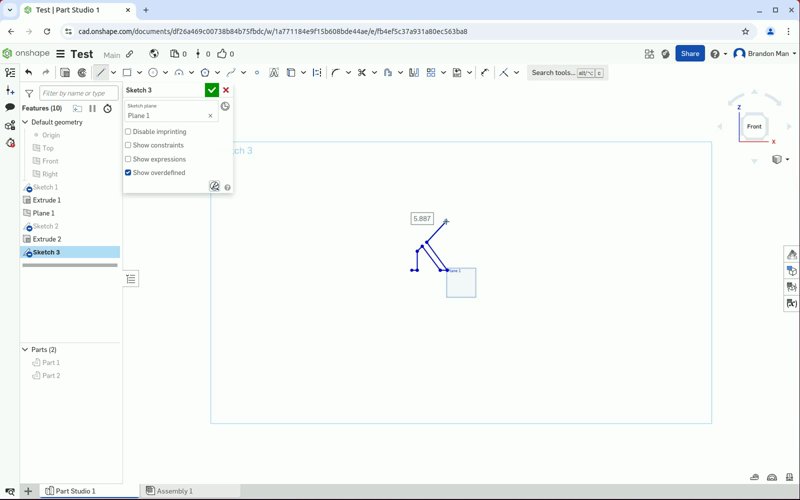
mouse_move(476, 221)
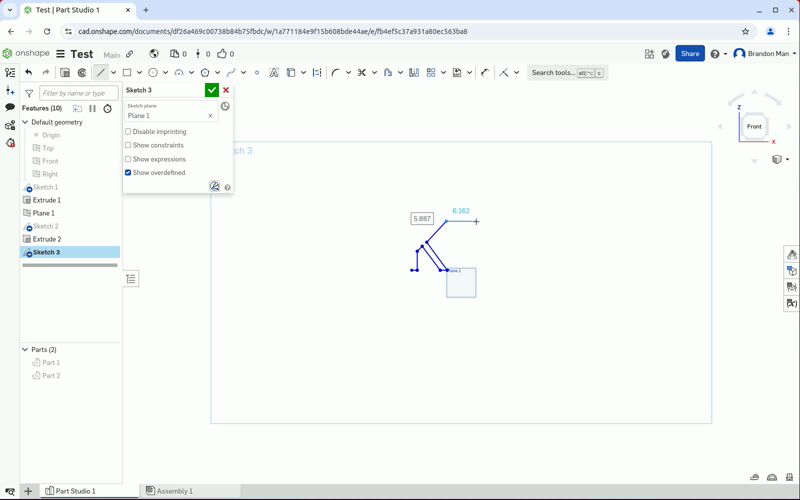
mouse_move(439, 221)
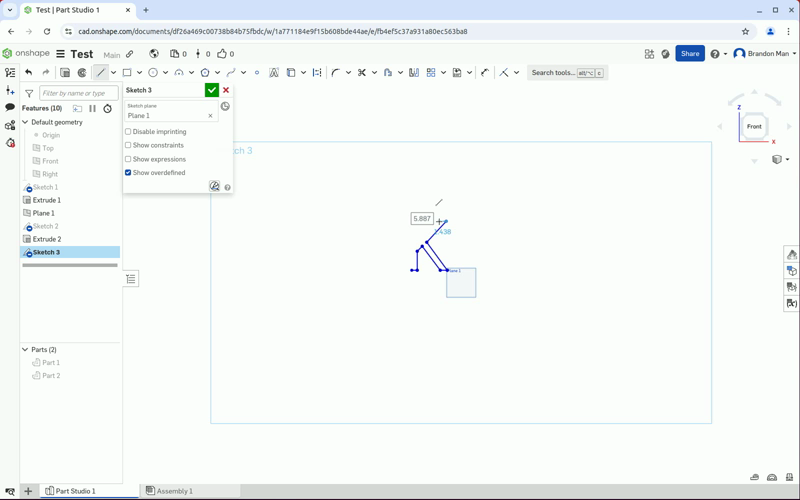
scroll(6)
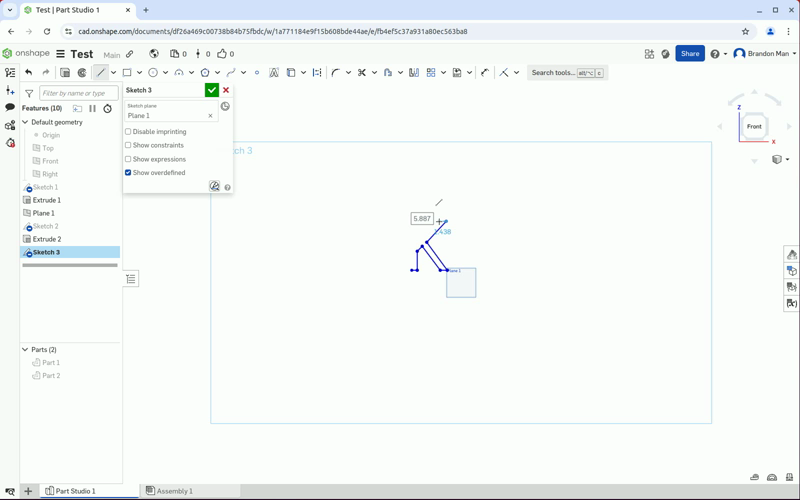
scroll(6)
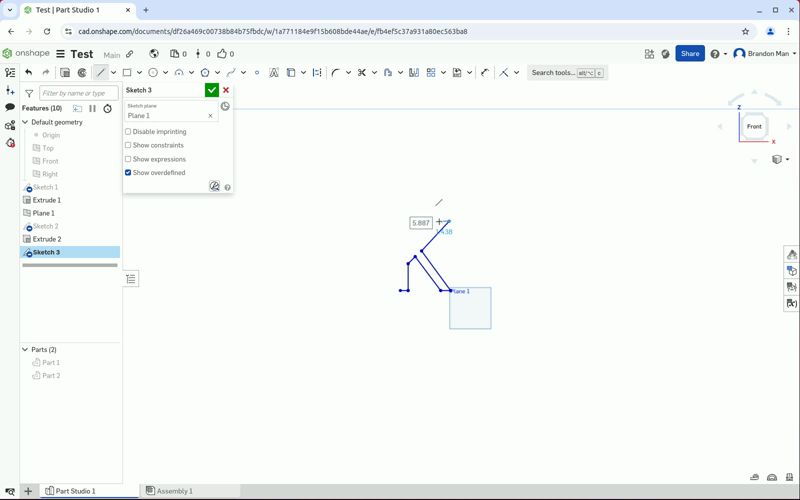
scroll(6)
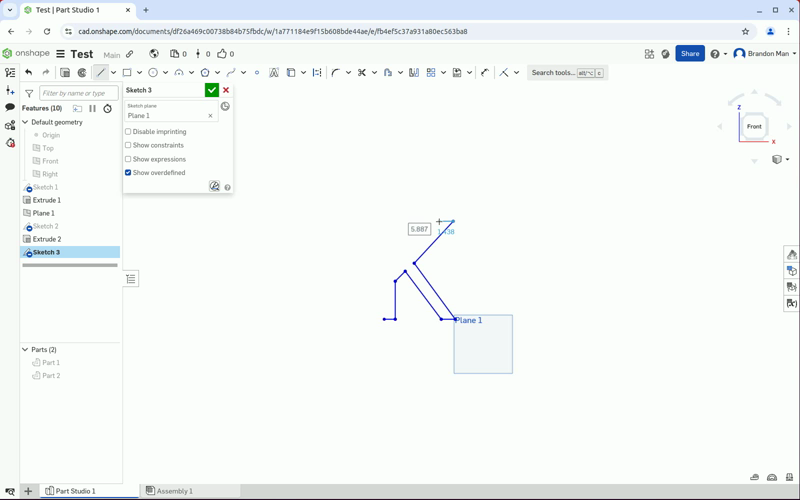
scroll(6)
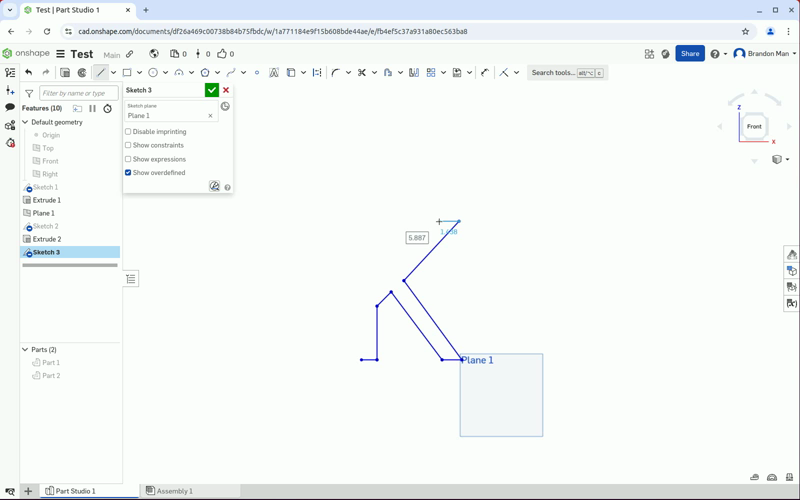
scroll(6)
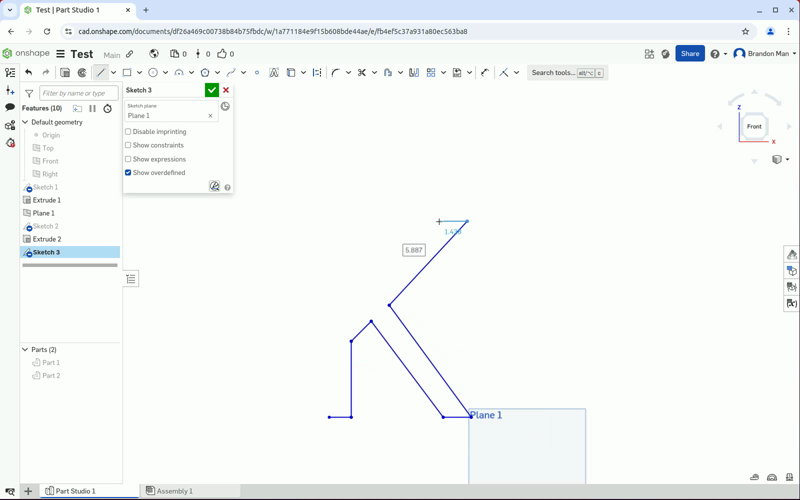
scroll(6)
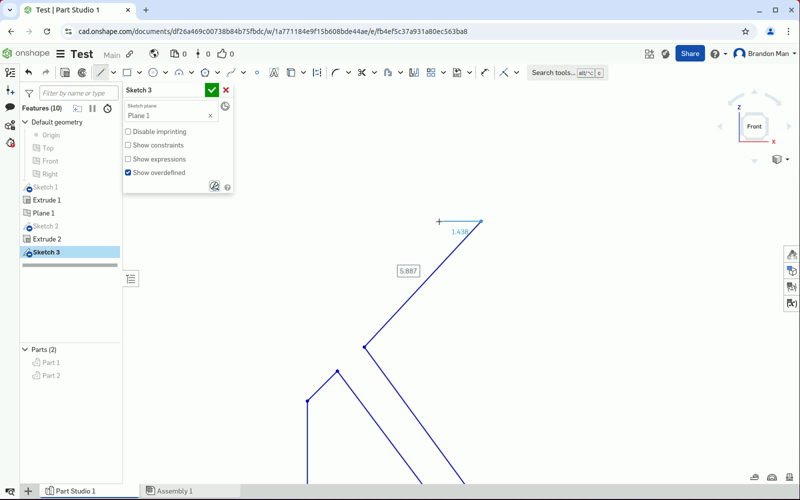
scroll(6)
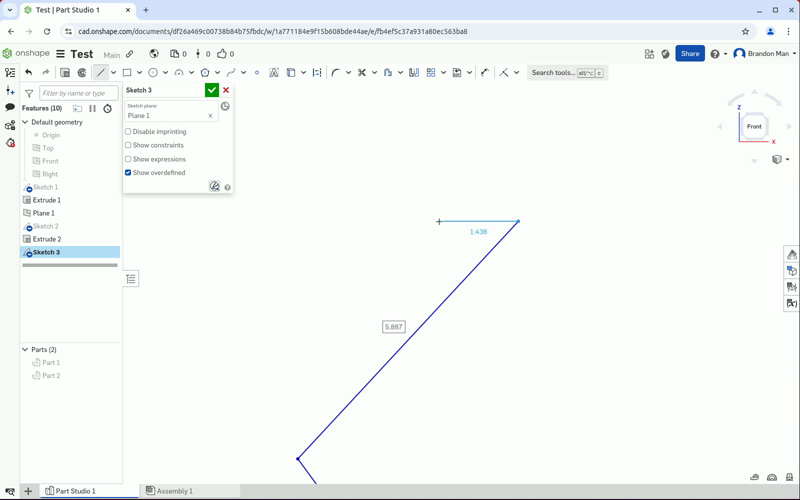
click(439, 221)
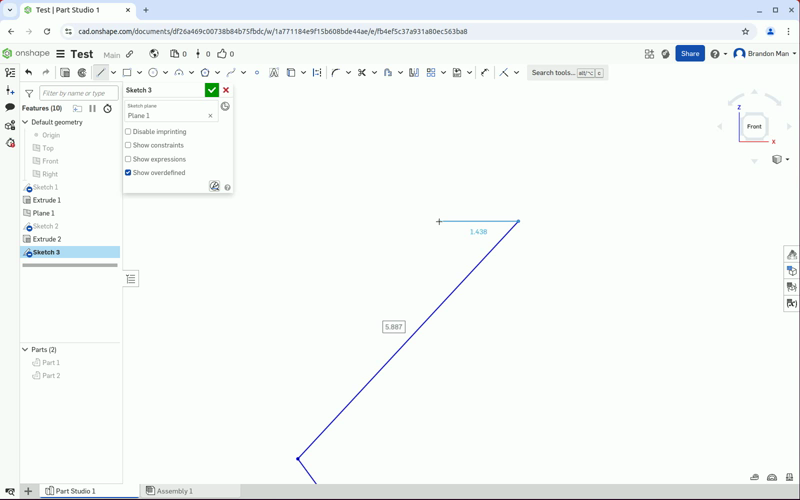
scroll(-6)
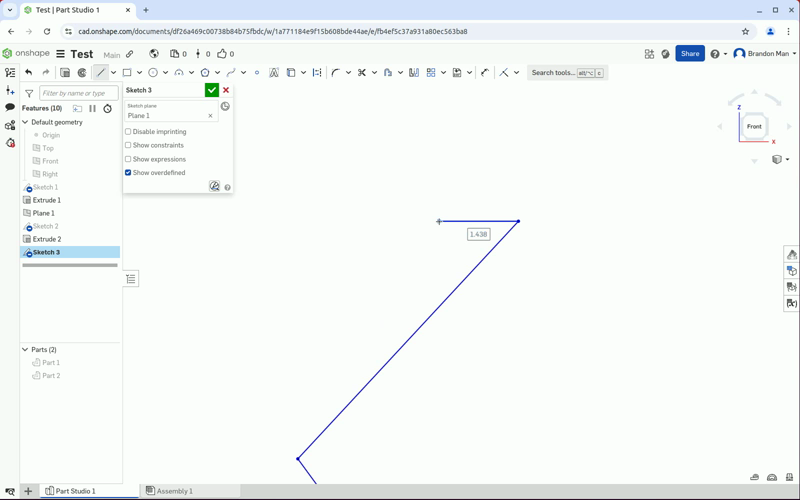
scroll(-6)
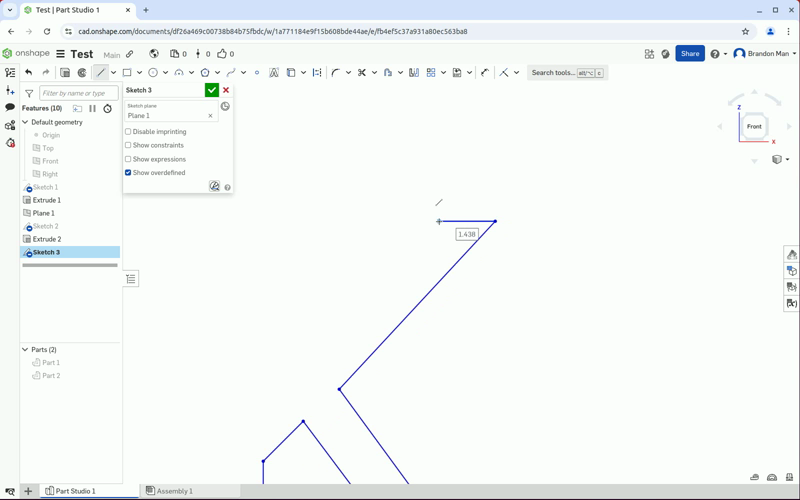
scroll(-6)
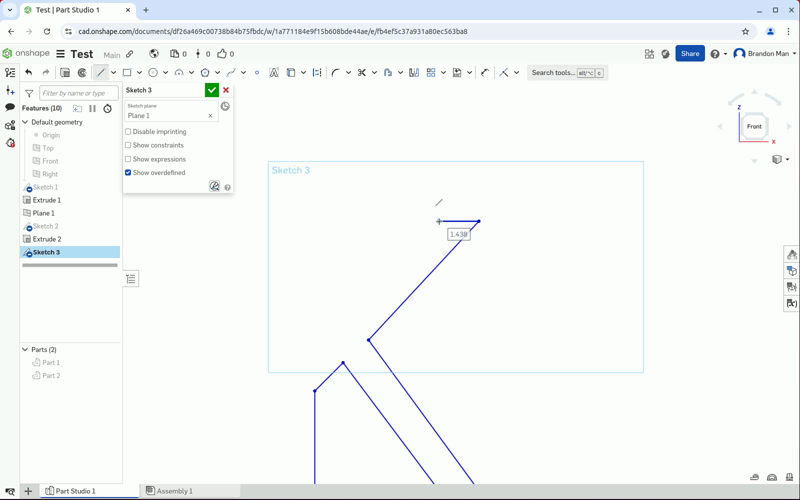
scroll(-6)
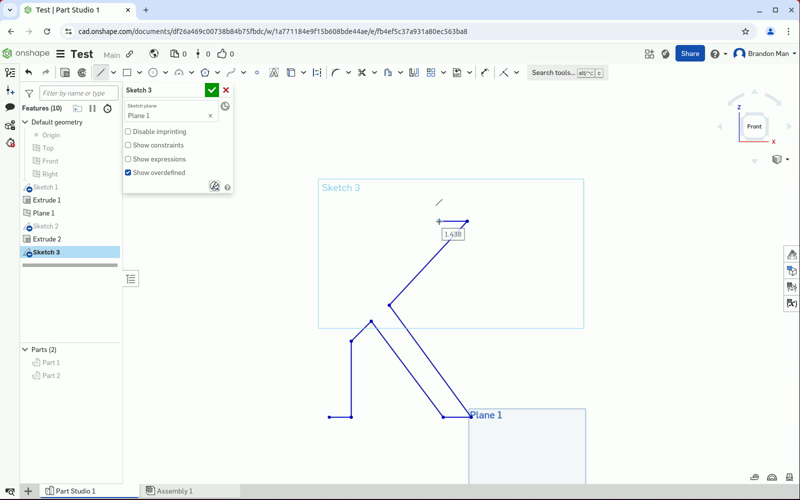
scroll(-6)
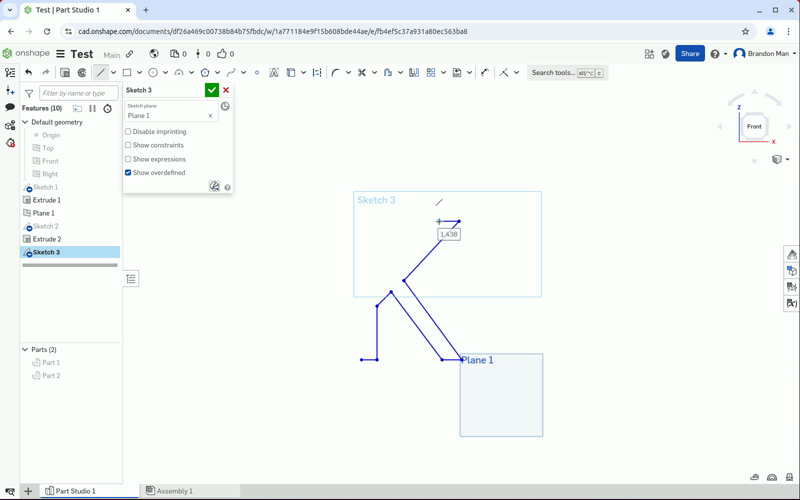
scroll(-6)
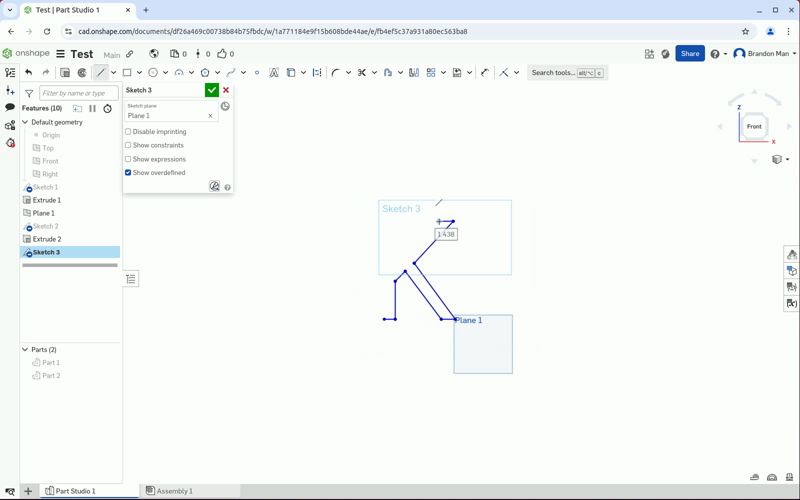
scroll(-6)
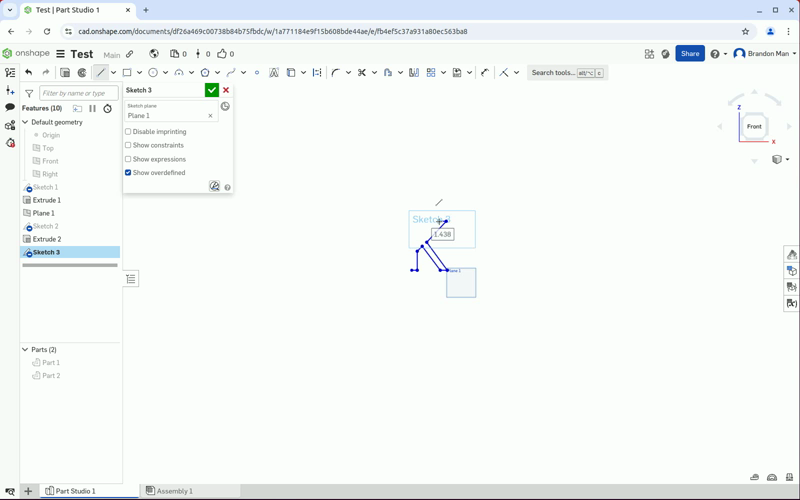
key_up(shift)
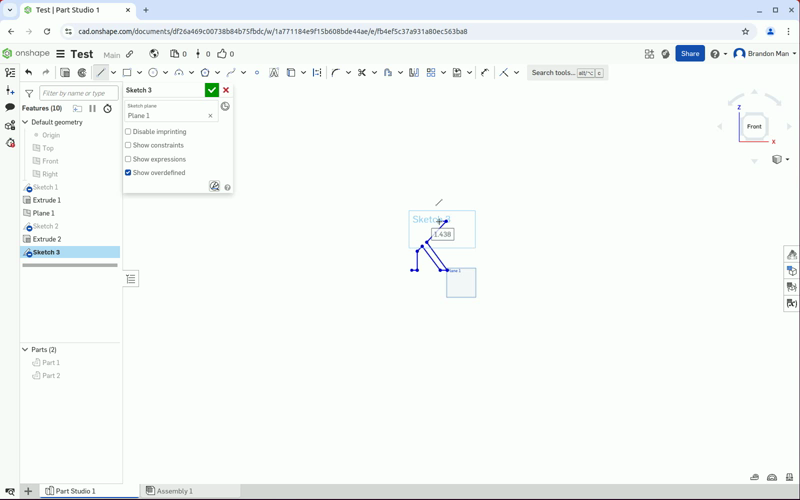
key_down(shift)
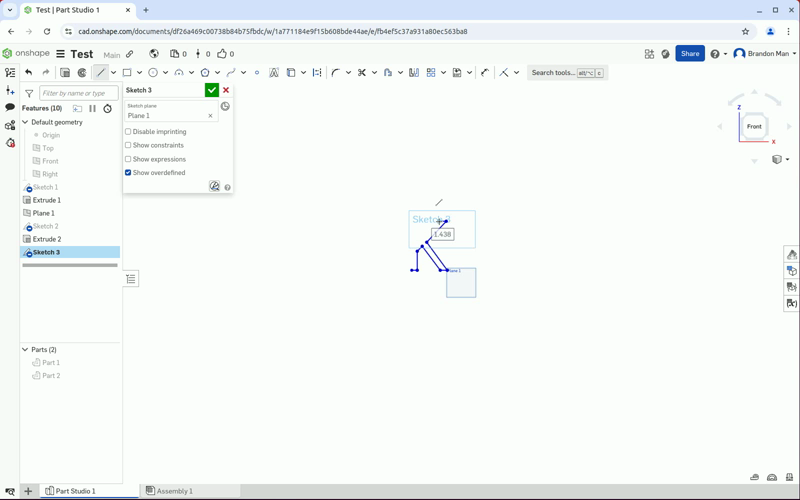
mouse_move(469, 221)
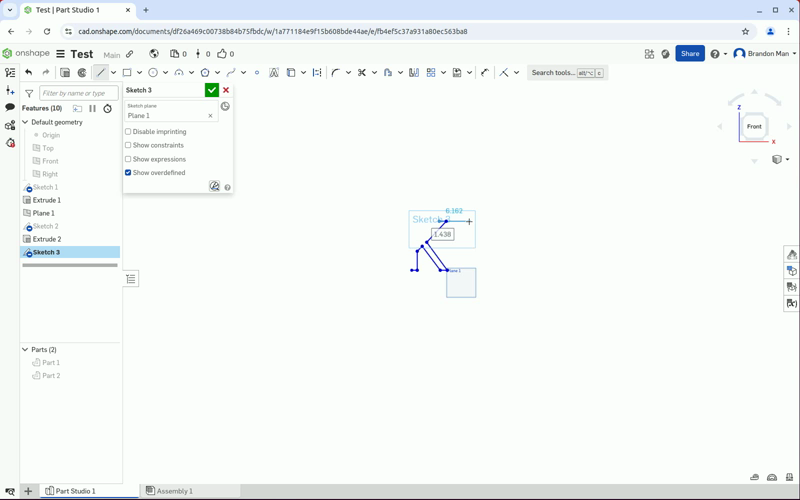
mouse_move(417, 245)
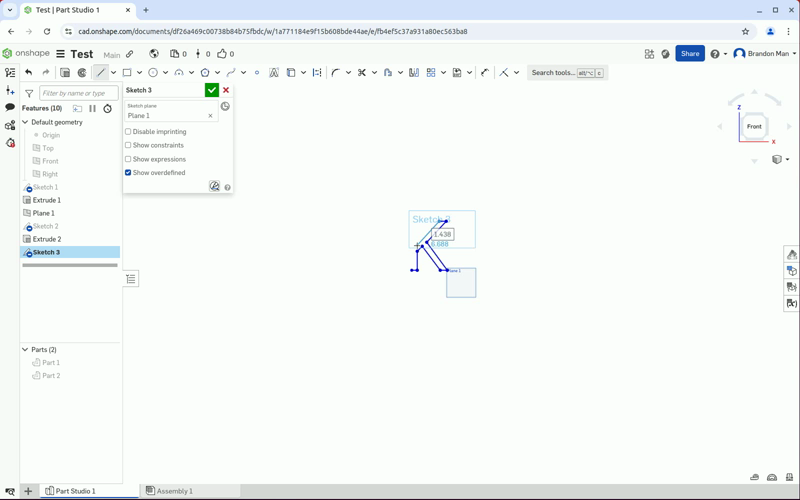
click(417, 245)
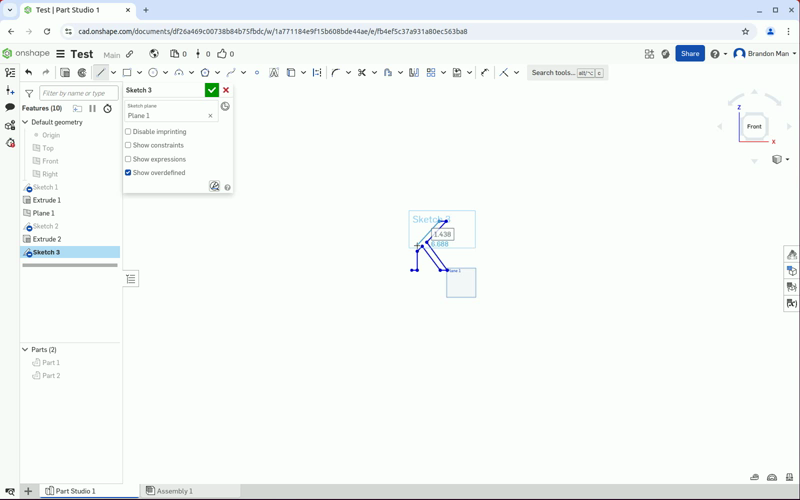
key_up(shift)
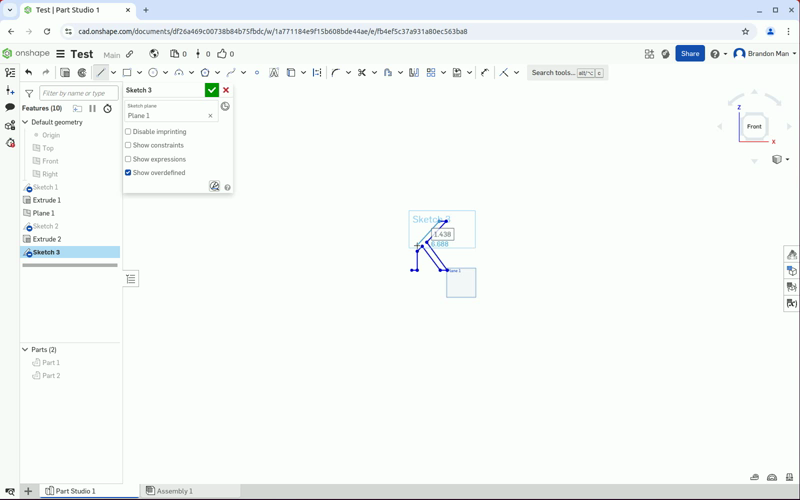
key_down(shift)
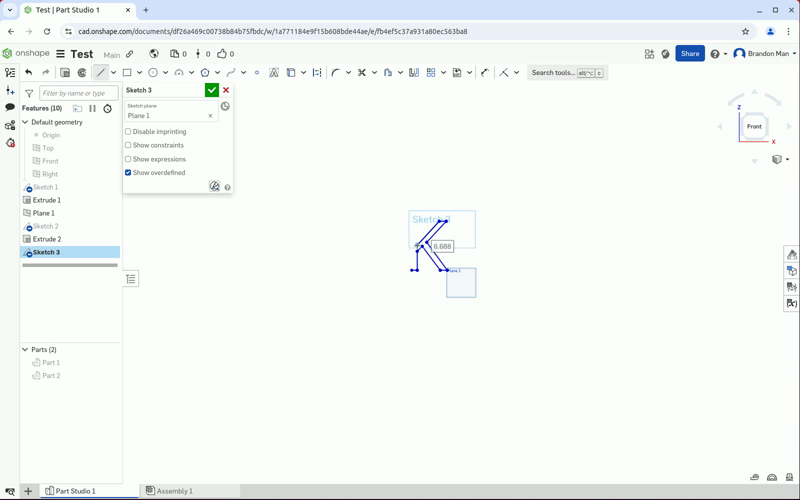
mouse_move(447, 245)
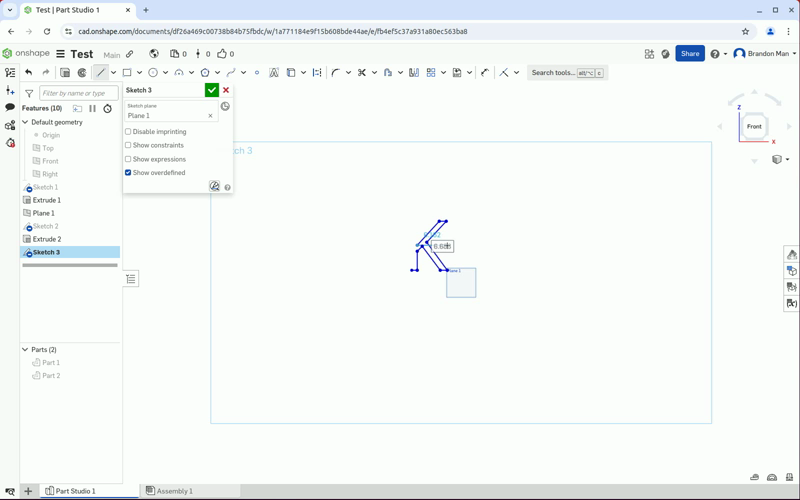
mouse_move(417, 221)
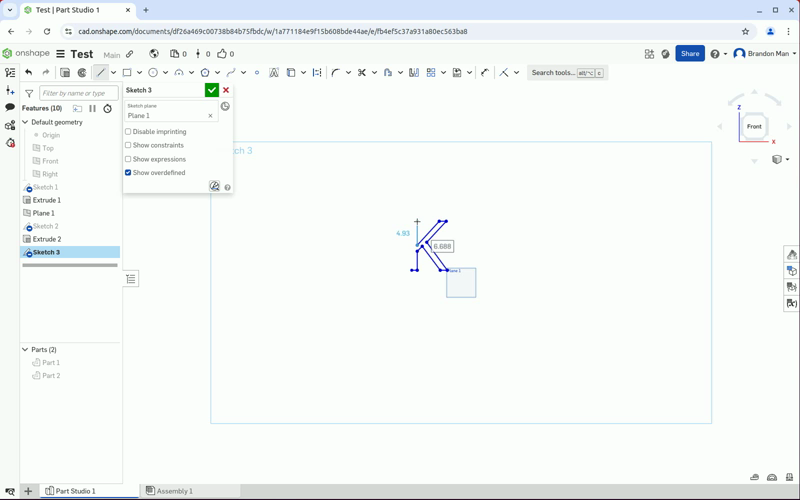
click(417, 221)
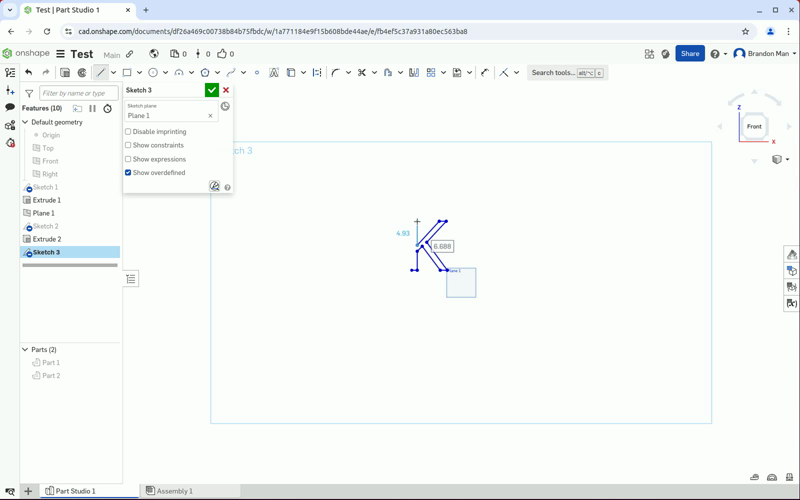
key_up(shift)
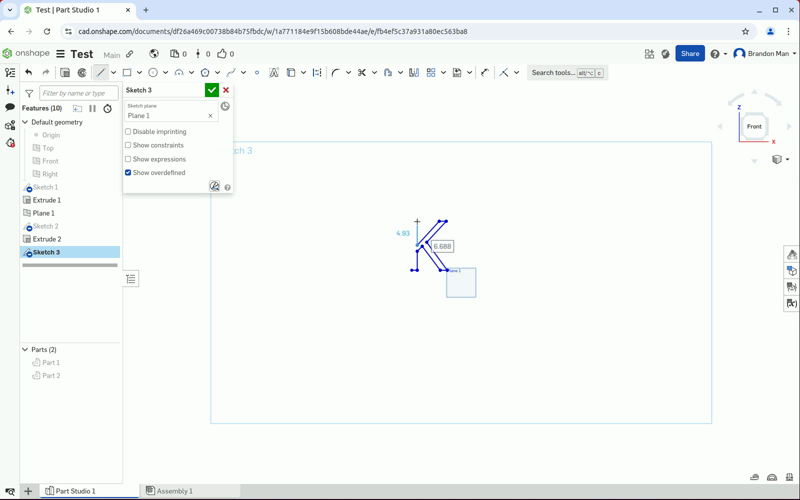
key_down(shift)
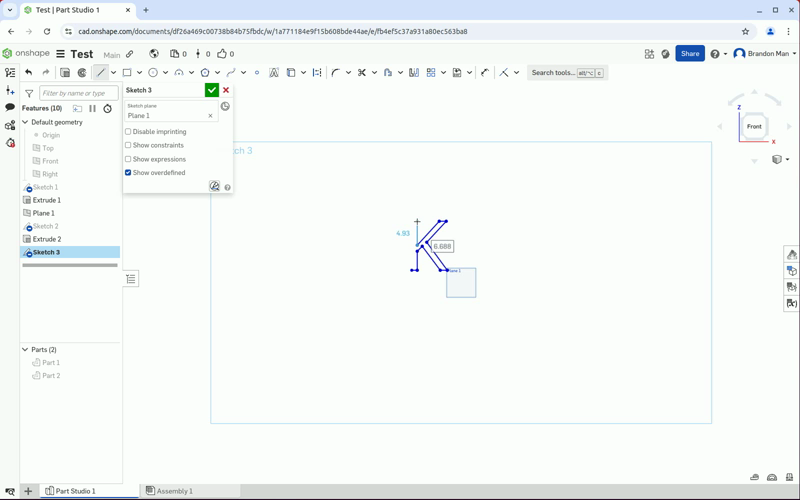
mouse_move(447, 221)
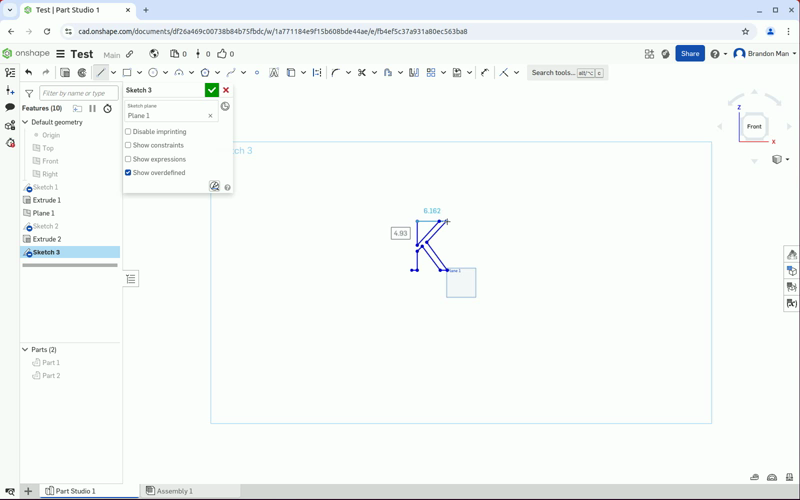
mouse_move(411, 221)
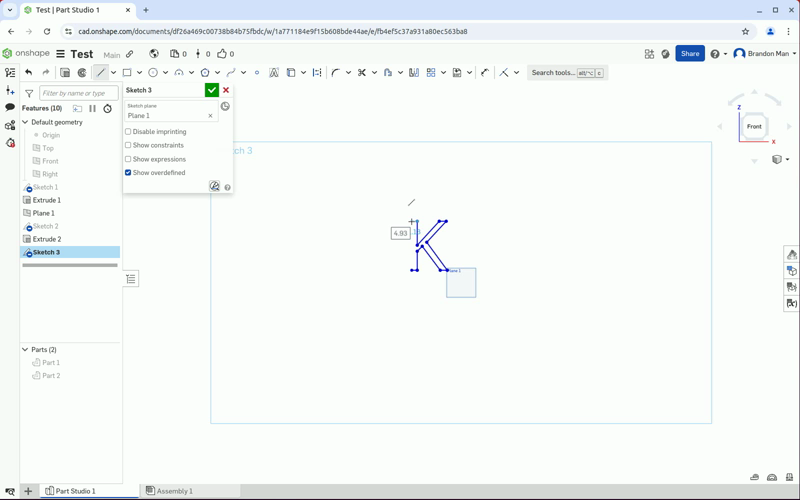
scroll(6)
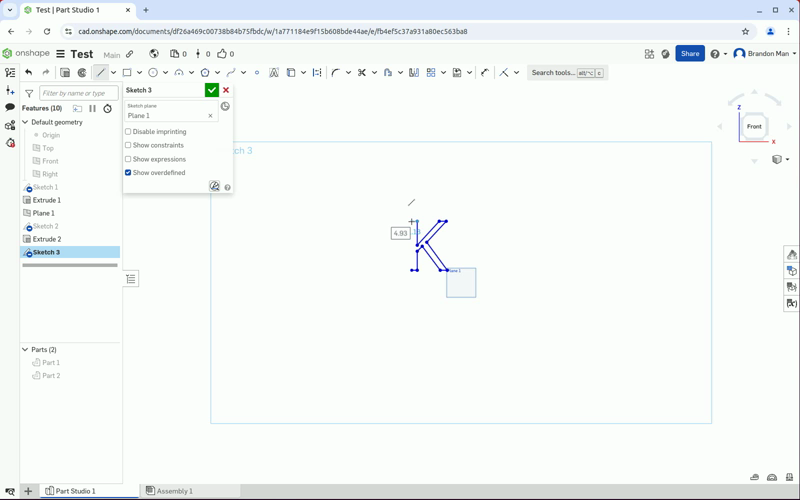
scroll(6)
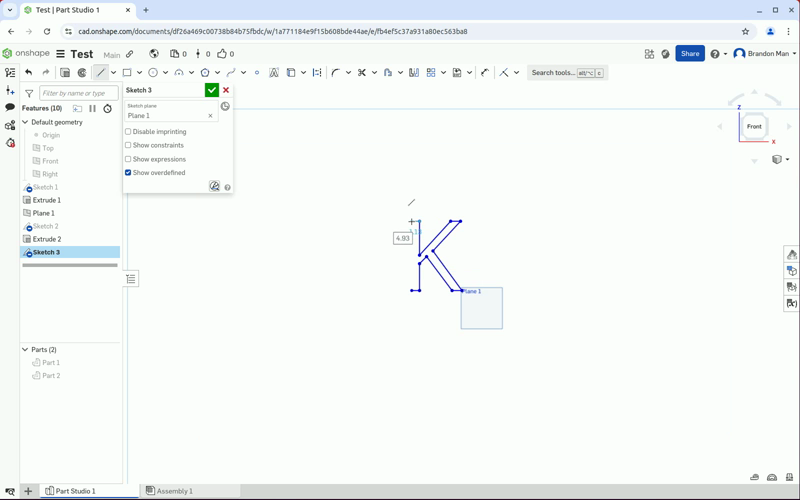
scroll(6)
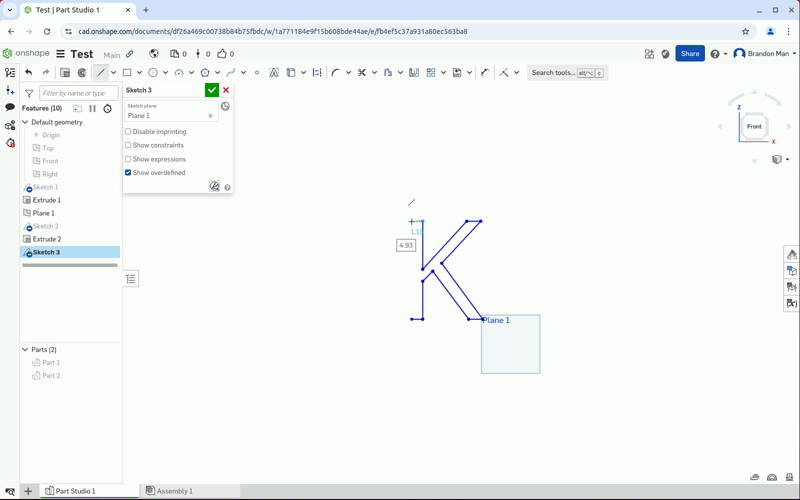
scroll(6)
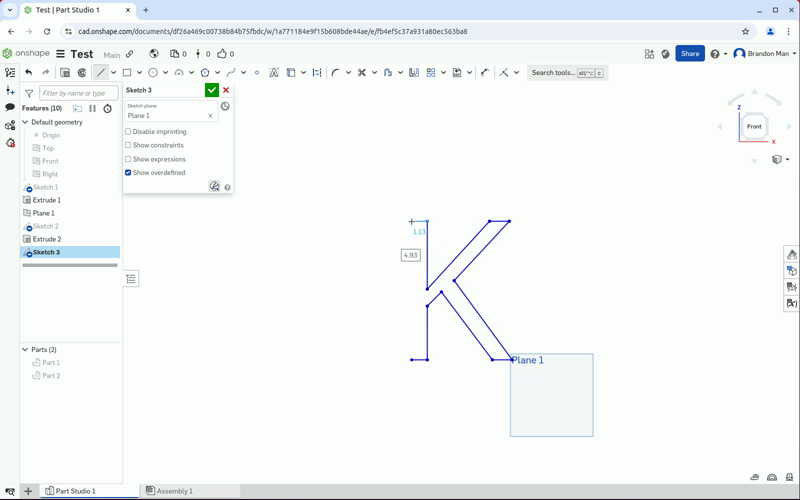
scroll(6)
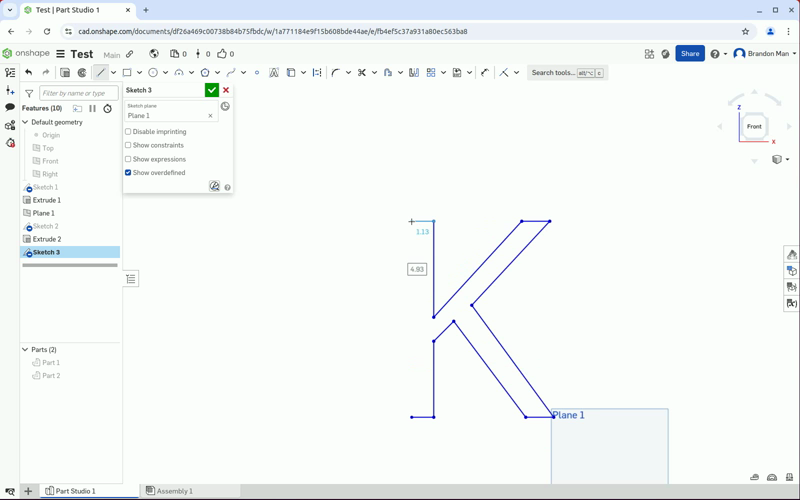
scroll(6)
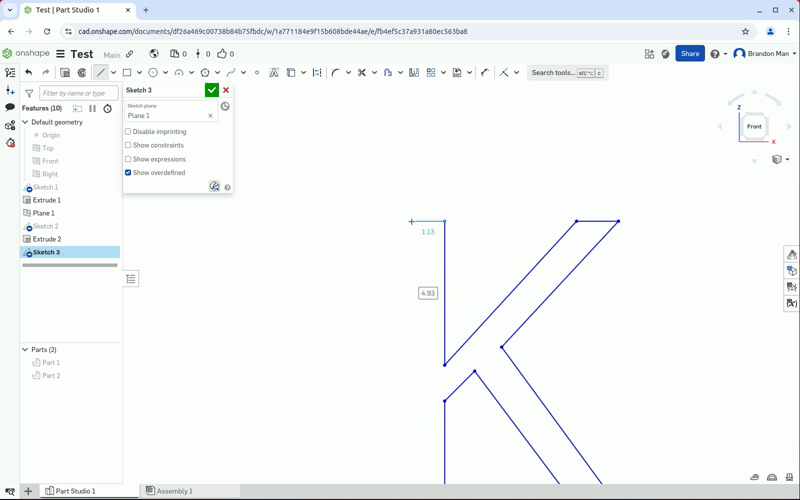
scroll(6)
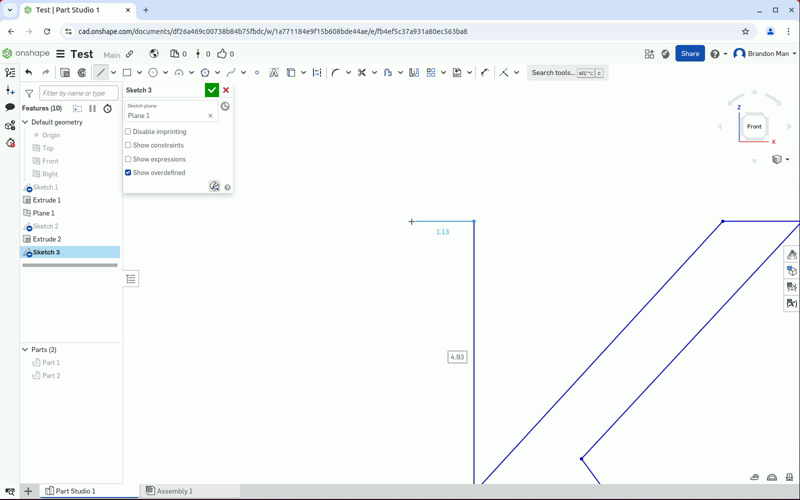
click(411, 221)
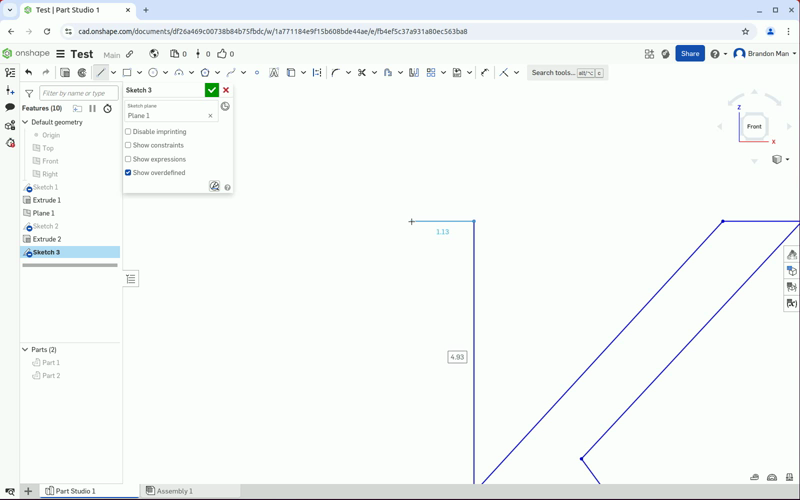
scroll(-6)
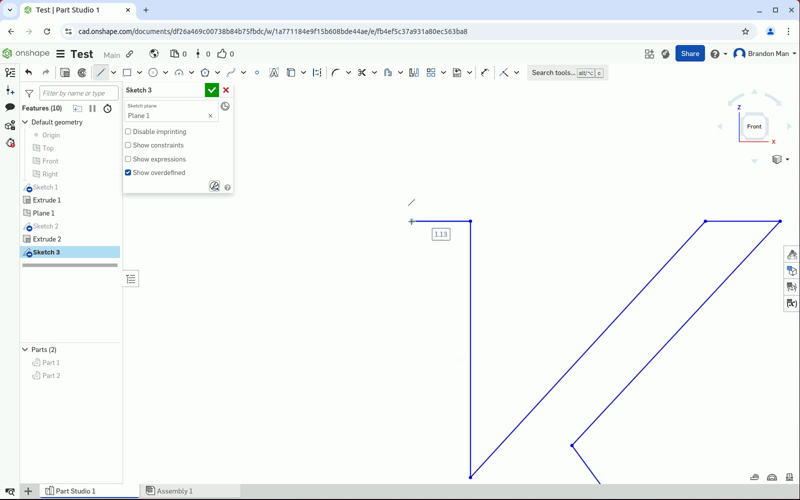
scroll(-6)
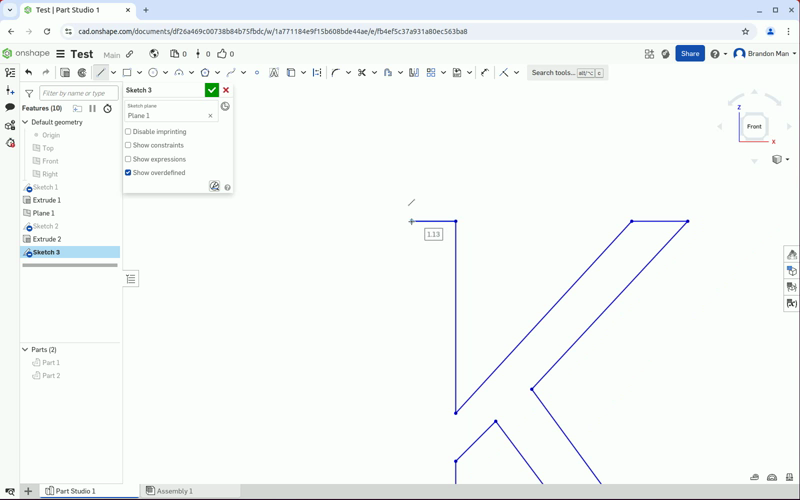
scroll(-6)
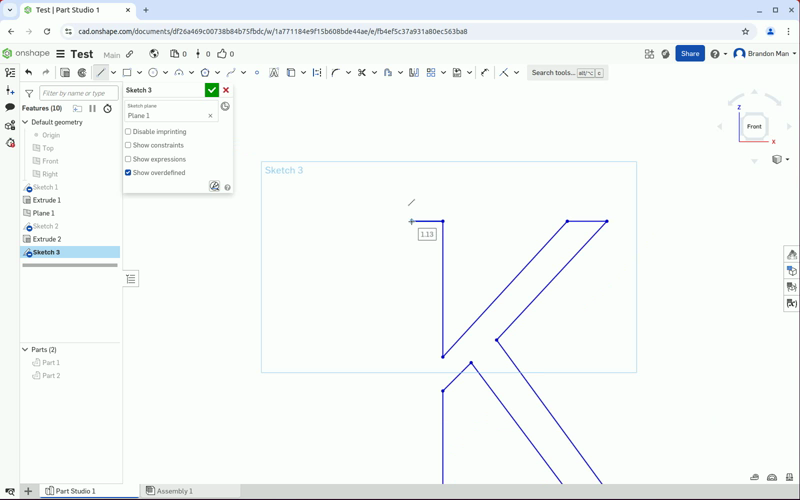
scroll(-6)
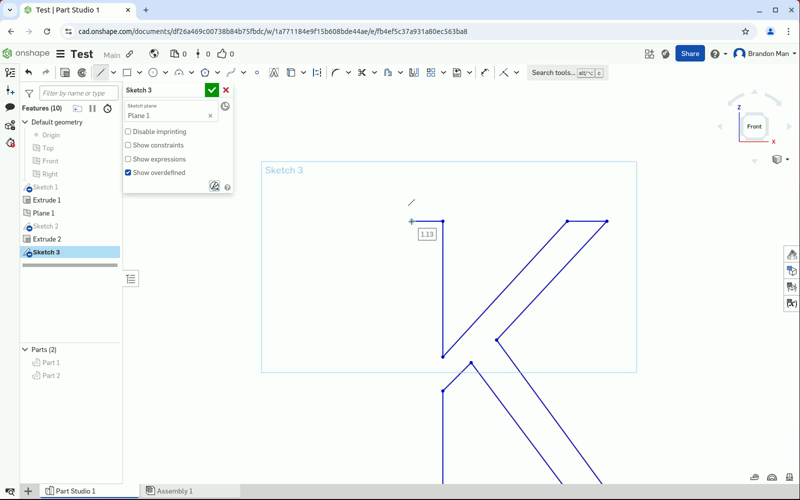
scroll(-6)
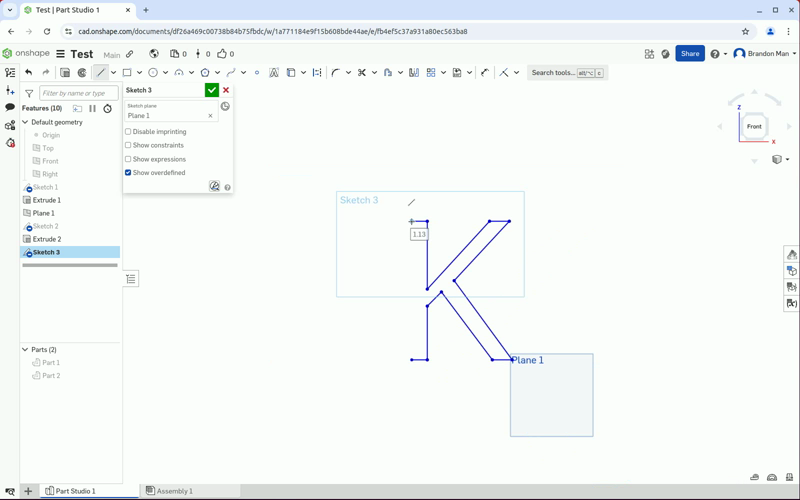
scroll(-6)
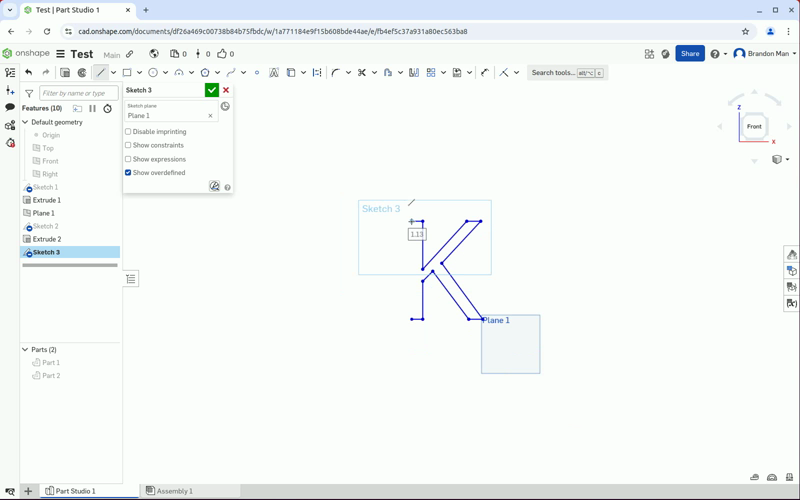
scroll(-6)
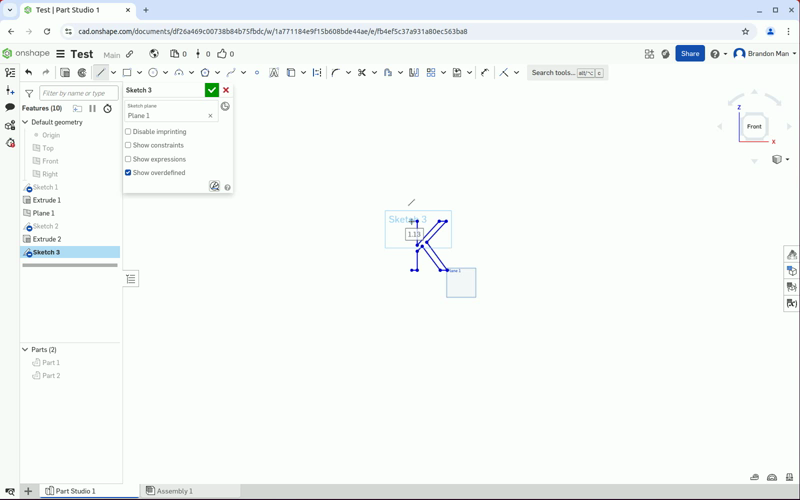
key_up(shift)
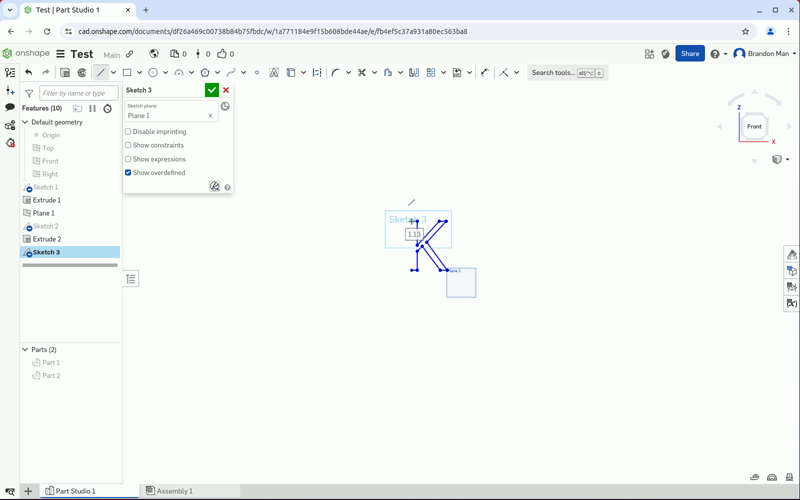
mouse_move(441, 221)
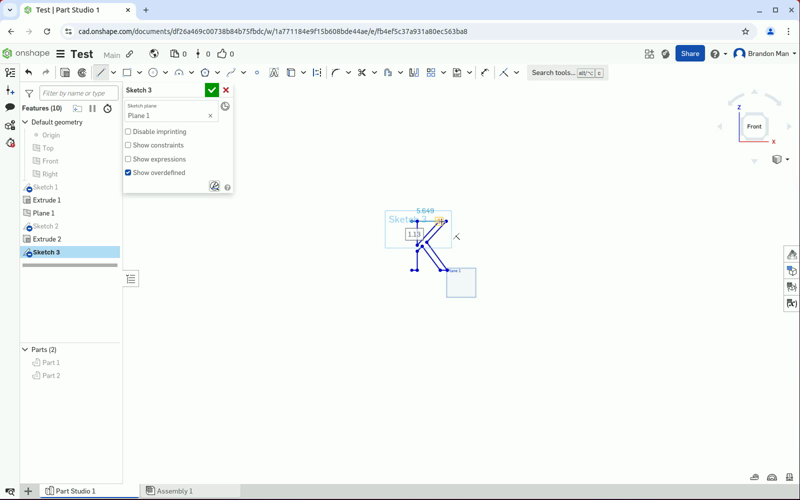
key_down(shift)
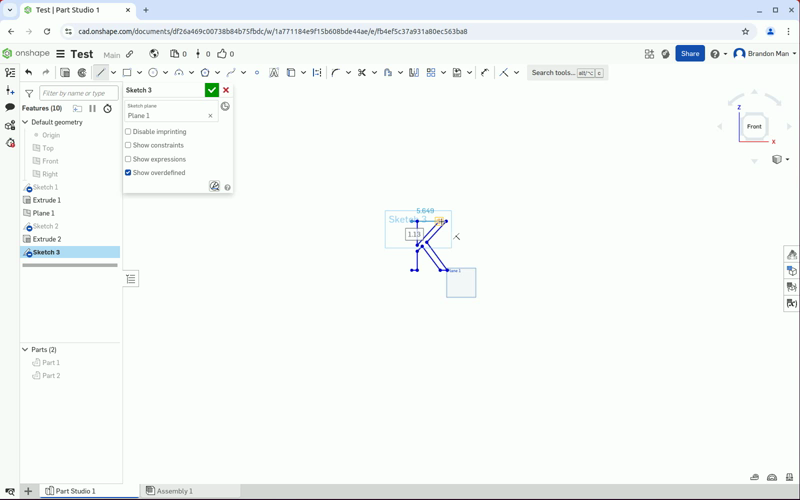
mouse_move(411, 270)
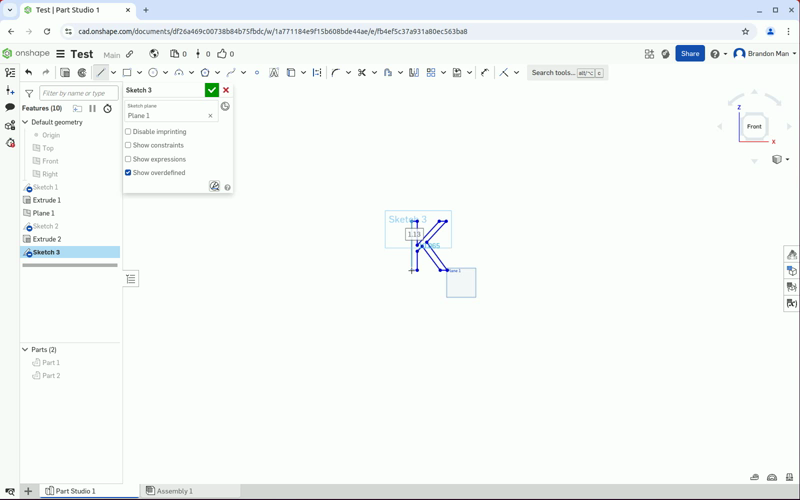
key_up(shift)
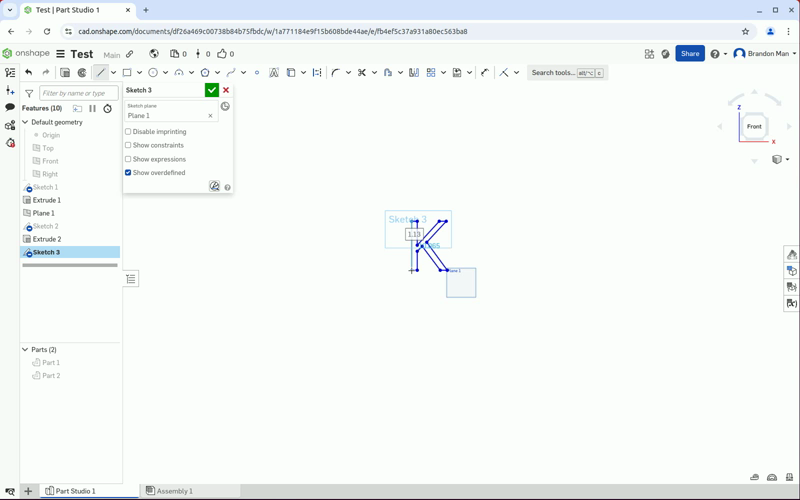
click(411, 270)
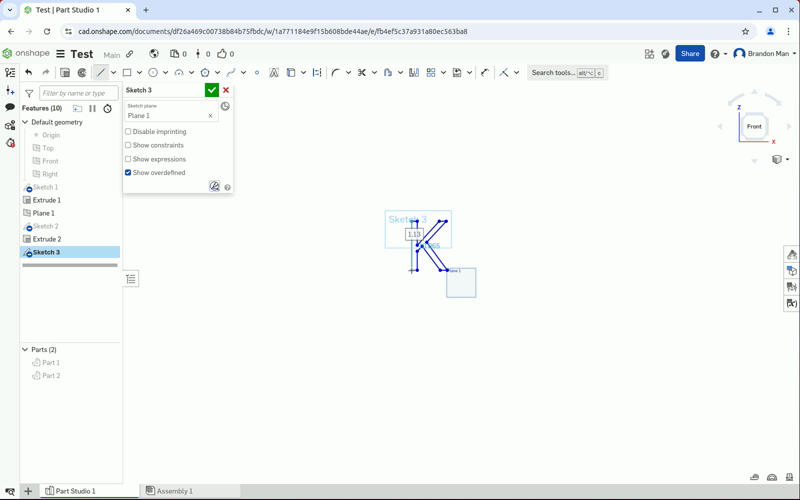
key(esc)
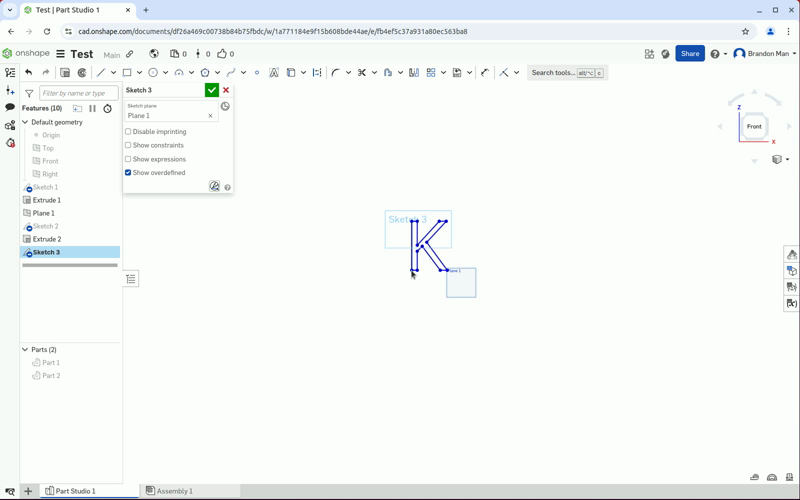
mouse_move(426, 237)
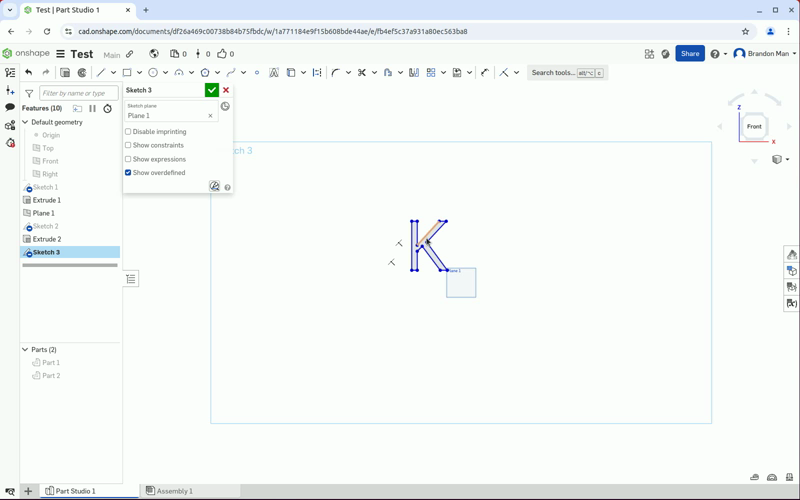
scroll(6)
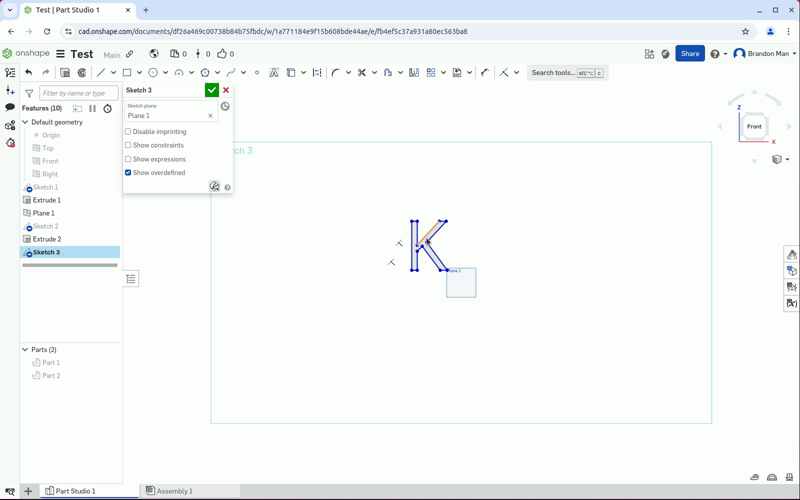
scroll(6)
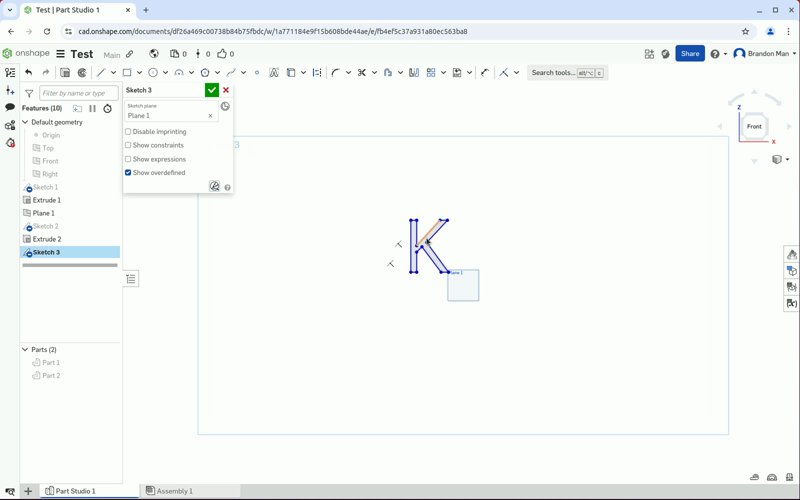
scroll(6)
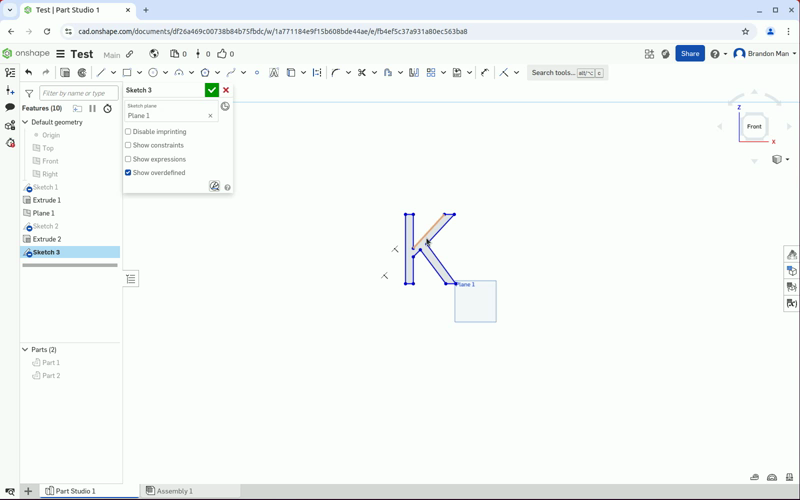
scroll(6)
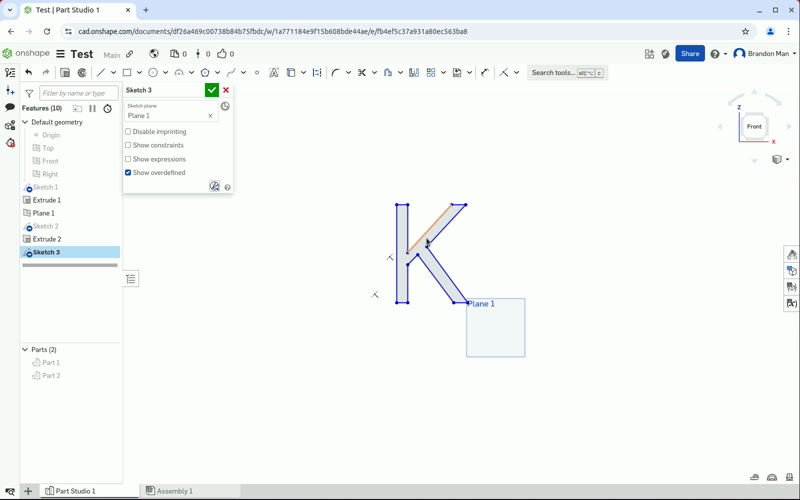
scroll(6)
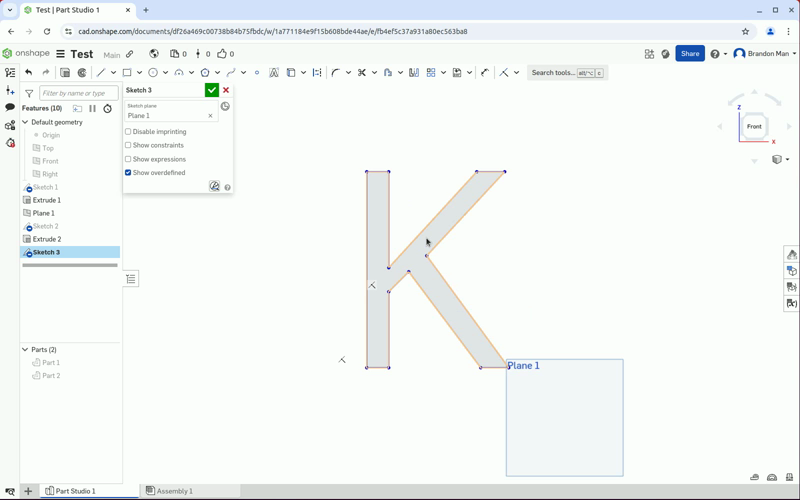
scroll(6)
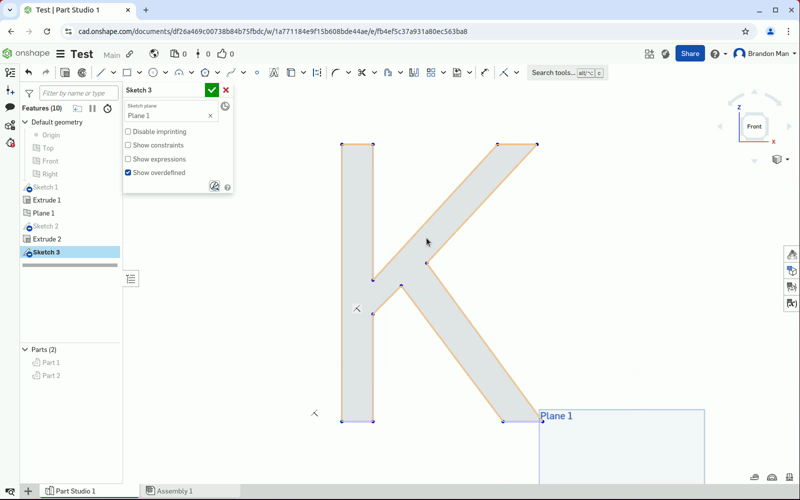
scroll(6)
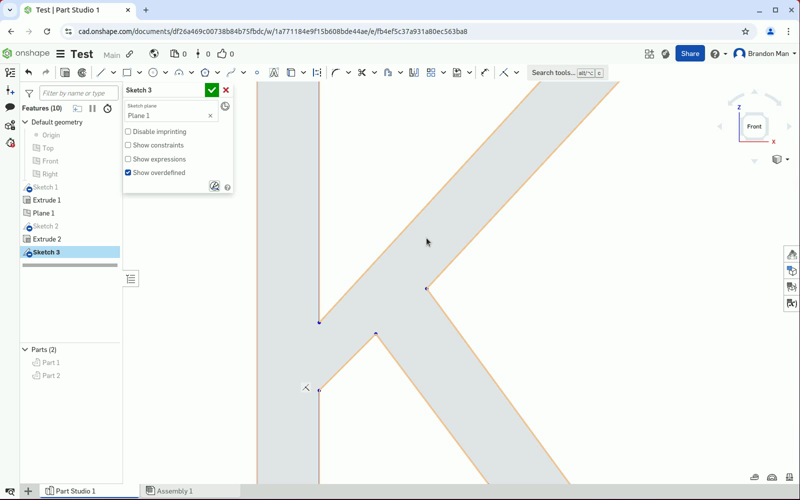
click(426, 237)
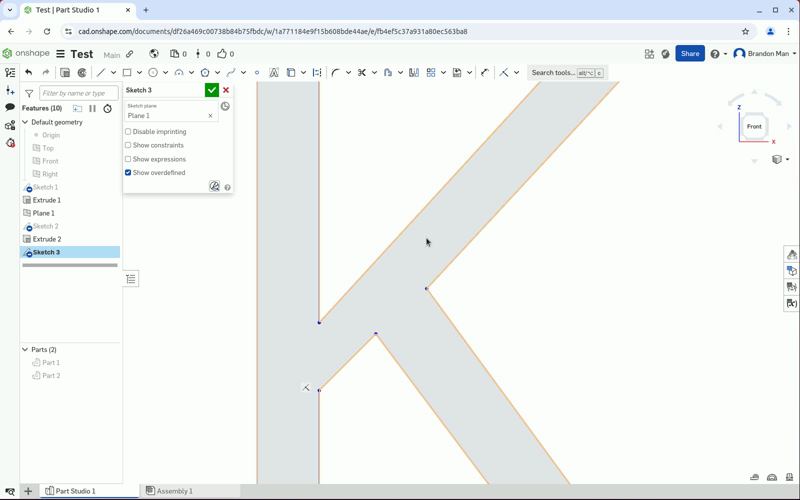
scroll(-6)
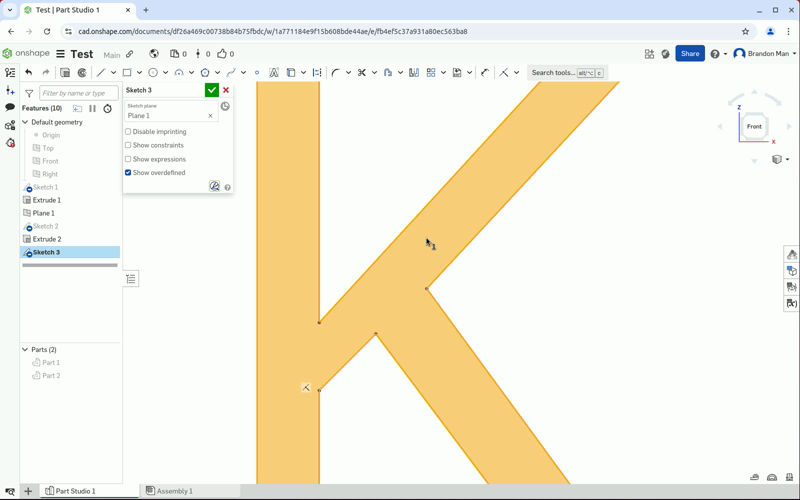
scroll(-6)
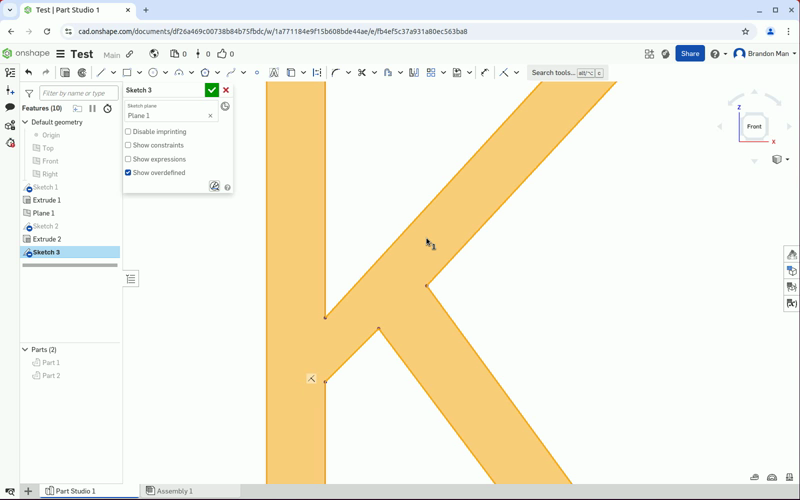
scroll(-6)
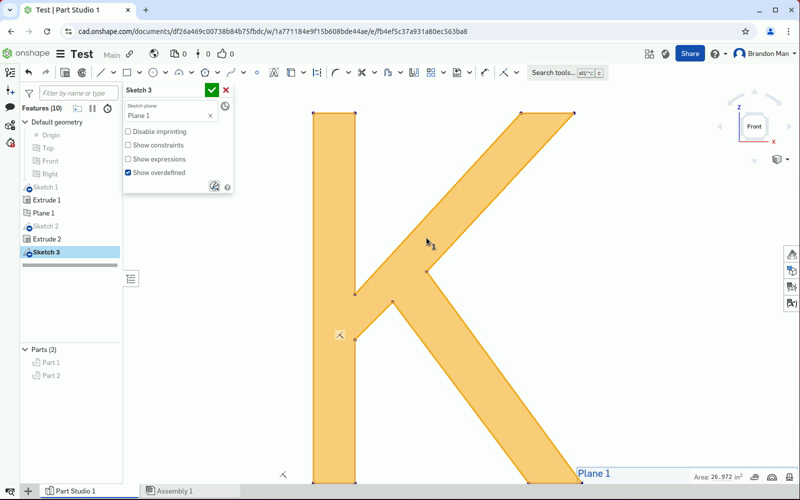
scroll(-6)
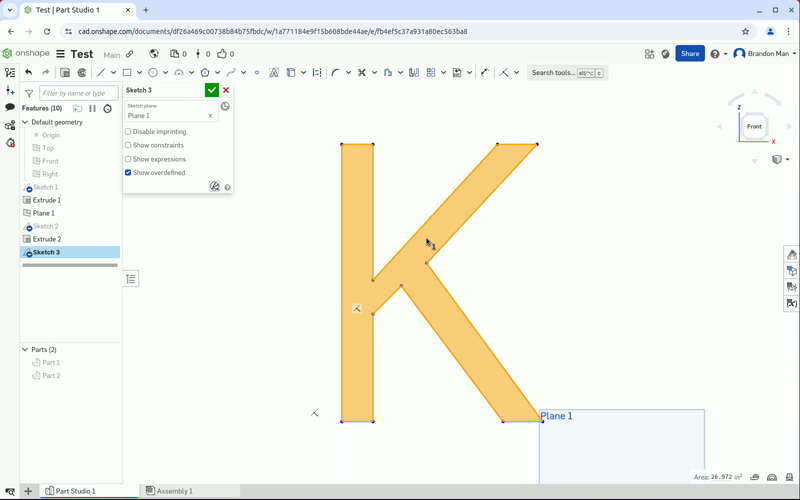
scroll(-6)
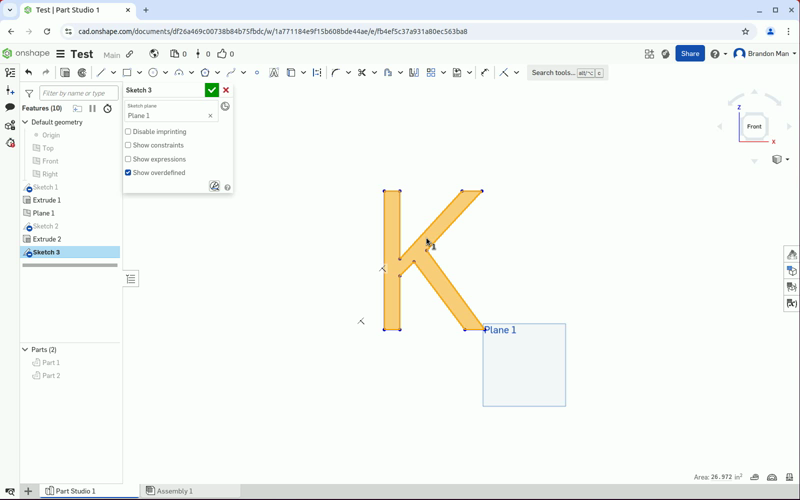
scroll(-6)
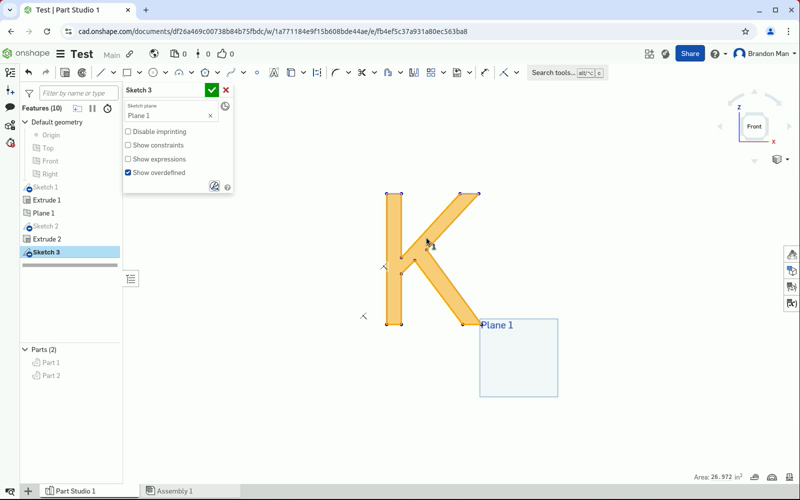
scroll(-6)
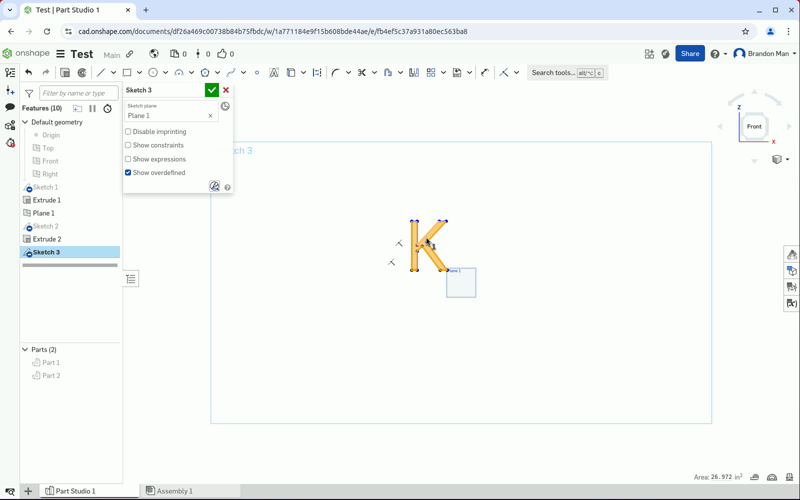
mouse_move(73, 352)
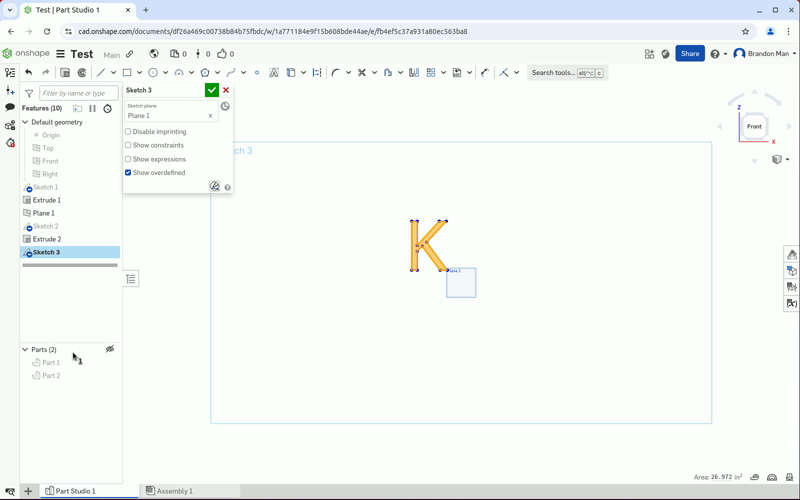
key(shift+y)
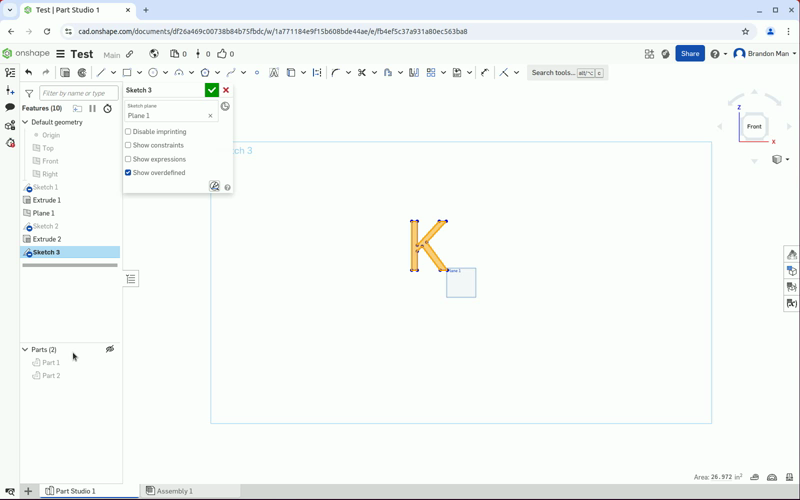
key(shift+e)
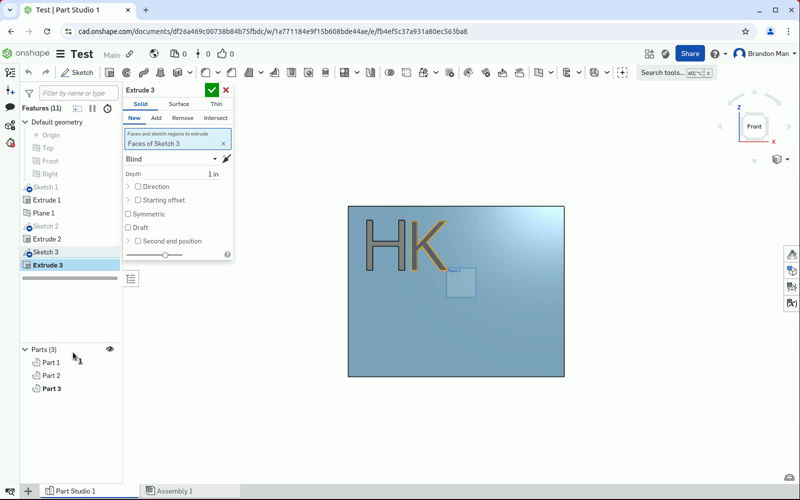
mouse_move(143, 106)
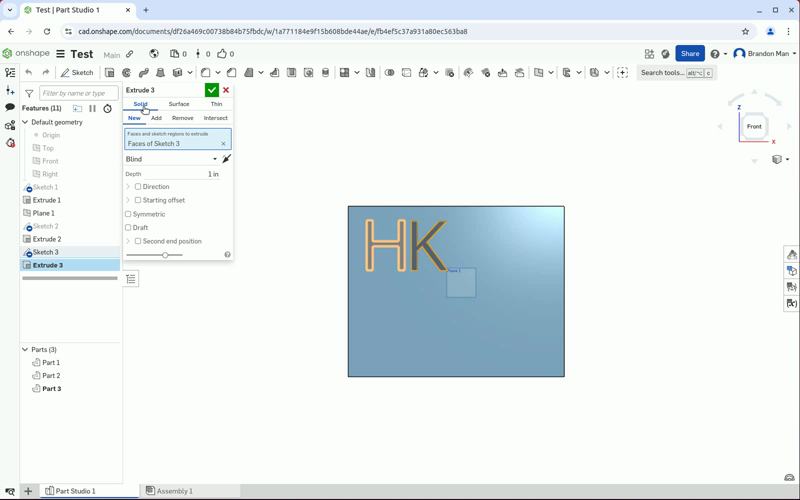
click(143, 106)
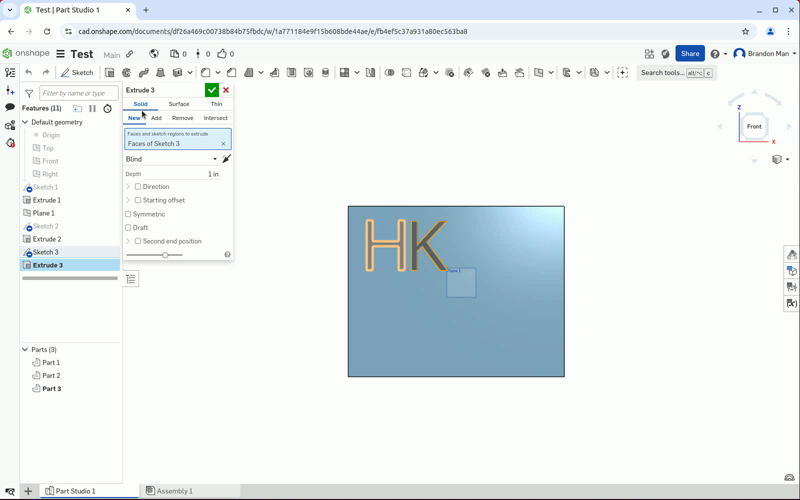
mouse_move(137, 120)
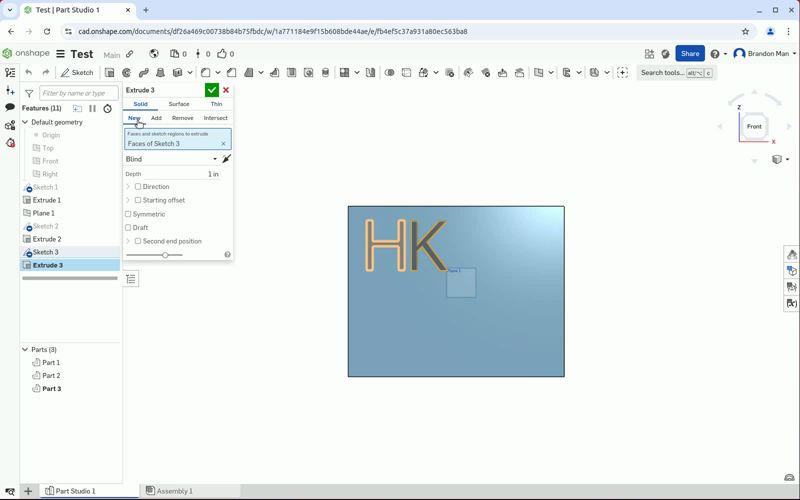
click(137, 120)
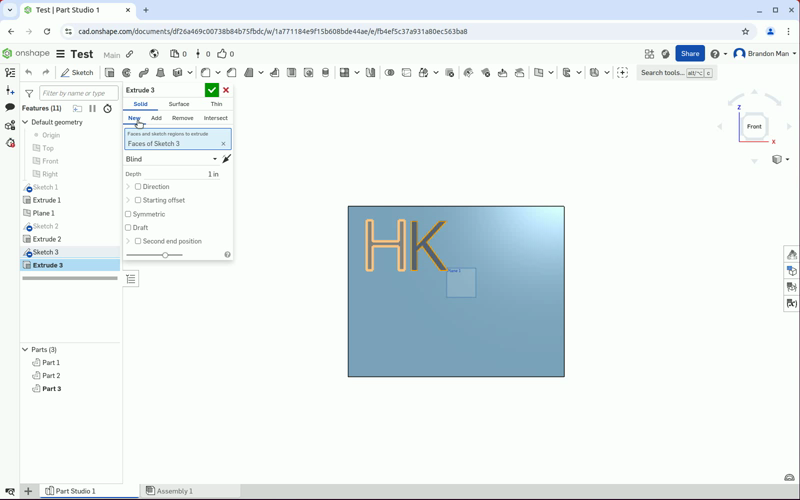
key(tab, 4)
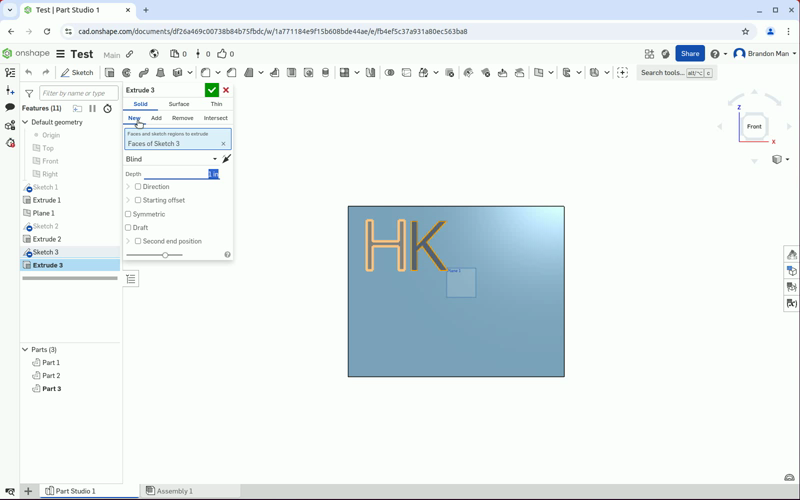
text(8.184)
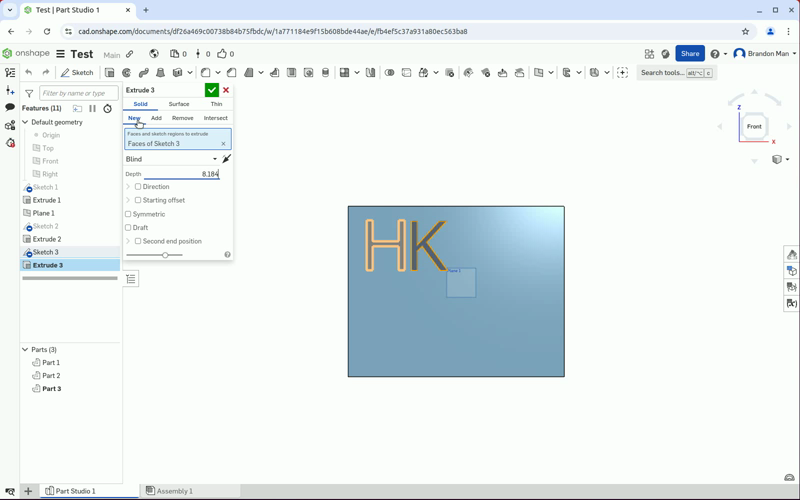
key(enter)
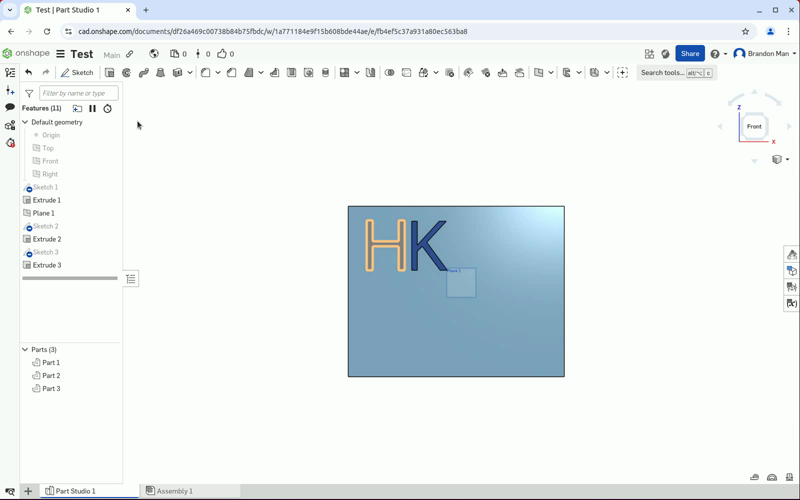
key(shift+h)
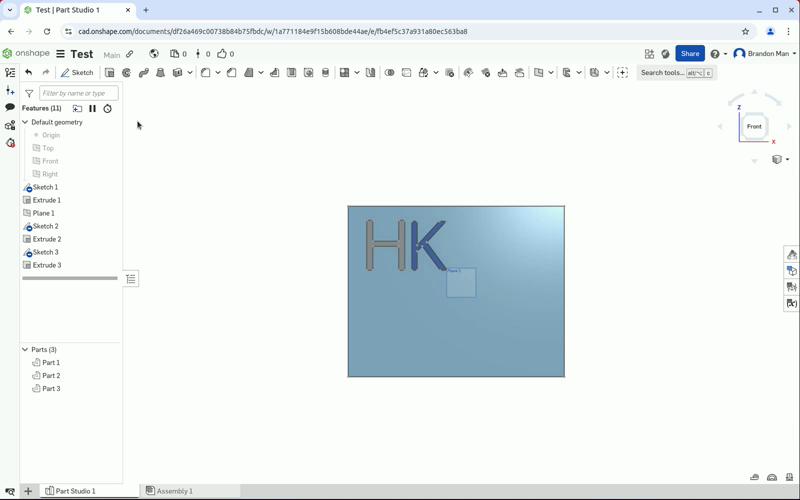
key(shift+h)
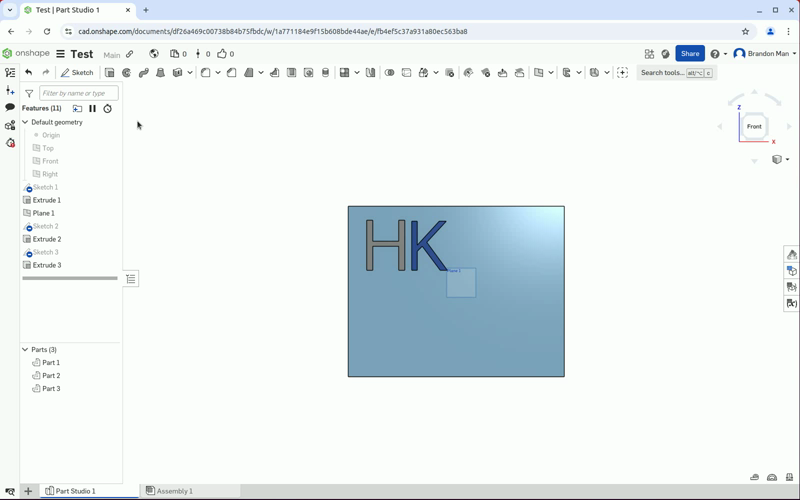
mouse_move(73, 189)
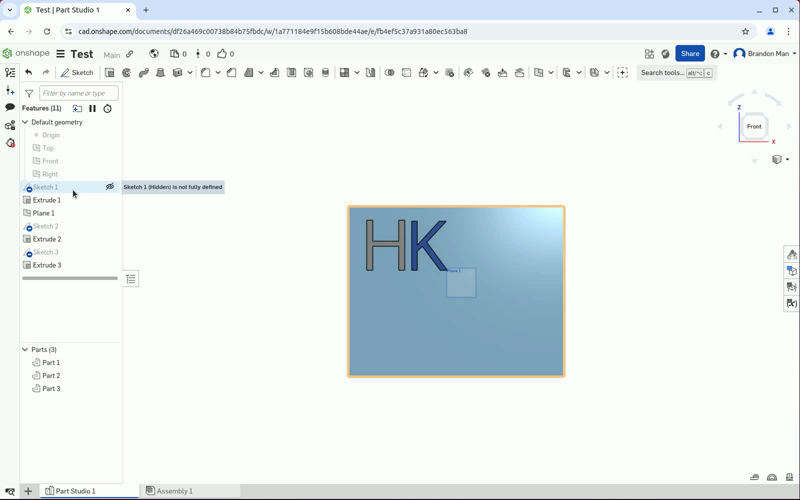
click(73, 189)
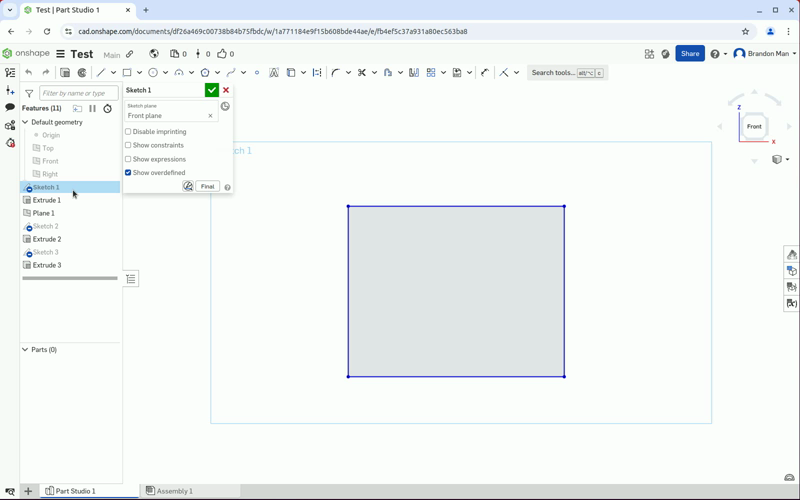
mouse_move(229, 92)
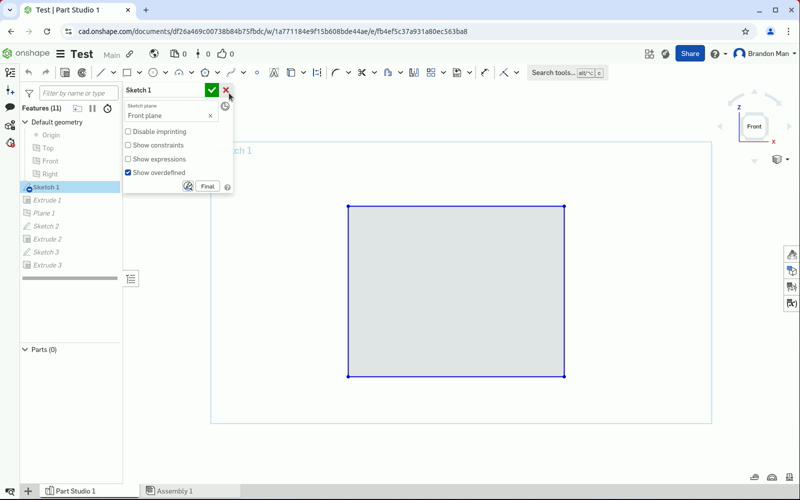
click(229, 92)
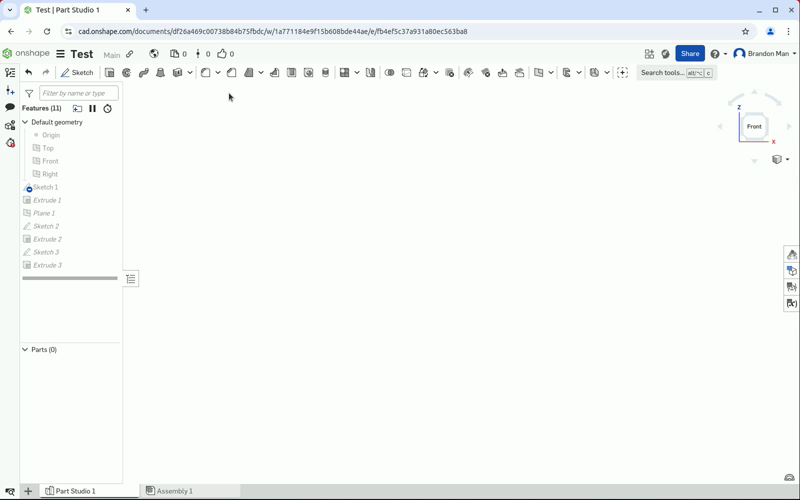
key(shift+s)
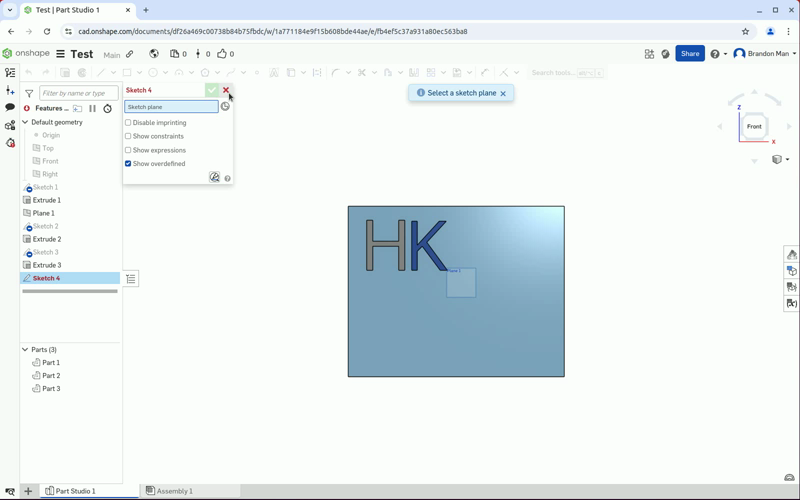
mouse_move(73, 215)
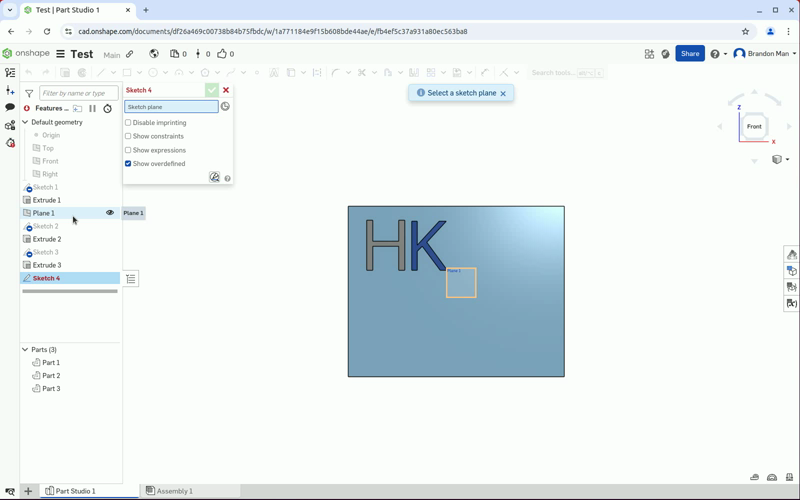
click(73, 215)
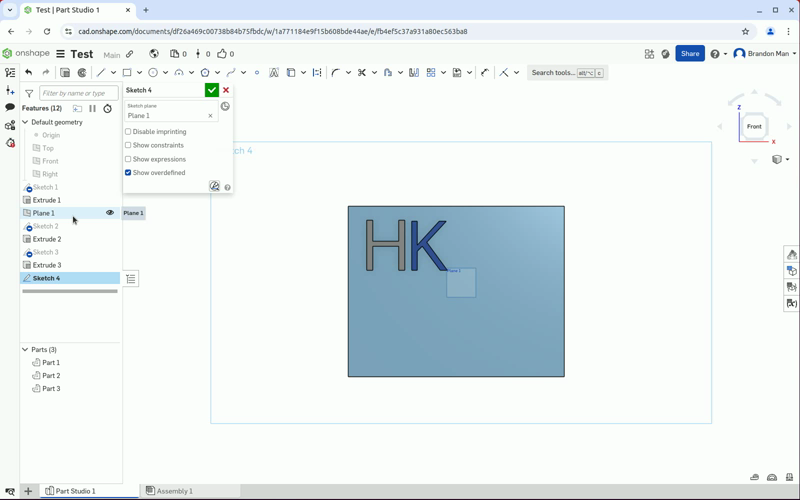
mouse_move(73, 352)
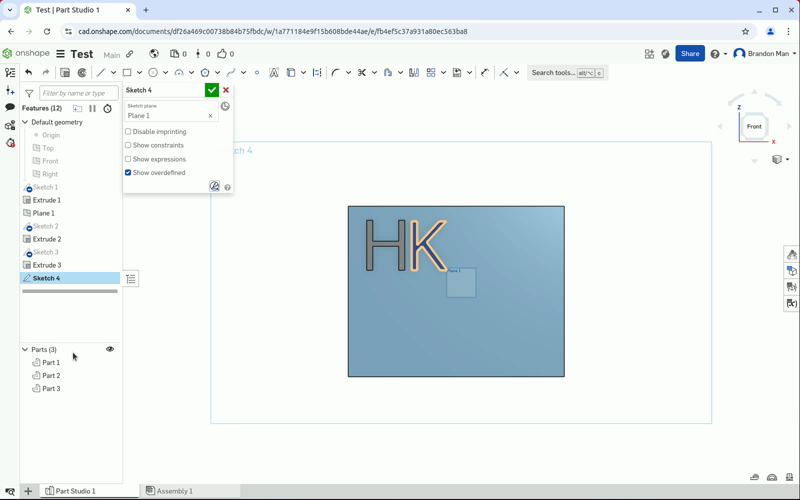
key(y)
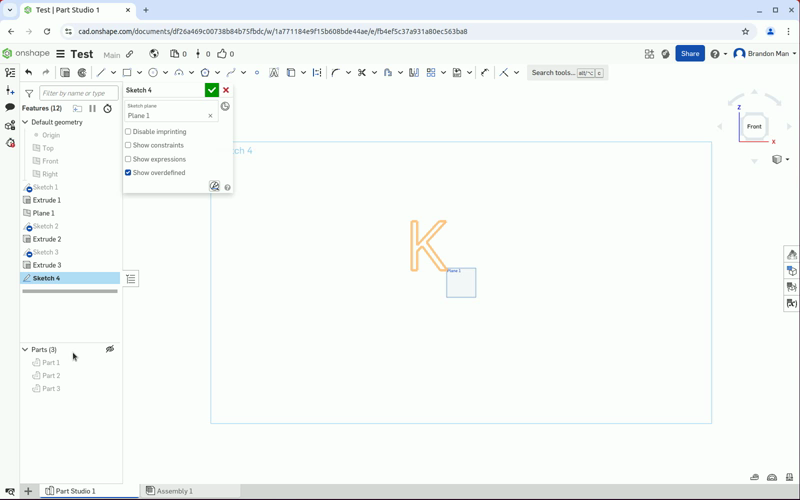
key(l)
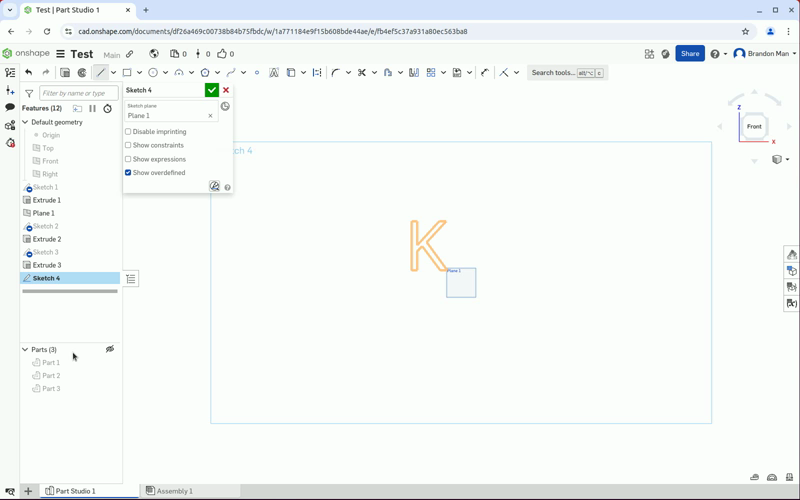
key_down(shift)
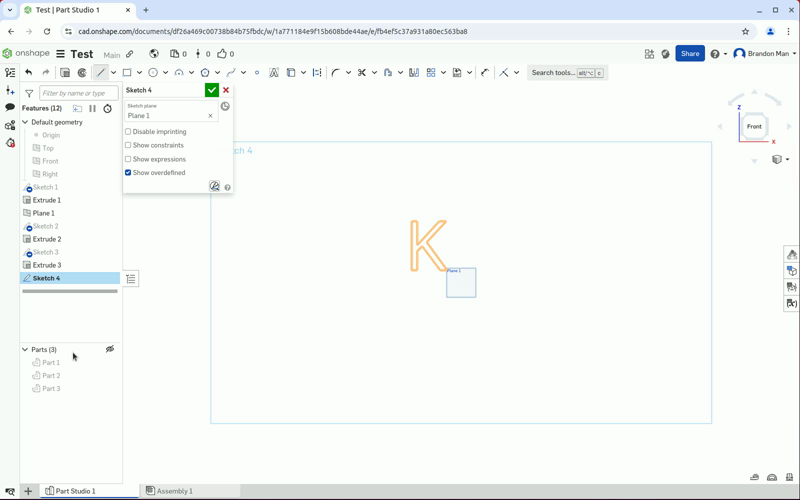
mouse_move(445, 222)
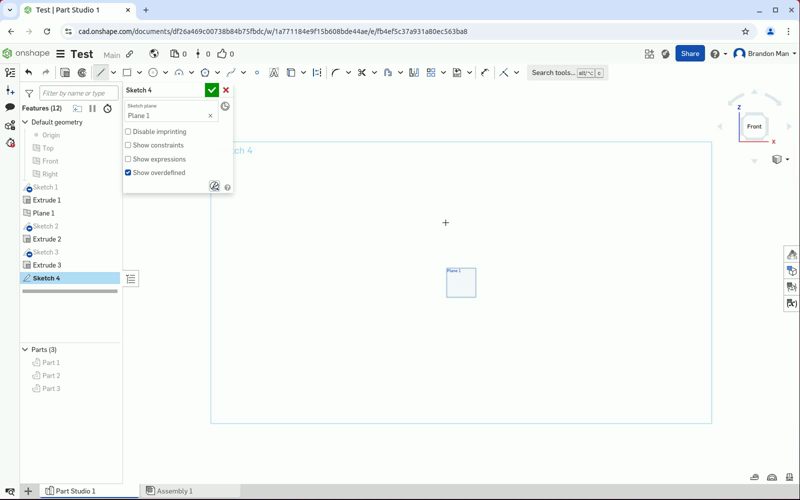
click(445, 222)
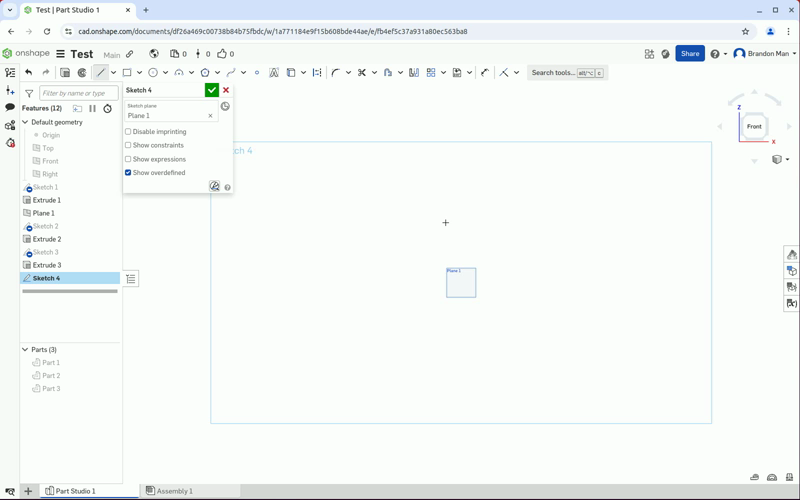
key_up(shift)
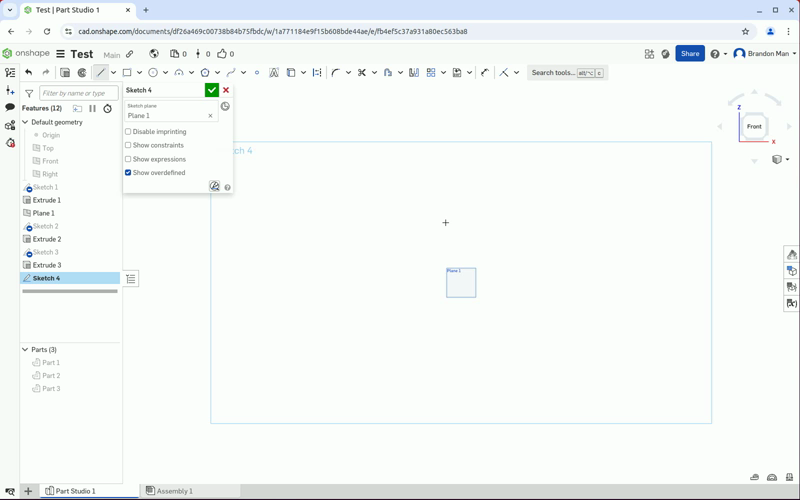
key_down(shift)
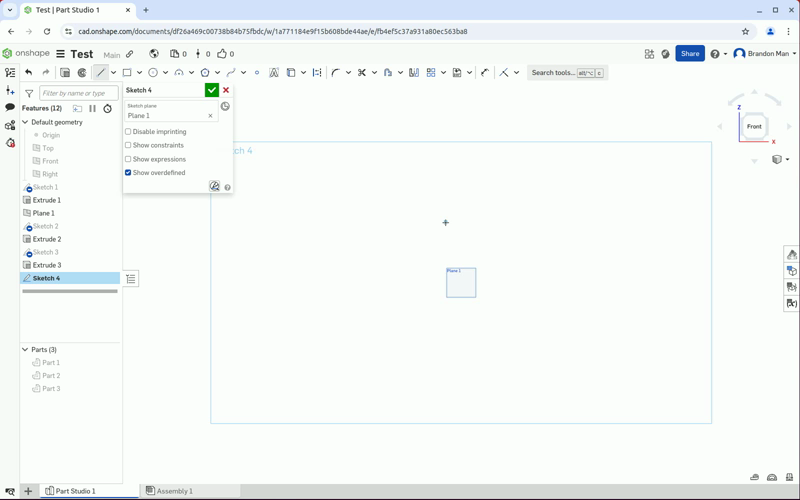
mouse_move(475, 222)
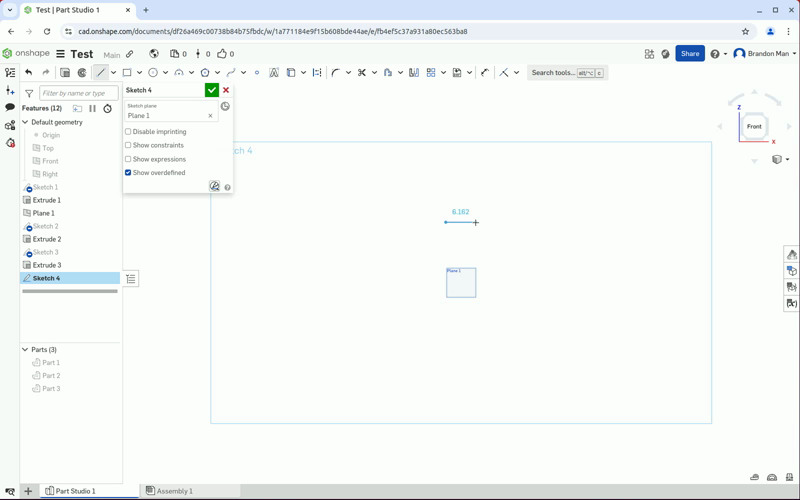
mouse_move(461, 252)
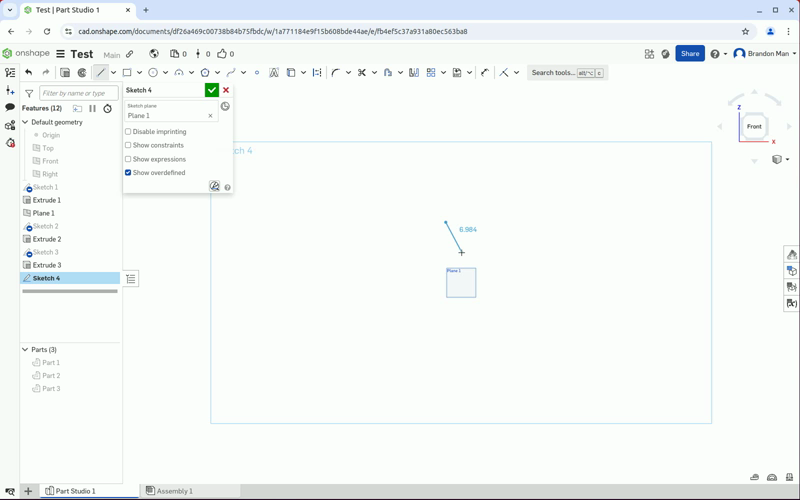
click(461, 252)
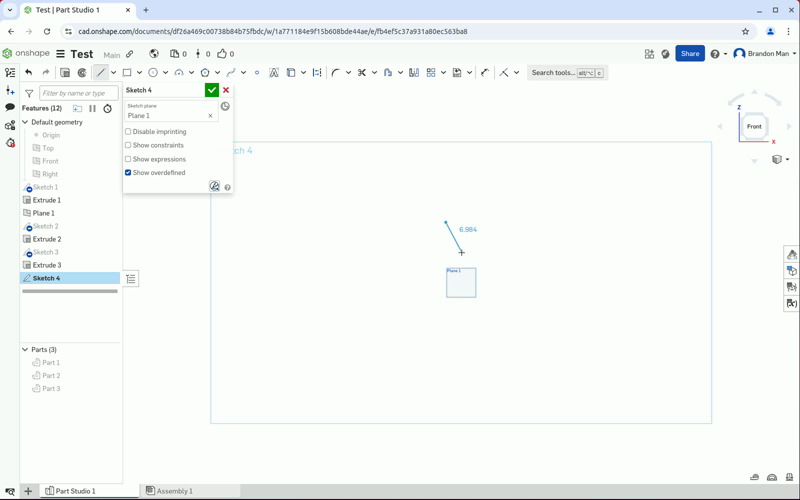
key_up(shift)
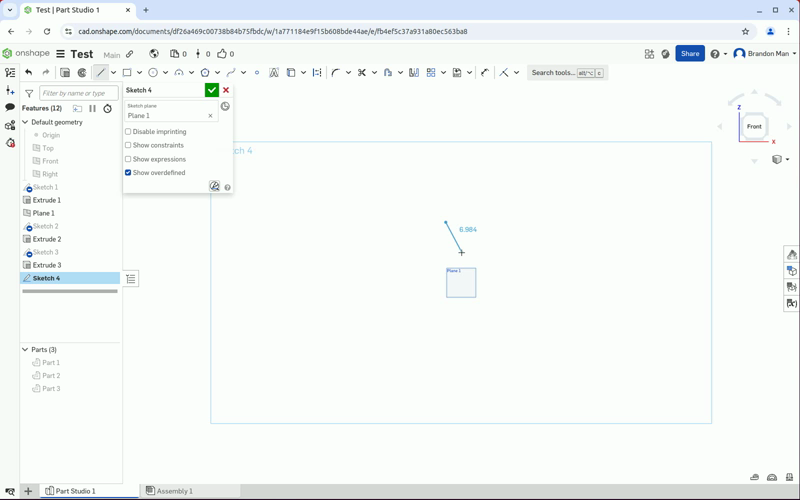
key_down(shift)
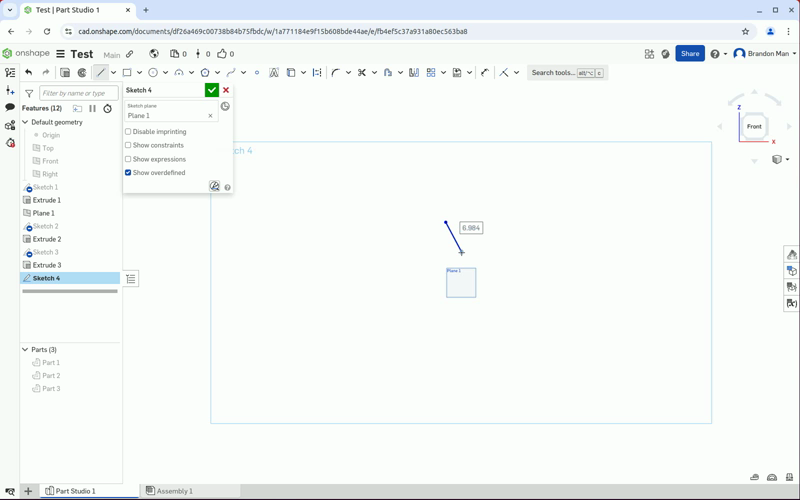
mouse_move(492, 252)
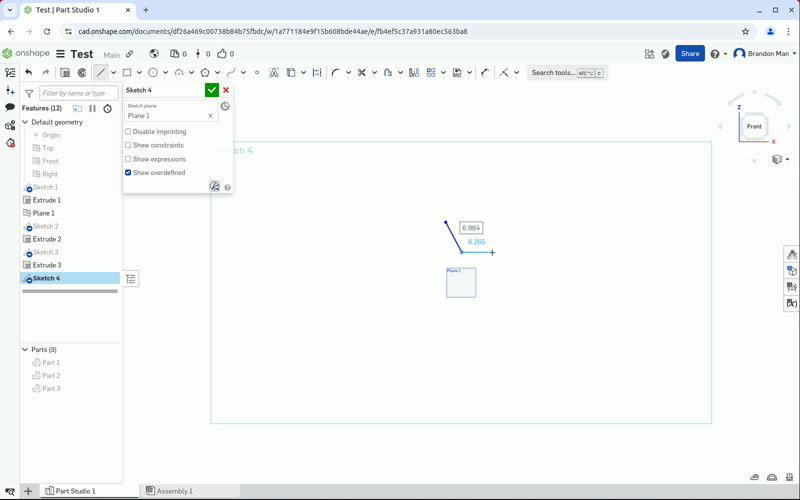
mouse_move(461, 270)
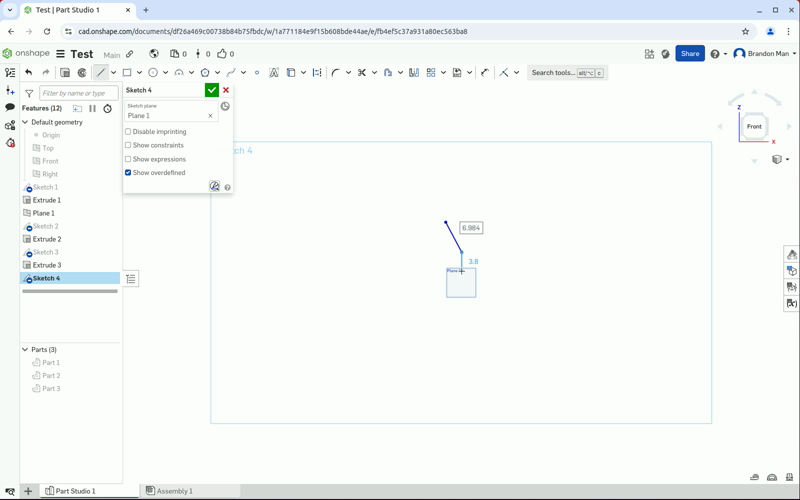
click(461, 270)
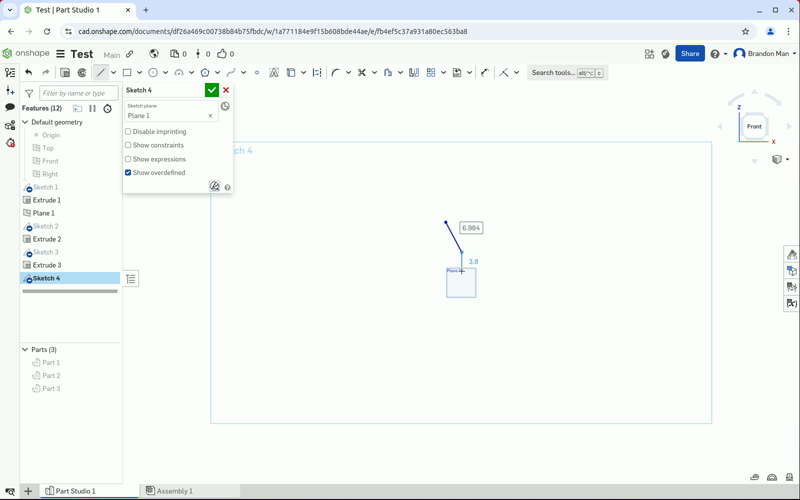
key_up(shift)
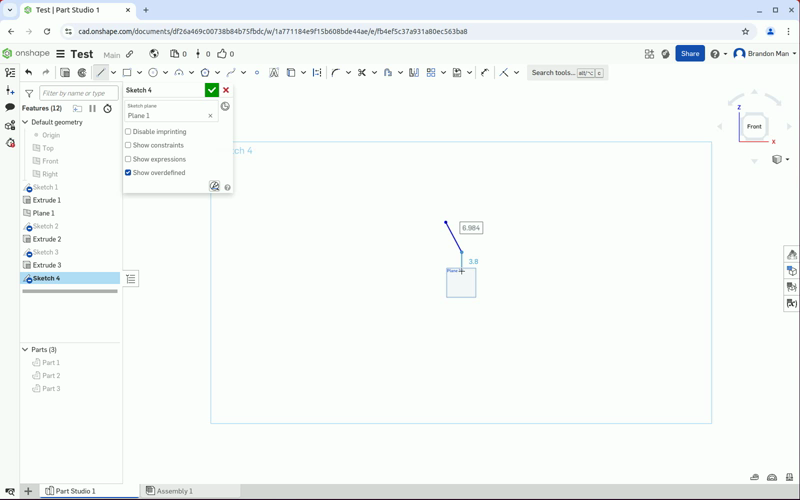
key_down(shift)
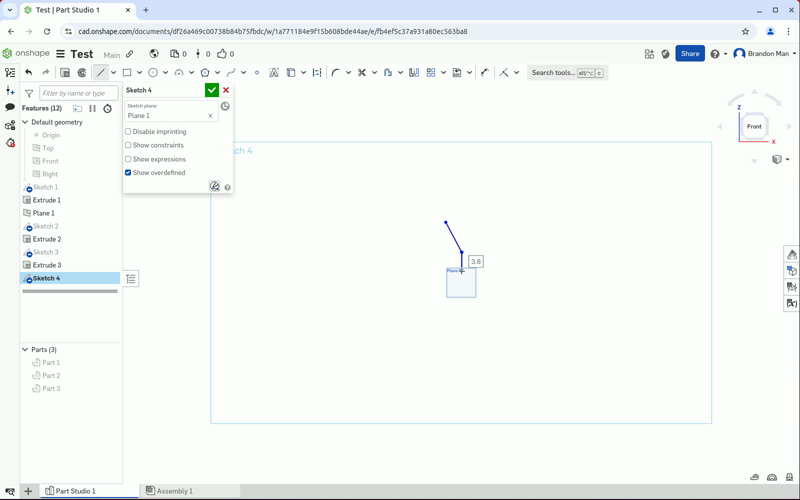
mouse_move(492, 270)
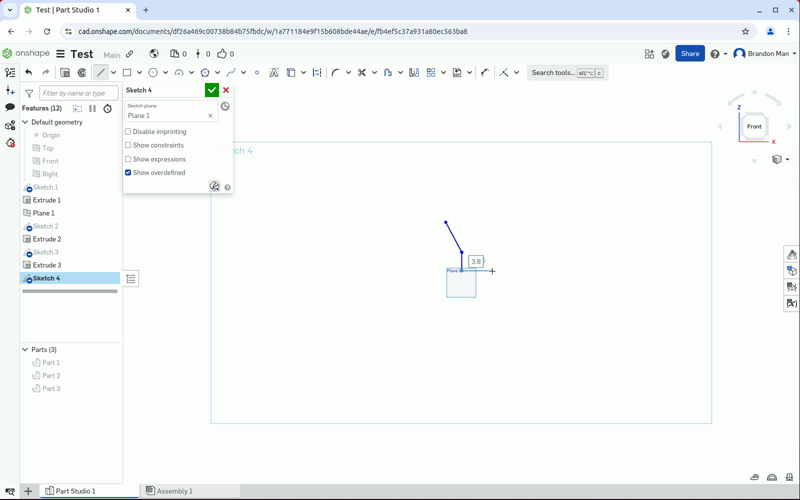
mouse_move(467, 270)
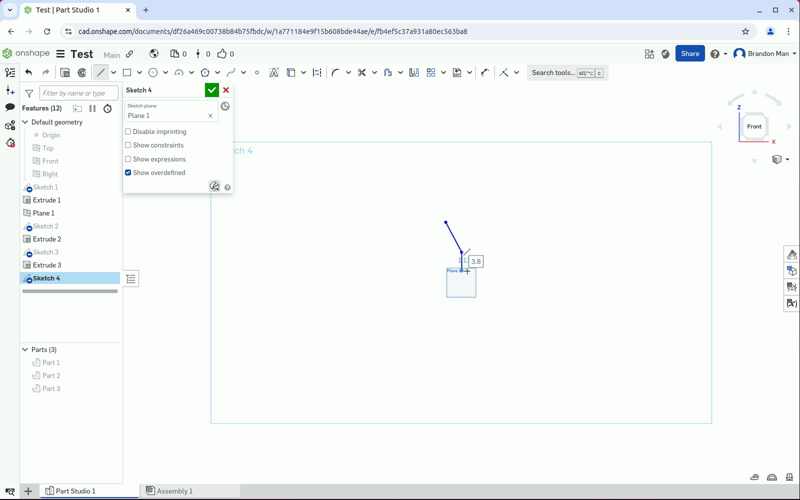
scroll(6)
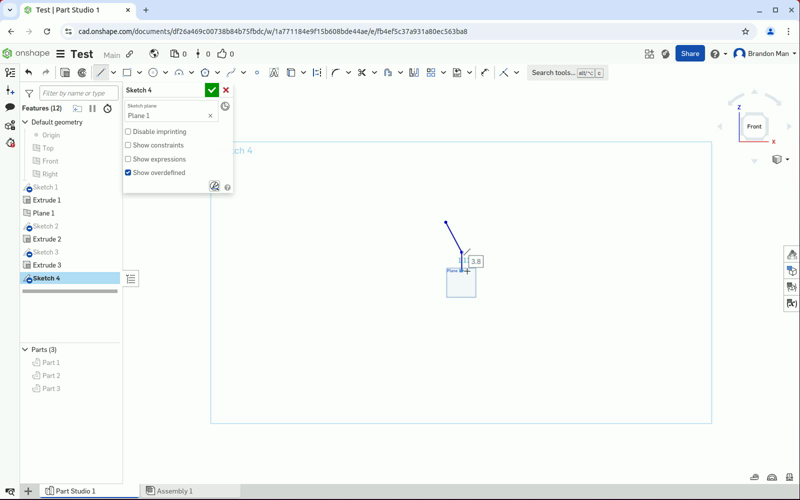
scroll(6)
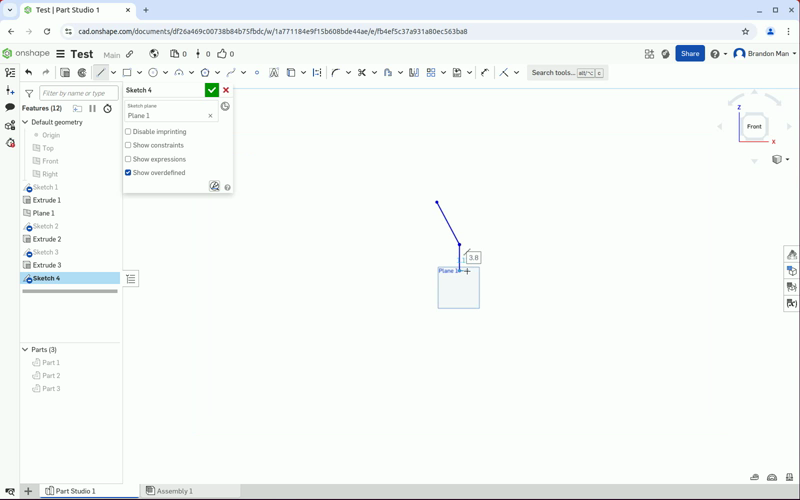
scroll(6)
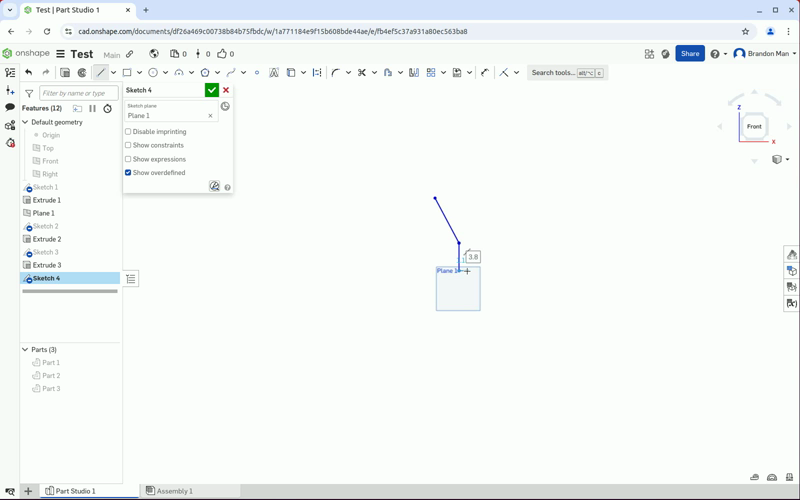
scroll(6)
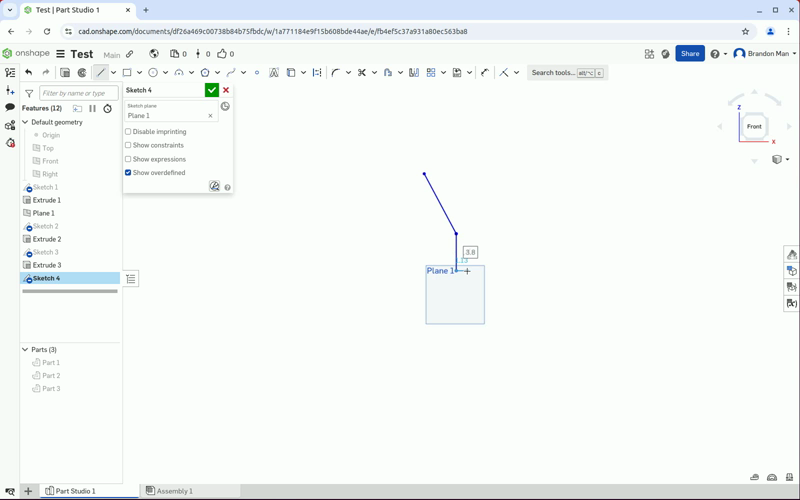
scroll(6)
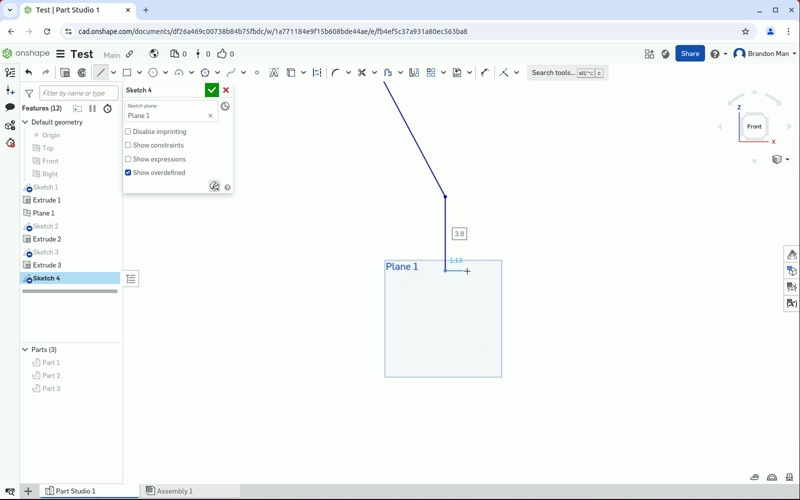
scroll(6)
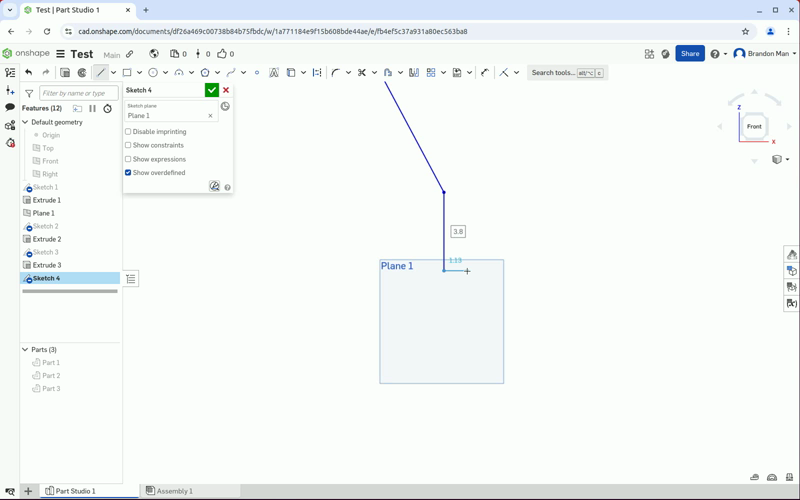
scroll(6)
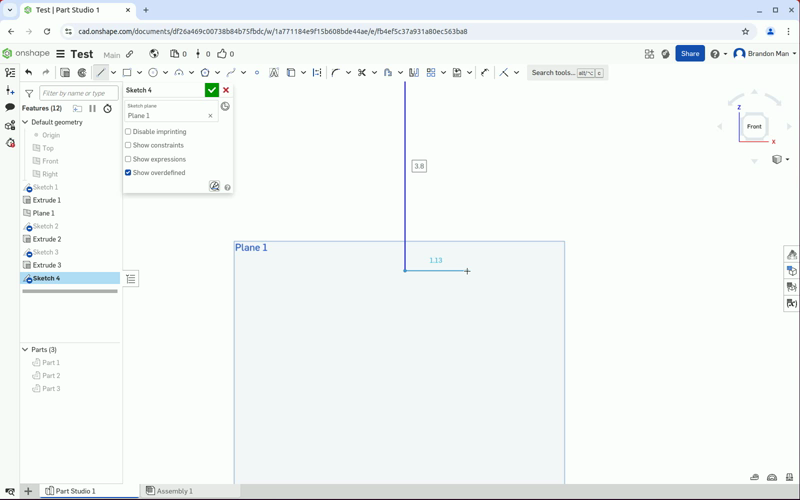
click(467, 270)
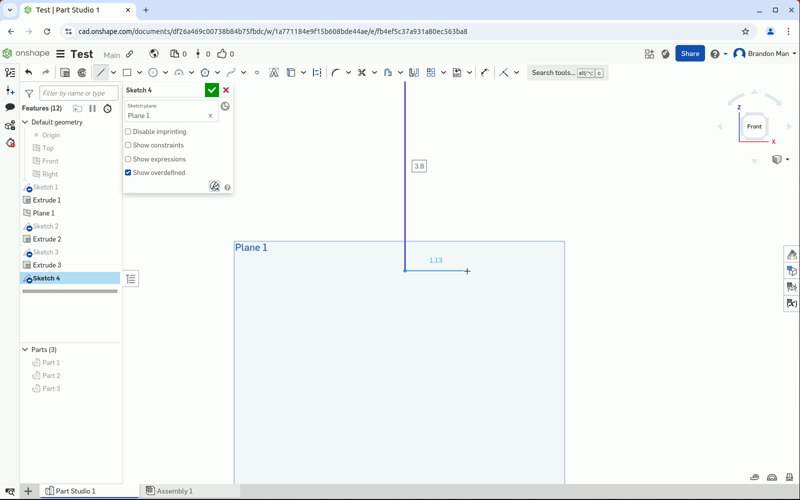
scroll(-6)
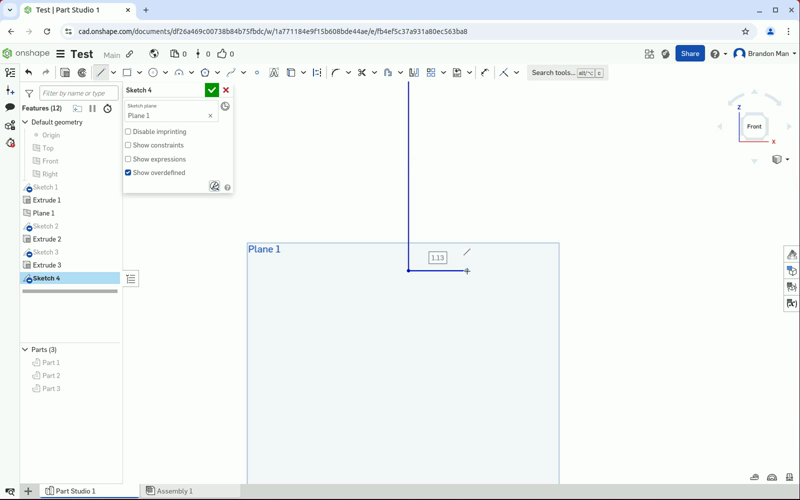
scroll(-6)
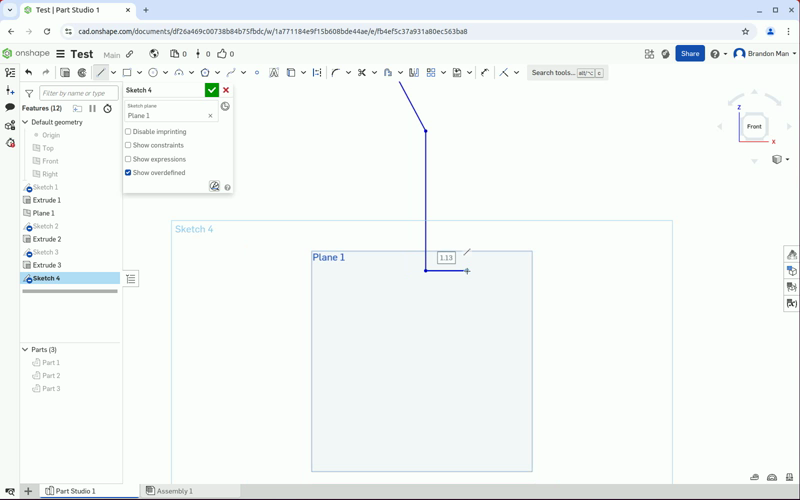
scroll(-6)
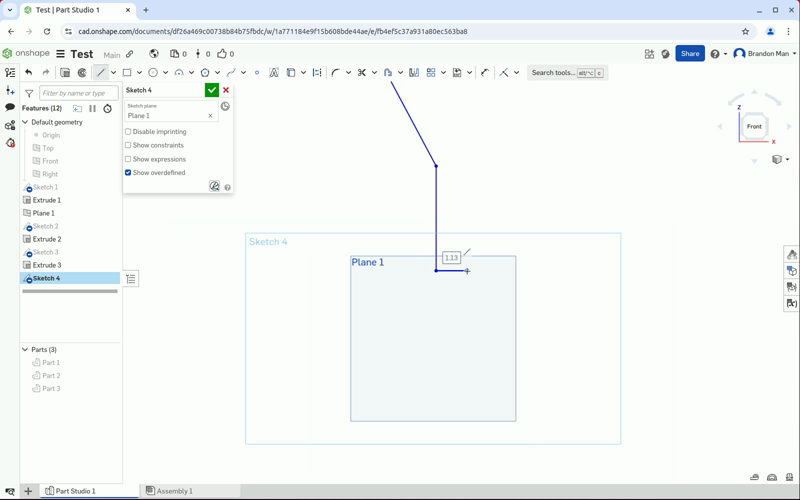
scroll(-6)
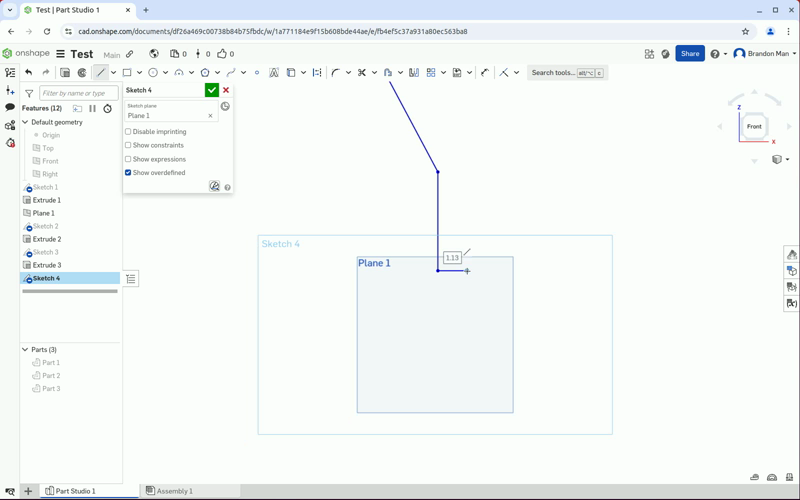
scroll(-6)
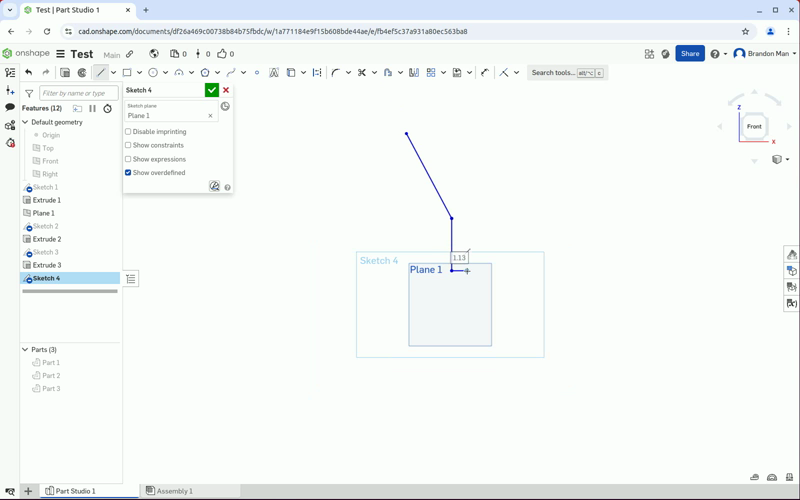
scroll(-6)
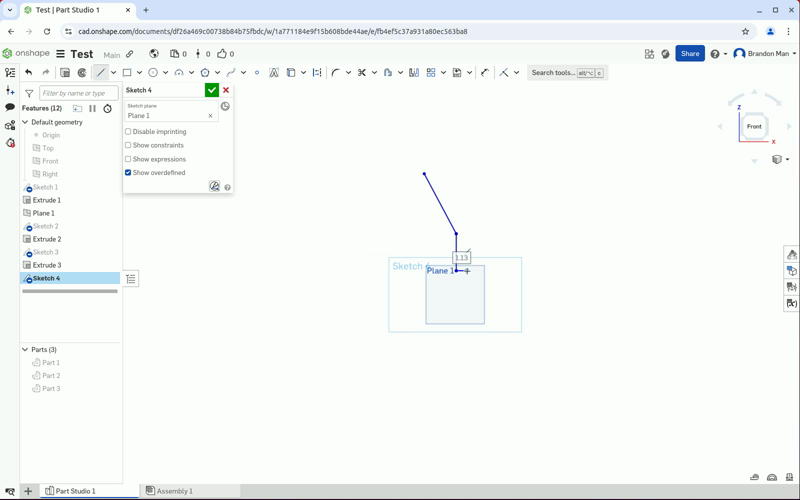
scroll(-6)
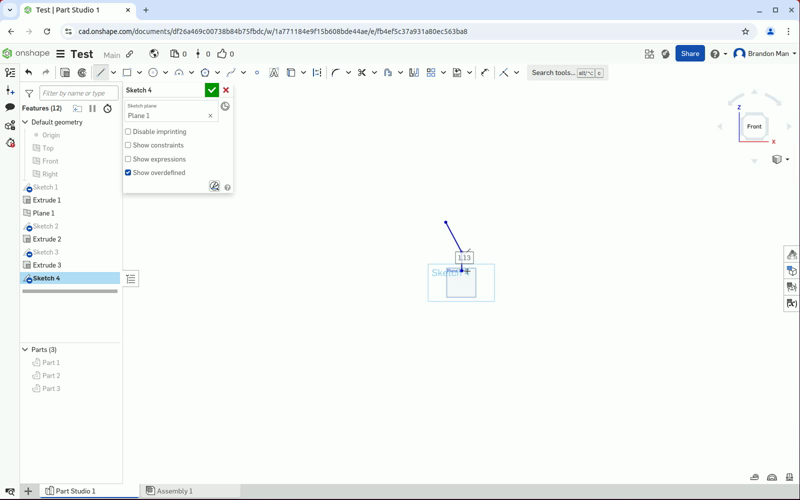
key_up(shift)
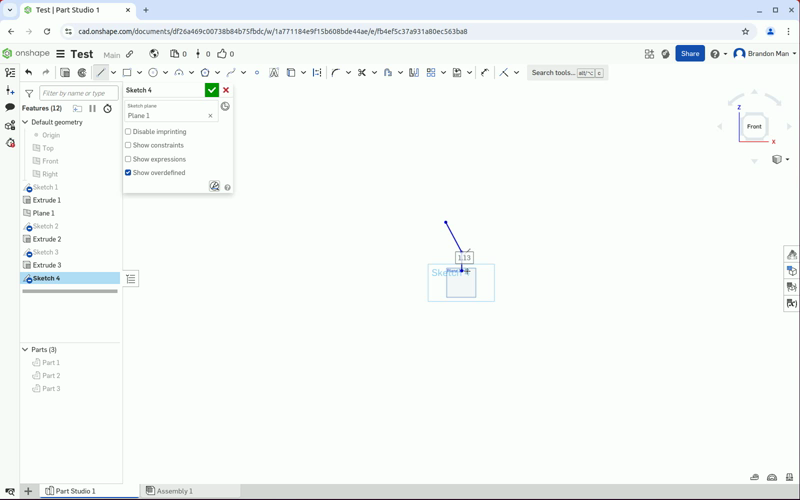
key_down(shift)
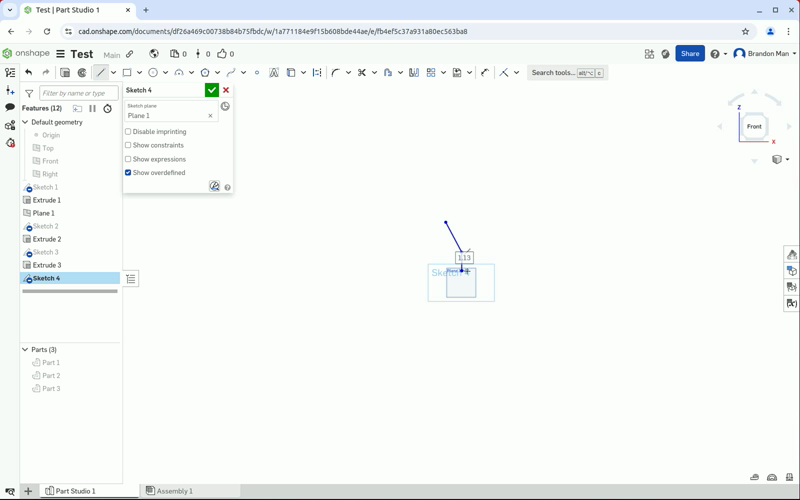
mouse_move(497, 270)
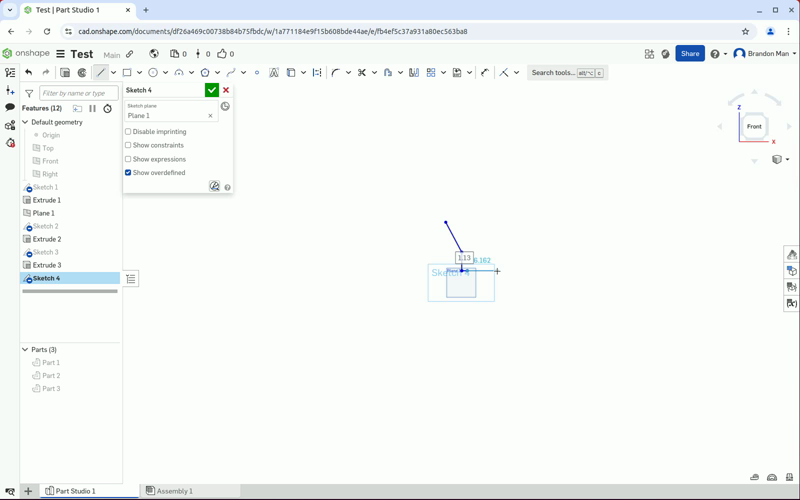
mouse_move(467, 251)
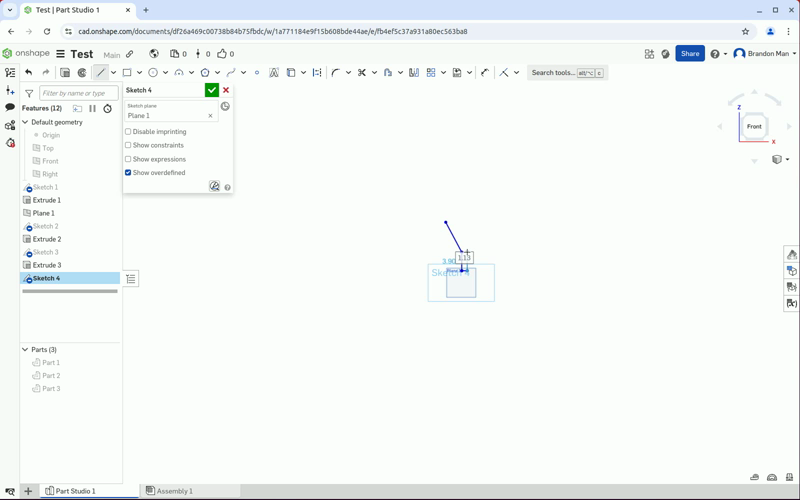
click(467, 251)
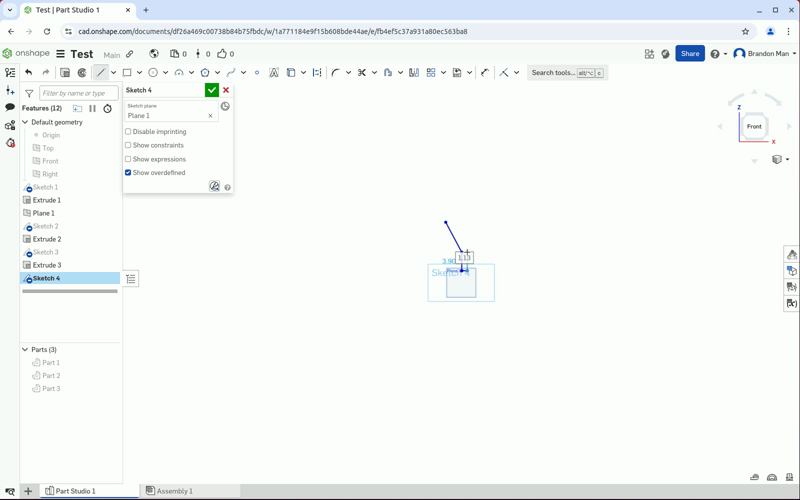
key_up(shift)
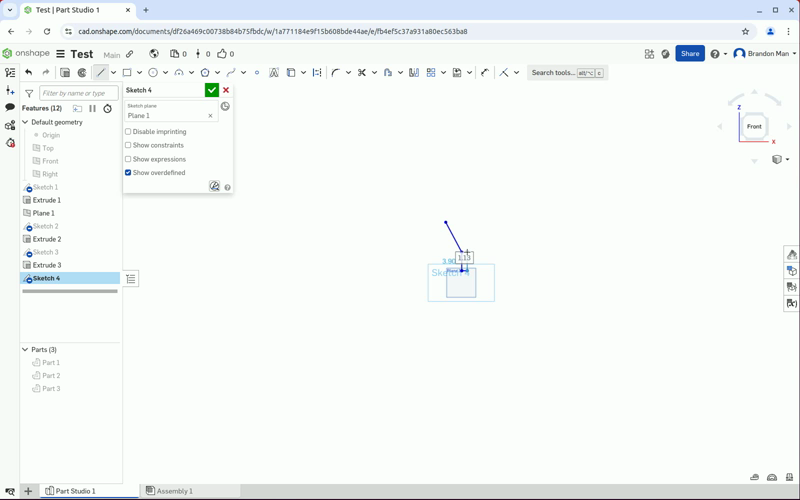
key_down(shift)
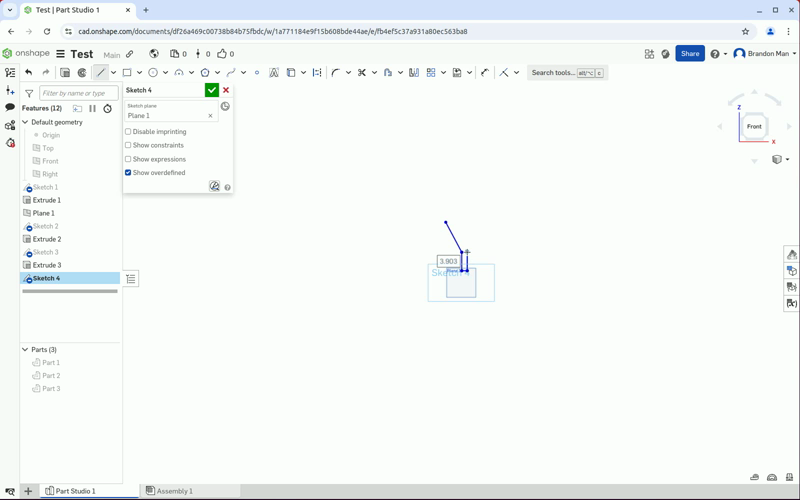
mouse_move(497, 251)
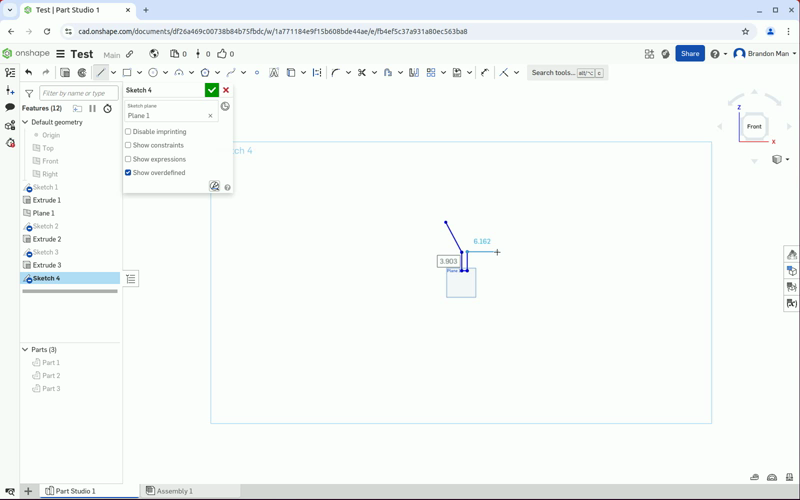
mouse_move(483, 222)
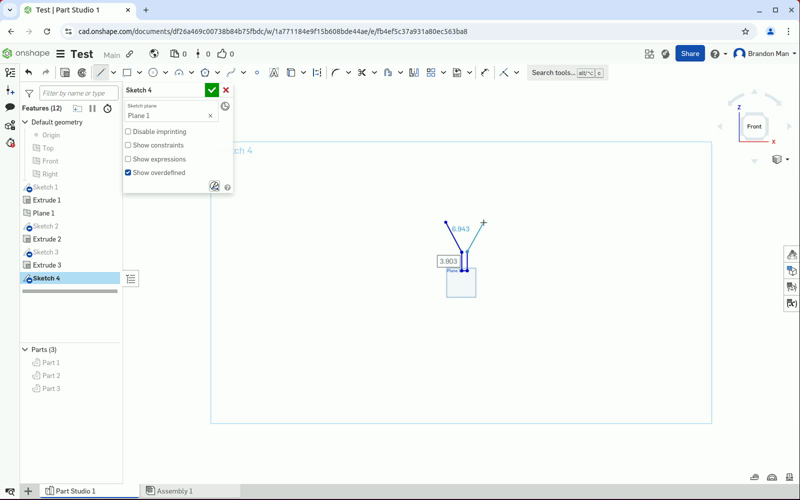
click(483, 222)
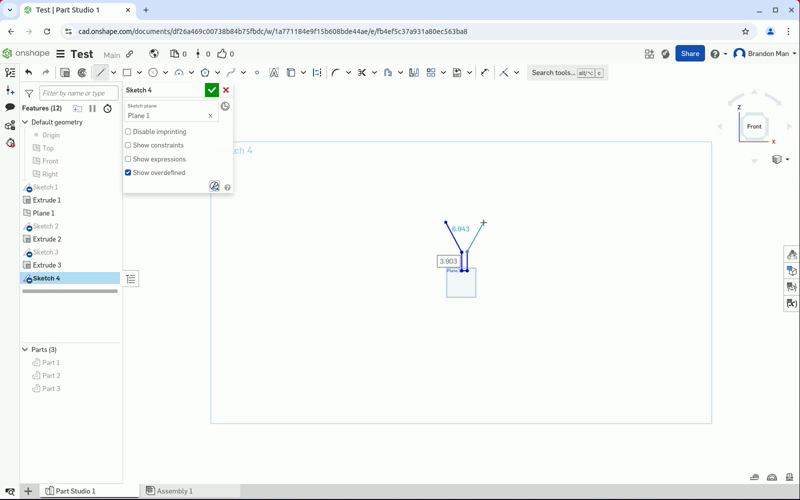
key_up(shift)
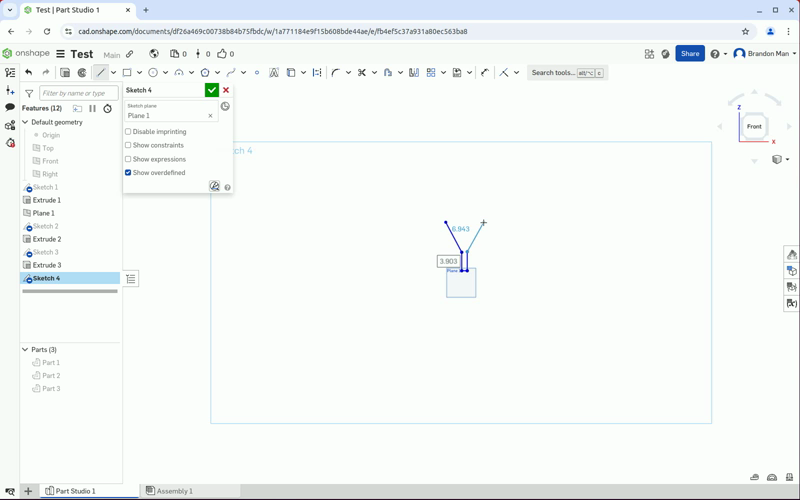
key_down(shift)
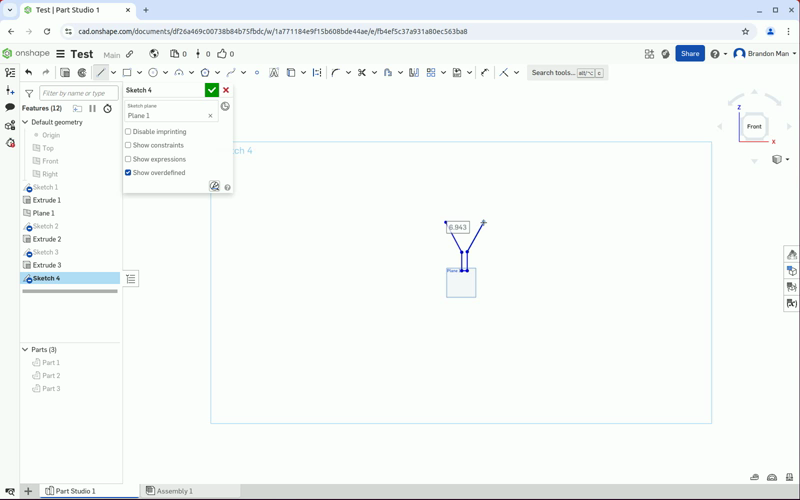
mouse_move(513, 222)
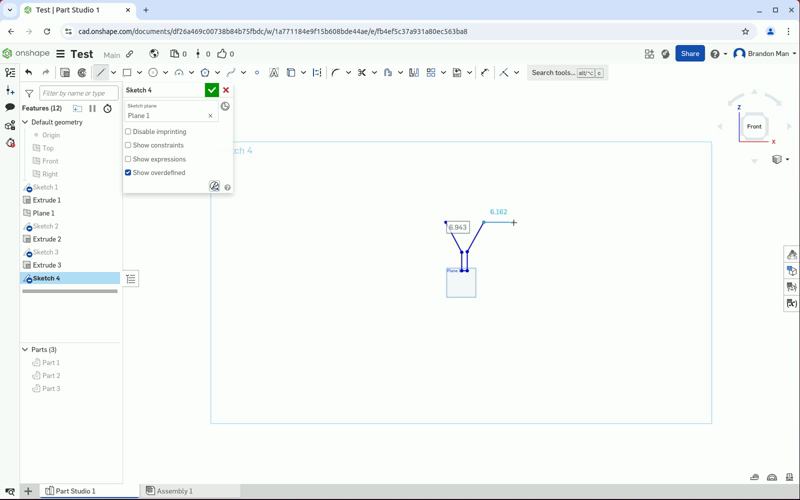
mouse_move(477, 222)
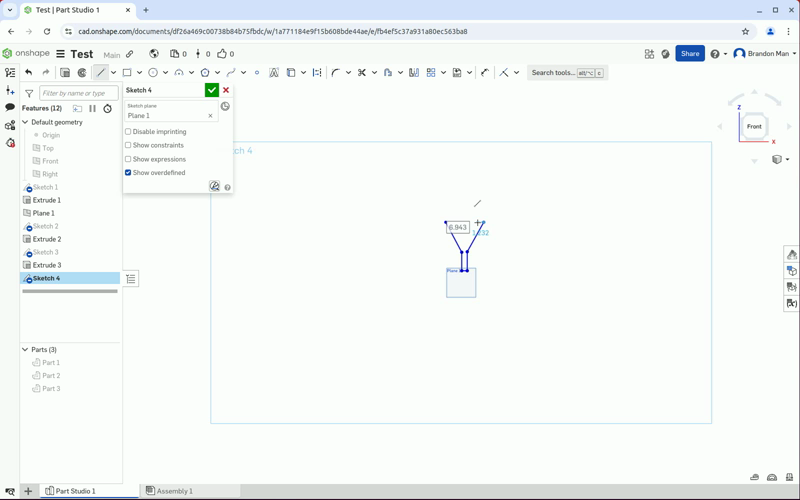
scroll(6)
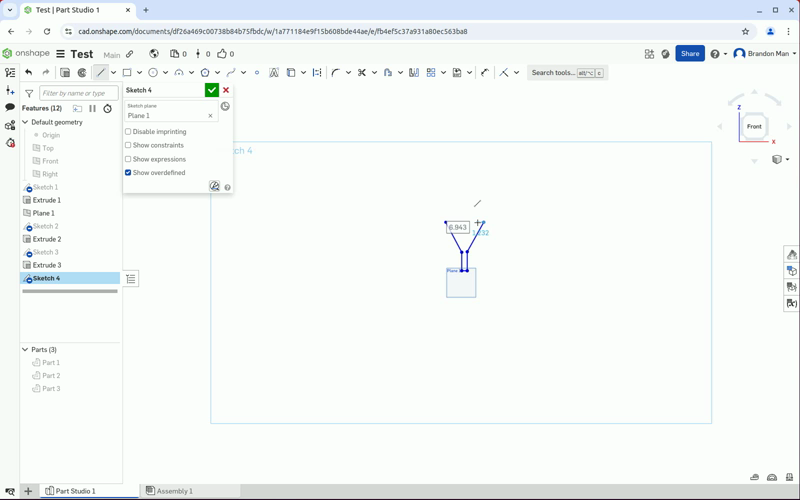
scroll(6)
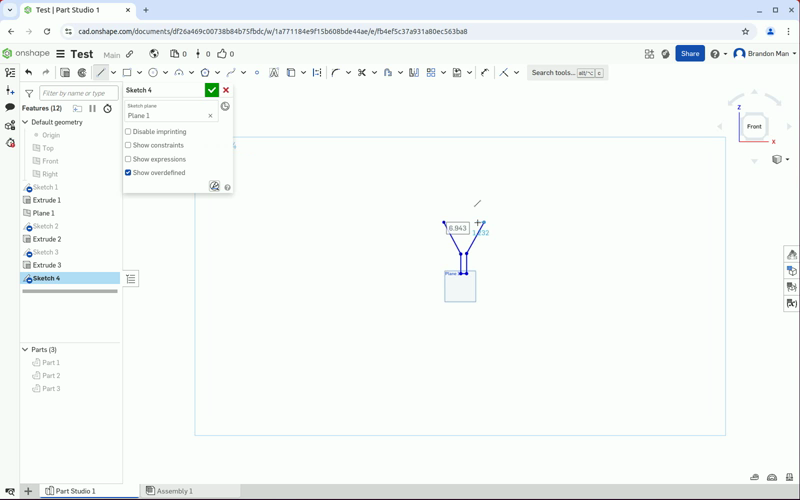
scroll(6)
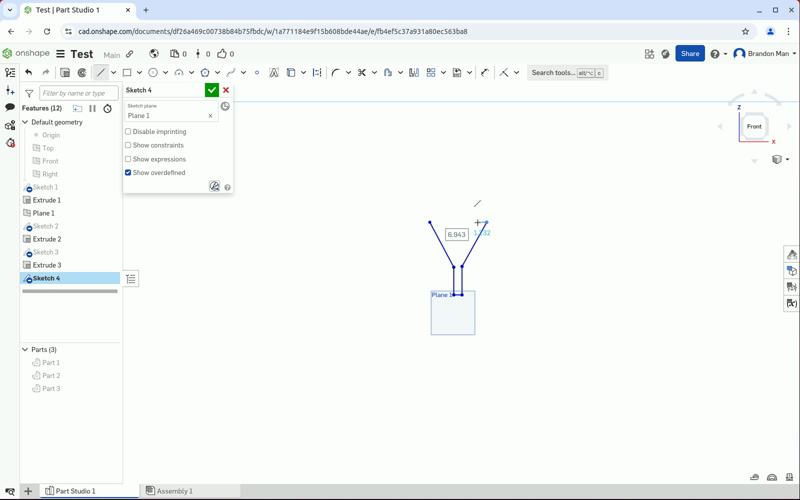
scroll(6)
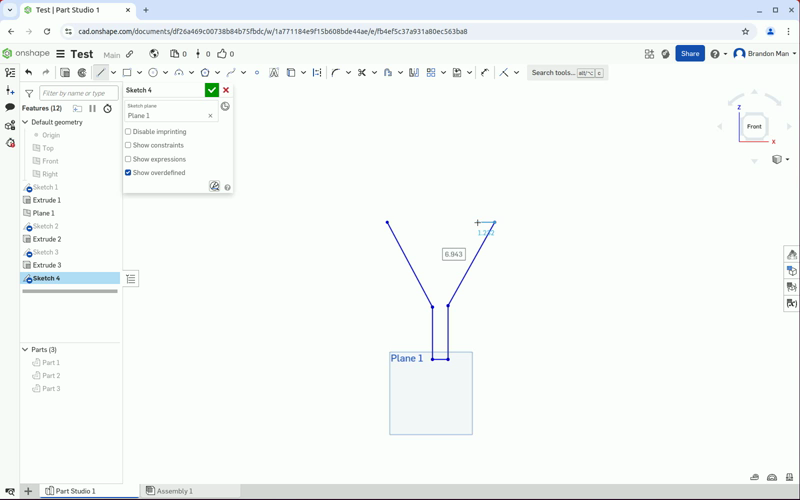
scroll(6)
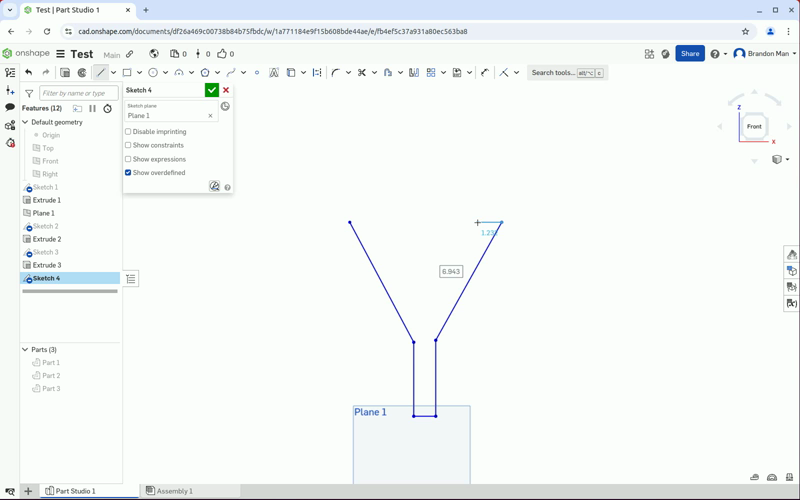
scroll(6)
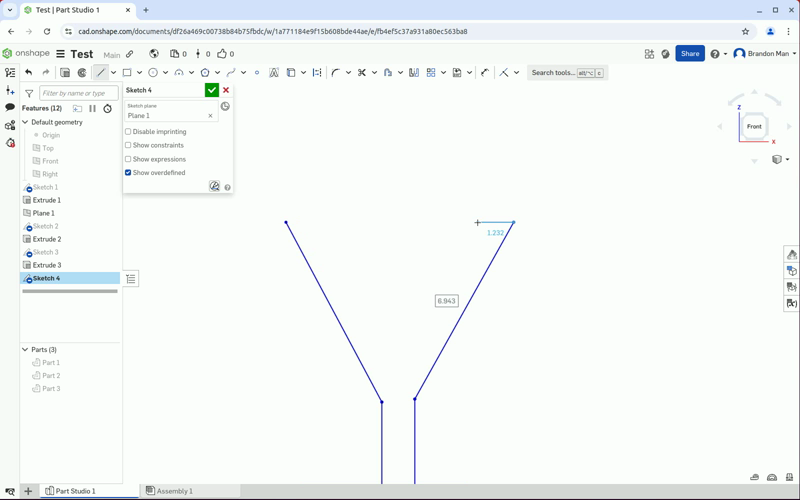
scroll(6)
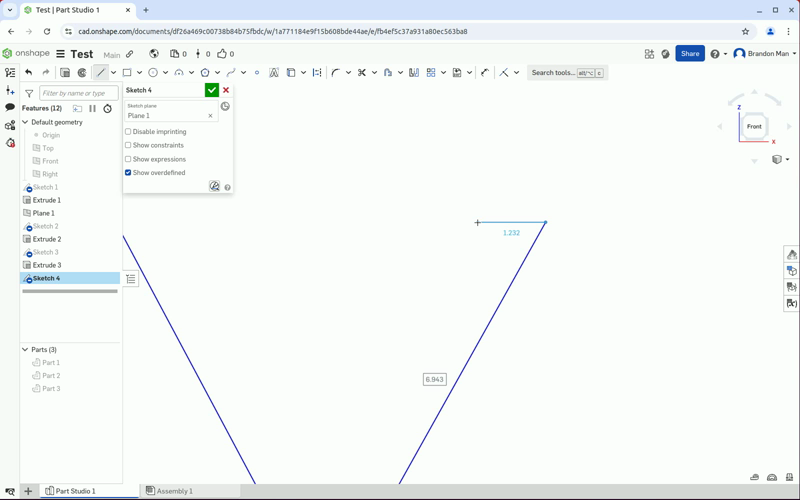
click(477, 222)
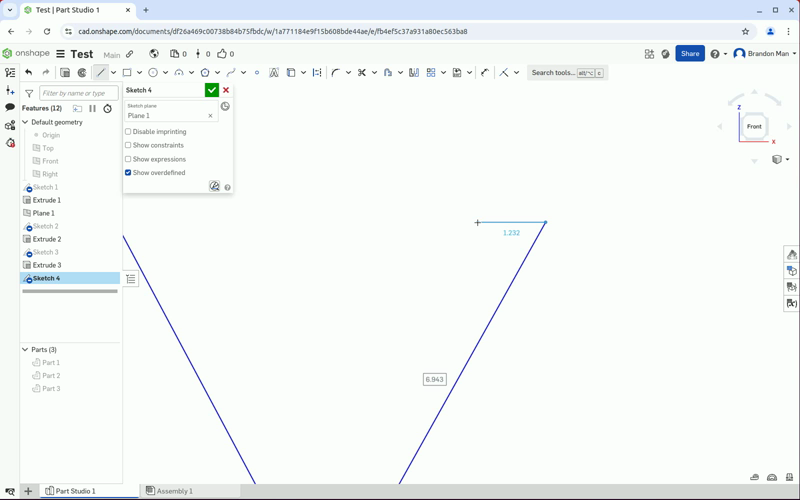
scroll(-6)
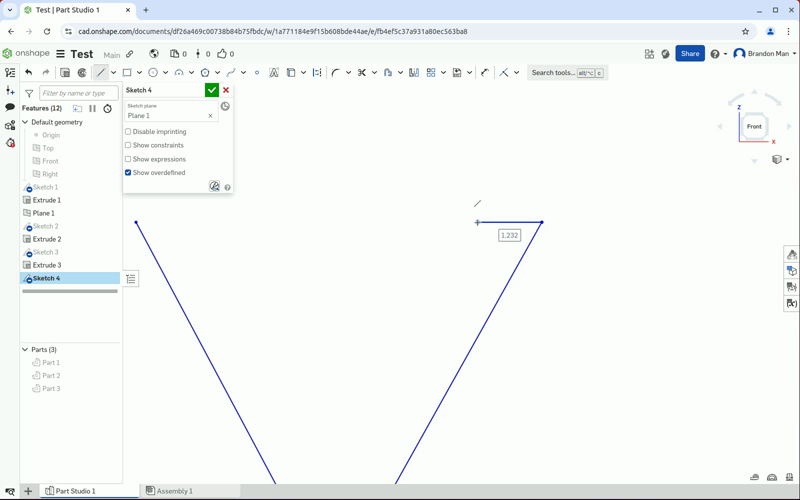
scroll(-6)
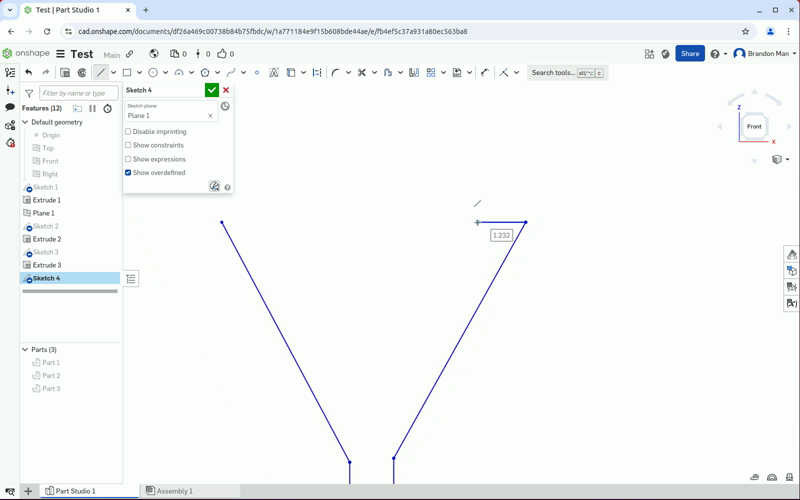
scroll(-6)
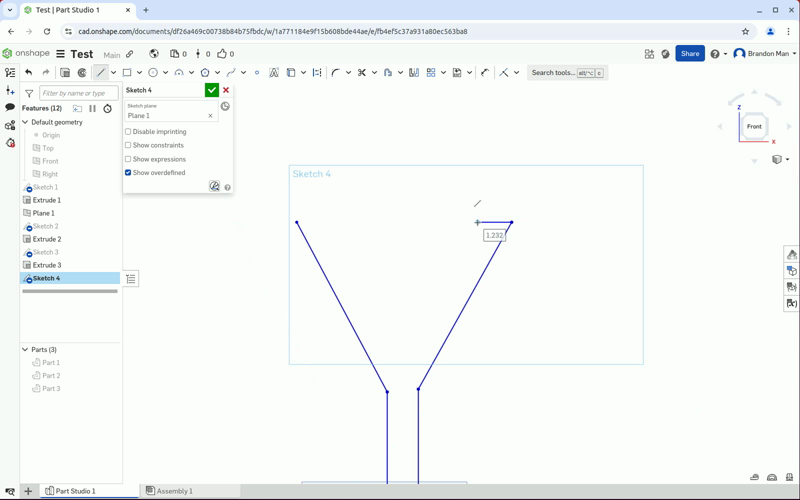
scroll(-6)
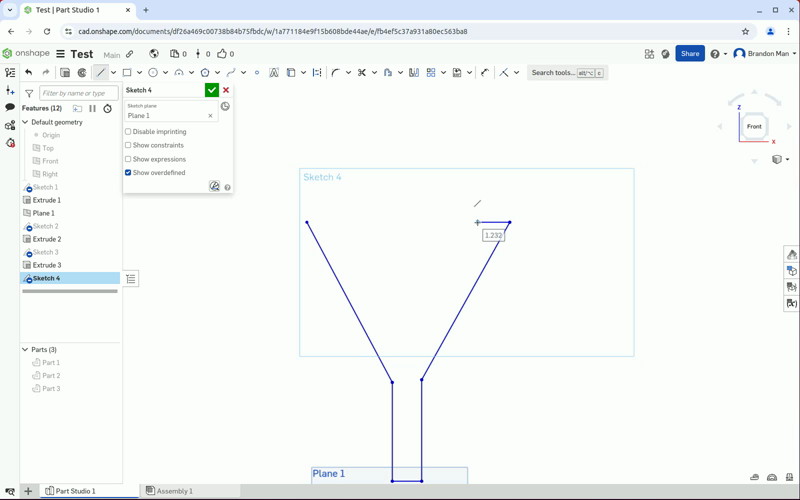
scroll(-6)
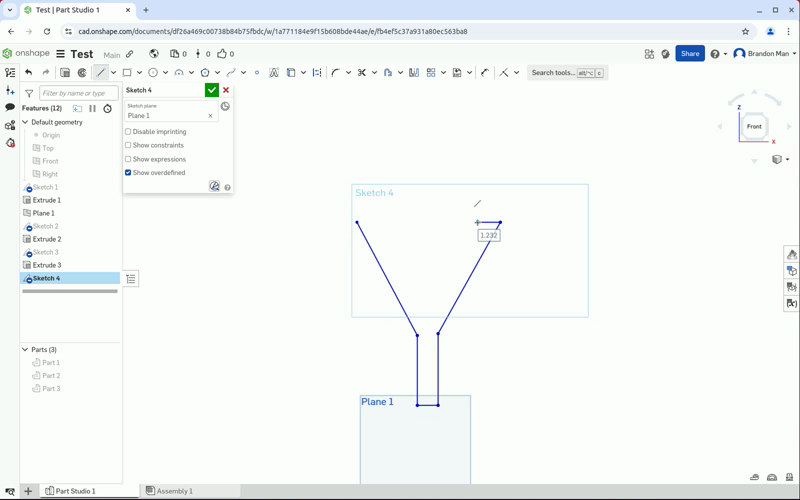
scroll(-6)
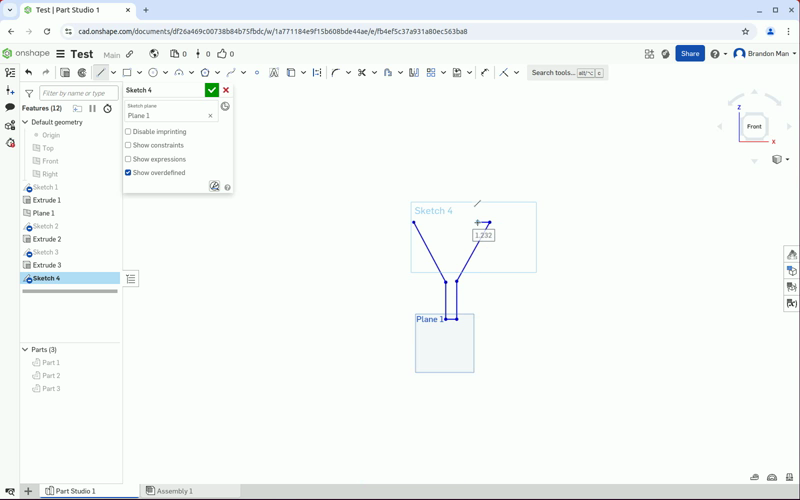
scroll(-6)
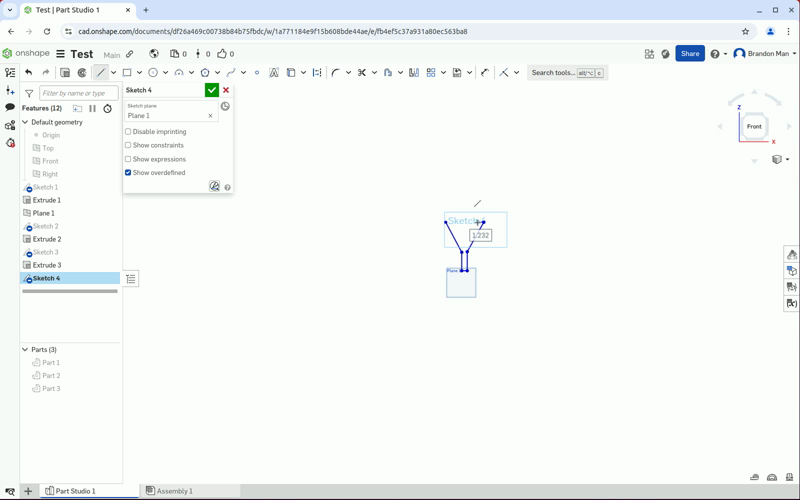
key_up(shift)
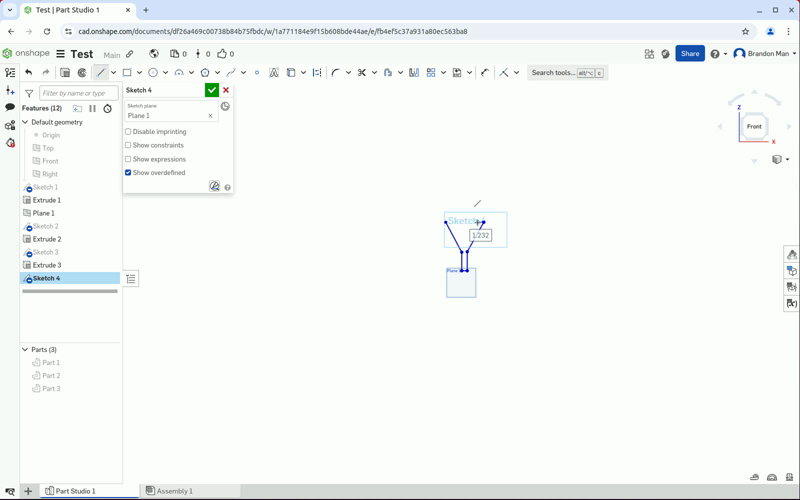
key_down(shift)
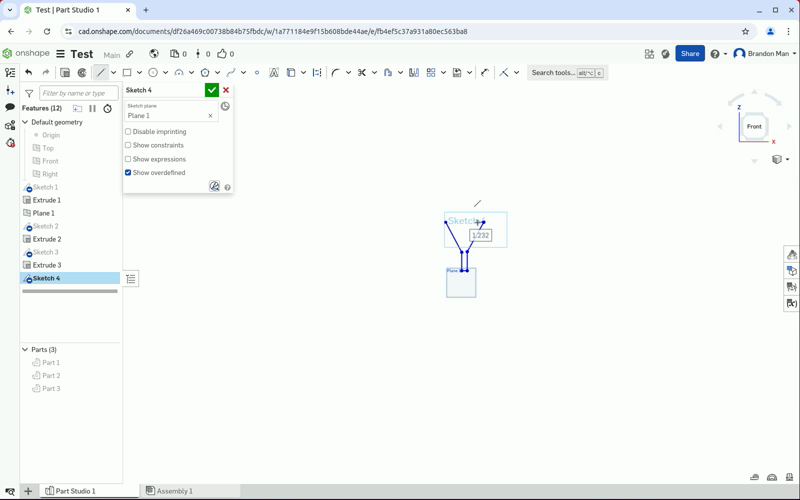
mouse_move(507, 222)
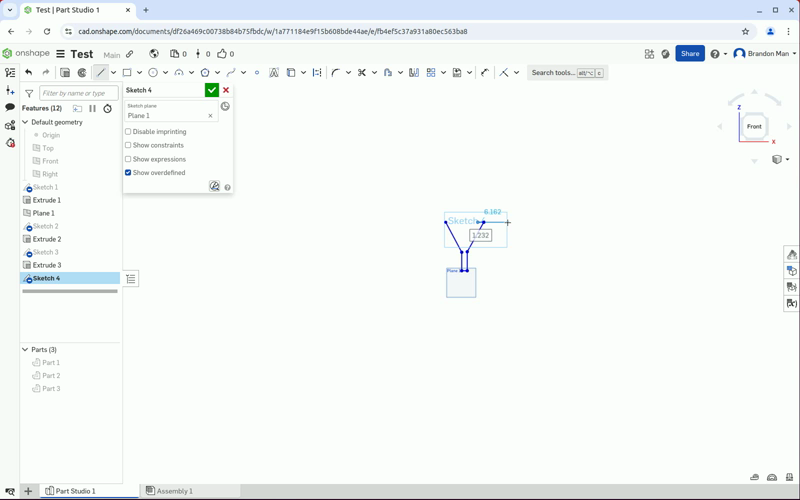
mouse_move(464, 246)
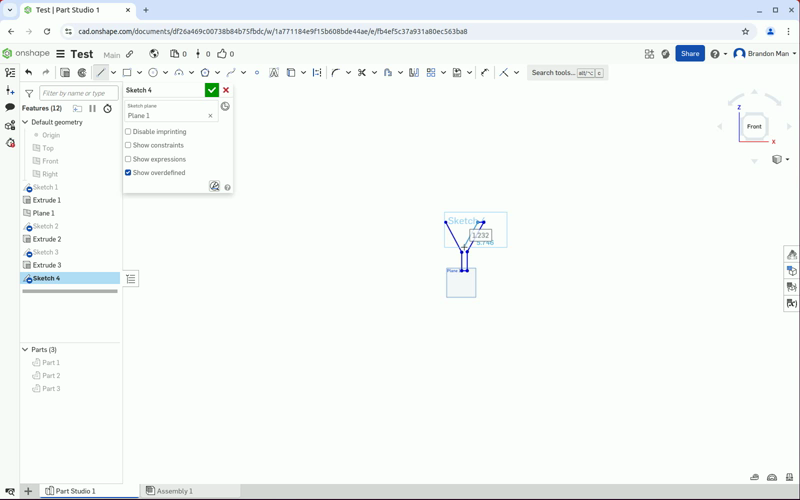
click(464, 246)
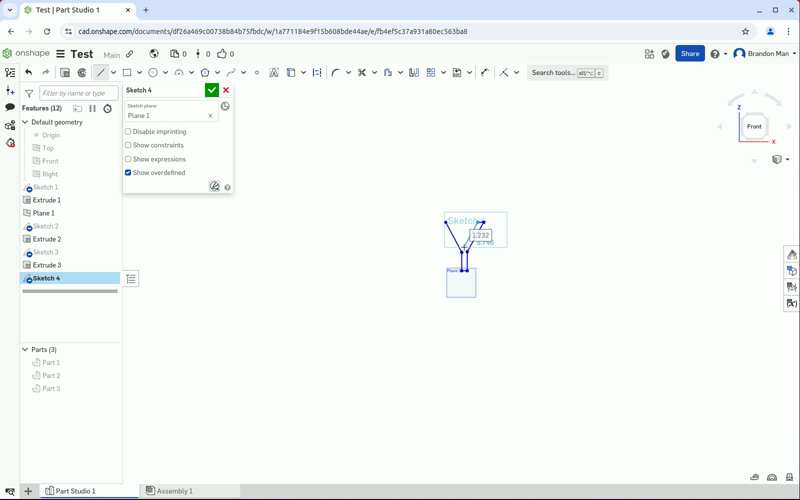
key_up(shift)
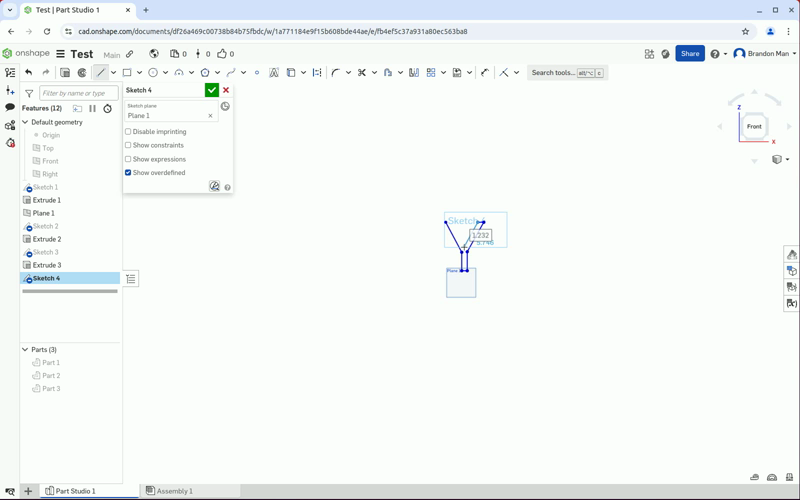
key_down(shift)
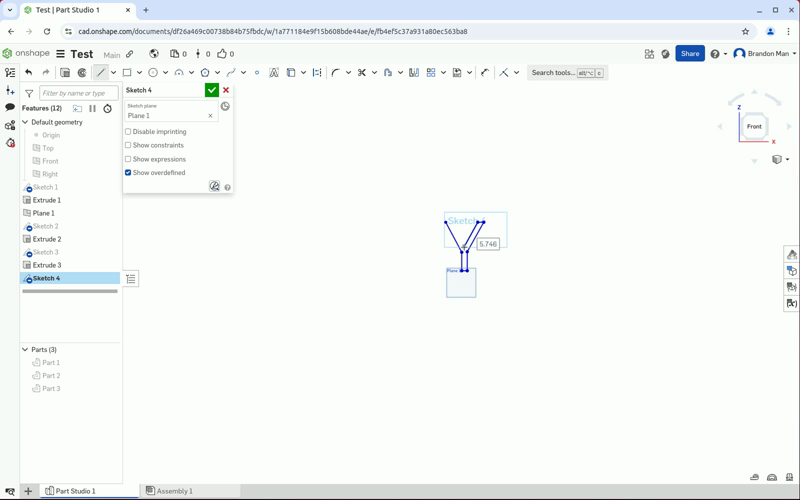
mouse_move(494, 246)
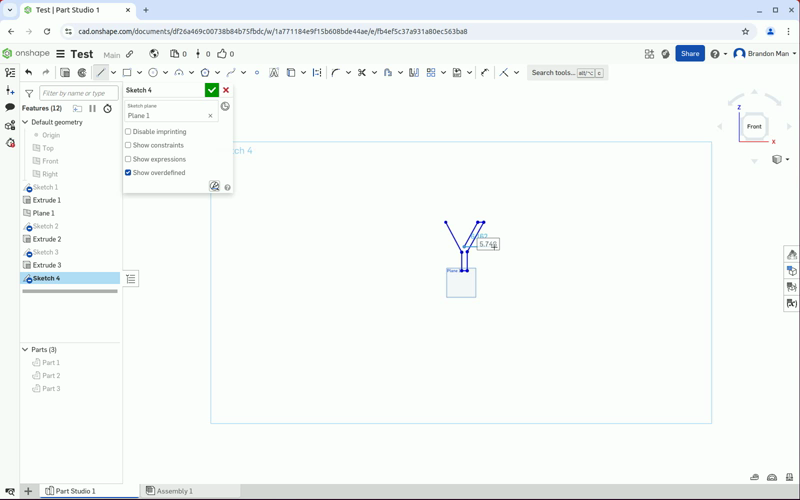
mouse_move(451, 222)
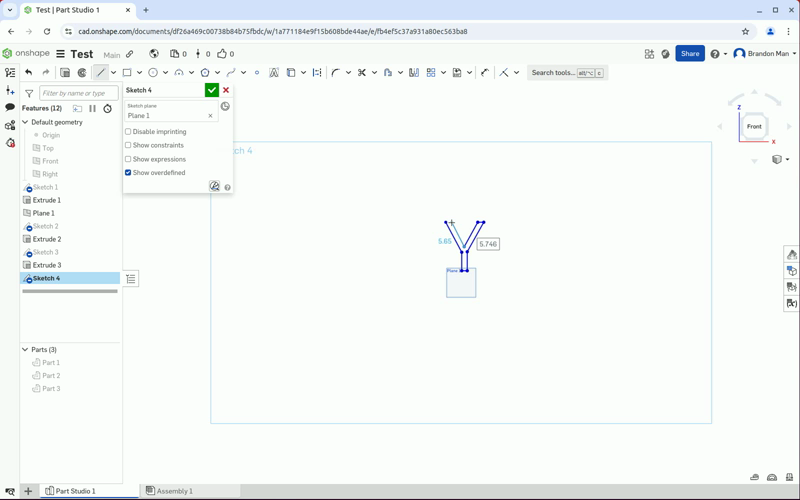
click(451, 222)
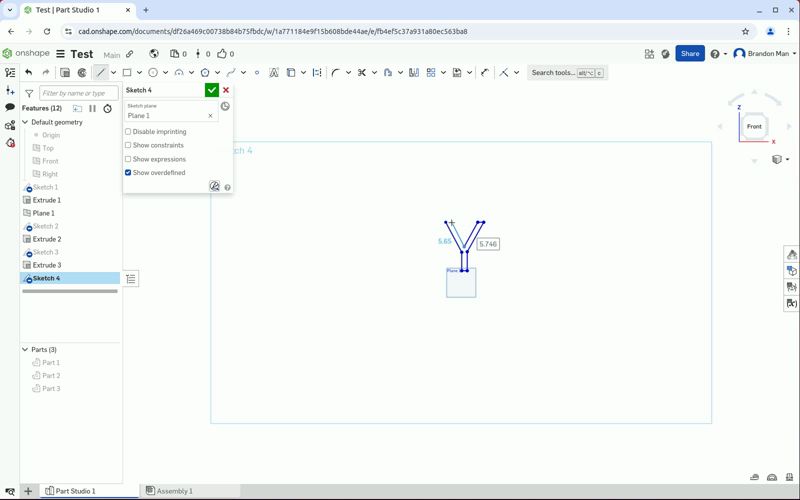
key_up(shift)
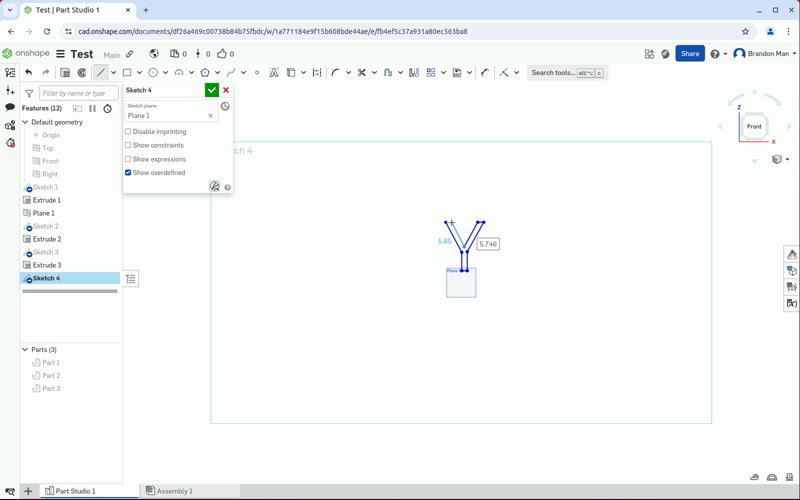
mouse_move(481, 222)
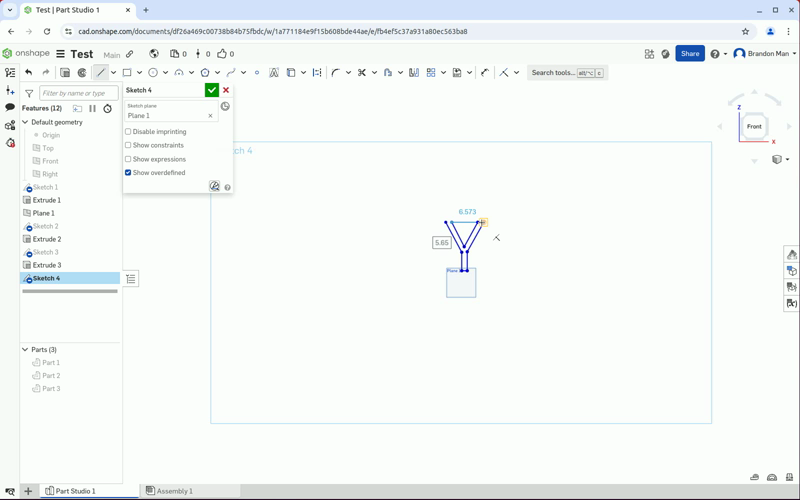
key_down(shift)
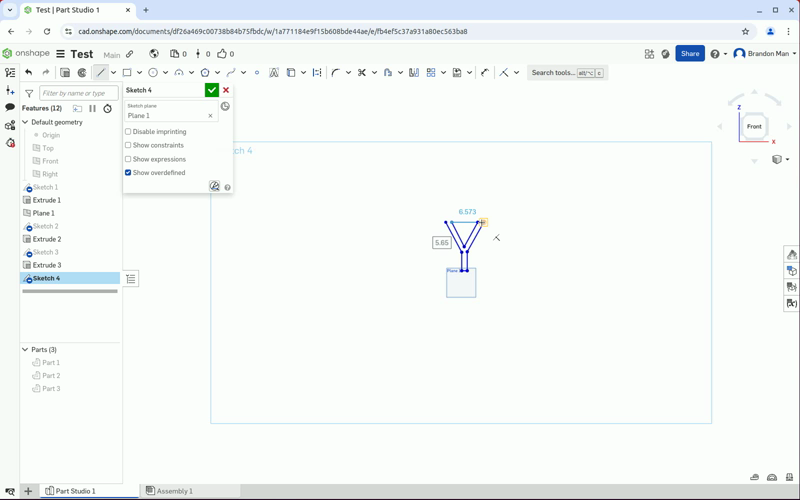
mouse_move(445, 222)
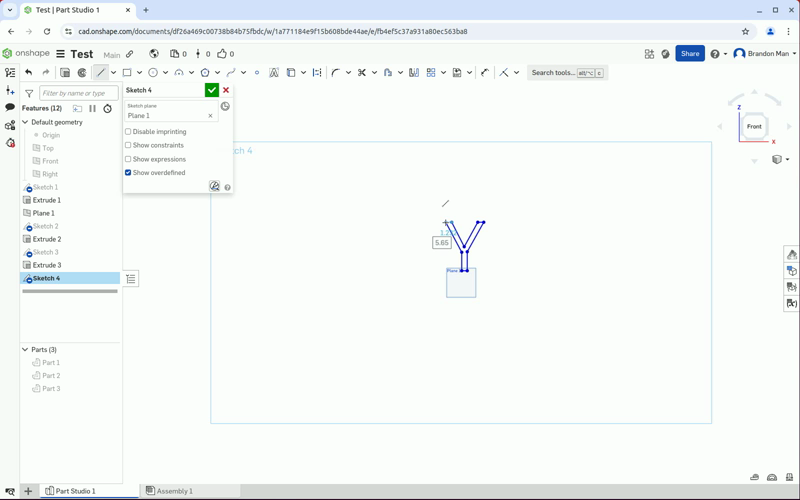
scroll(6)
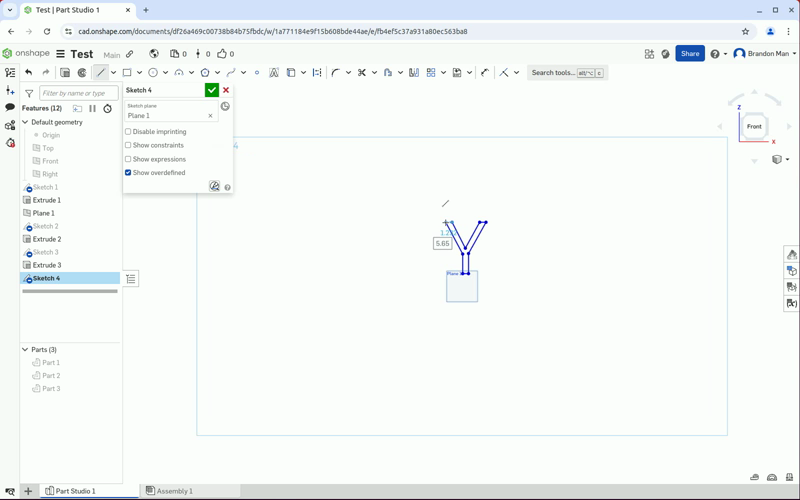
scroll(6)
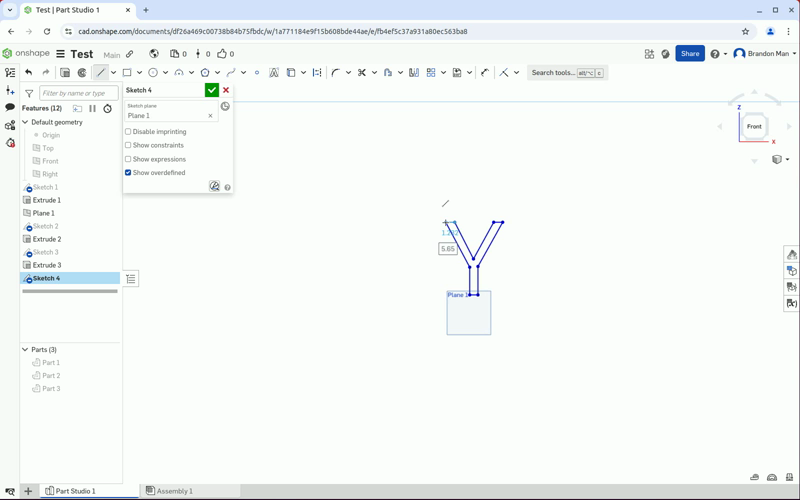
scroll(6)
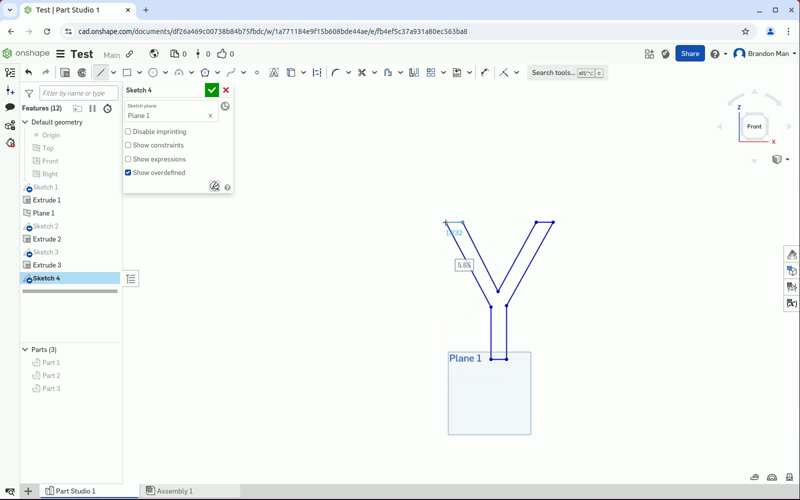
scroll(6)
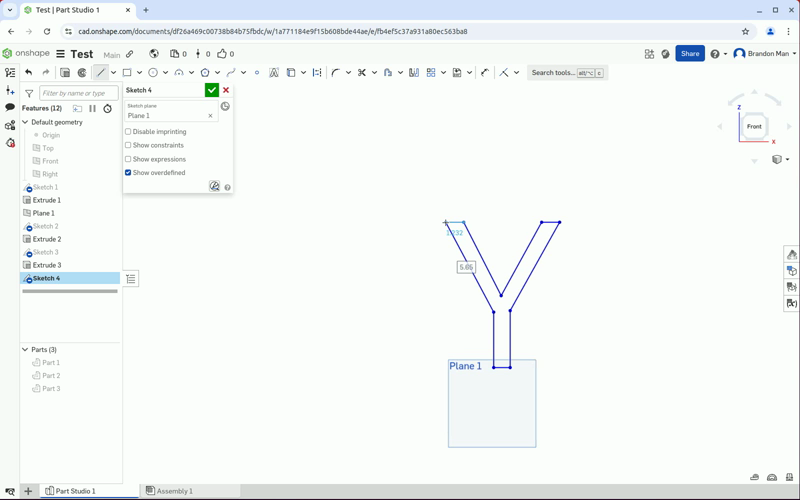
scroll(6)
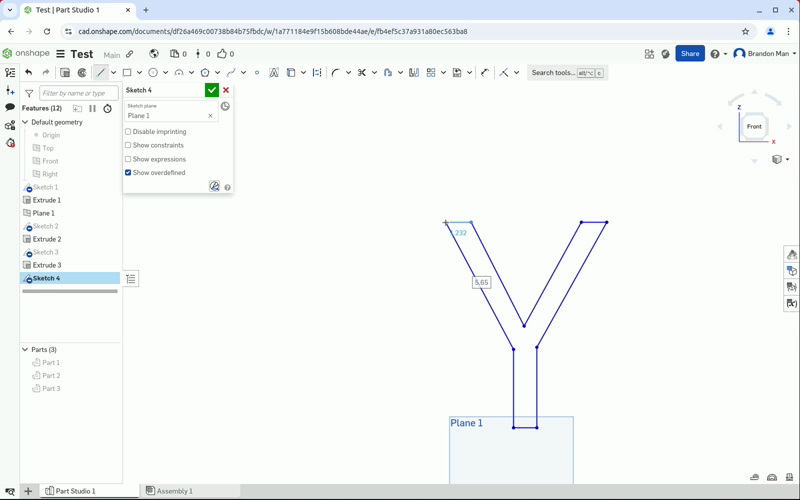
scroll(6)
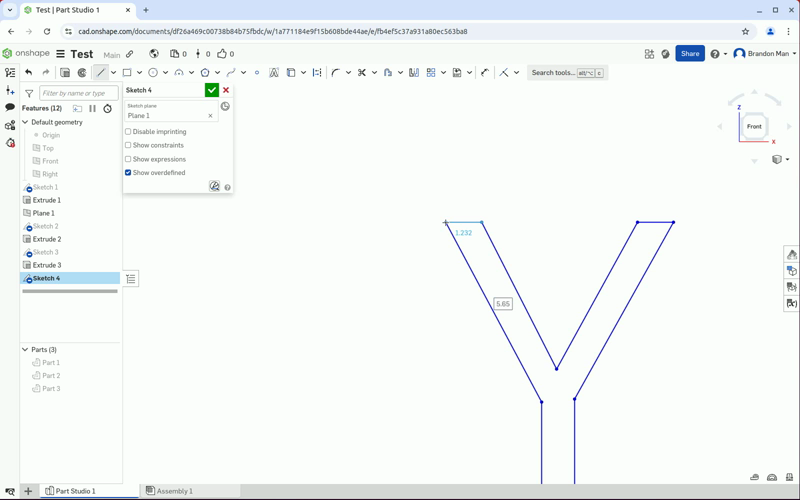
scroll(6)
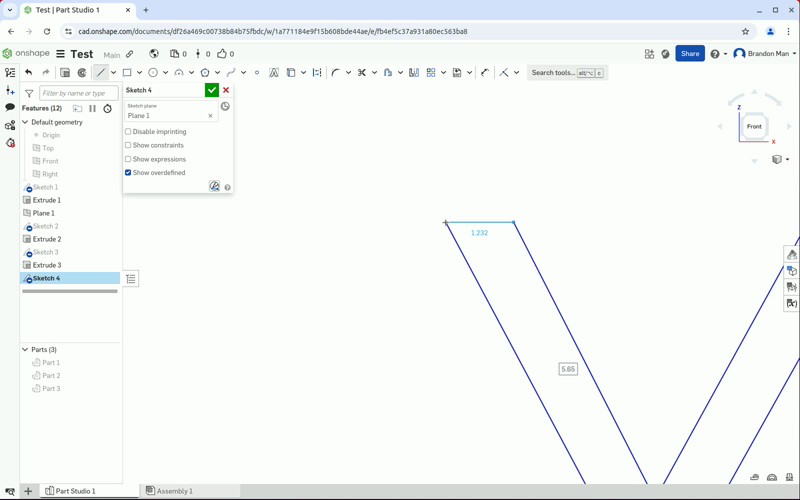
key_up(shift)
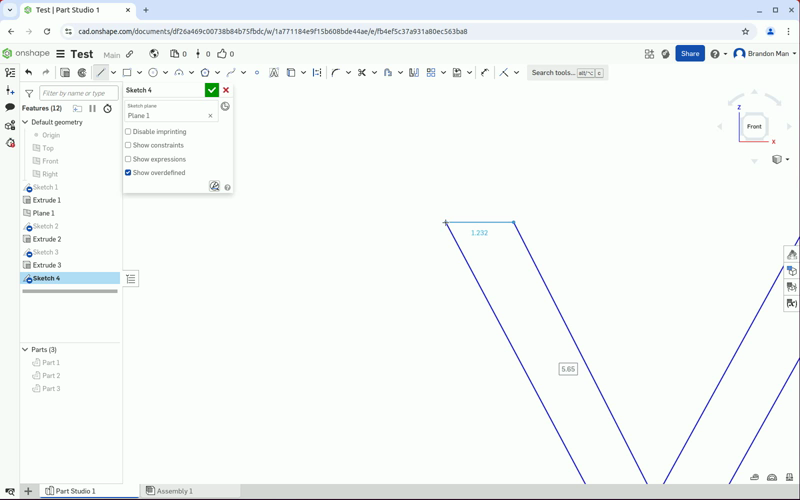
click(445, 222)
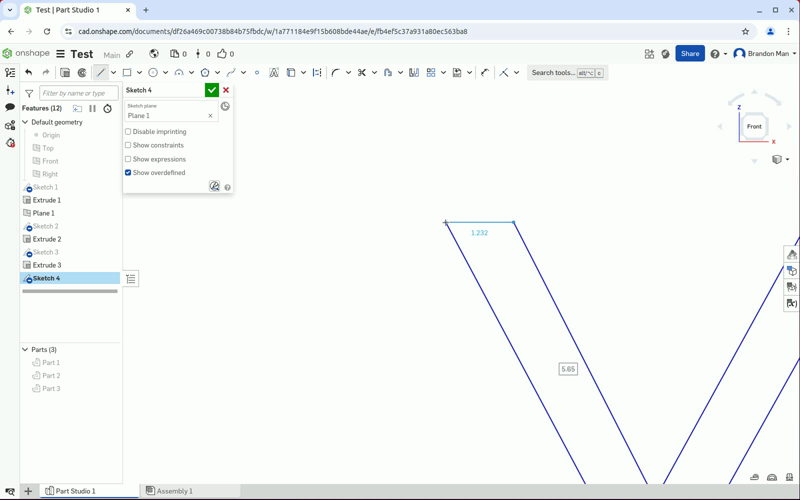
scroll(-6)
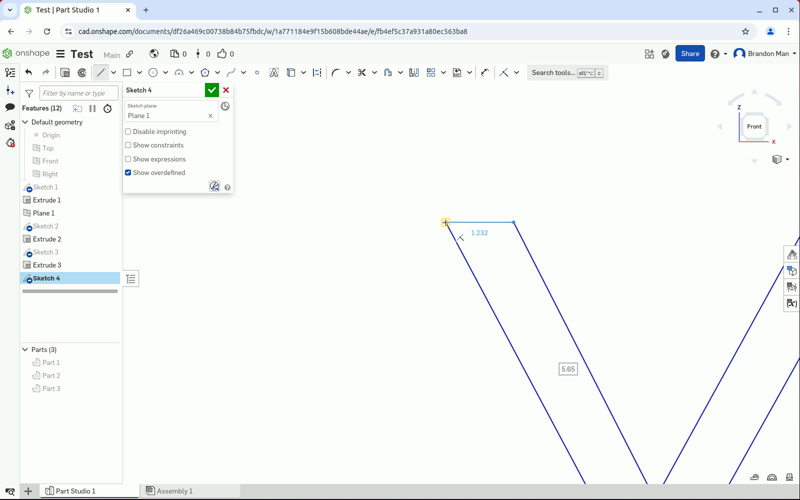
scroll(-6)
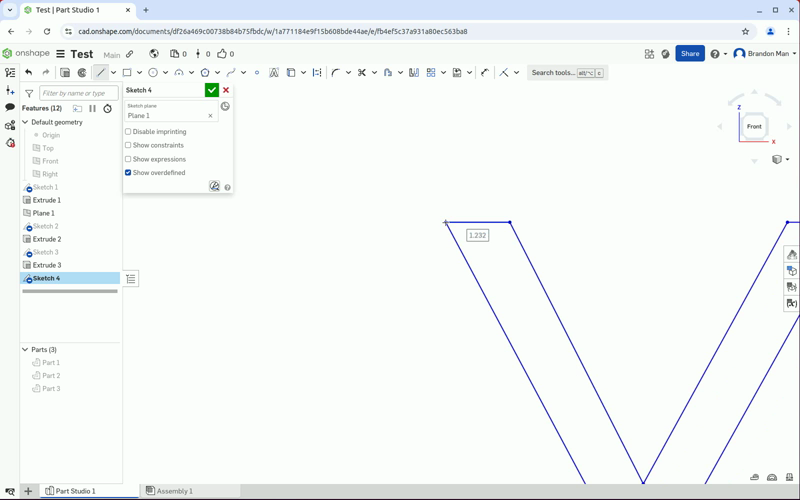
scroll(-6)
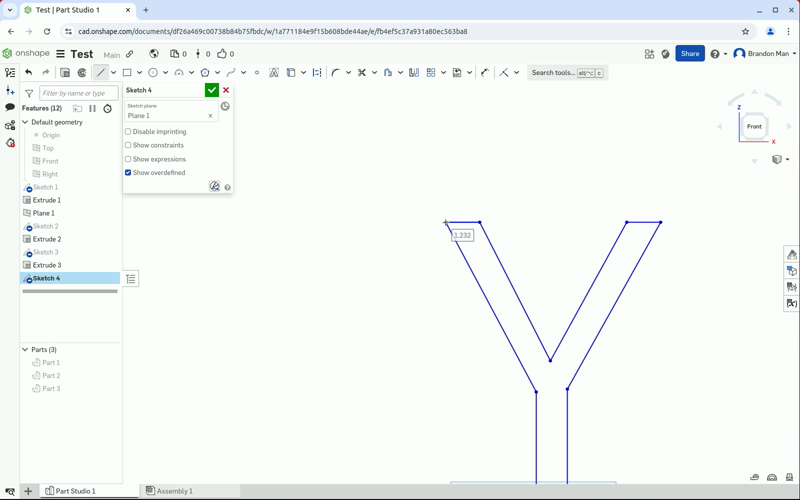
scroll(-6)
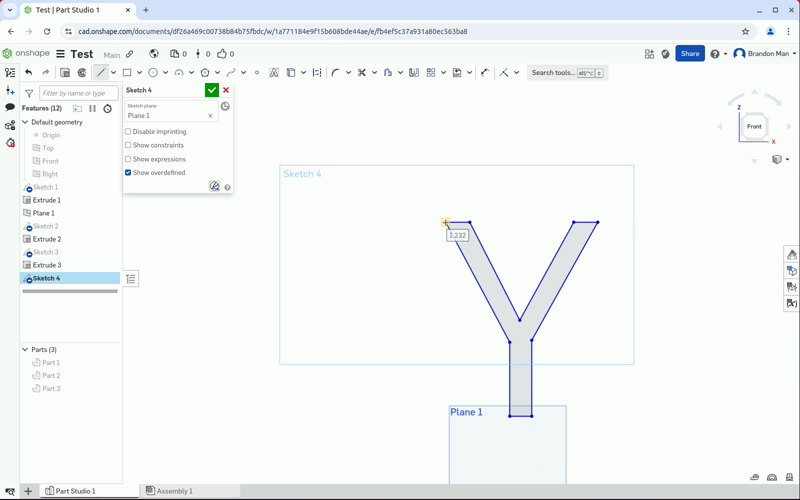
scroll(-6)
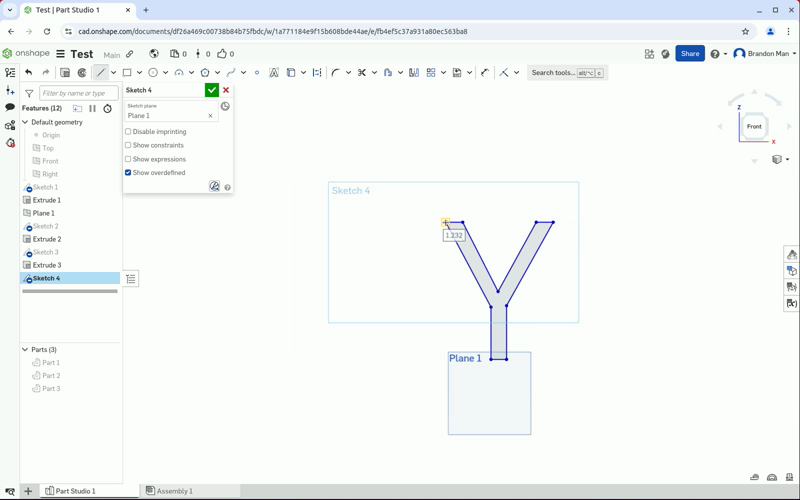
scroll(-6)
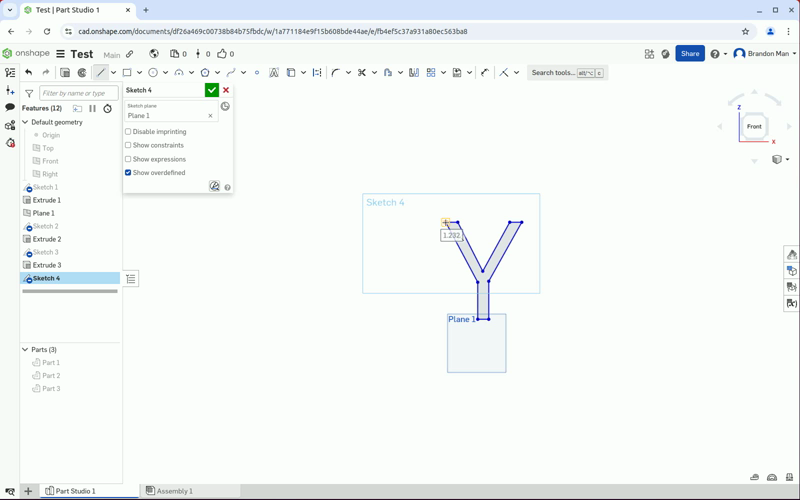
scroll(-6)
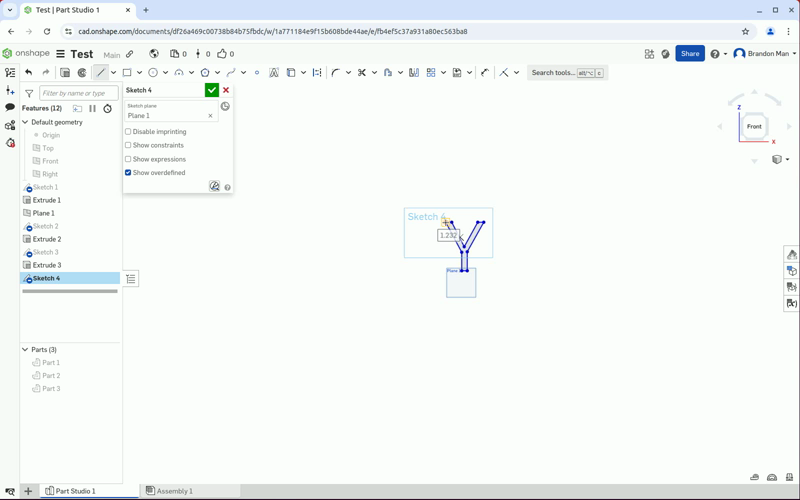
key(esc)
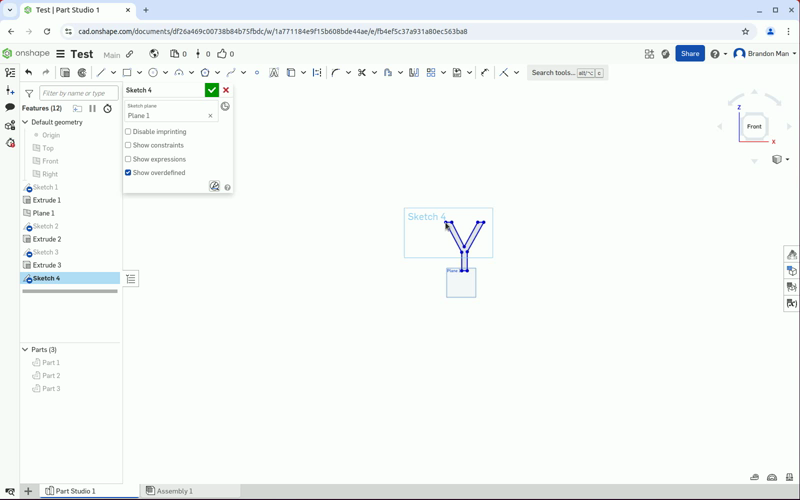
mouse_move(463, 249)
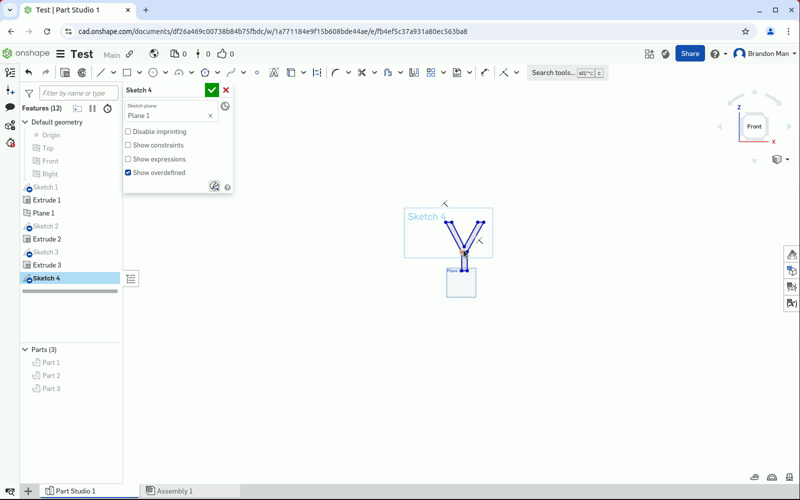
scroll(6)
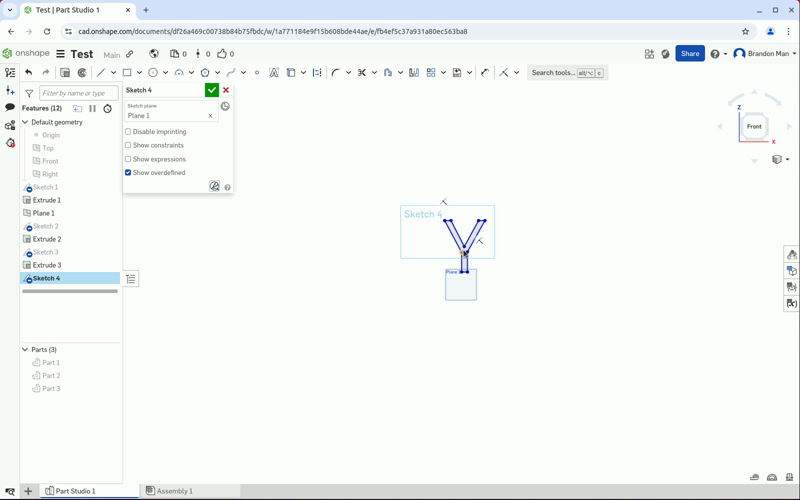
scroll(6)
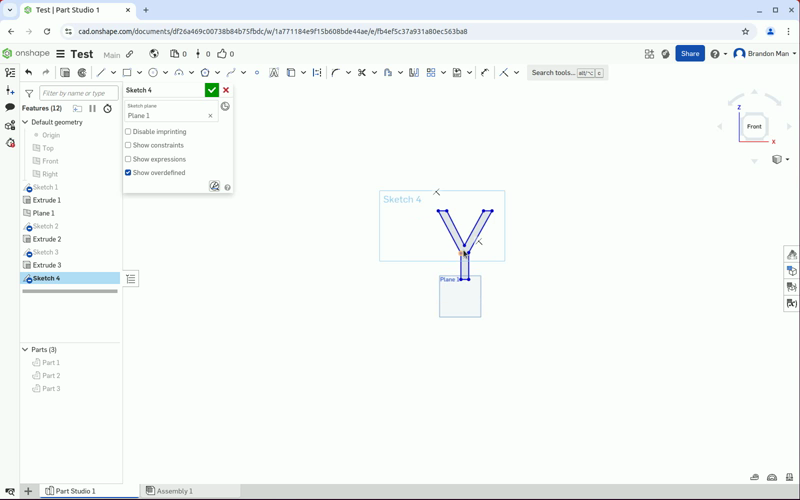
scroll(6)
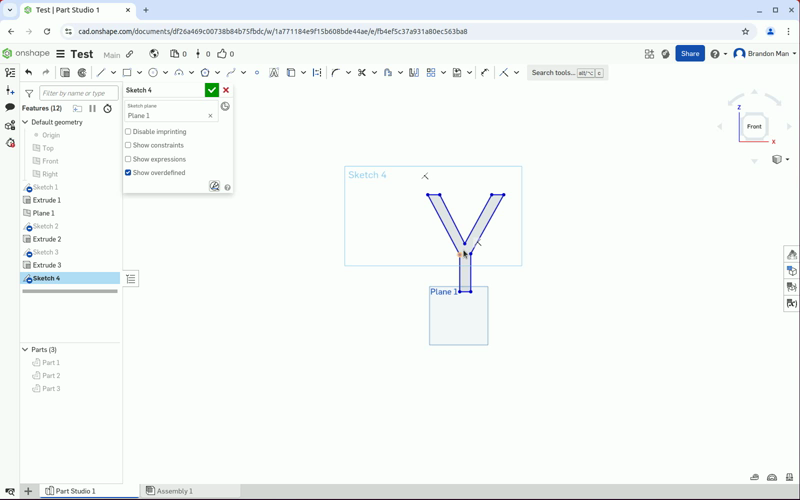
scroll(6)
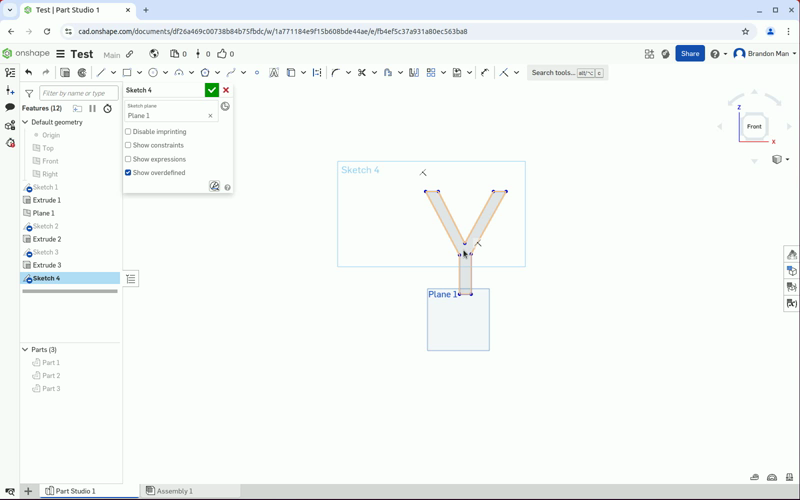
scroll(6)
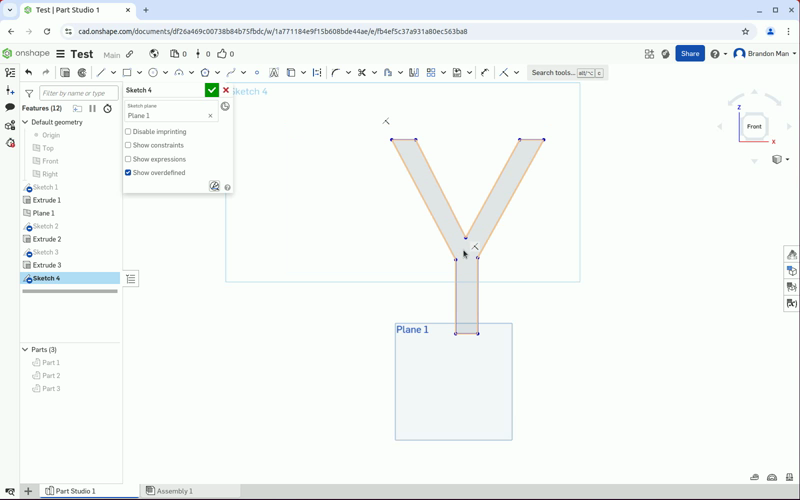
scroll(6)
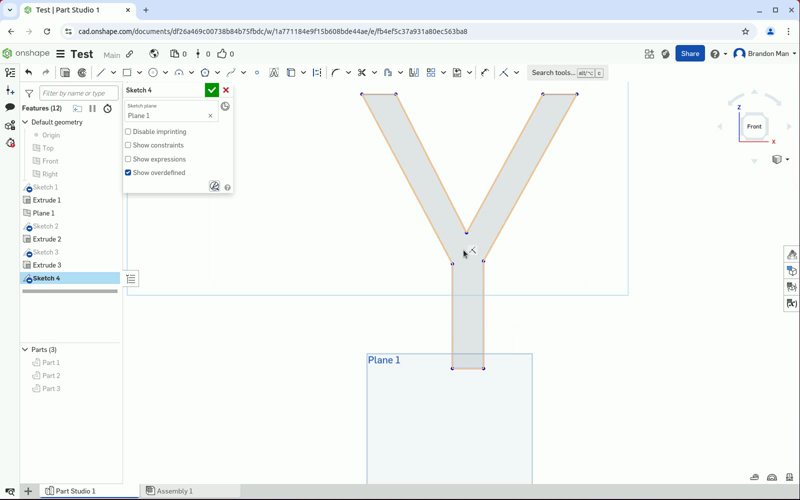
scroll(6)
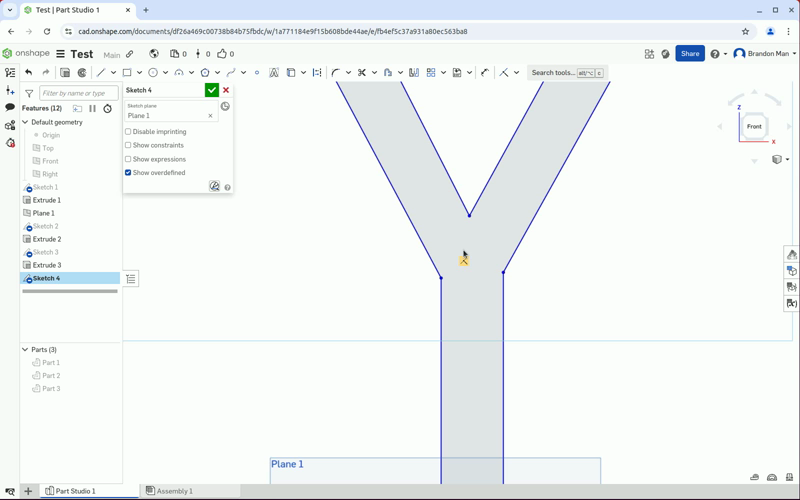
click(463, 249)
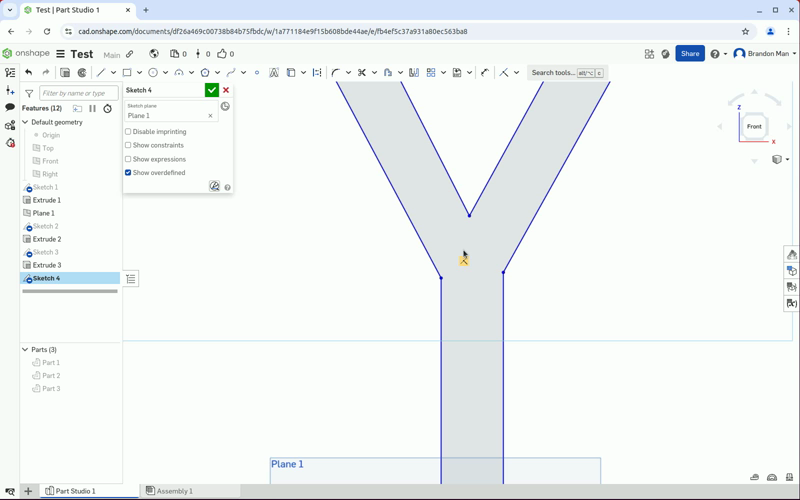
scroll(-6)
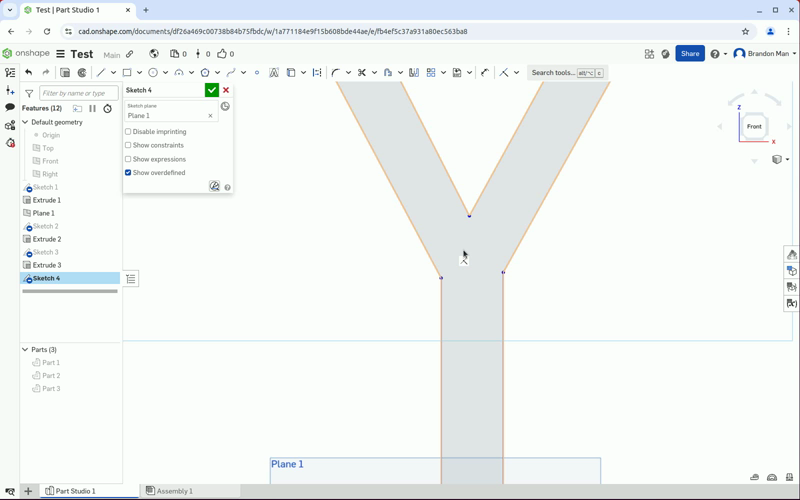
scroll(-6)
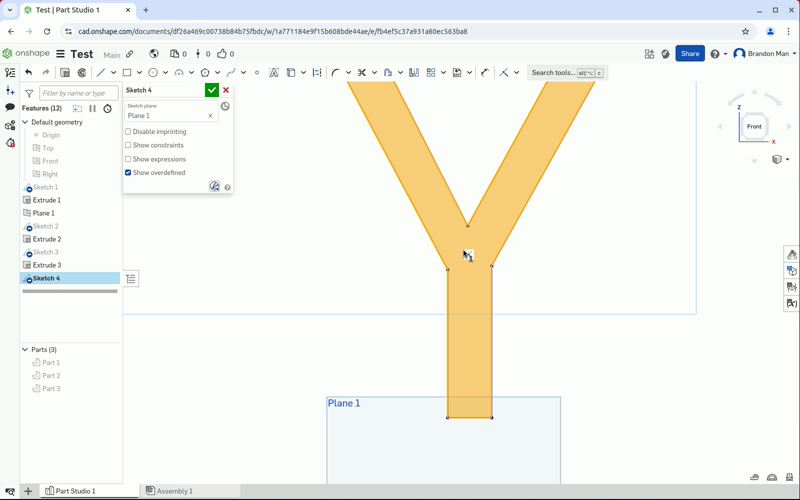
scroll(-6)
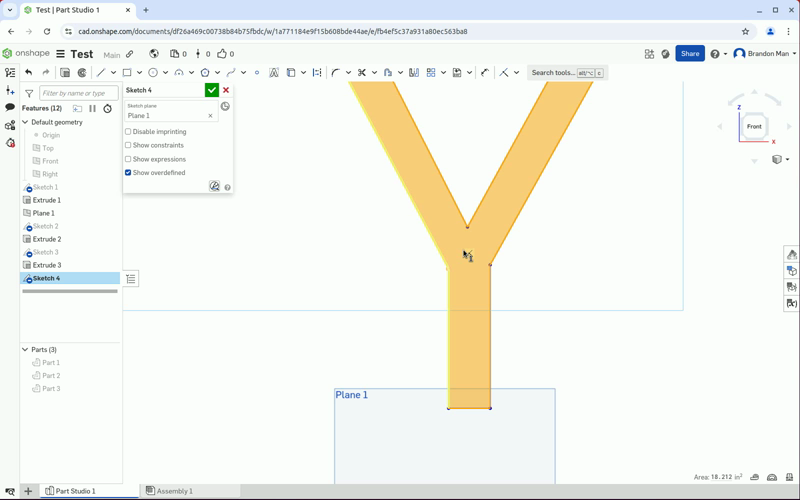
scroll(-6)
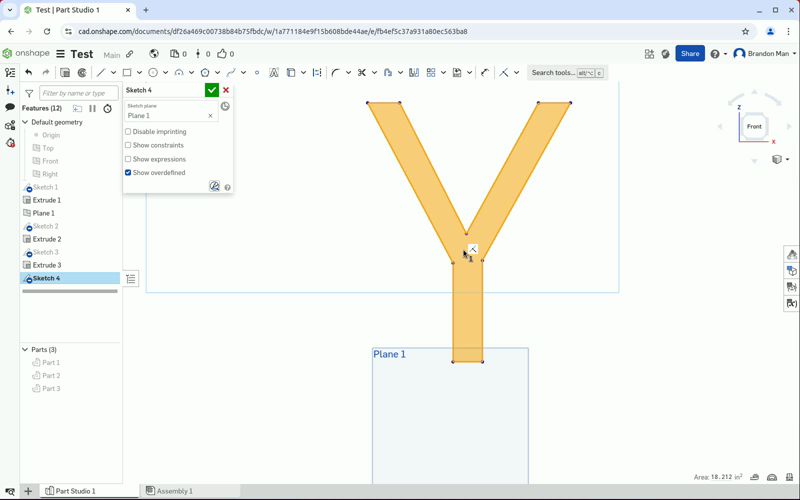
scroll(-6)
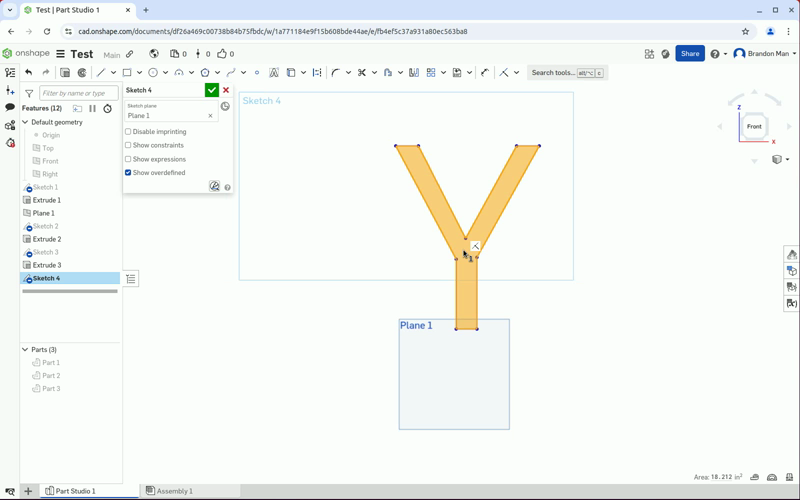
scroll(-6)
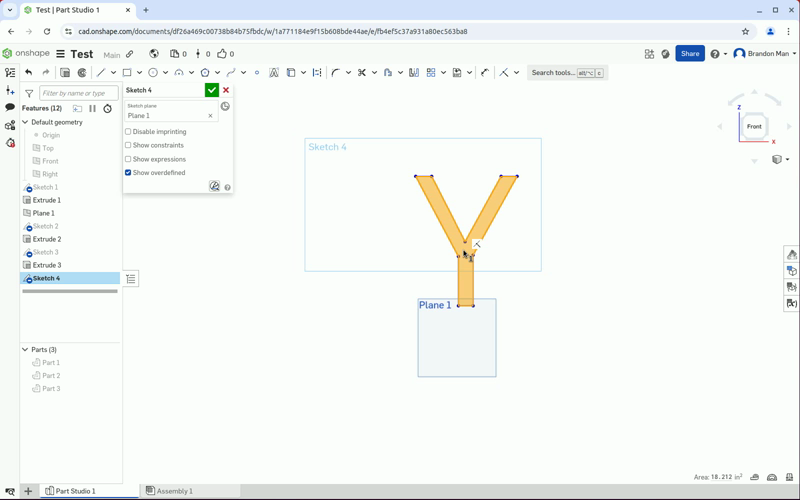
scroll(-6)
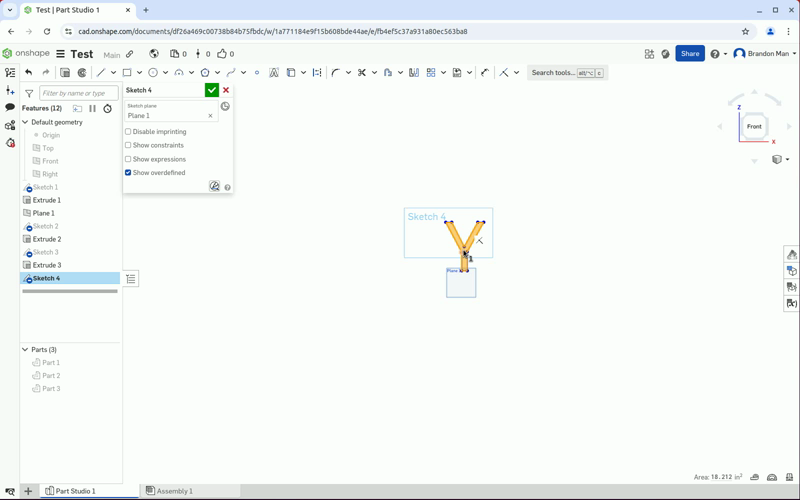
mouse_move(73, 352)
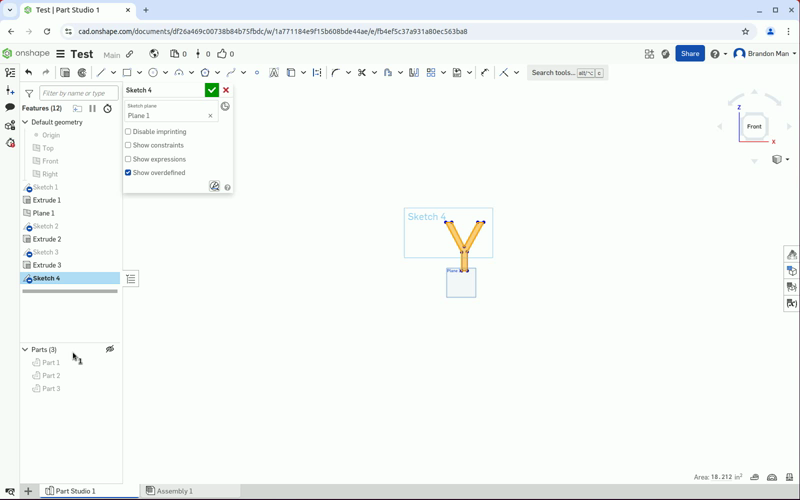
key(shift+y)
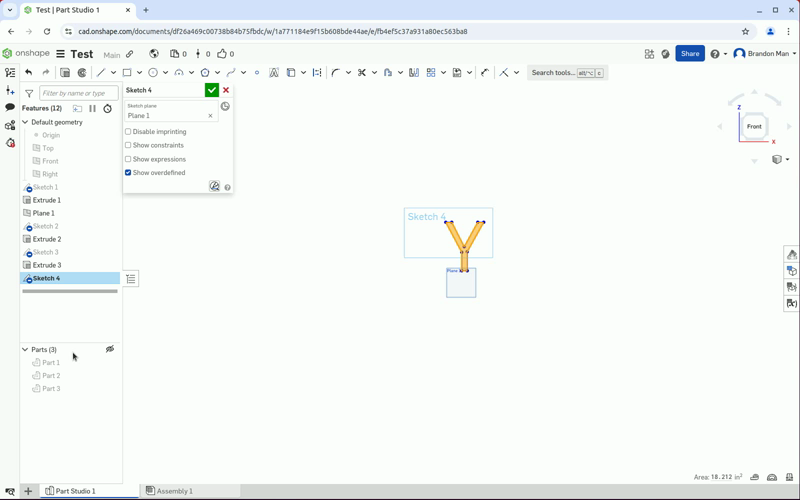
key(shift+e)
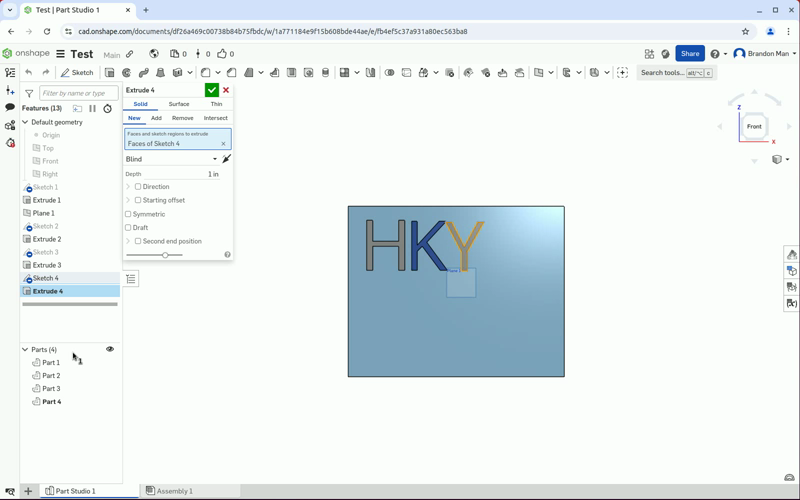
mouse_move(143, 106)
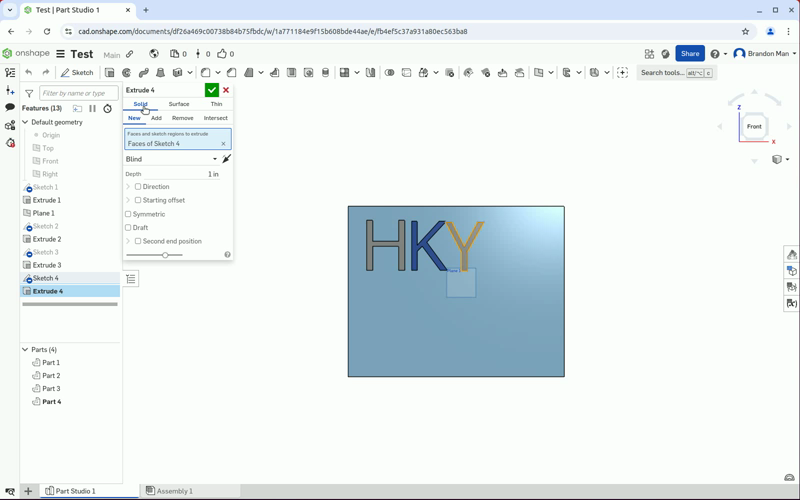
click(143, 106)
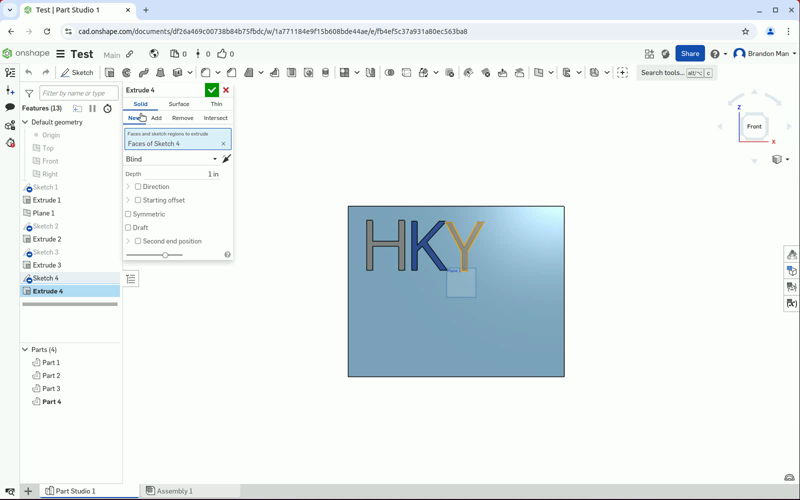
mouse_move(137, 120)
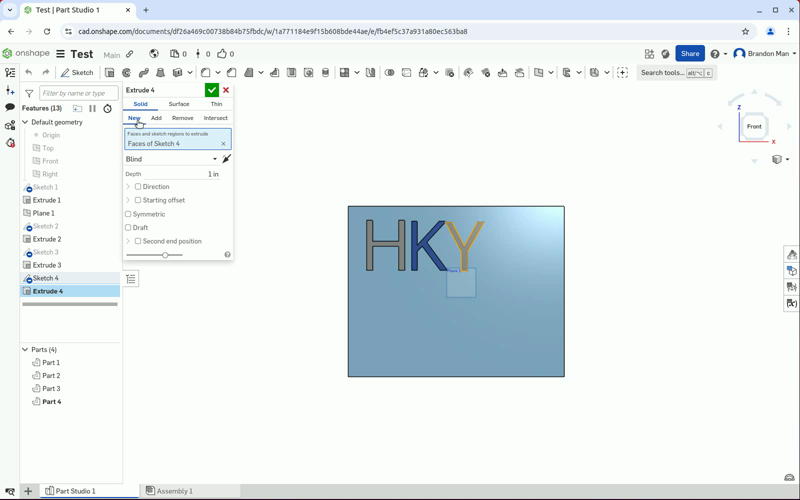
click(137, 120)
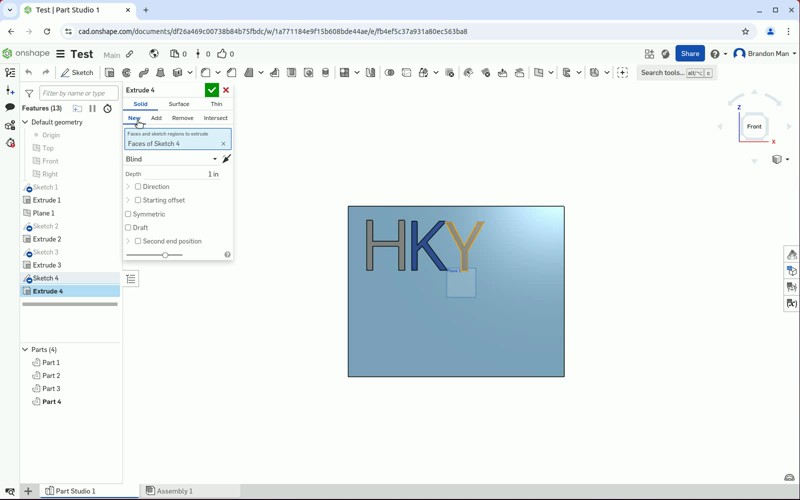
key(tab, 4)
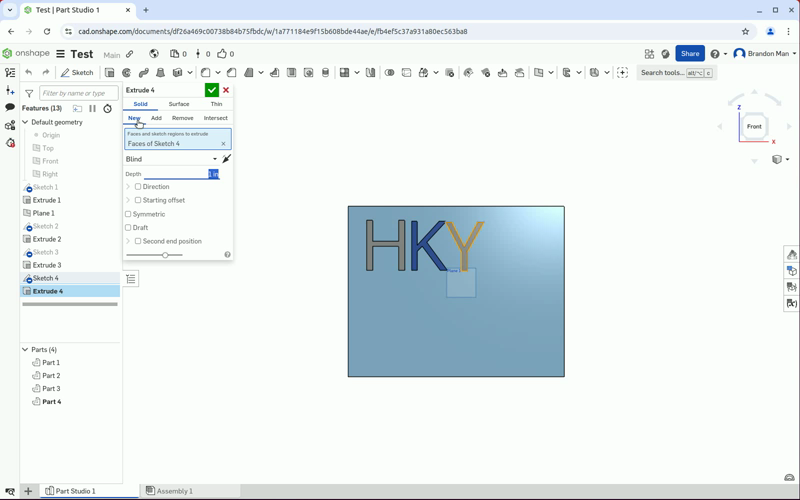
text(8.184)
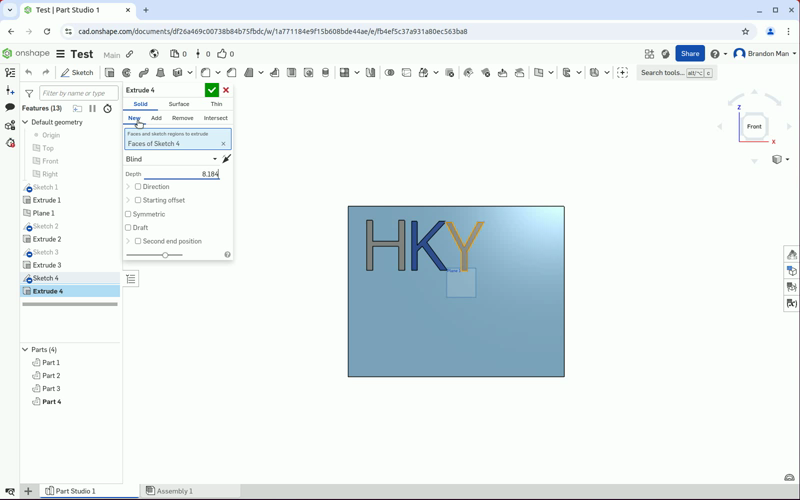
key(enter)
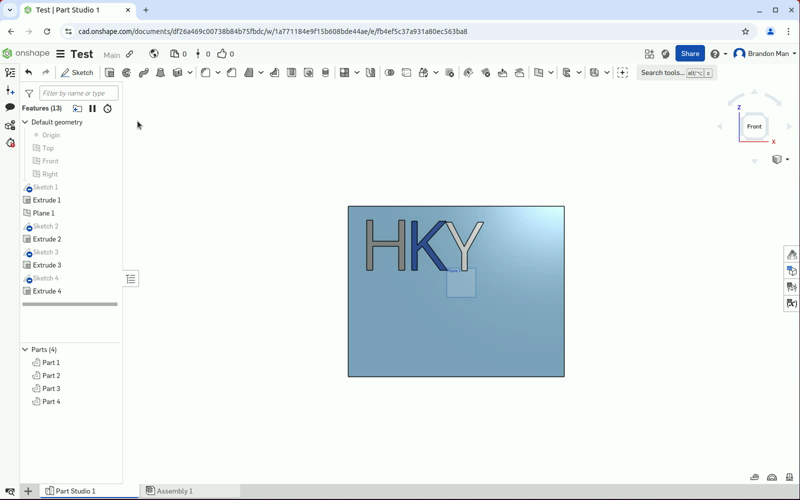
key(shift+h)
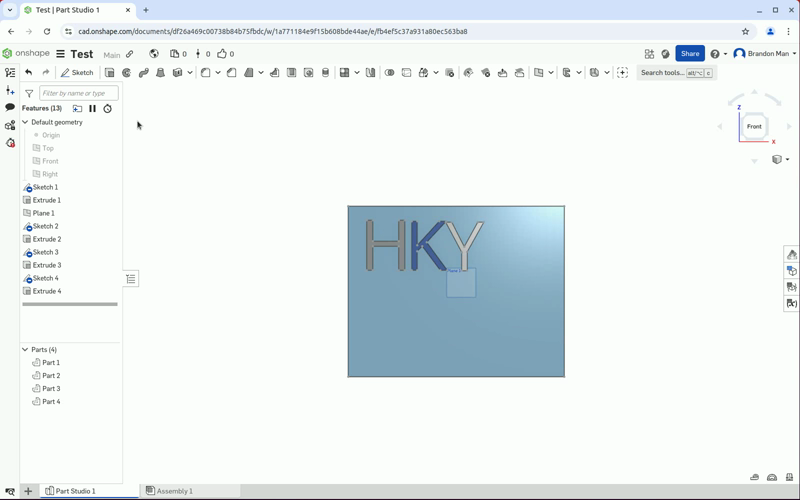
key(shift+h)
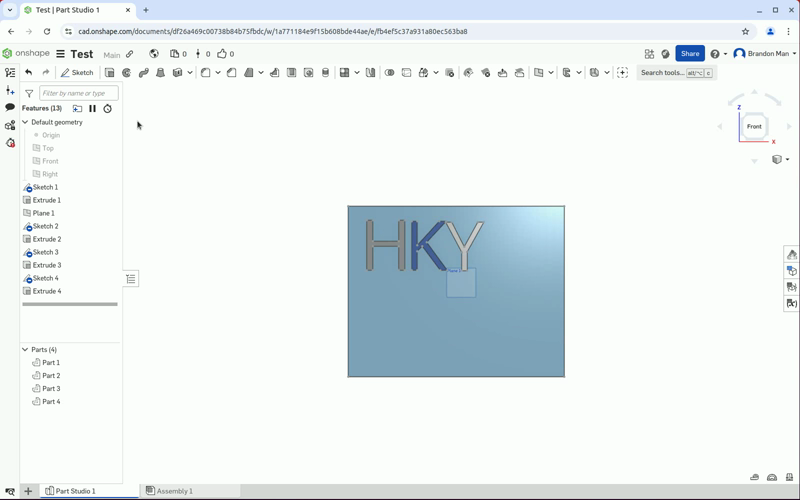
key(shift+7)
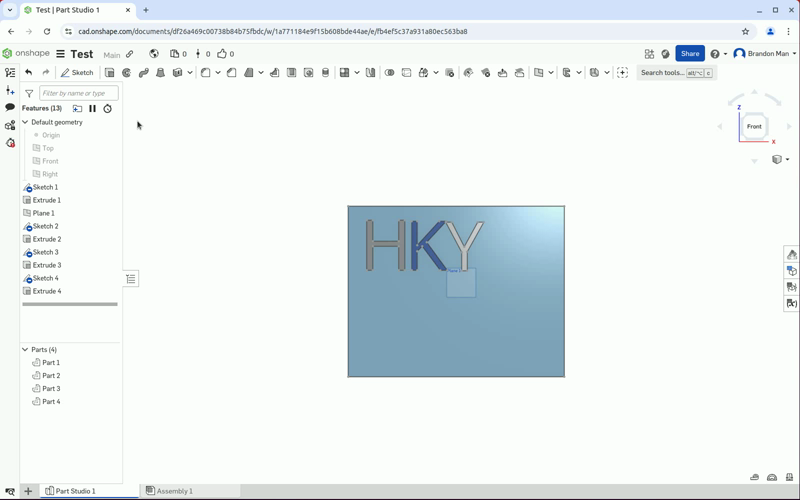
key(left, 2)
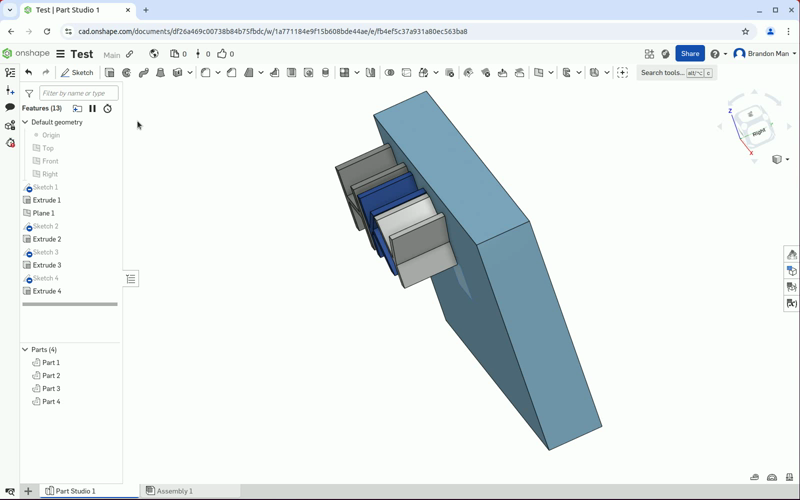
key(down, 2)
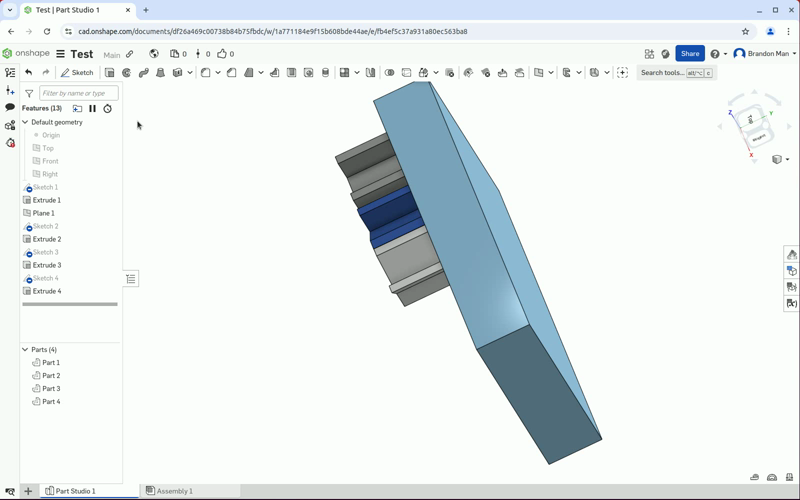
key(up, 2)
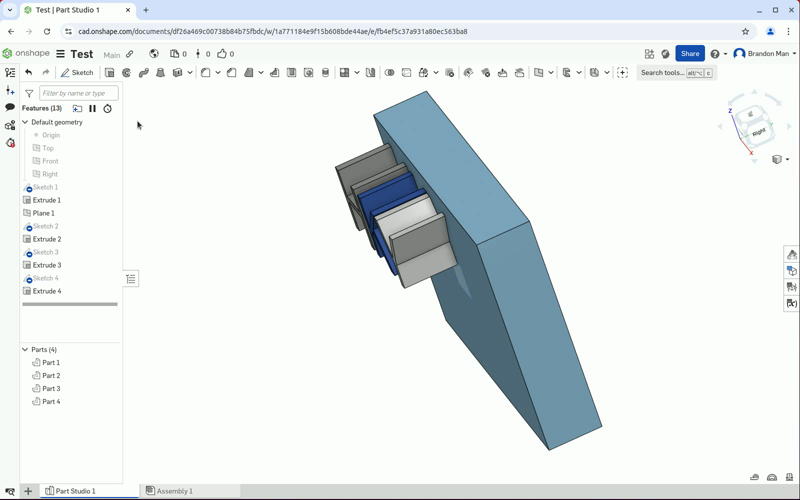
key(right, 2)
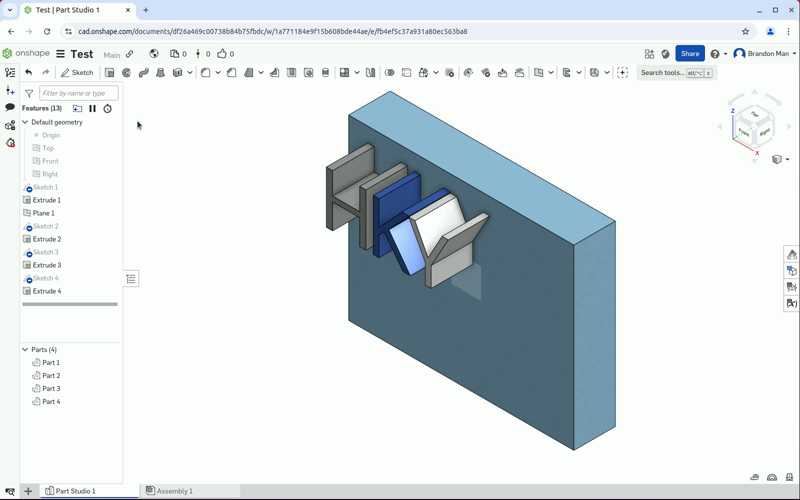
mouse_move(73, 189)
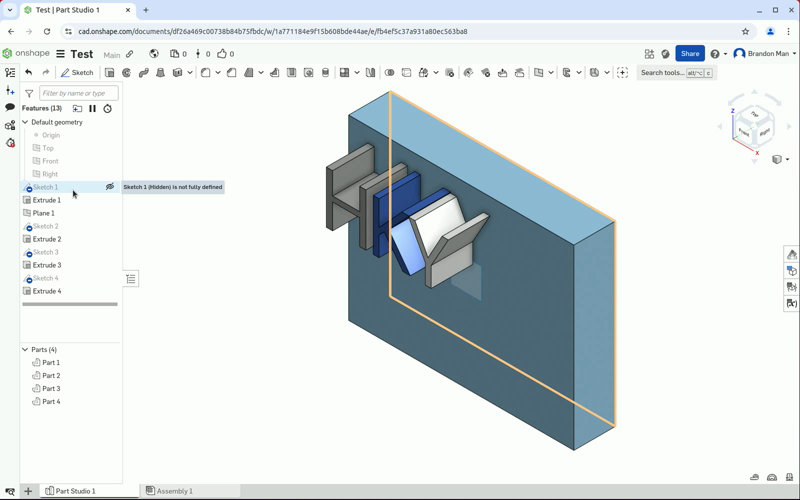
click(73, 189)